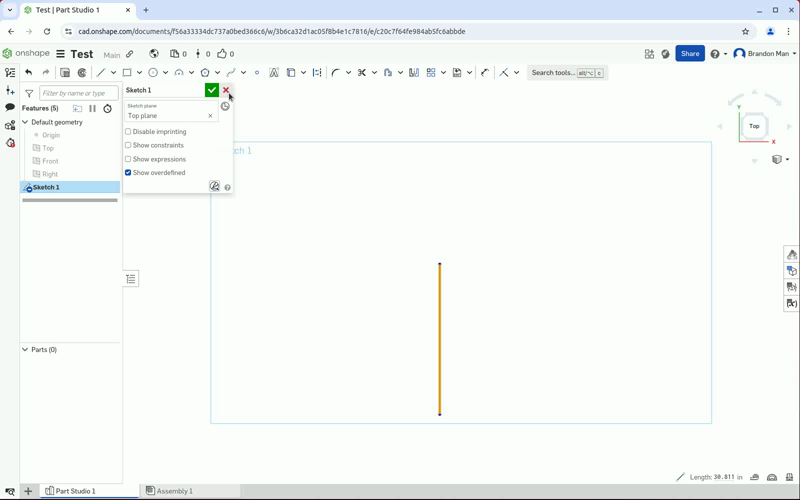
key(shift+h)
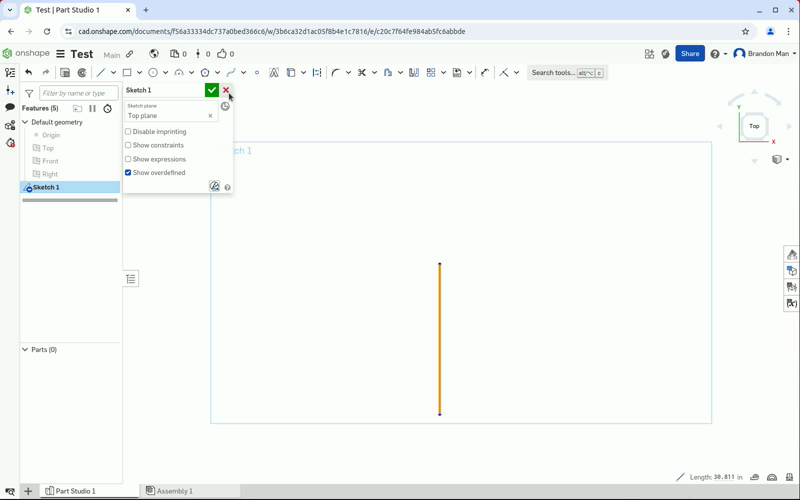
key(shift+s)
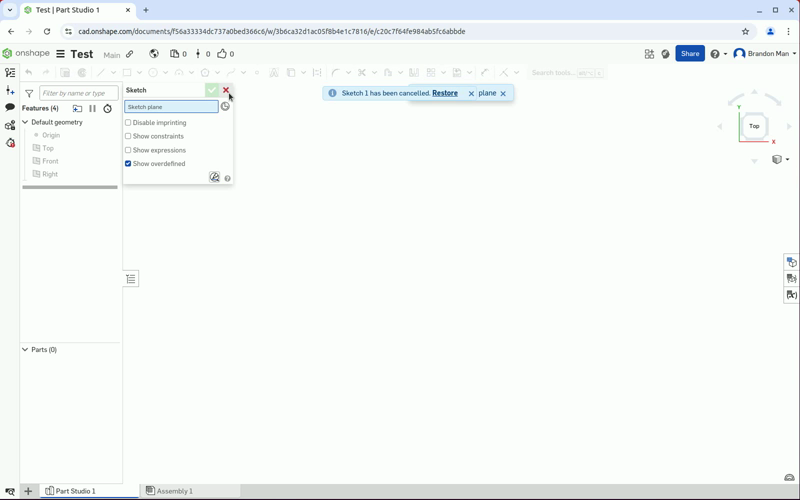
mouse_move(73, 150)
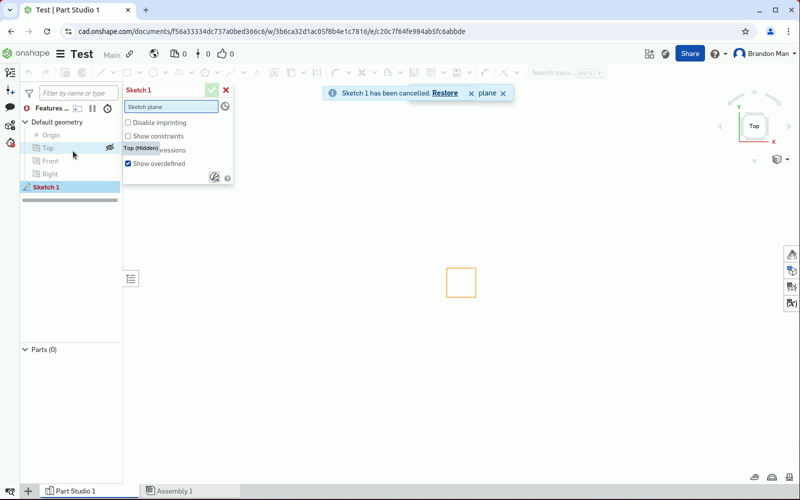
click(73, 150)
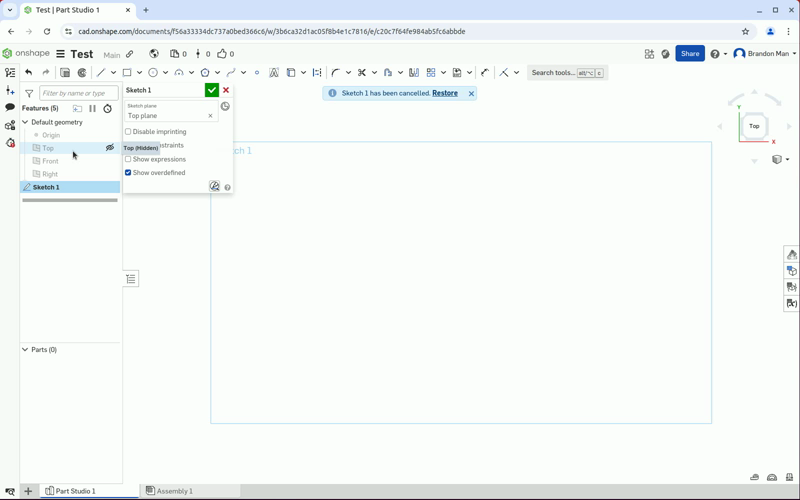
mouse_move(73, 352)
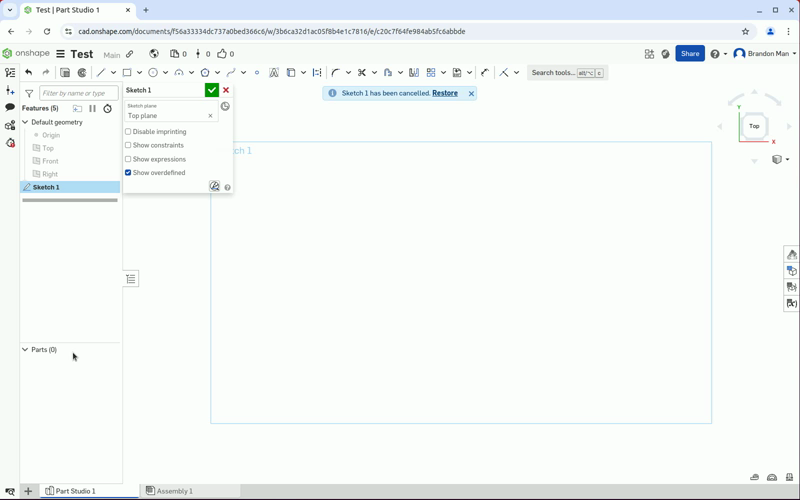
key(y)
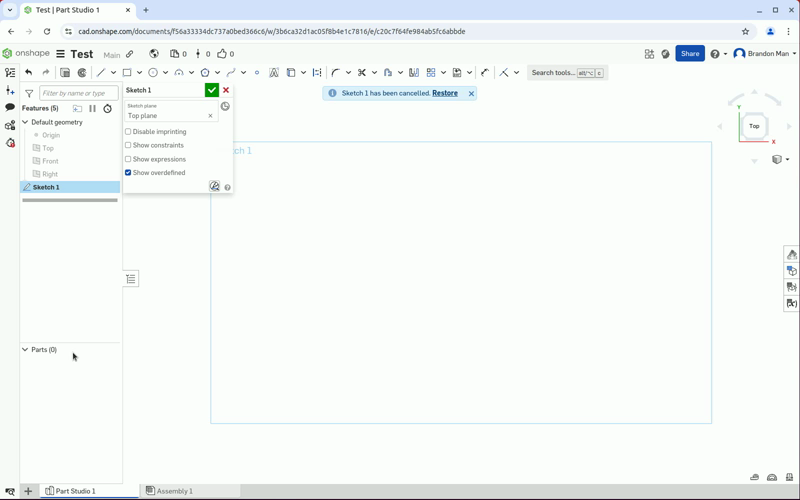
key(l)
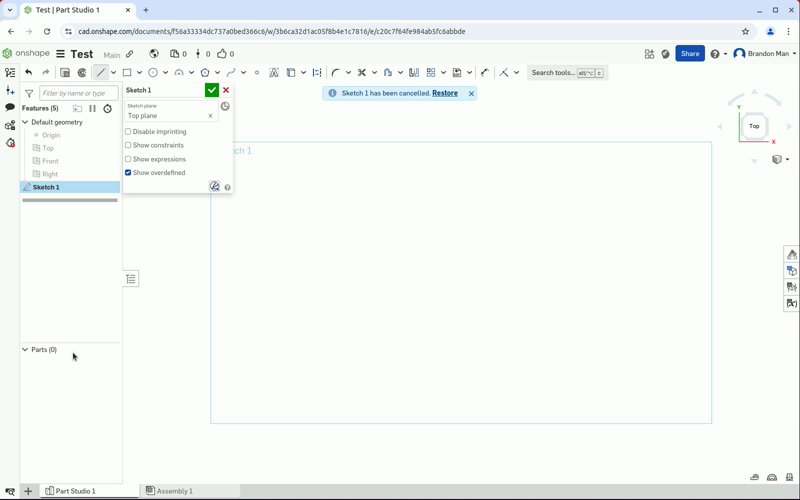
key_down(shift)
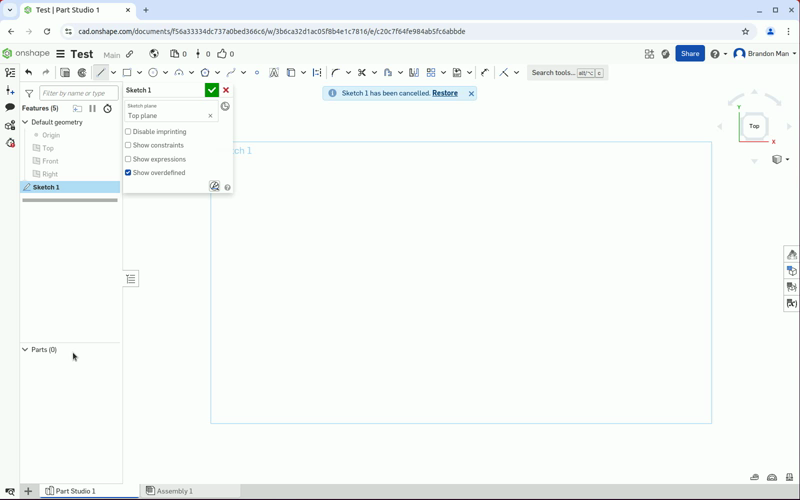
mouse_move(427, 298)
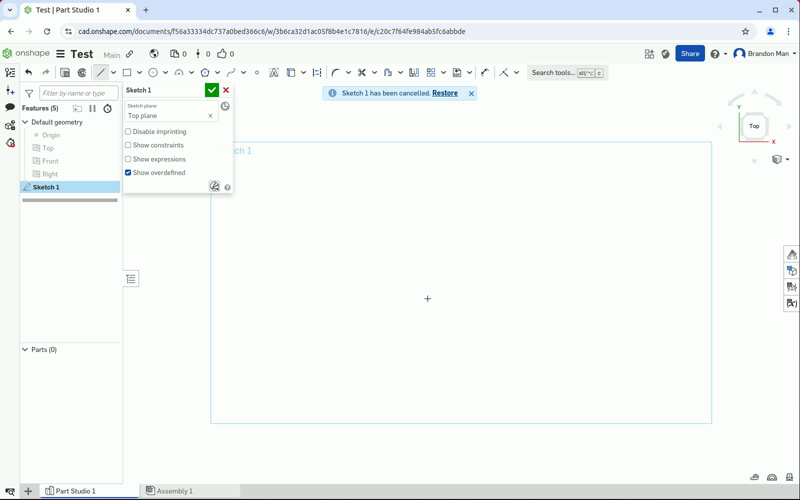
click(427, 298)
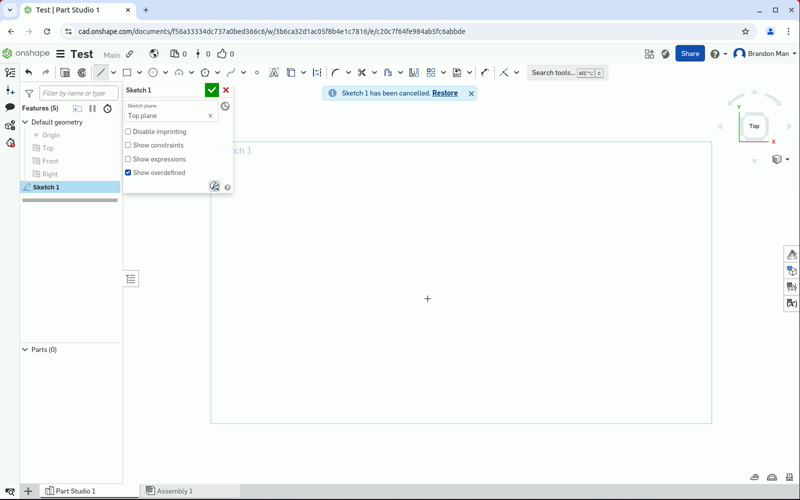
key_up(shift)
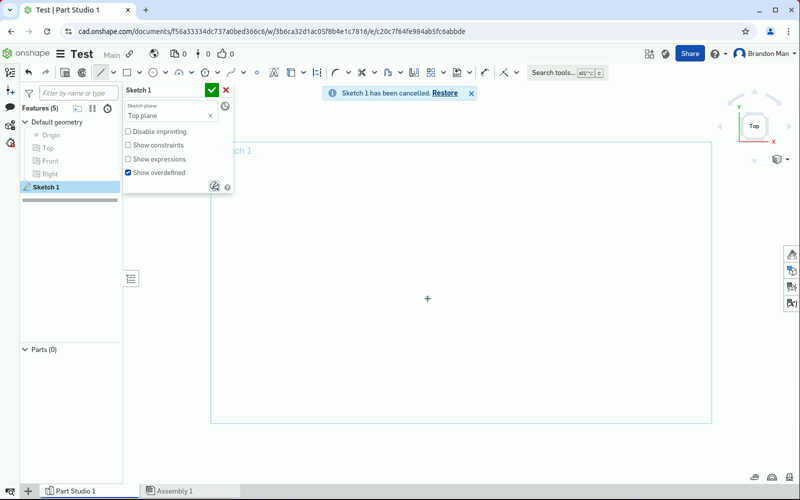
key_down(shift)
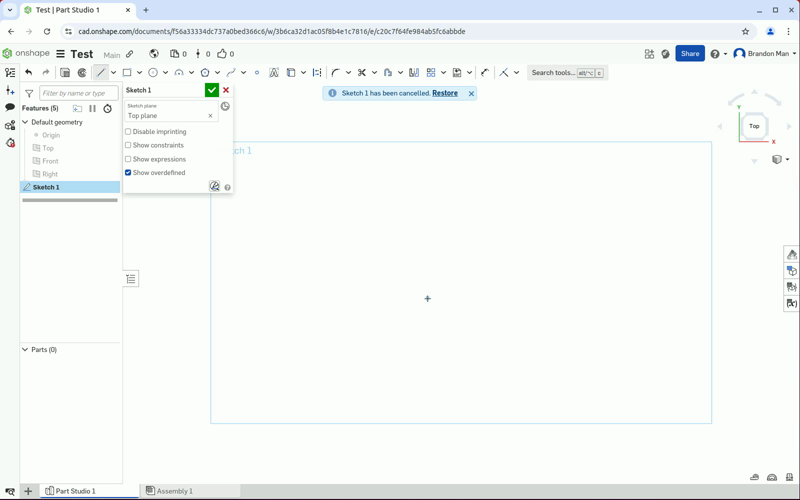
mouse_move(573, 298)
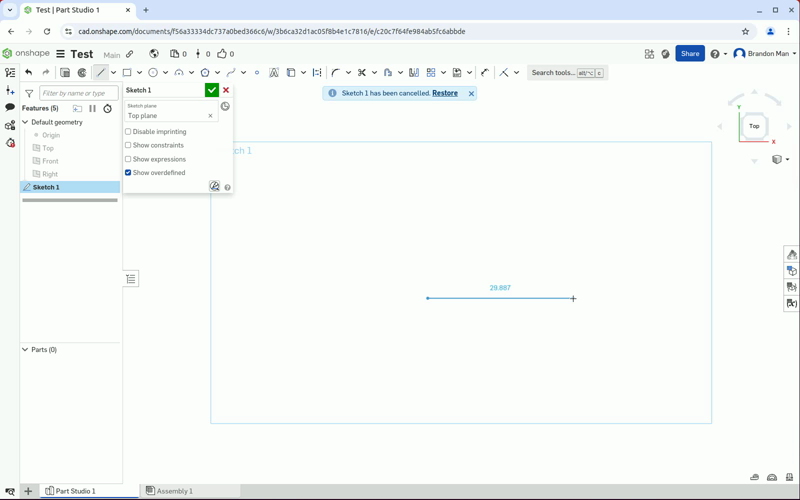
click(573, 298)
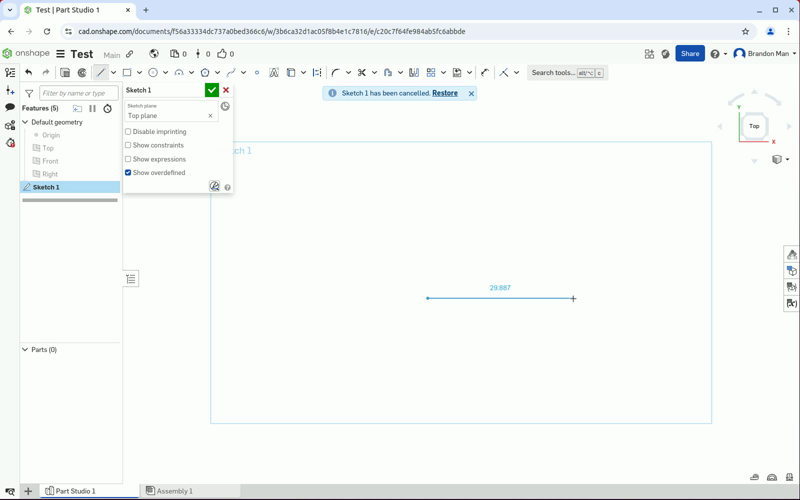
key_up(shift)
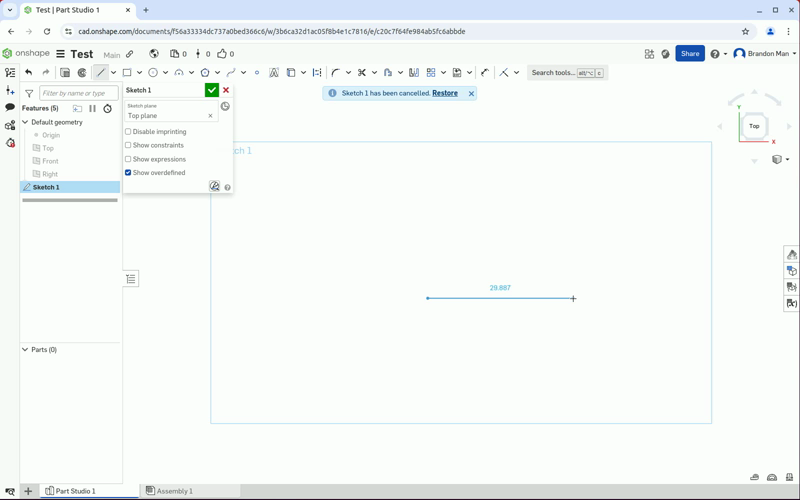
key_down(shift)
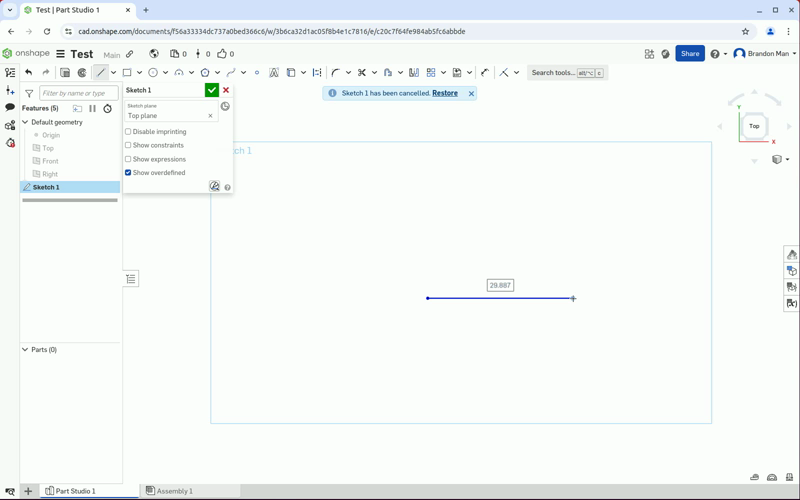
mouse_move(573, 194)
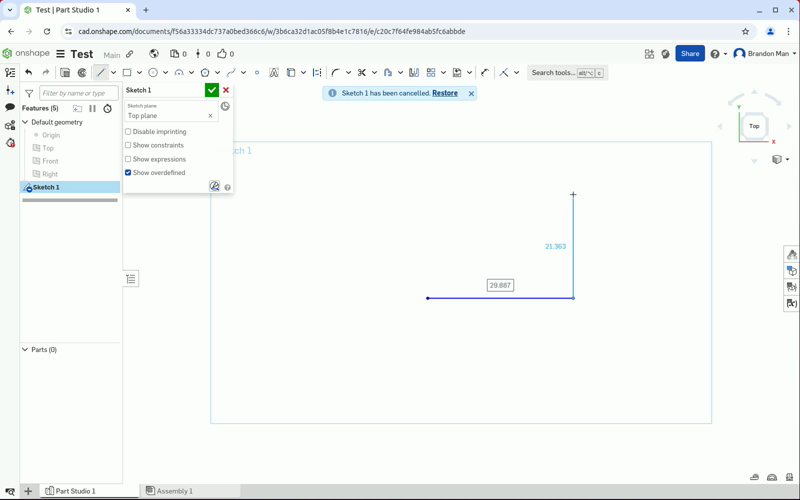
click(573, 194)
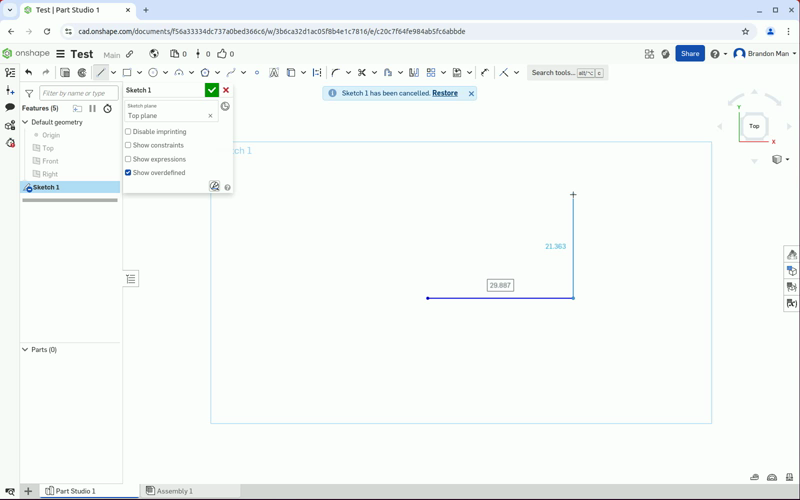
key_up(shift)
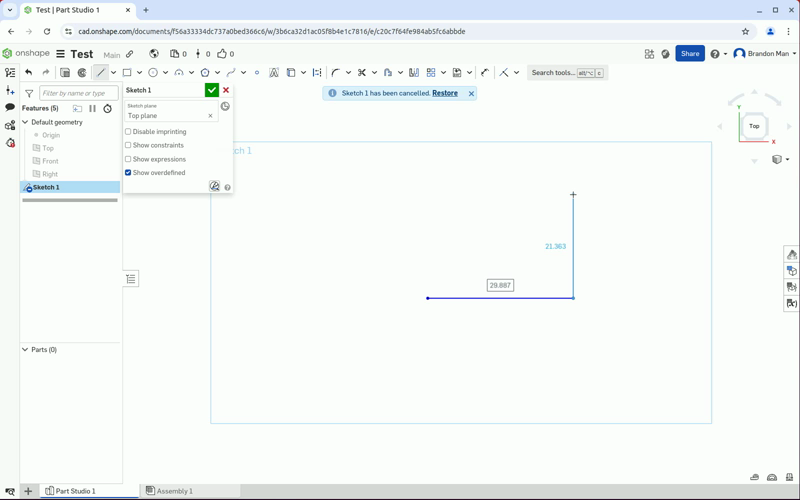
key_down(shift)
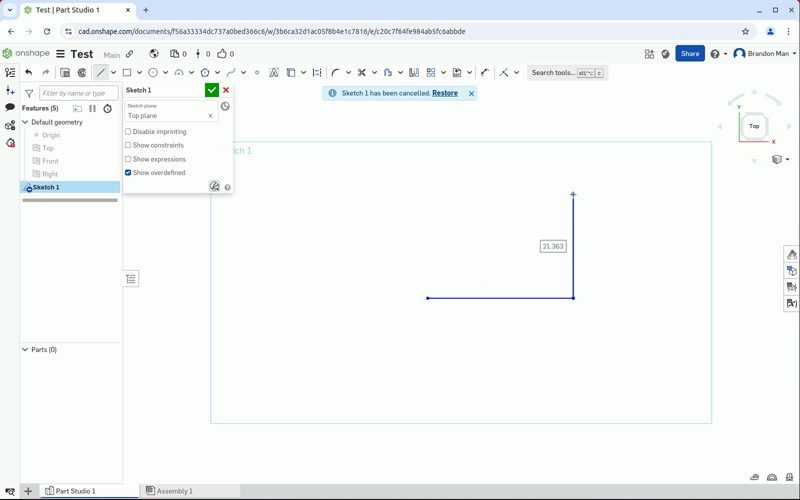
mouse_move(427, 194)
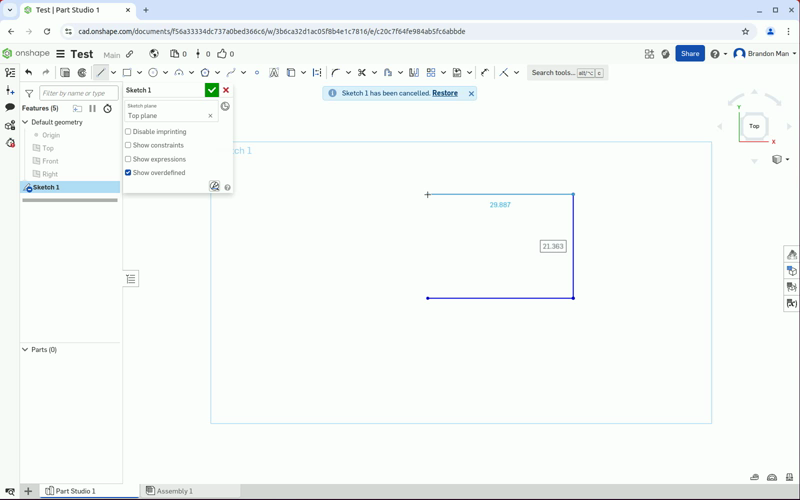
click(427, 194)
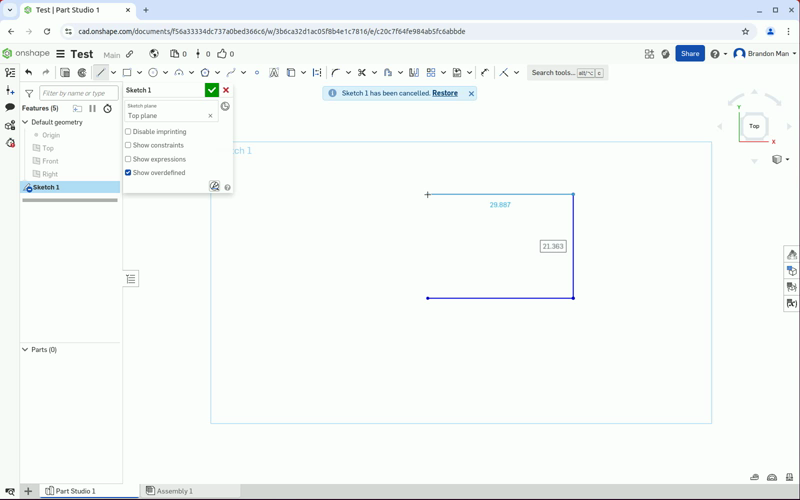
key_up(shift)
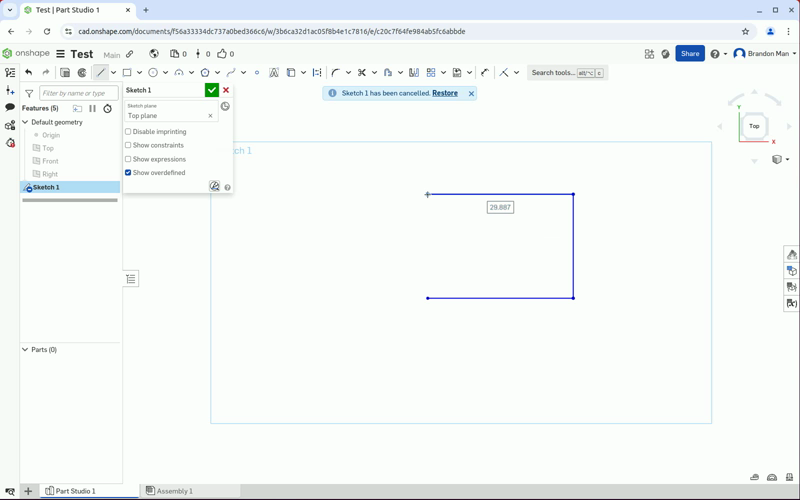
key_down(shift)
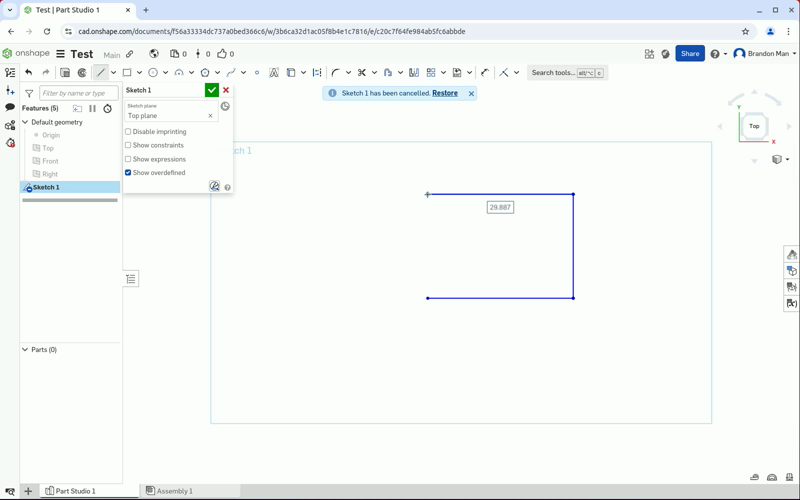
mouse_move(427, 298)
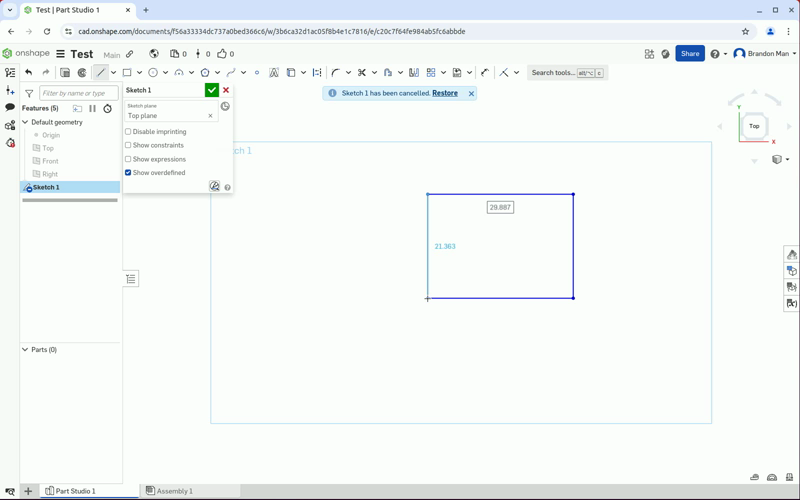
key_up(shift)
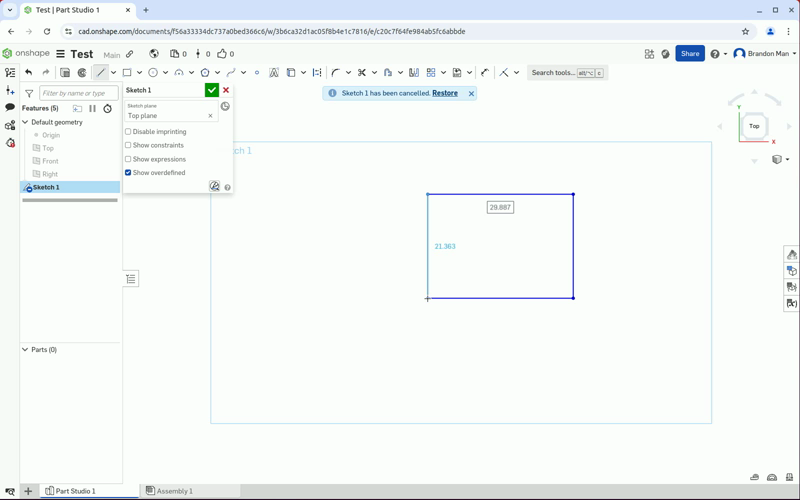
click(427, 298)
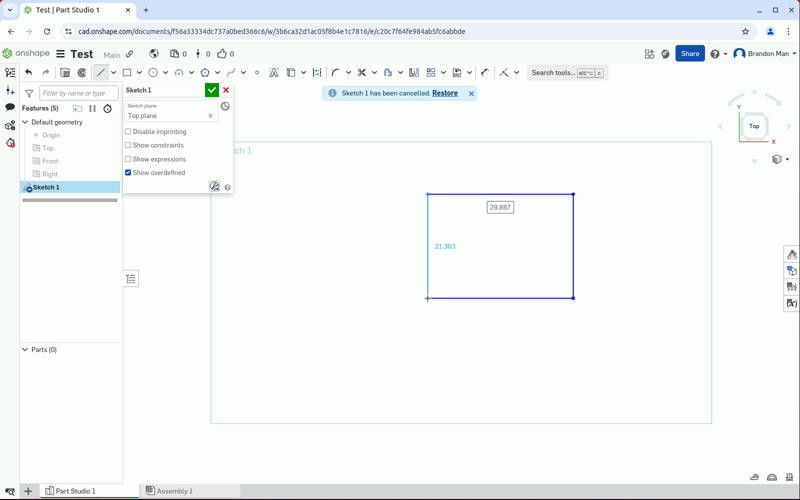
key(esc)
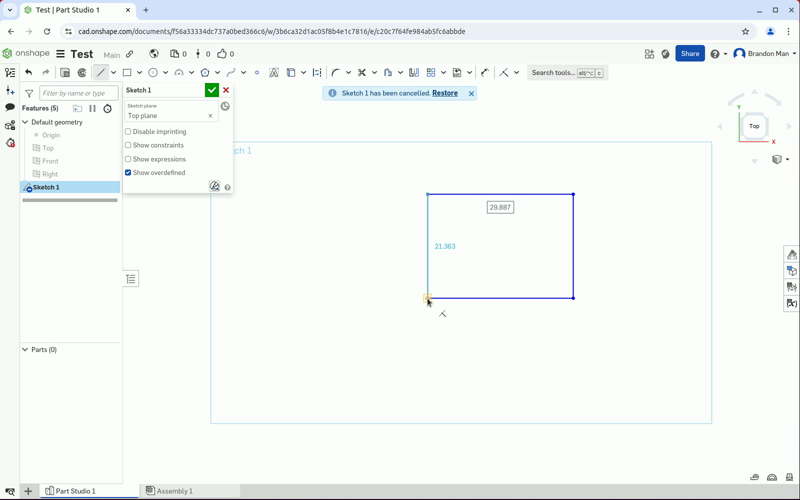
mouse_move(491, 233)
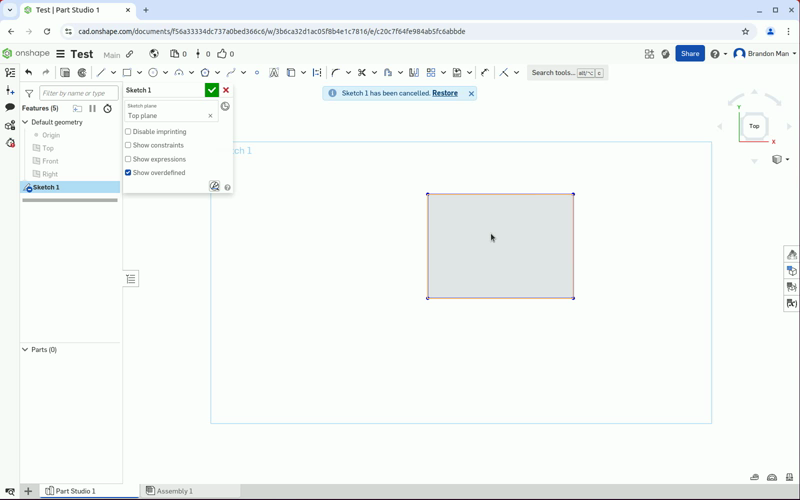
click(491, 233)
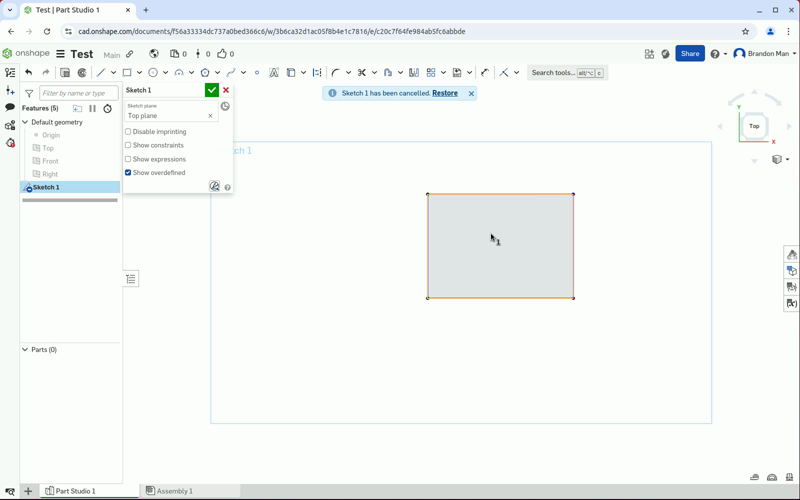
mouse_move(73, 352)
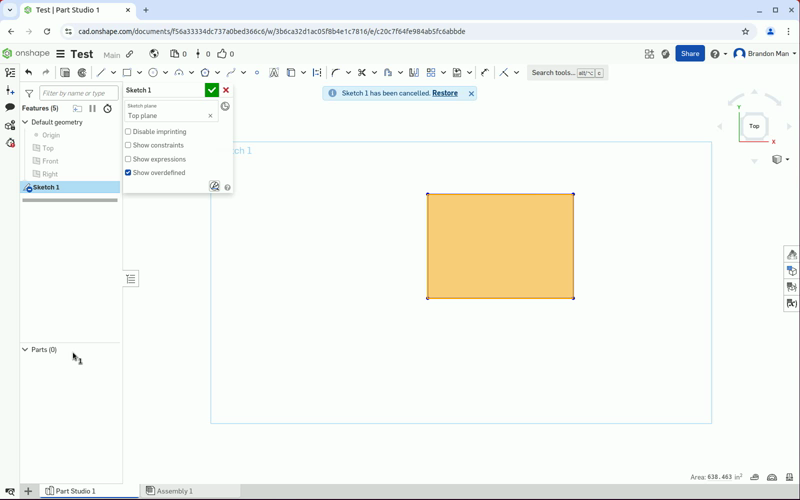
key(shift+y)
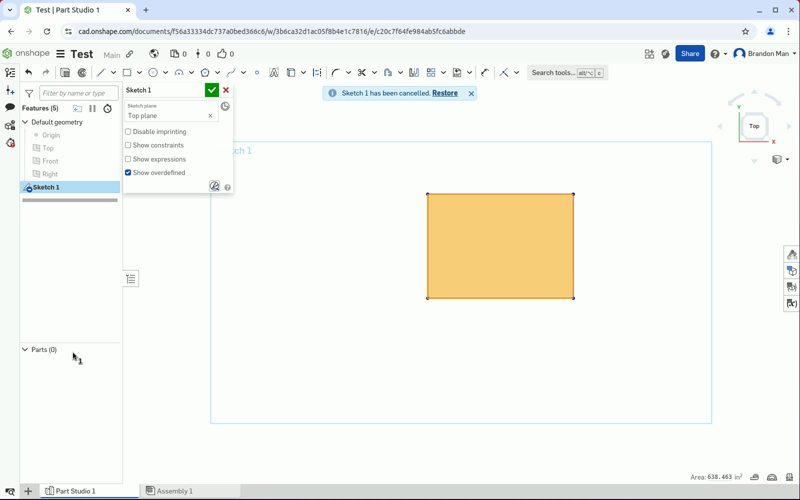
key(shift+e)
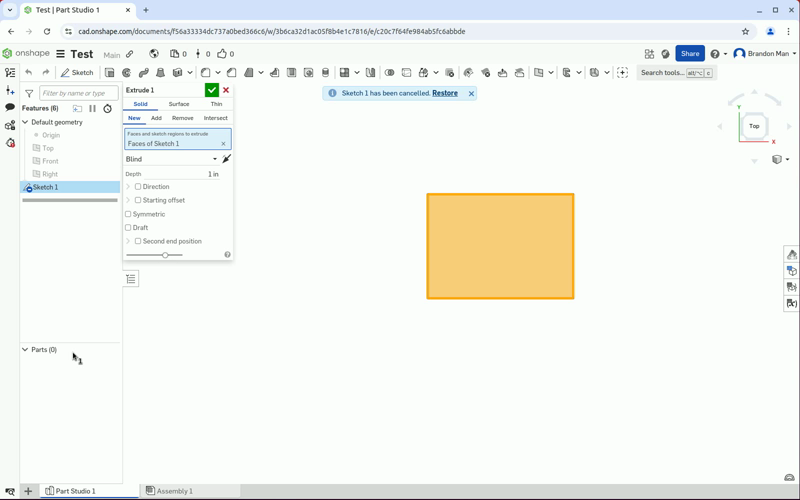
mouse_move(143, 106)
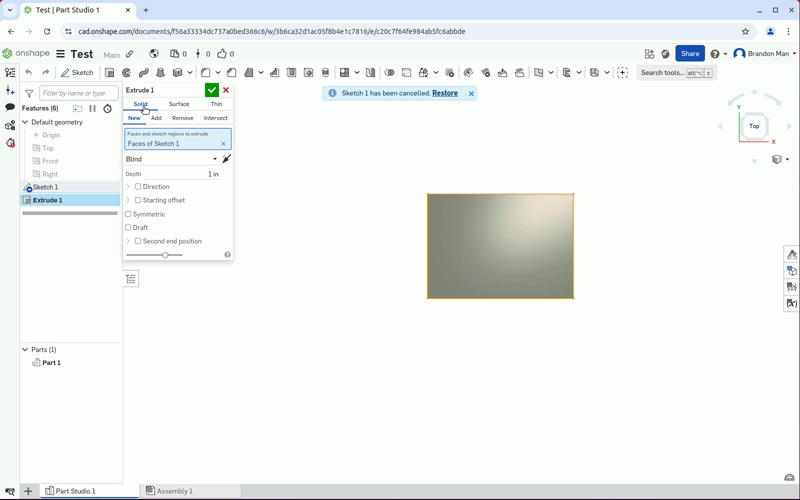
click(143, 106)
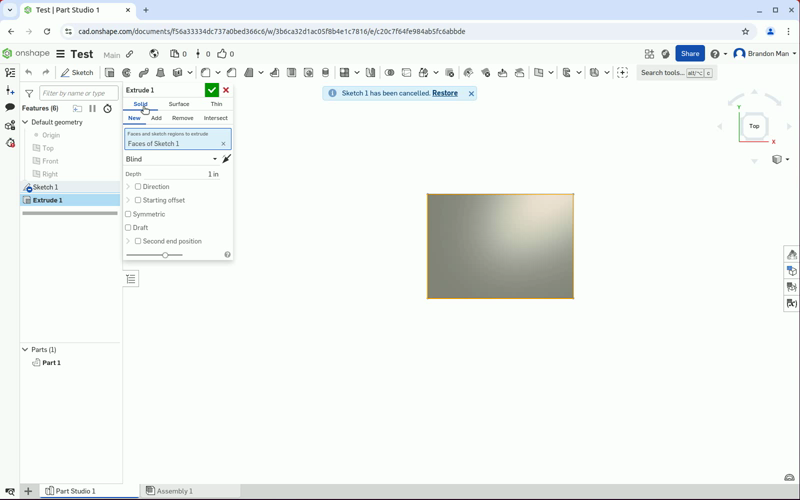
mouse_move(137, 120)
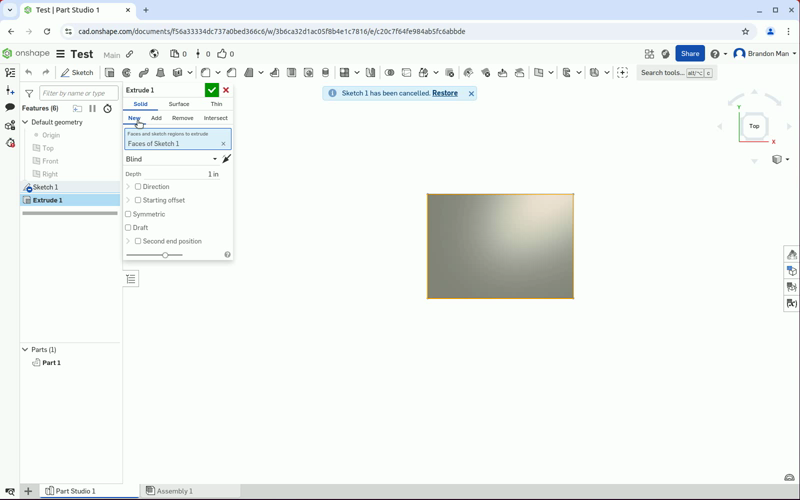
click(137, 120)
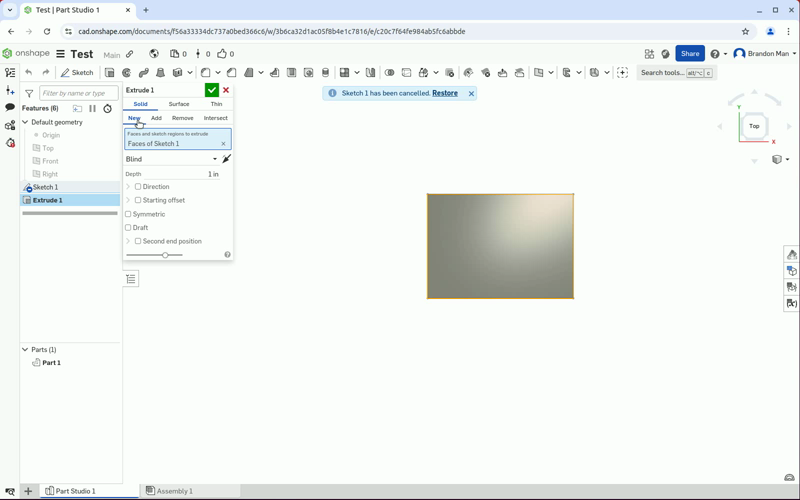
key(tab, 4)
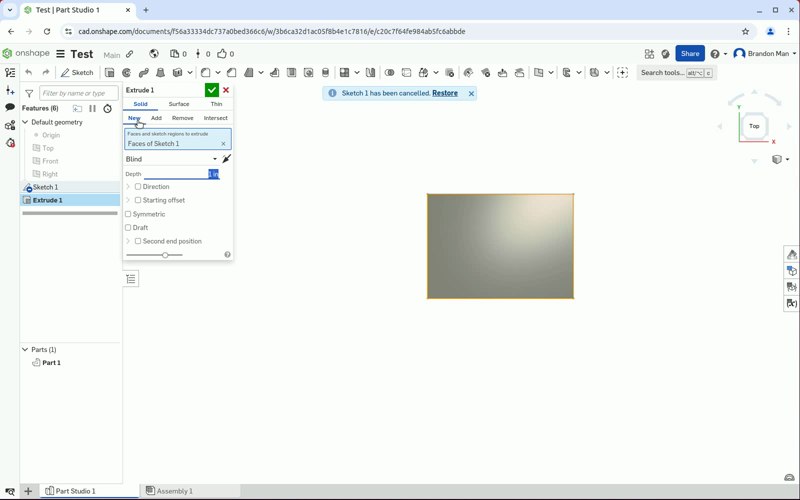
text(17.09)
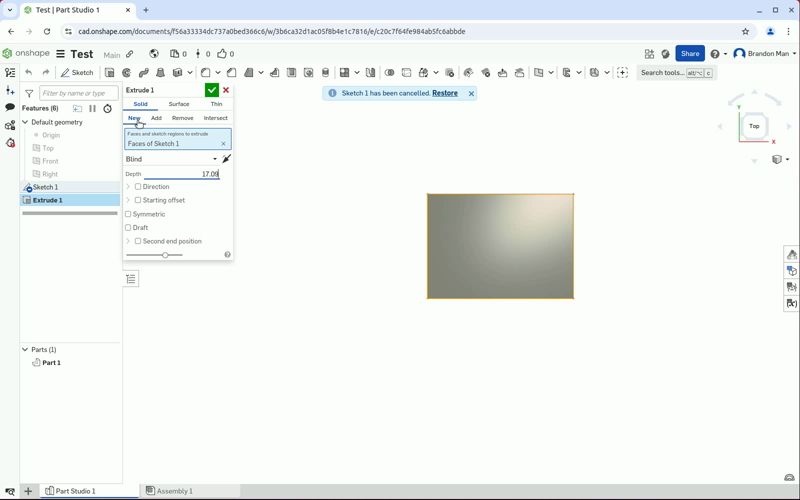
key(enter)
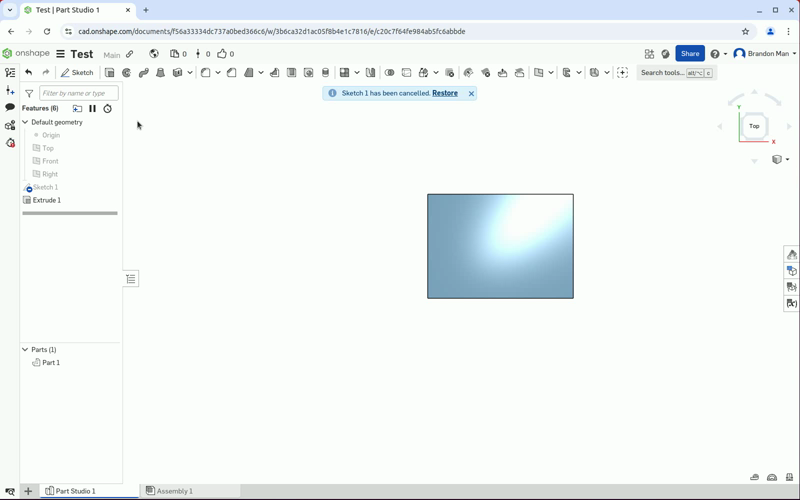
key(shift+h)
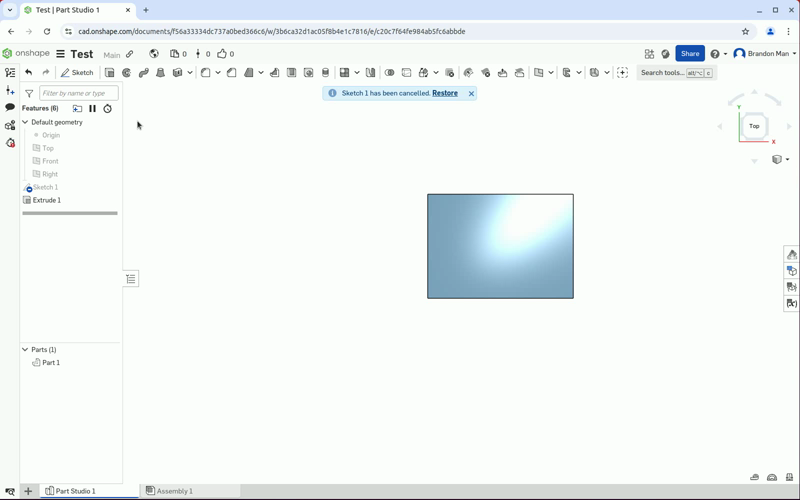
key(shift+h)
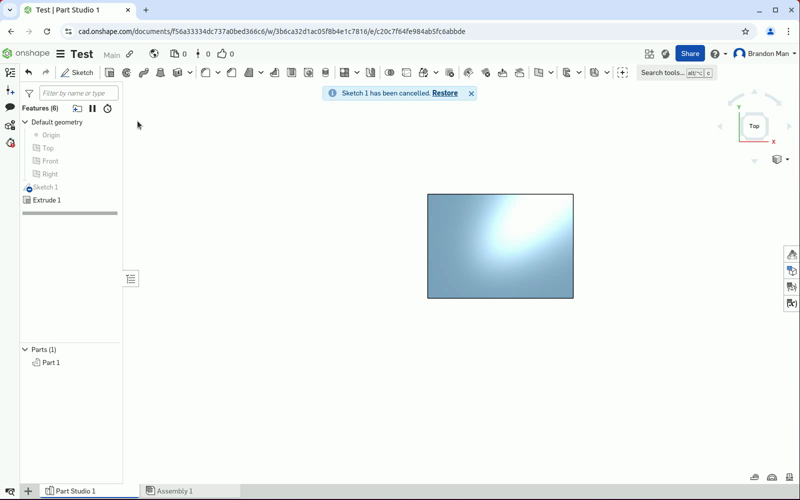
mouse_move(73, 189)
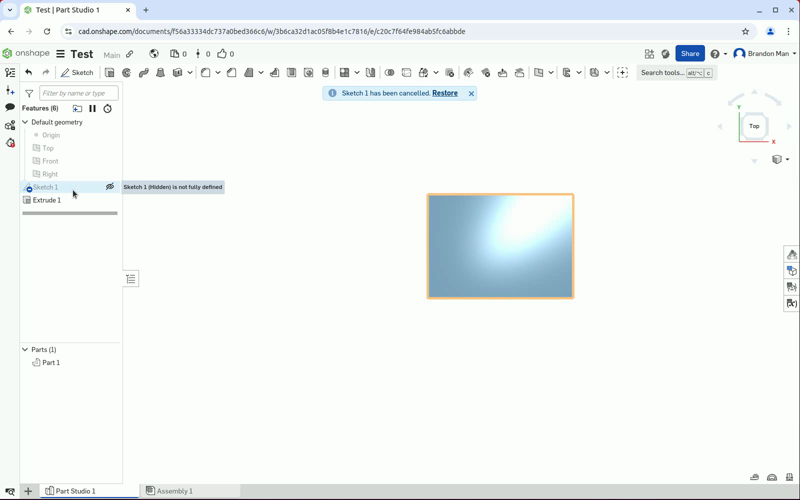
click(73, 189)
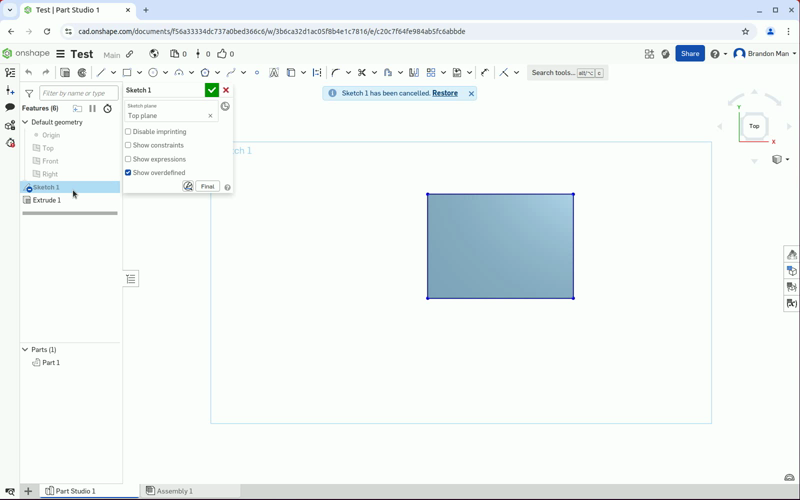
mouse_move(229, 92)
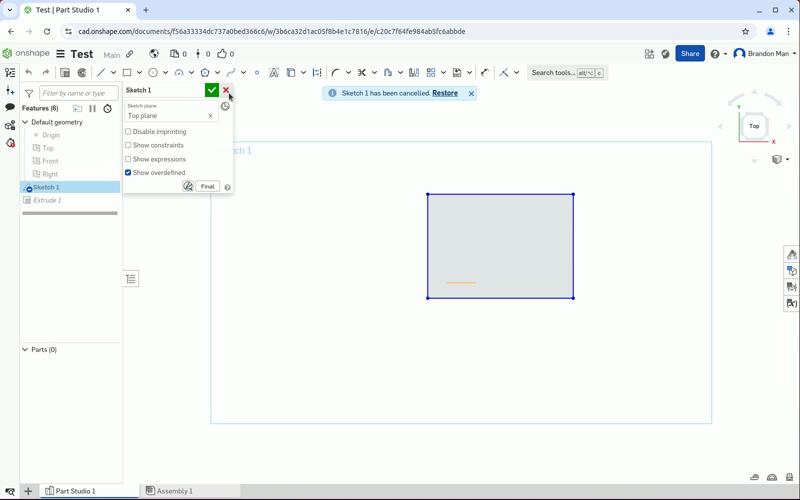
click(229, 92)
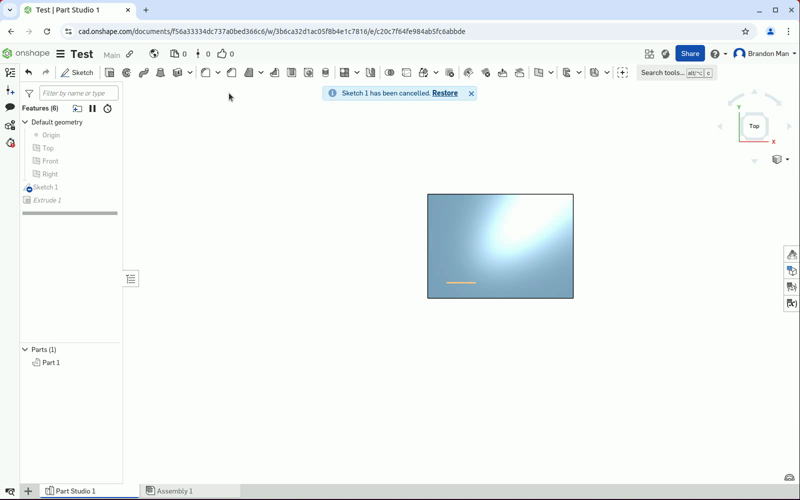
mouse_move(541, 75)
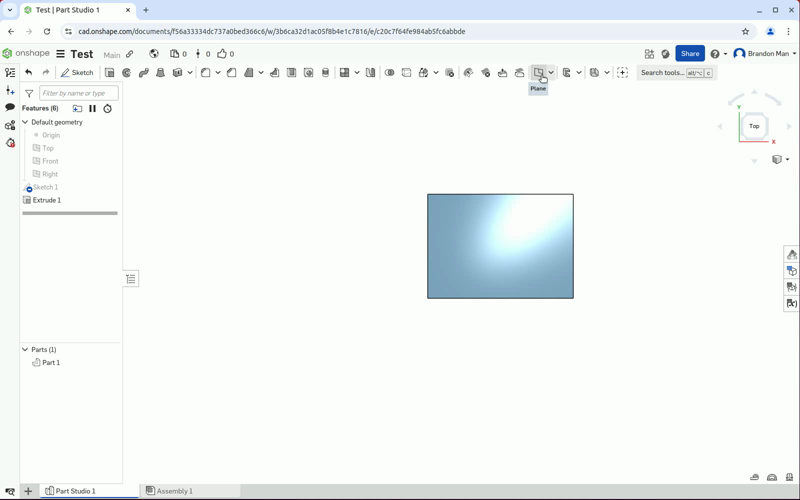
click(541, 75)
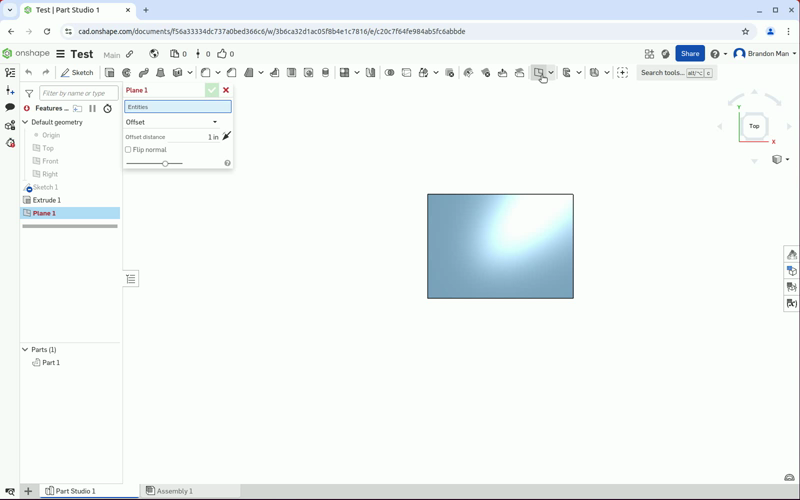
mouse_move(73, 150)
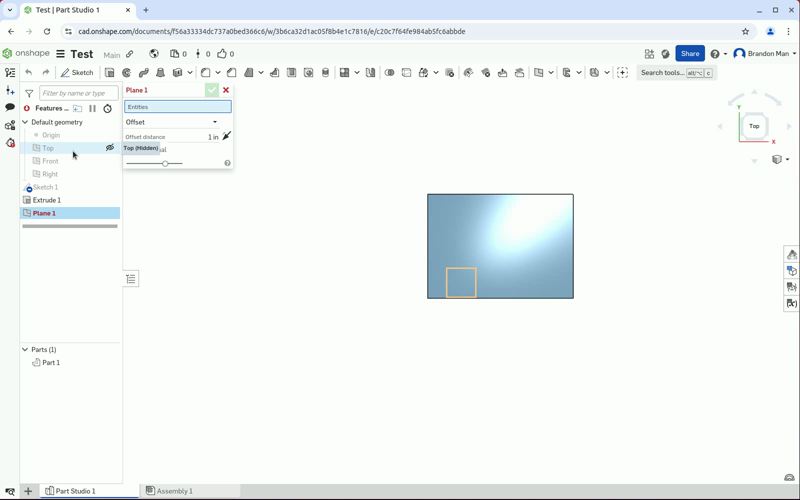
click(73, 150)
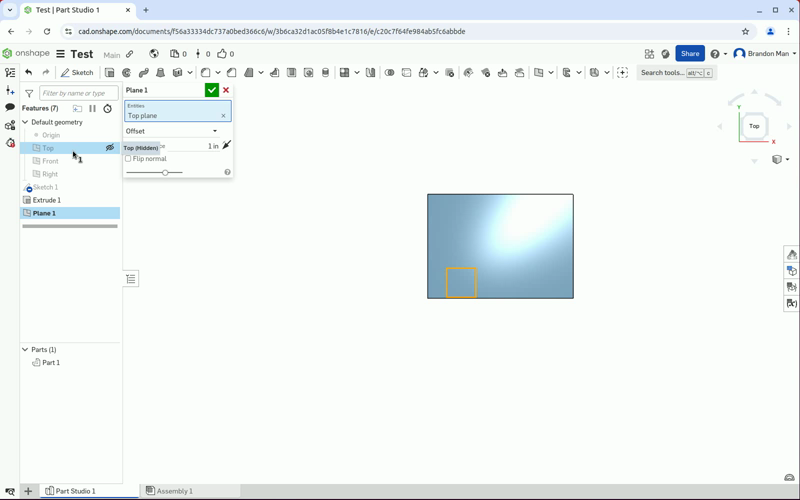
key(tab, 2)
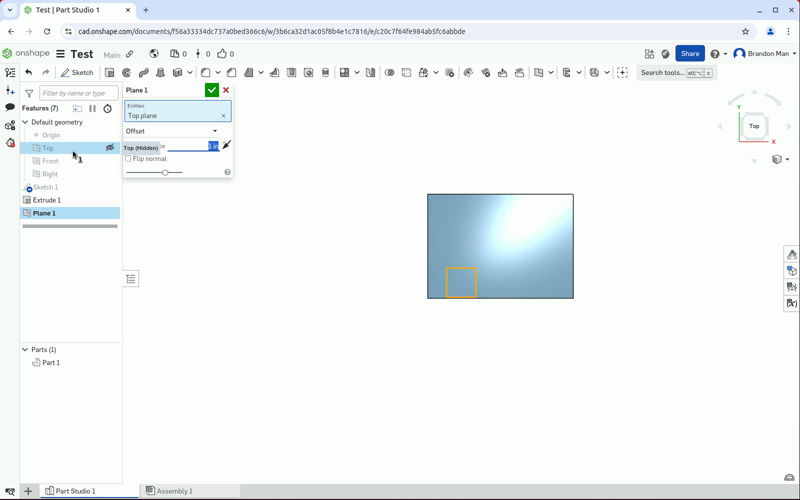
text(17.1)
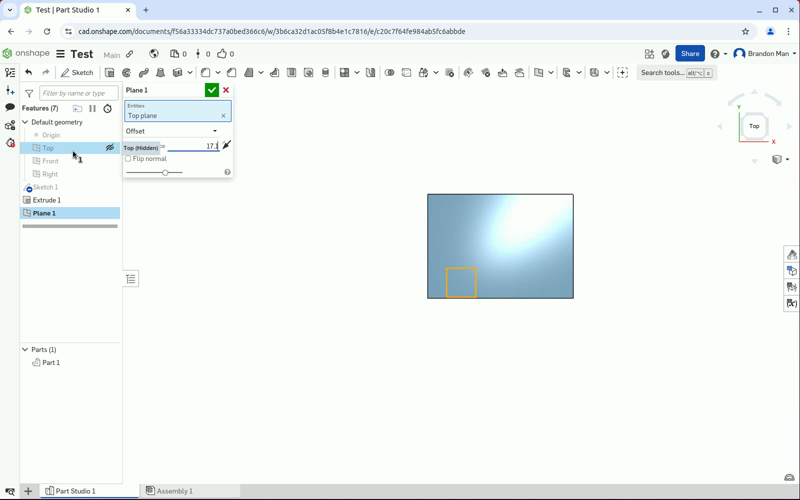
key(enter, 2)
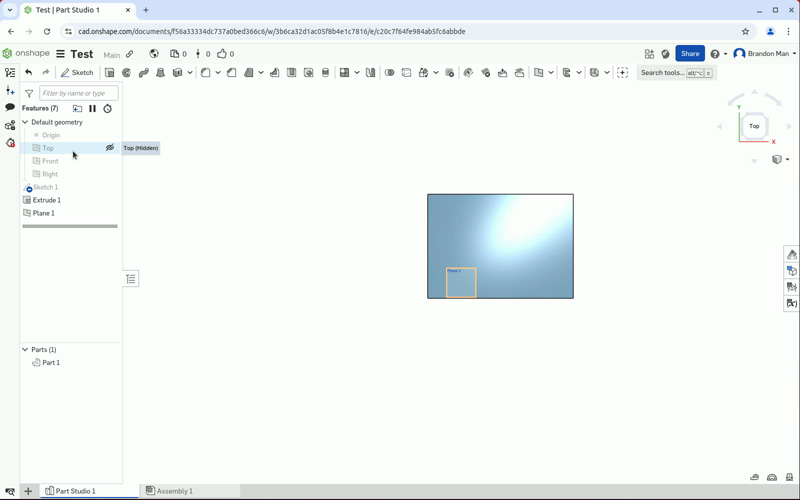
key(shift+s)
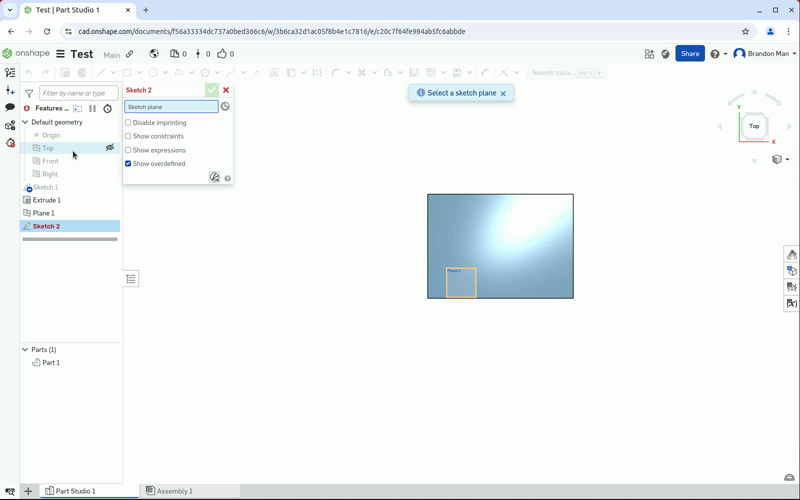
mouse_move(73, 215)
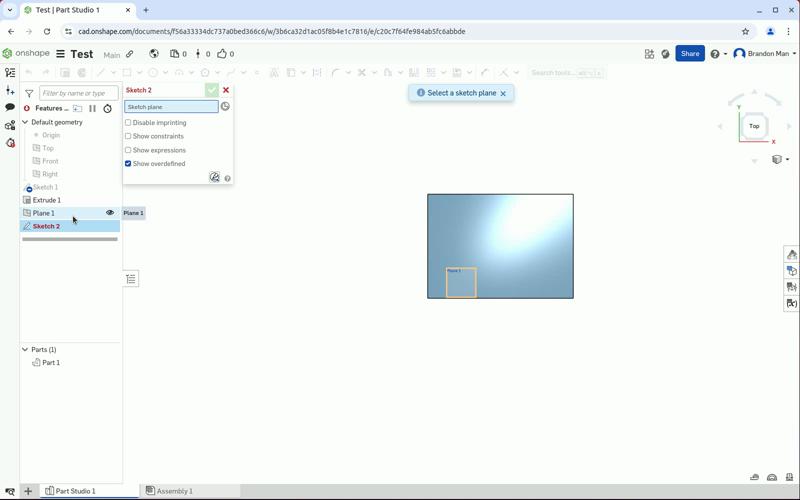
click(73, 215)
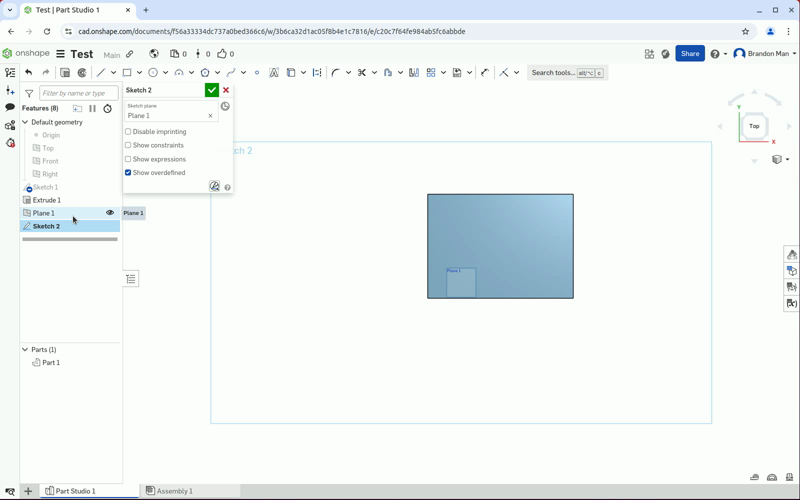
mouse_move(73, 352)
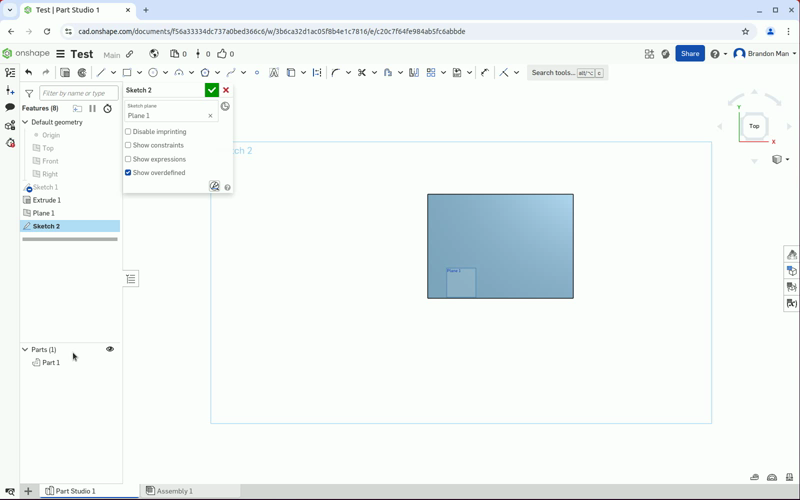
key(y)
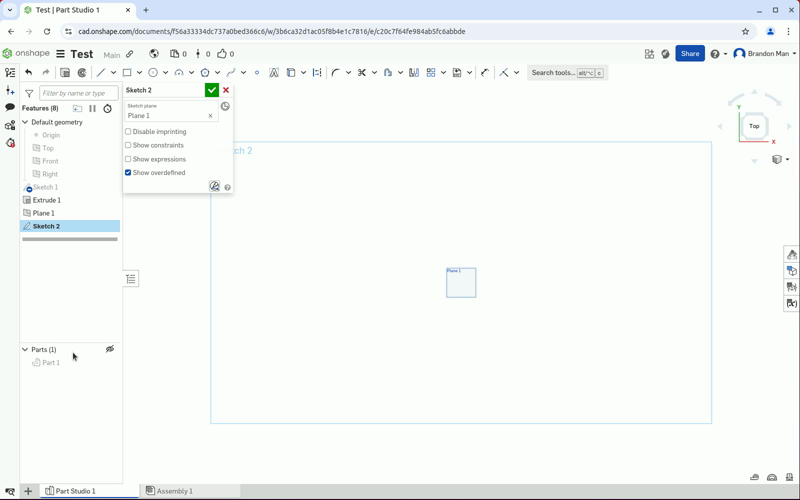
key(l)
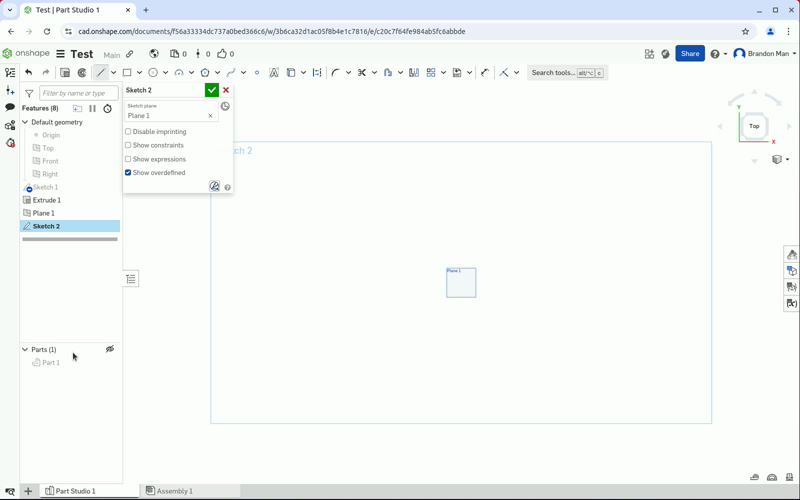
key_down(shift)
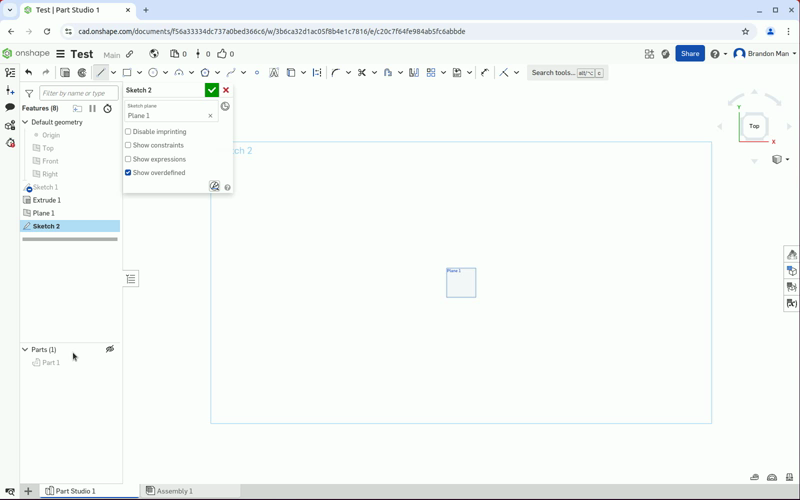
mouse_move(438, 240)
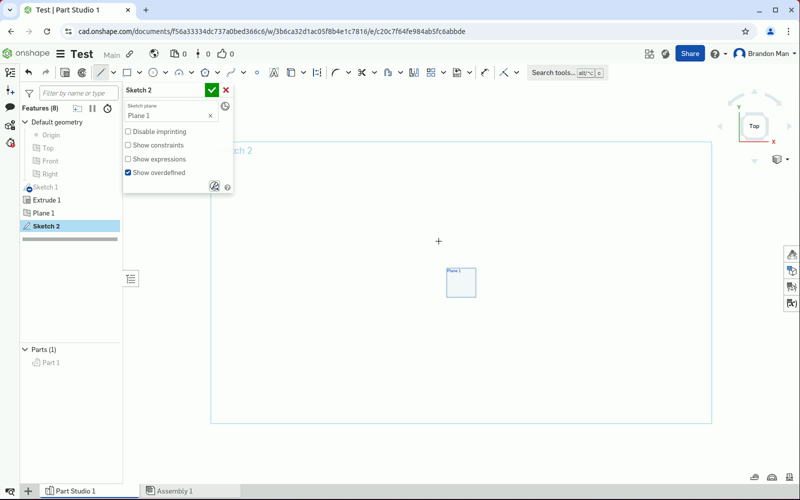
click(438, 240)
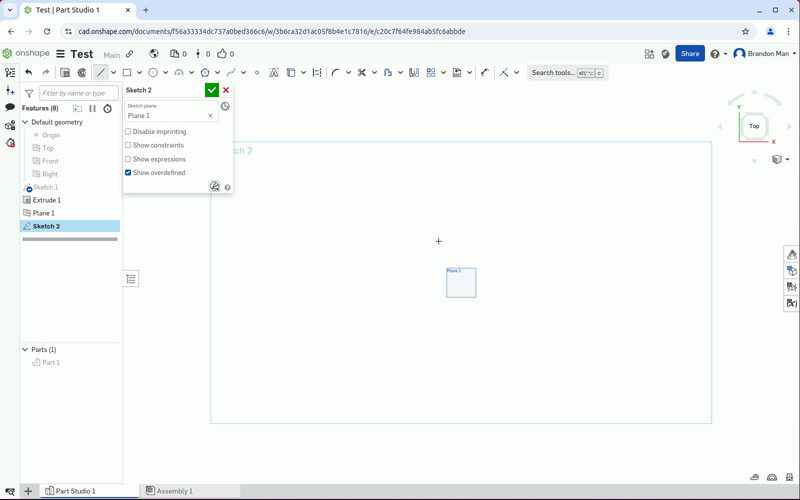
key_up(shift)
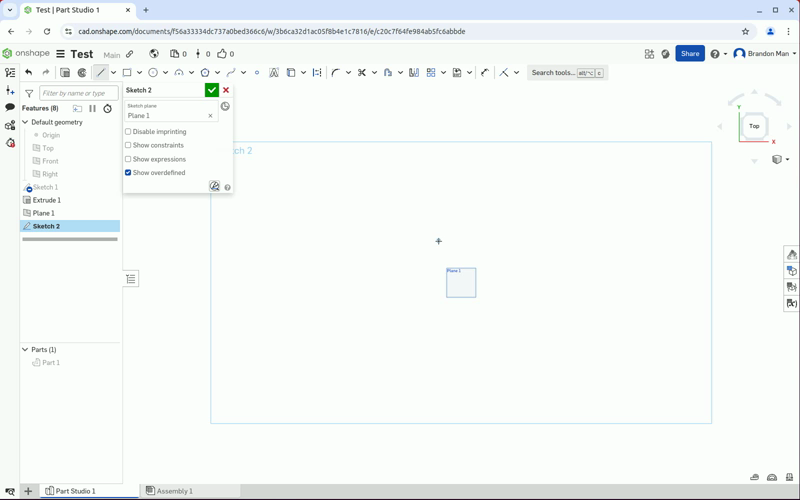
key_down(shift)
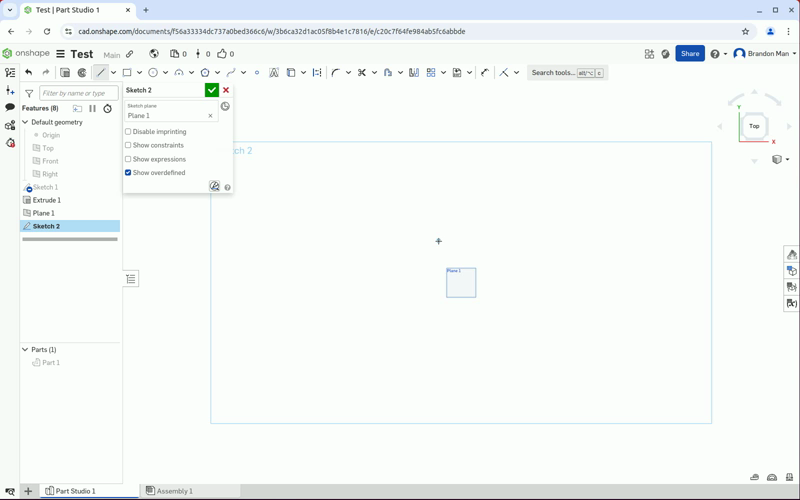
mouse_move(468, 240)
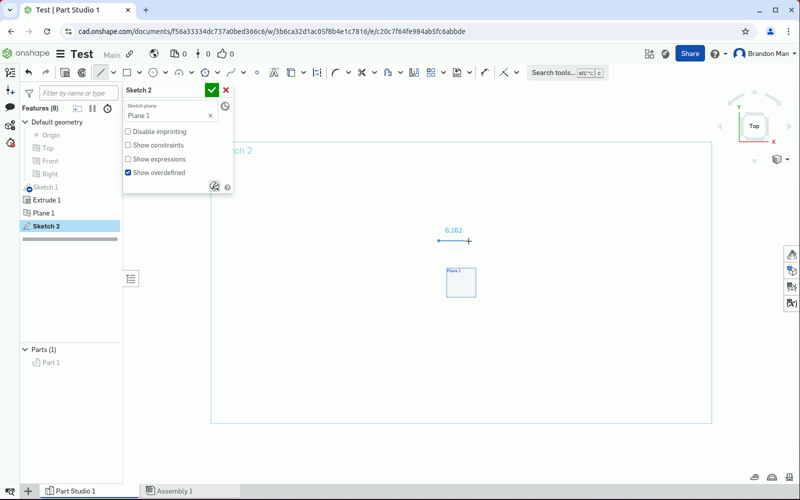
mouse_move(490, 240)
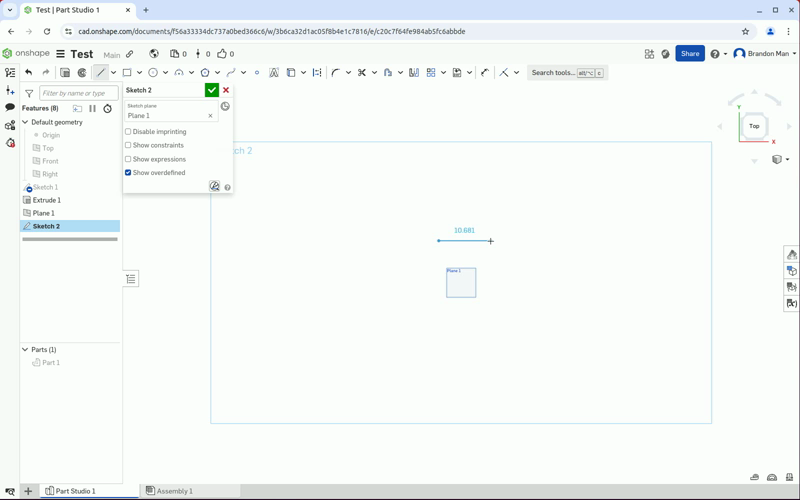
click(490, 240)
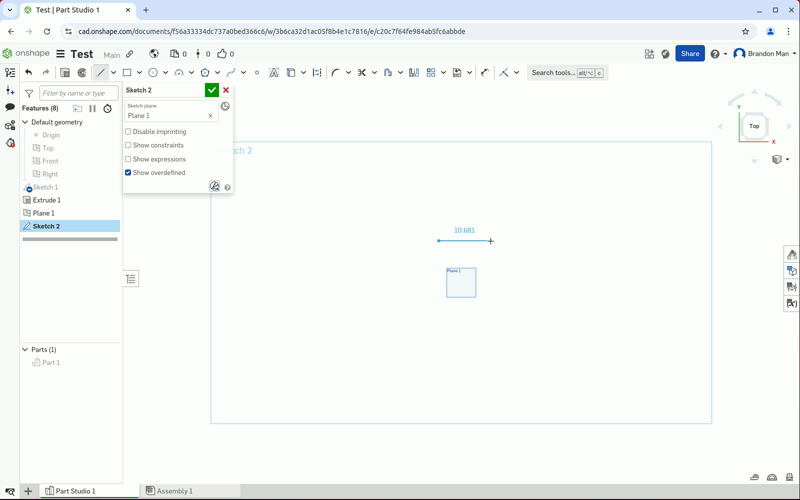
key_up(shift)
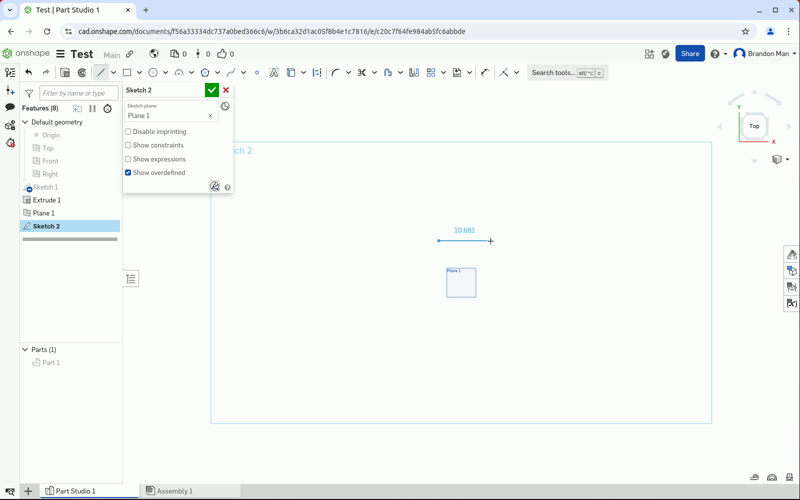
key_down(shift)
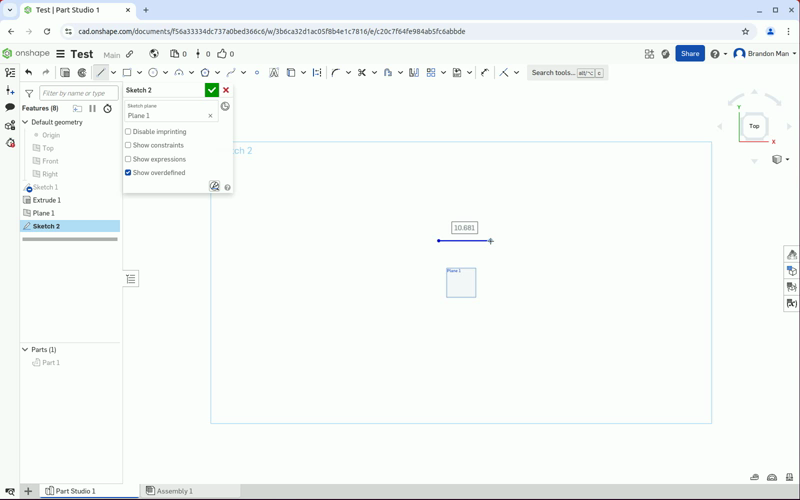
mouse_move(520, 240)
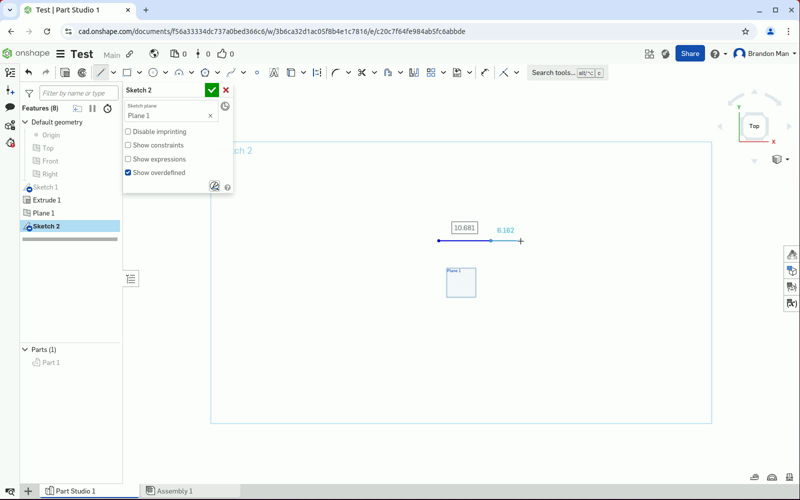
mouse_move(490, 204)
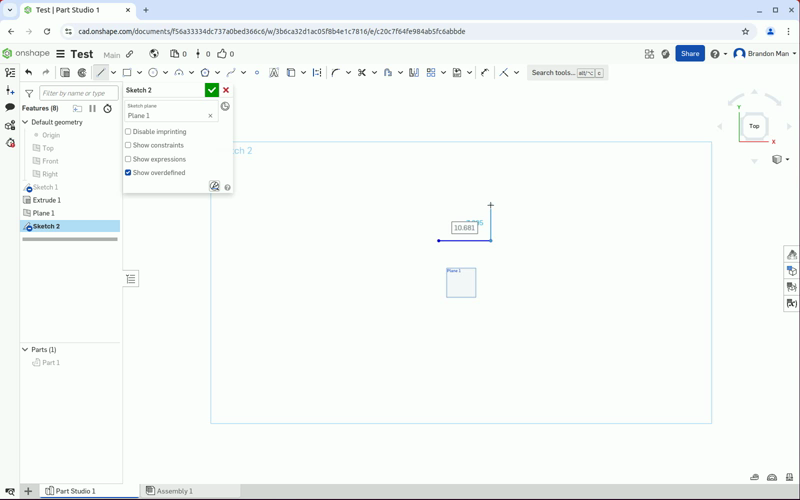
click(490, 204)
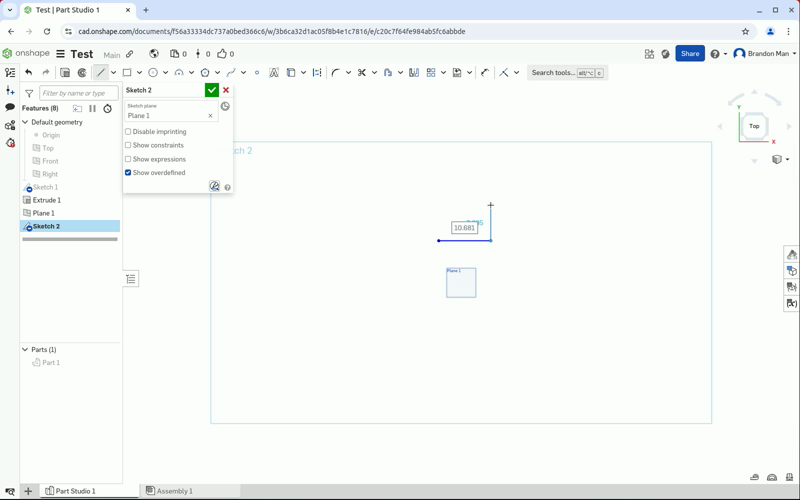
key_up(shift)
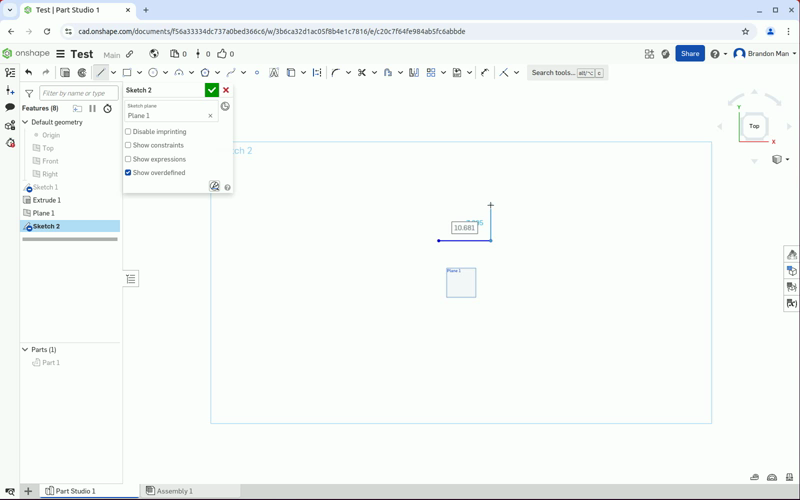
key_down(shift)
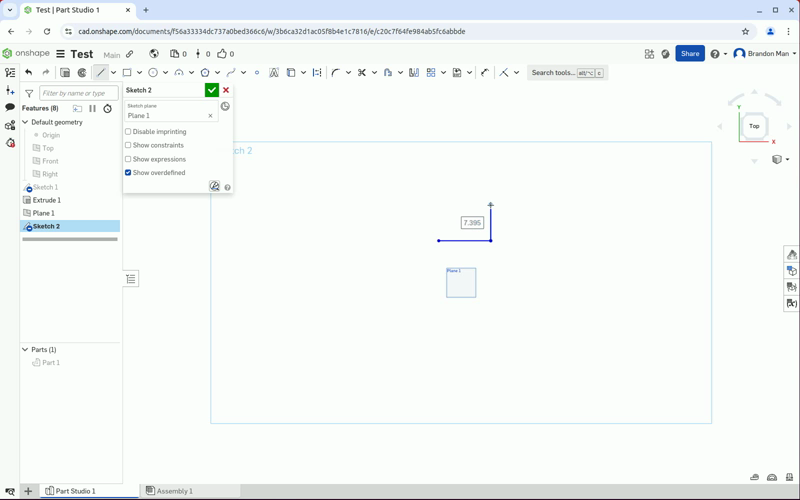
mouse_move(520, 204)
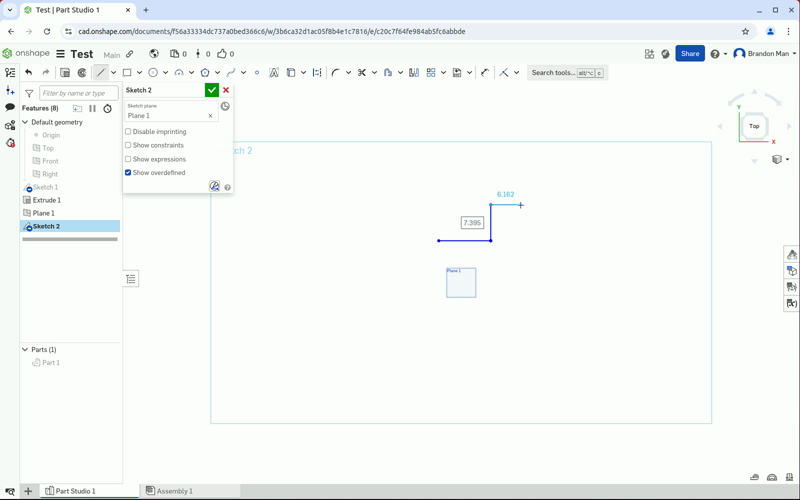
mouse_move(438, 204)
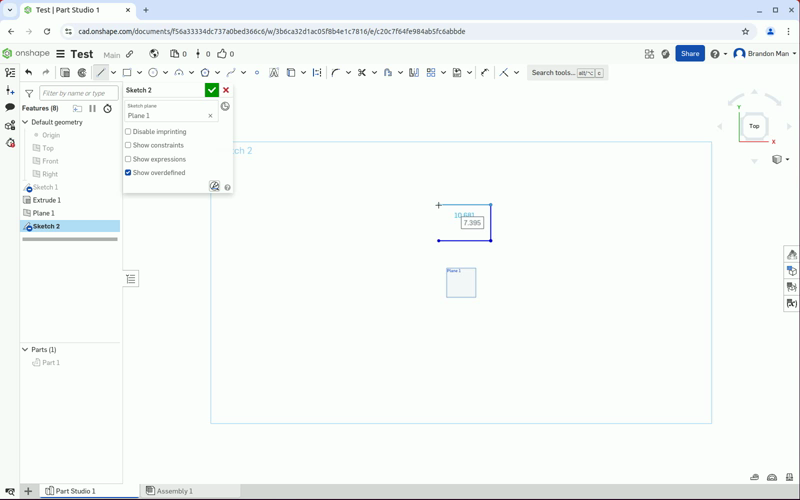
click(438, 204)
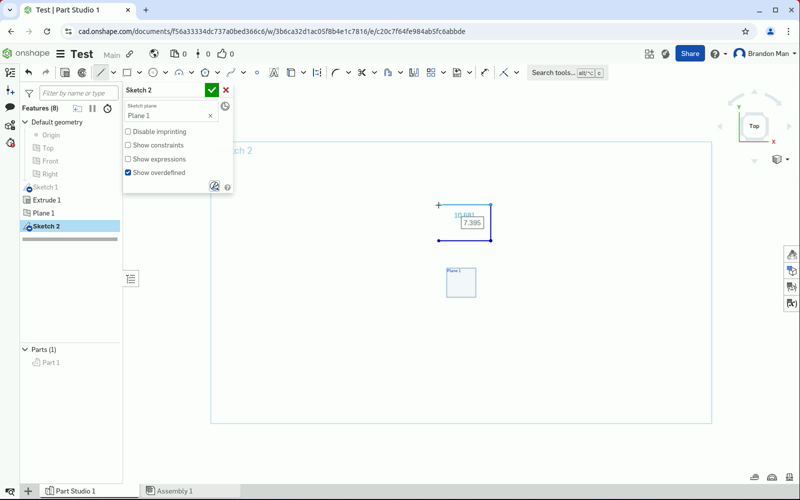
key_up(shift)
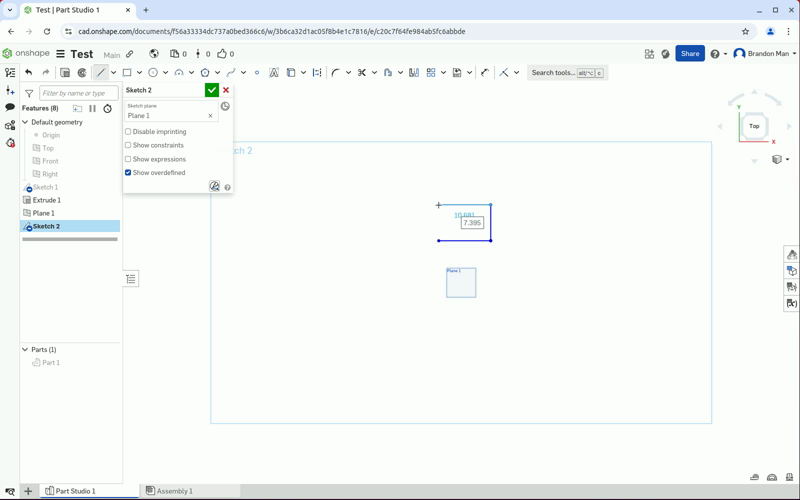
mouse_move(468, 204)
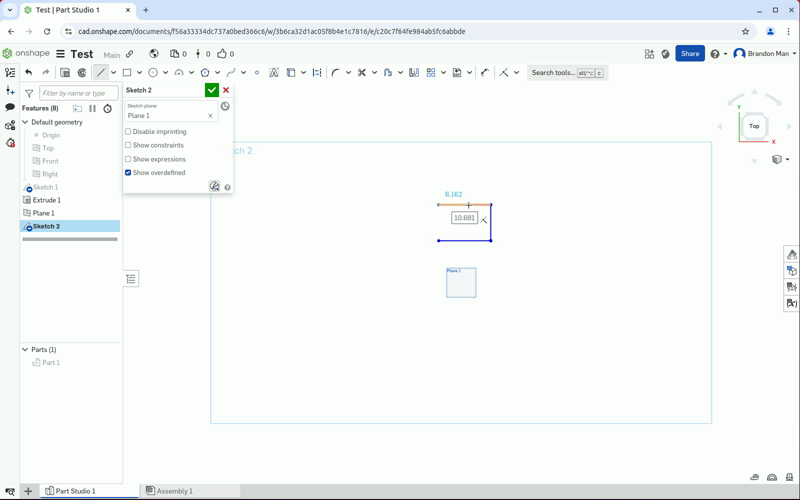
key_down(shift)
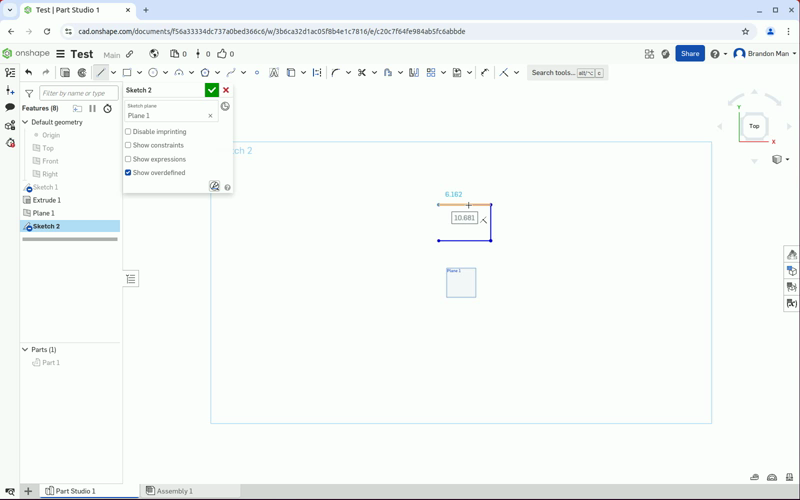
mouse_move(438, 240)
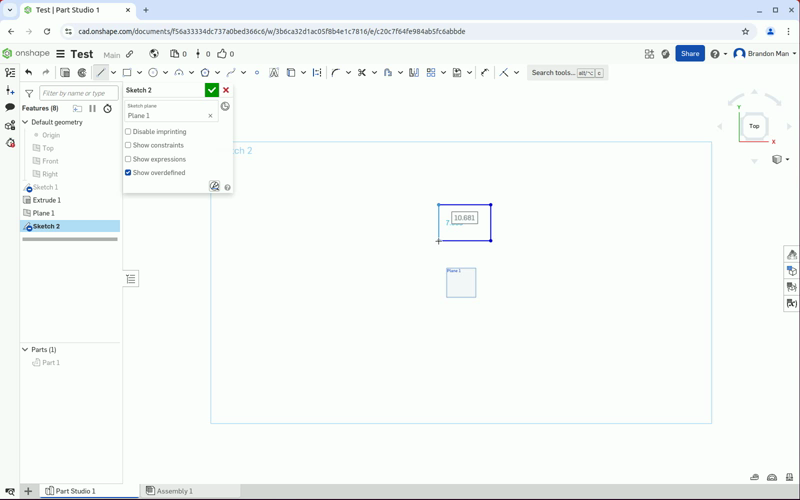
key_up(shift)
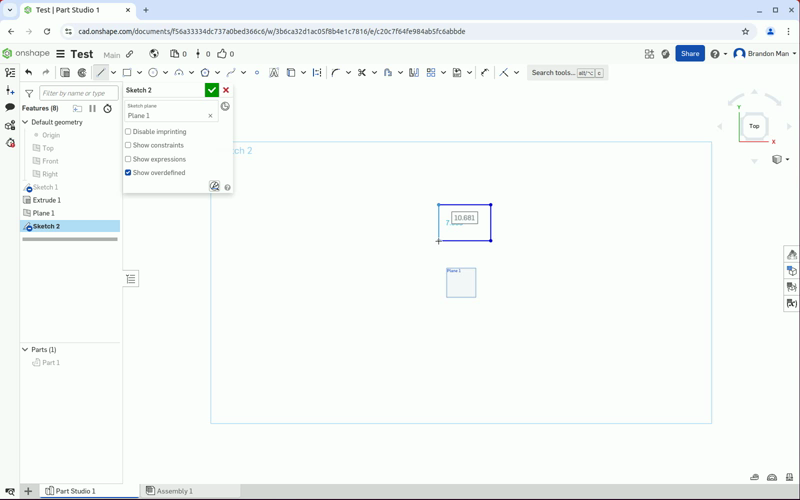
click(438, 240)
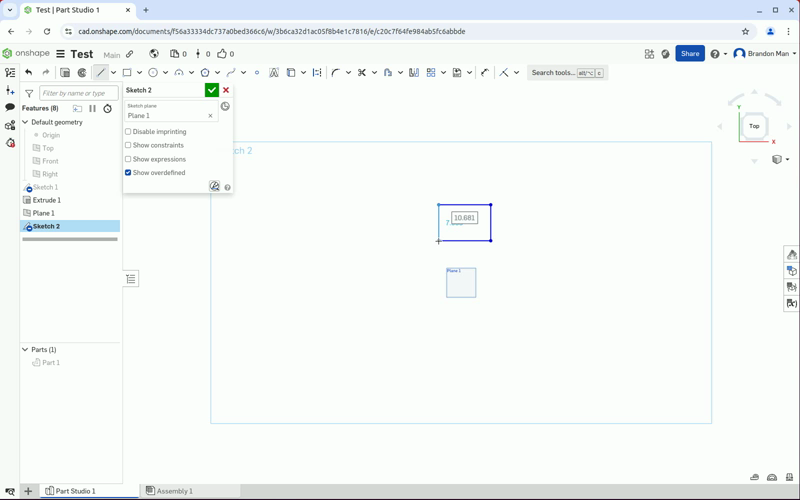
key(esc)
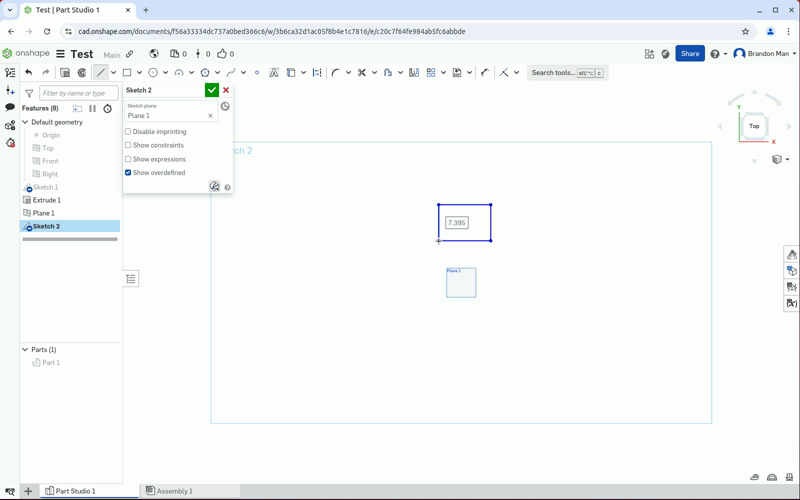
mouse_move(439, 208)
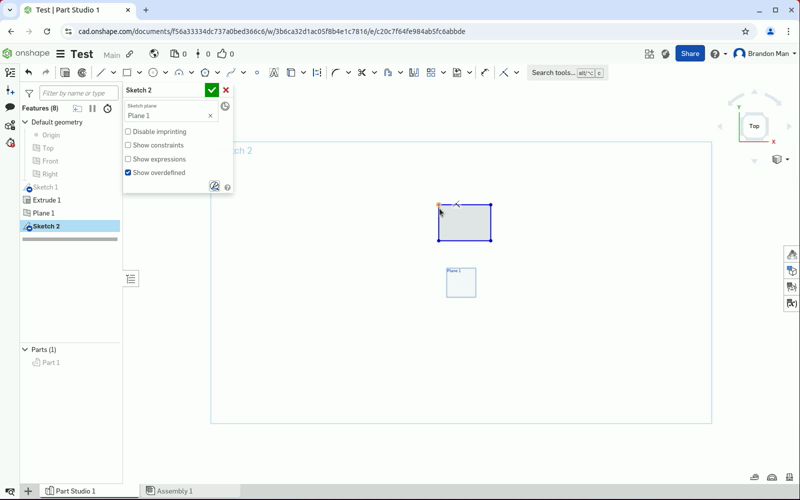
click(439, 208)
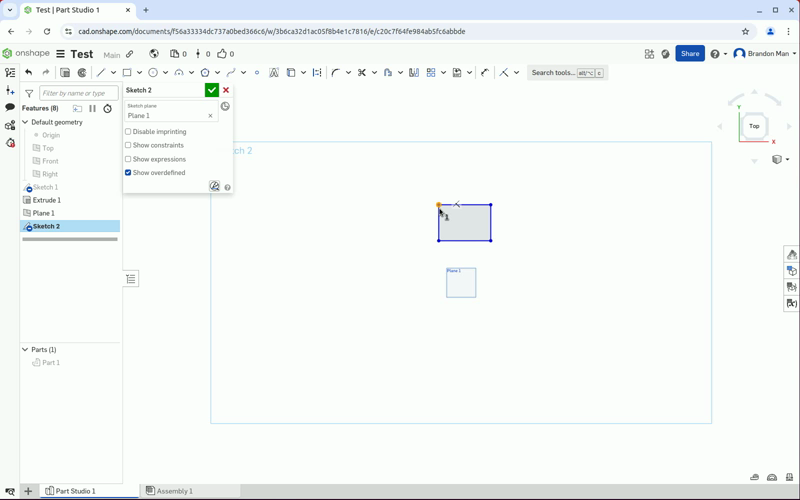
mouse_move(73, 352)
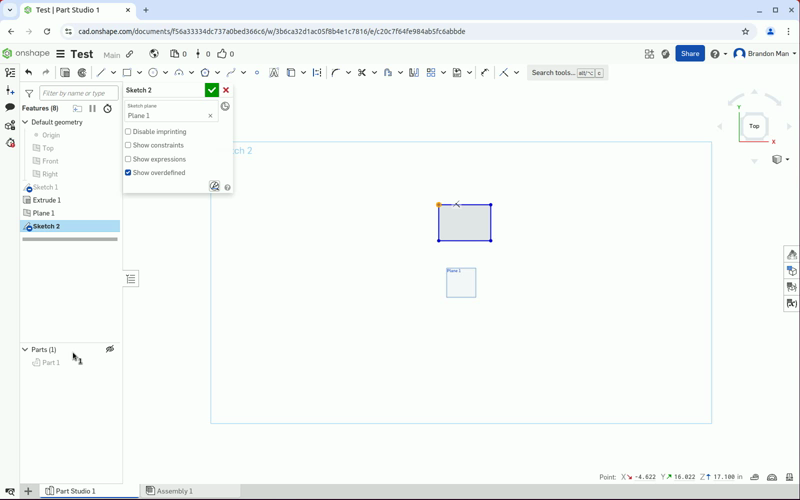
key(shift+y)
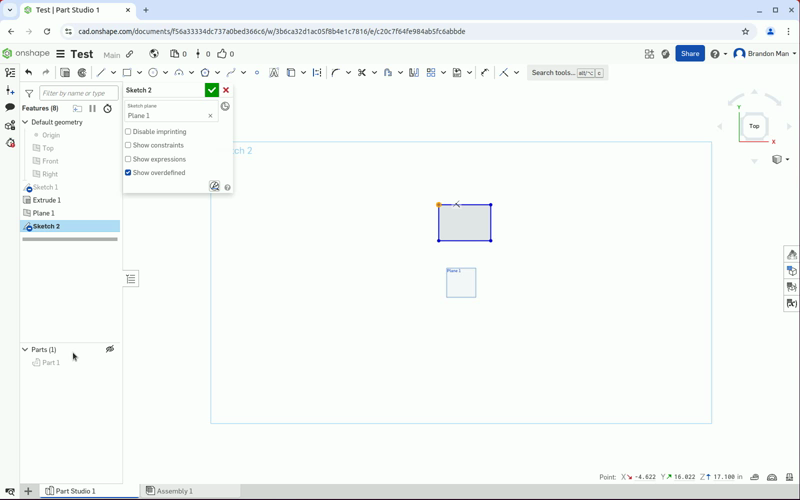
key(shift+e)
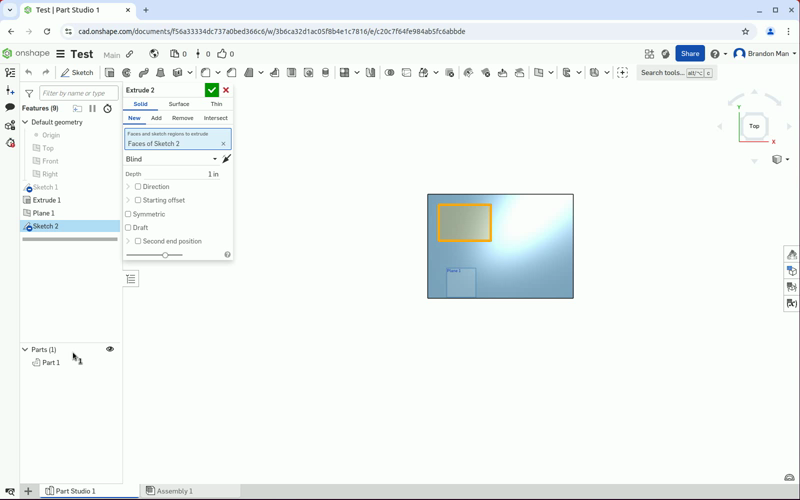
mouse_move(143, 106)
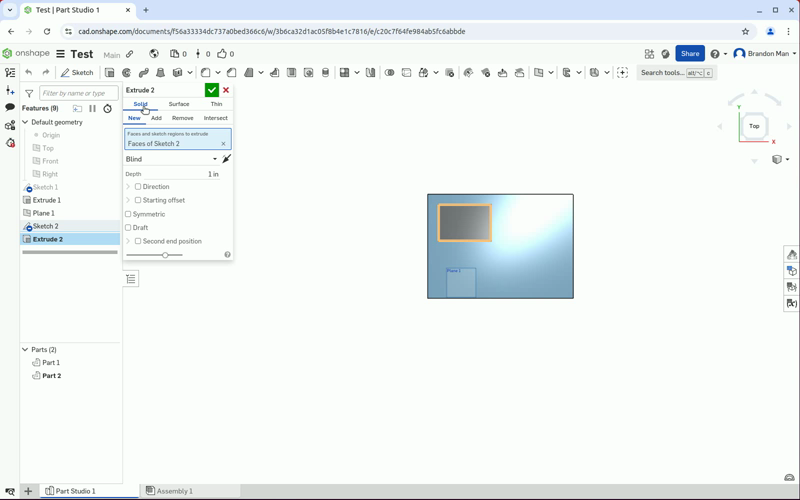
click(143, 106)
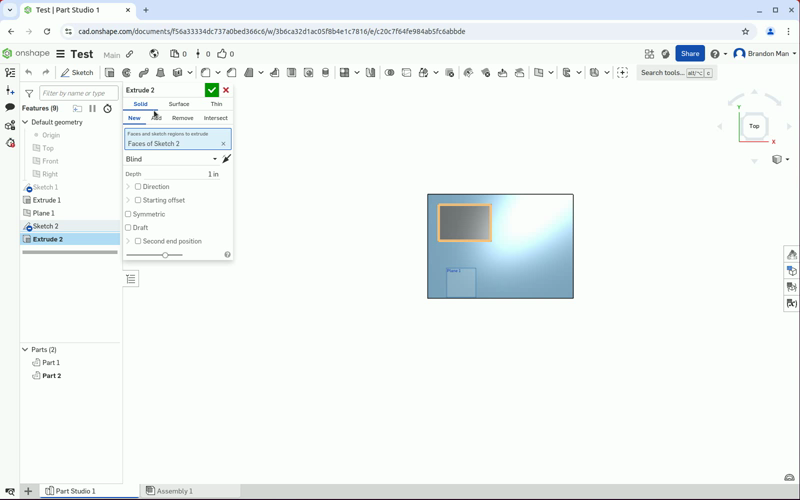
mouse_move(186, 120)
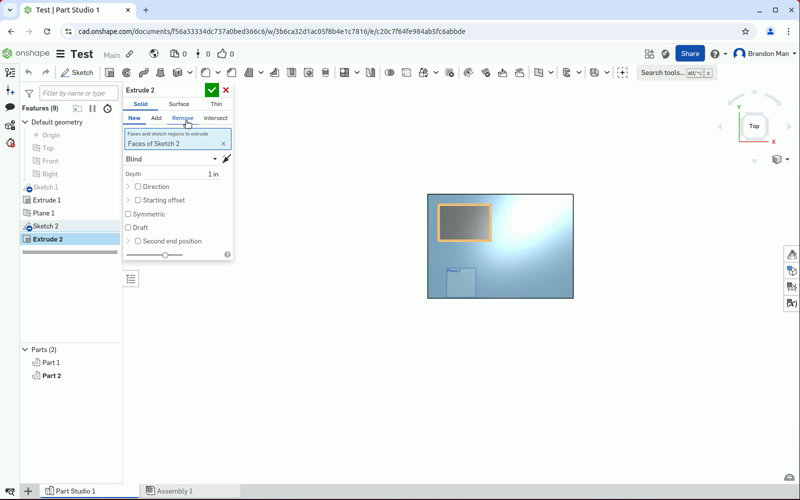
click(186, 120)
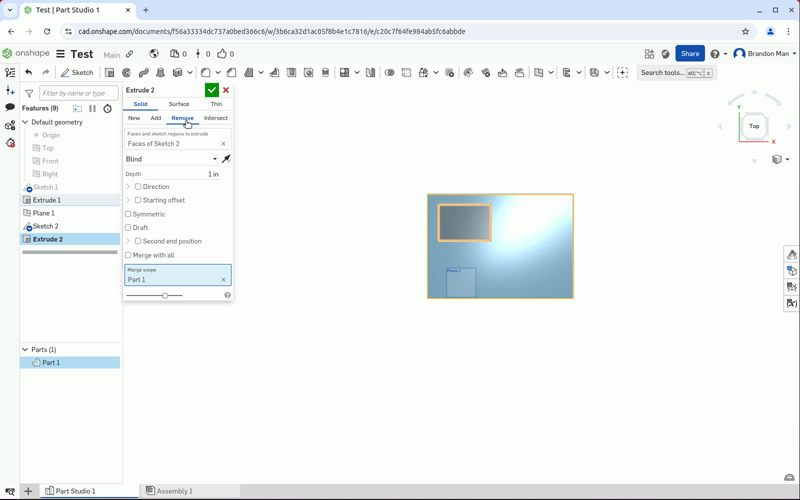
key(tab, 4)
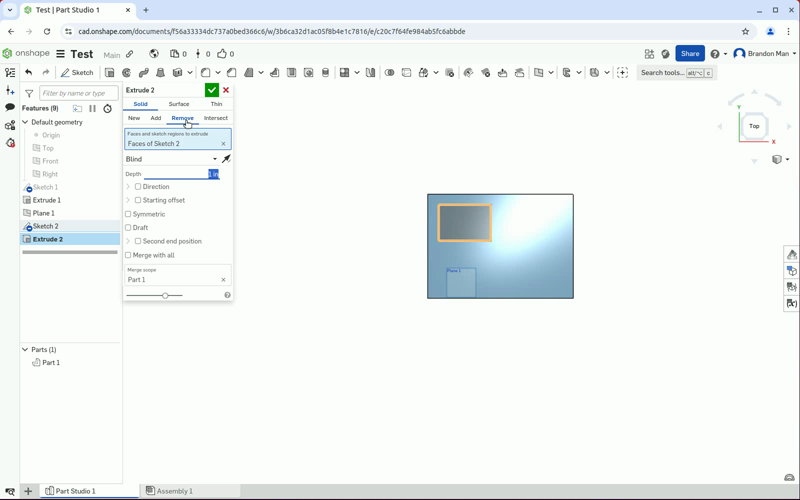
text(10.591)
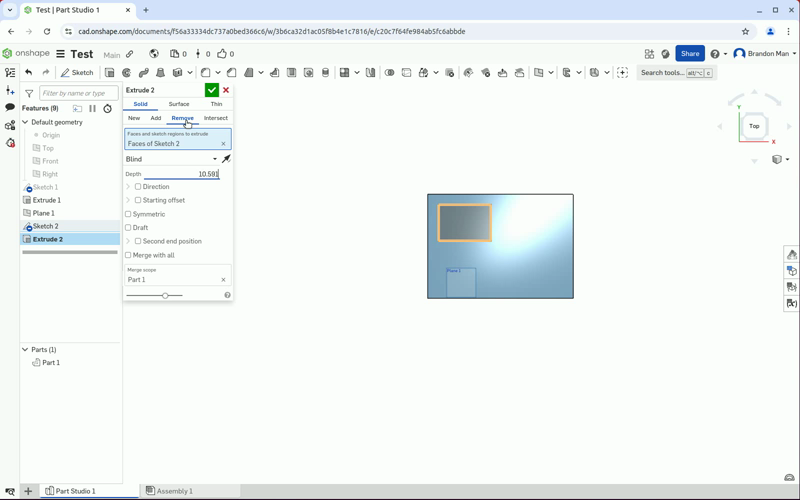
key(tab, 6)
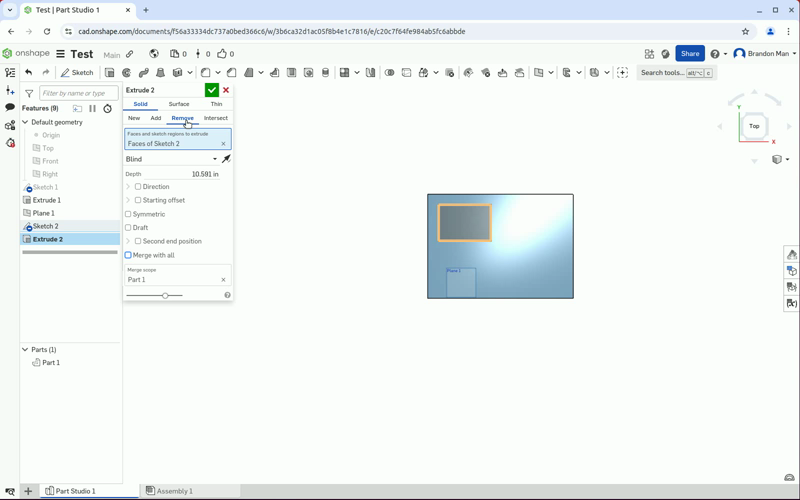
key(space)
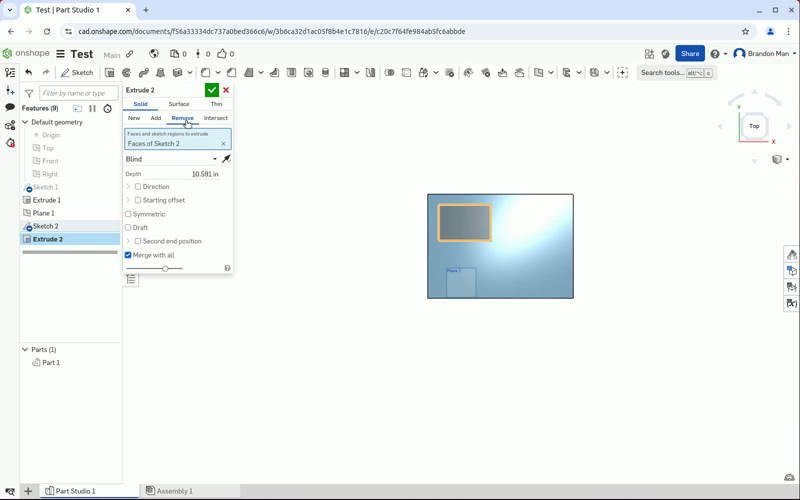
key(enter)
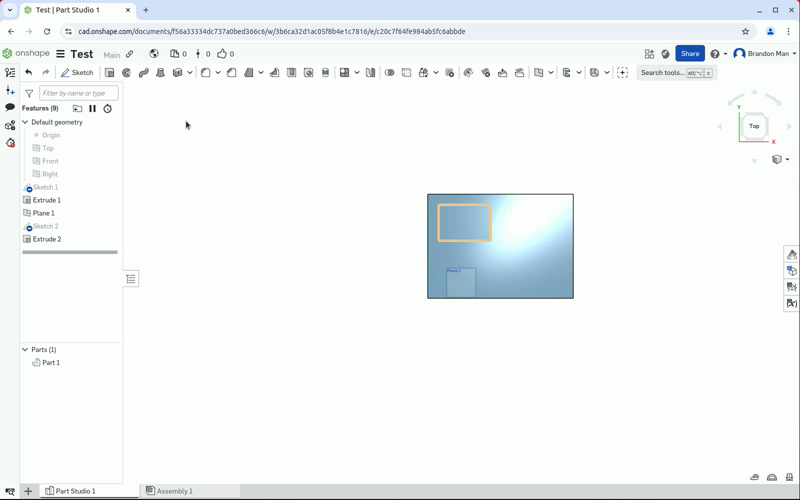
key(shift+h)
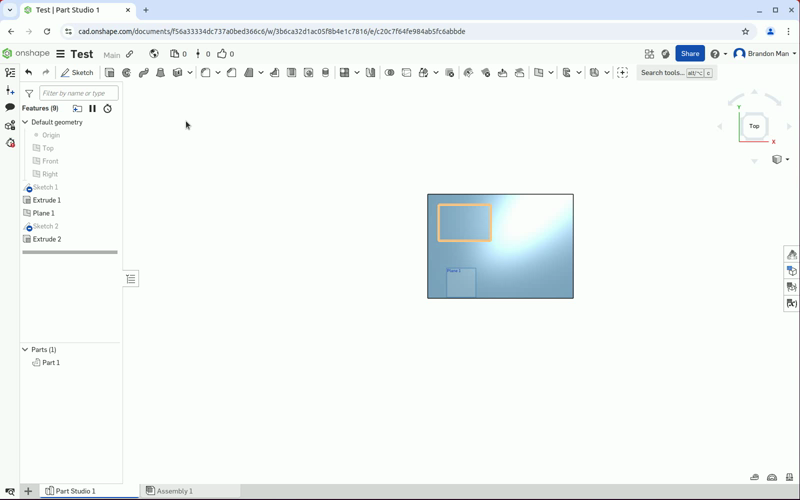
key(shift+h)
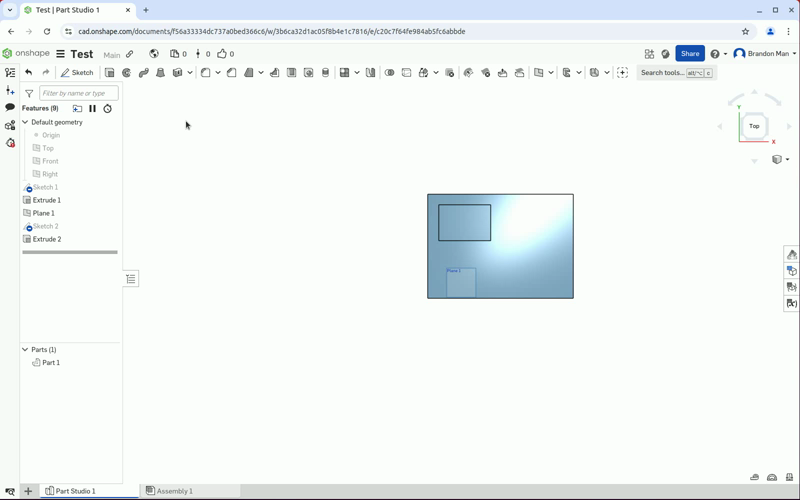
mouse_move(73, 189)
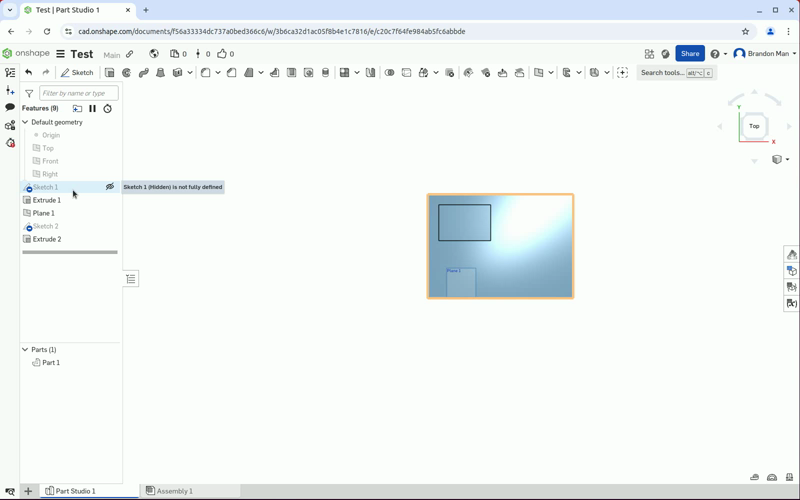
click(73, 189)
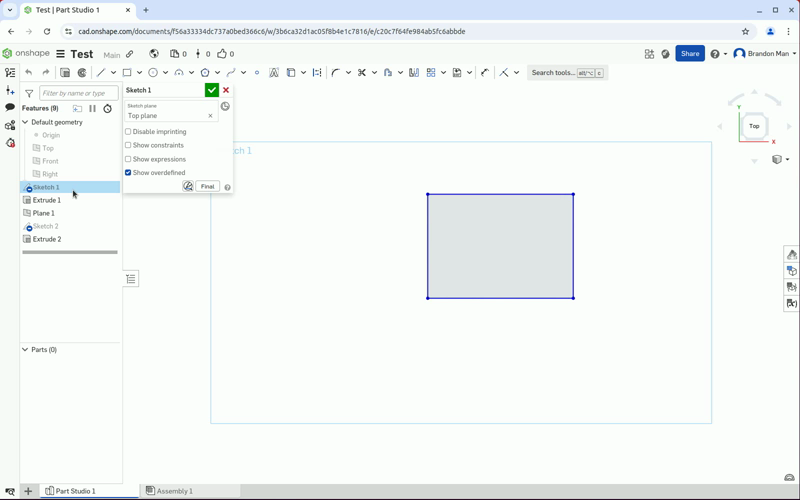
mouse_move(229, 92)
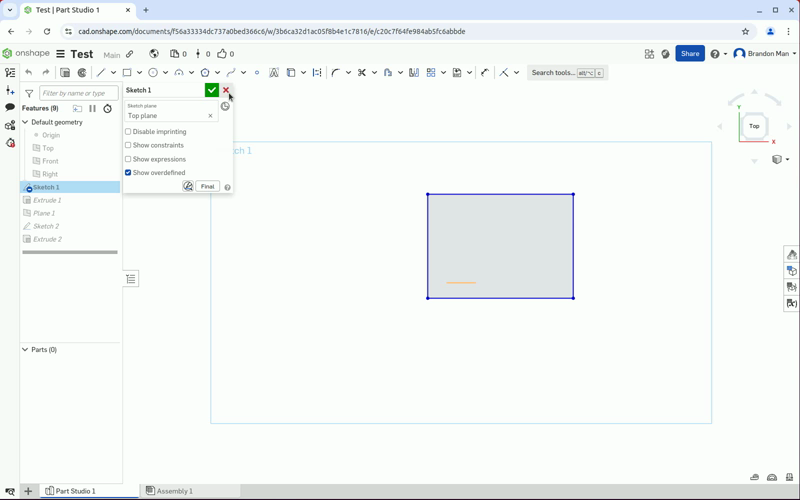
click(229, 92)
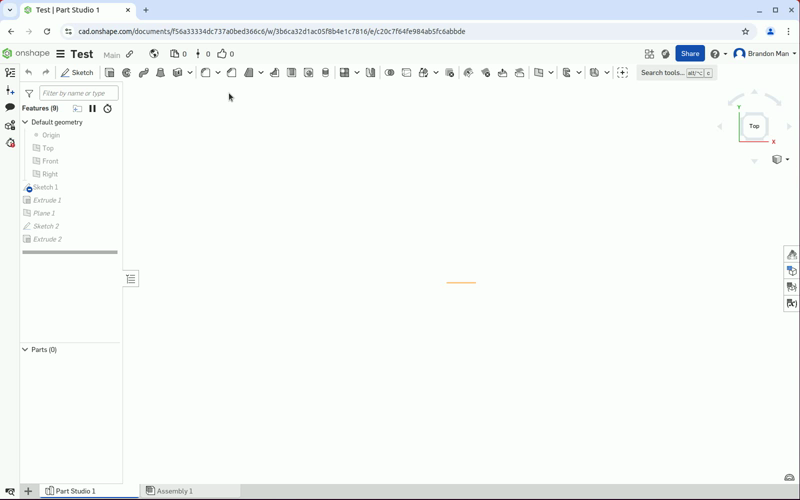
key(shift+s)
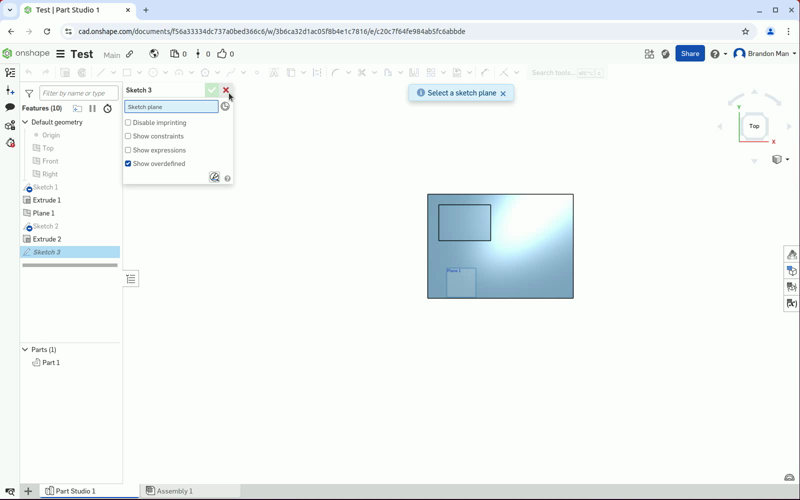
mouse_move(73, 215)
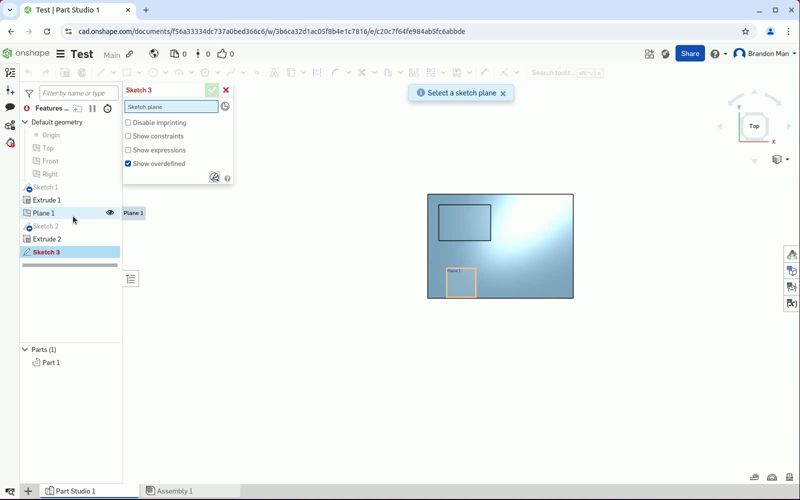
click(73, 215)
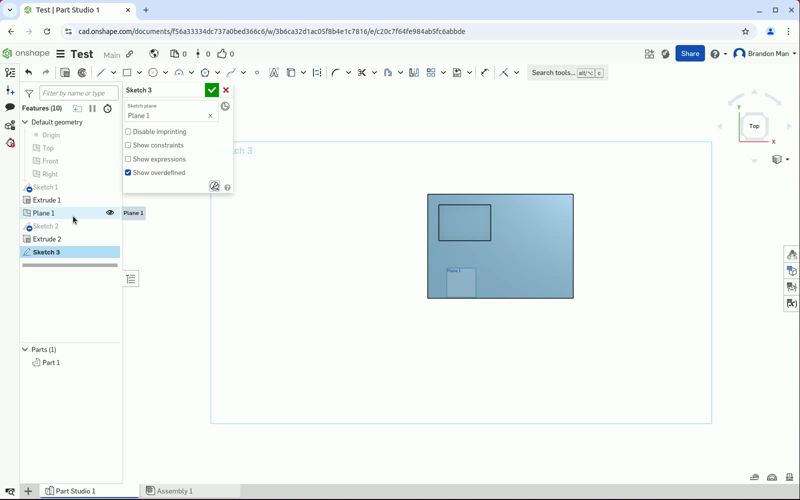
mouse_move(73, 352)
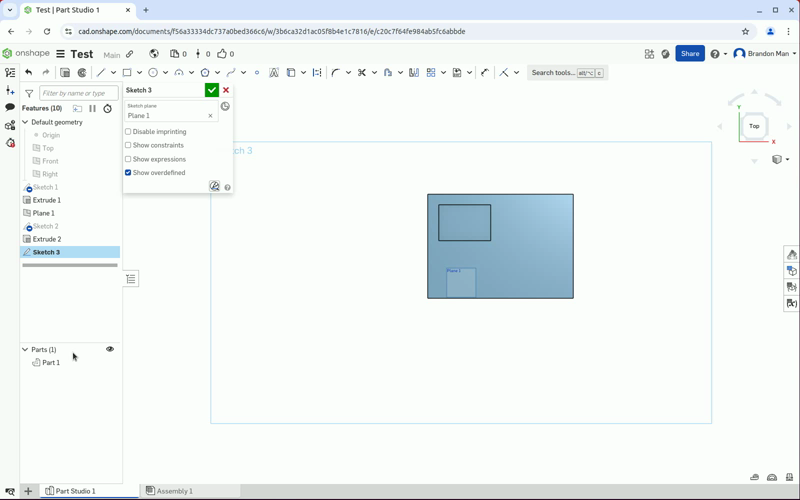
key(y)
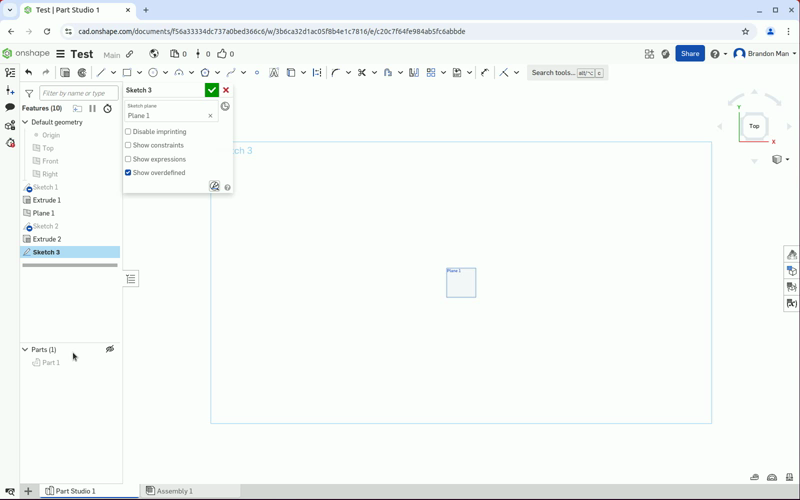
key(c)
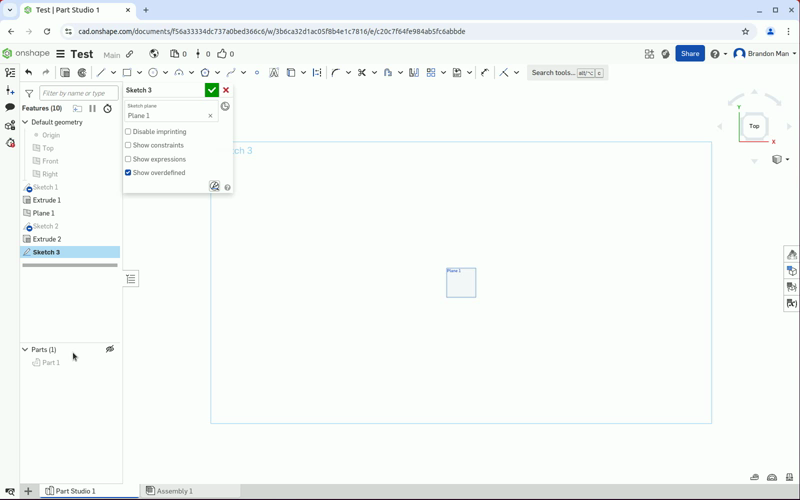
key_down(shift)
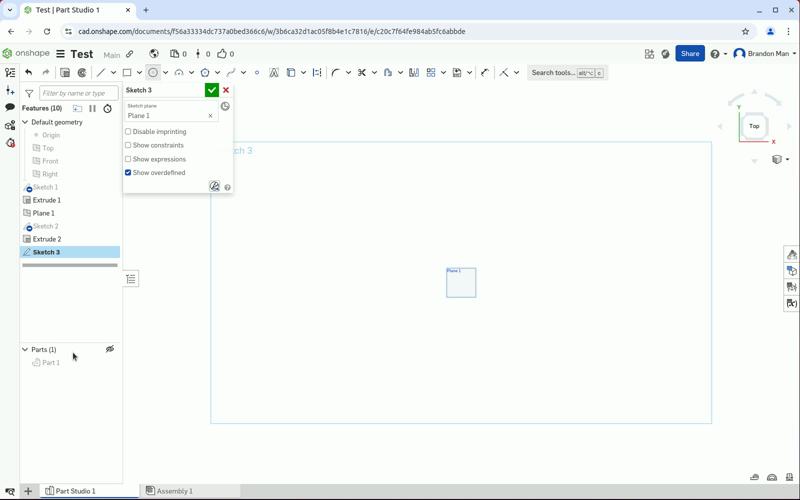
mouse_move(515, 222)
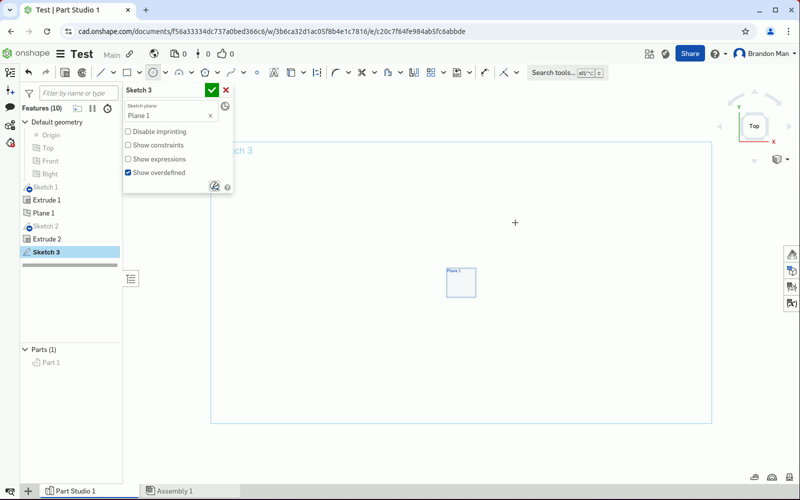
click(515, 222)
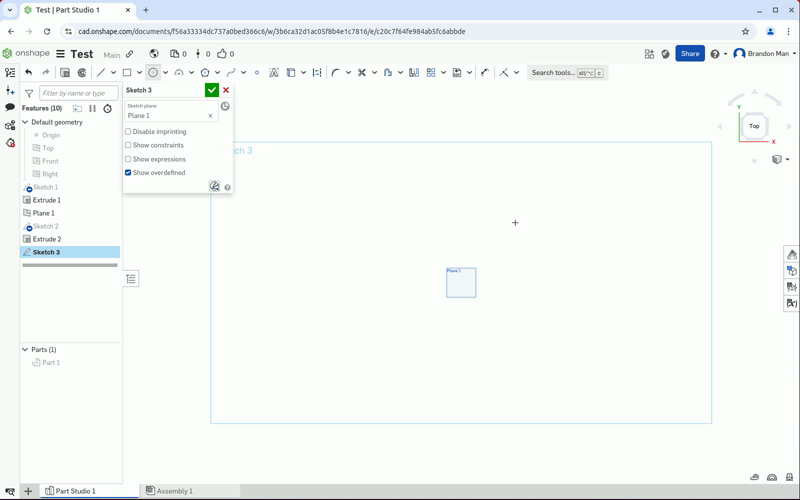
key_up(shift)
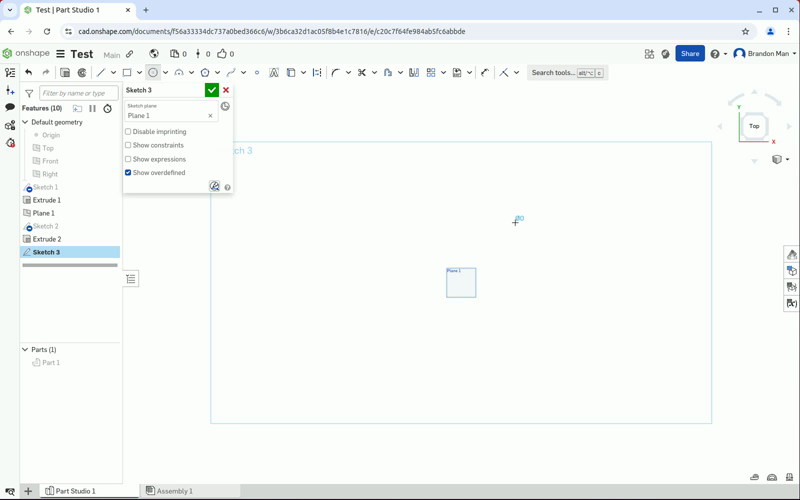
mouse_move(526, 222)
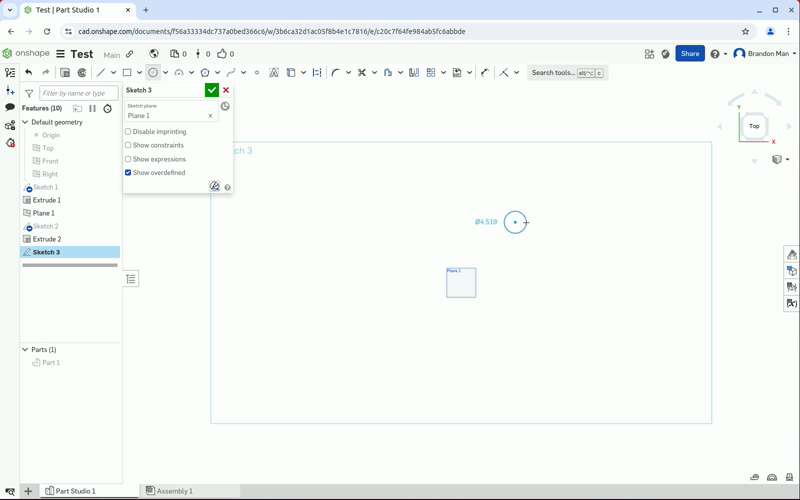
click(526, 222)
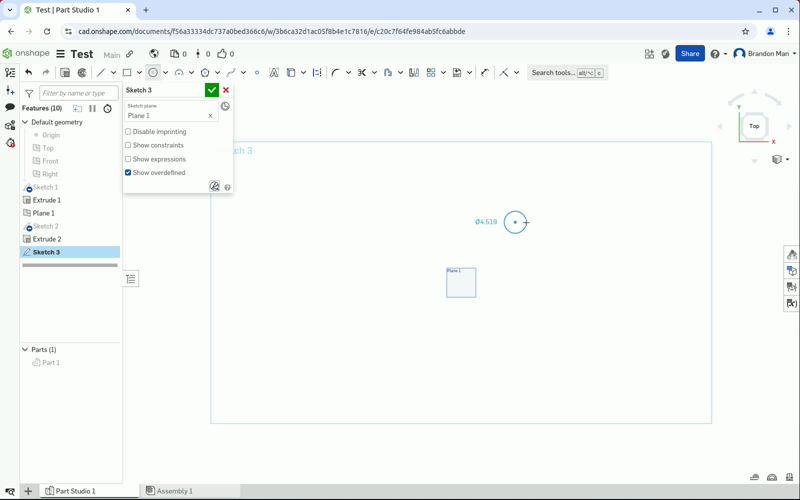
key(esc)
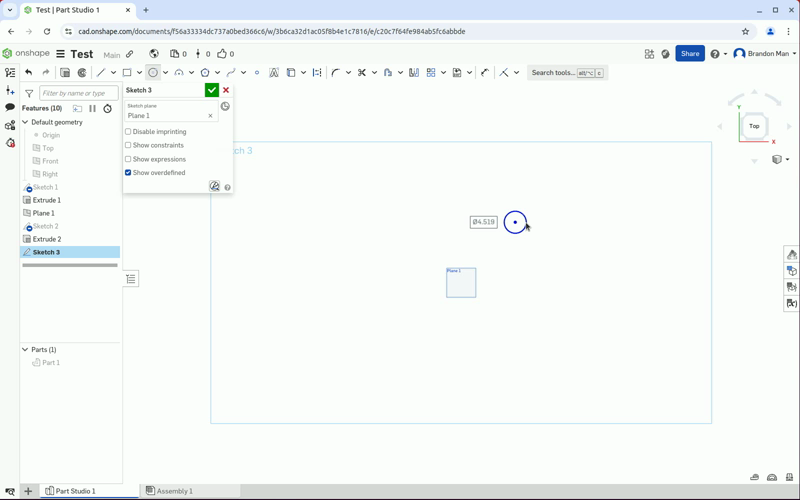
mouse_move(505, 222)
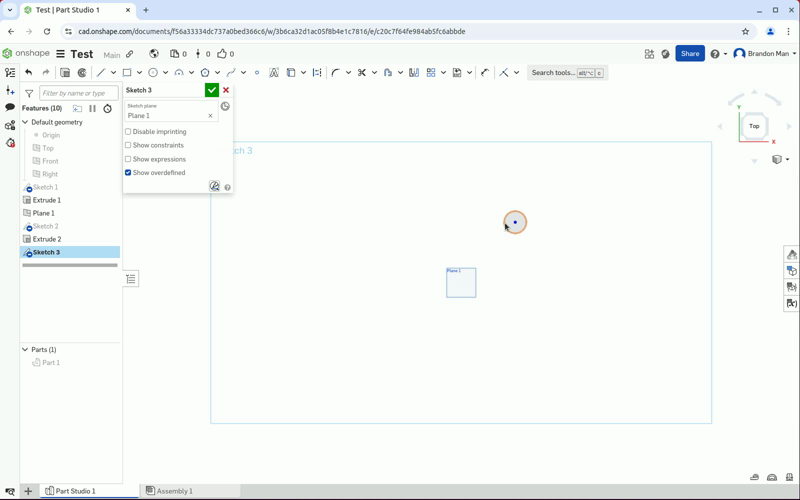
scroll(6)
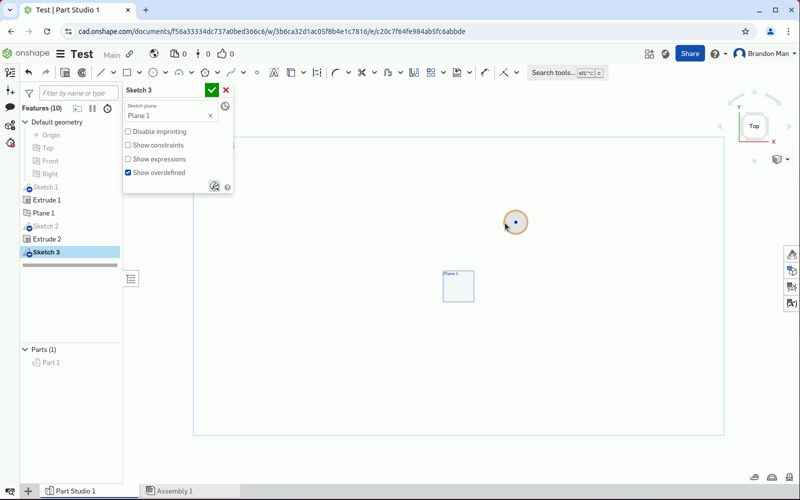
scroll(6)
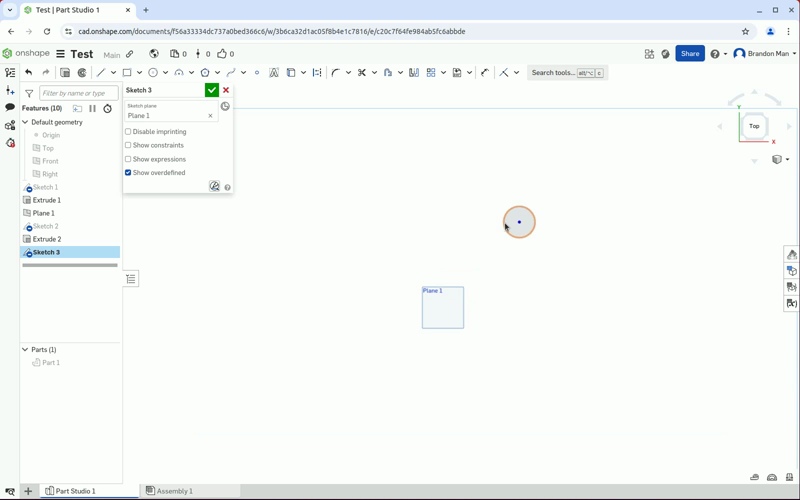
scroll(6)
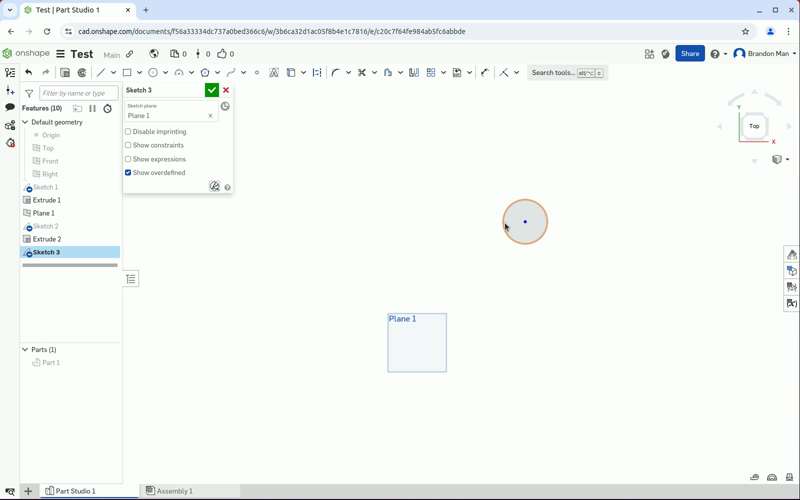
scroll(6)
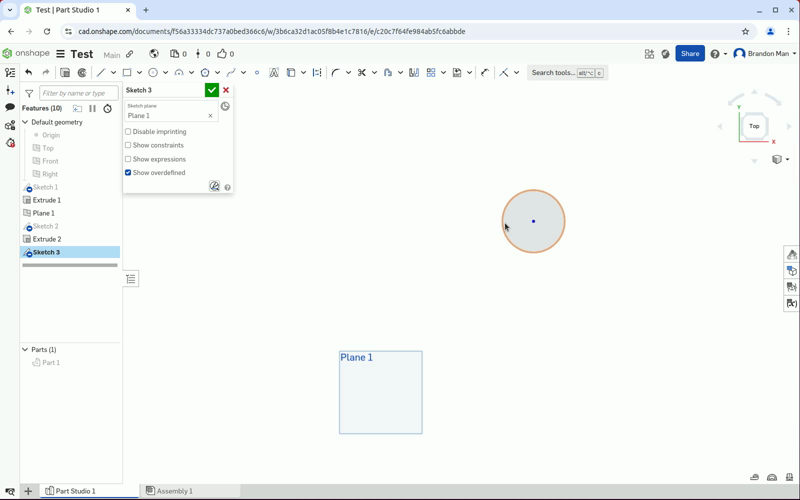
scroll(6)
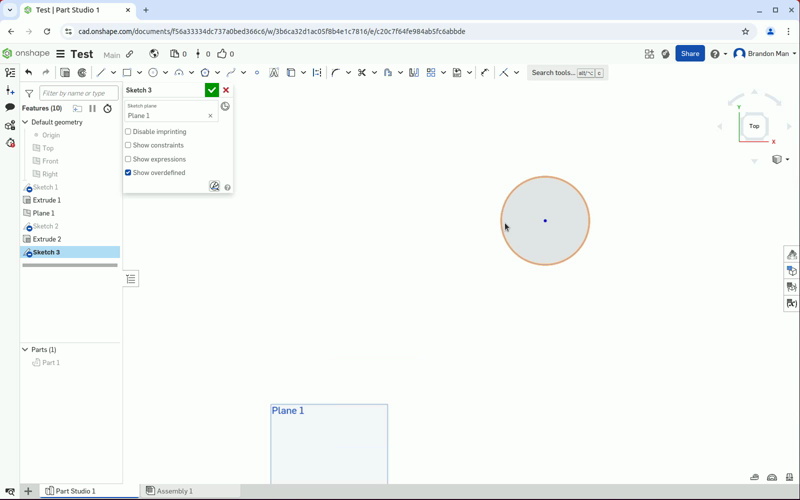
scroll(6)
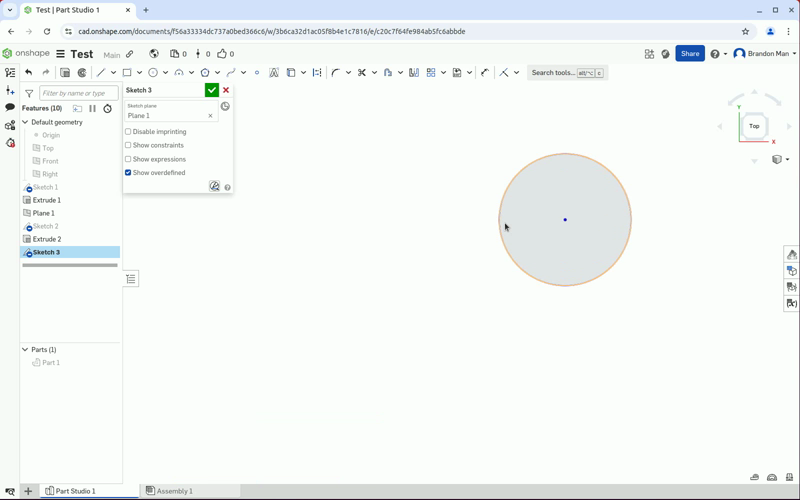
scroll(6)
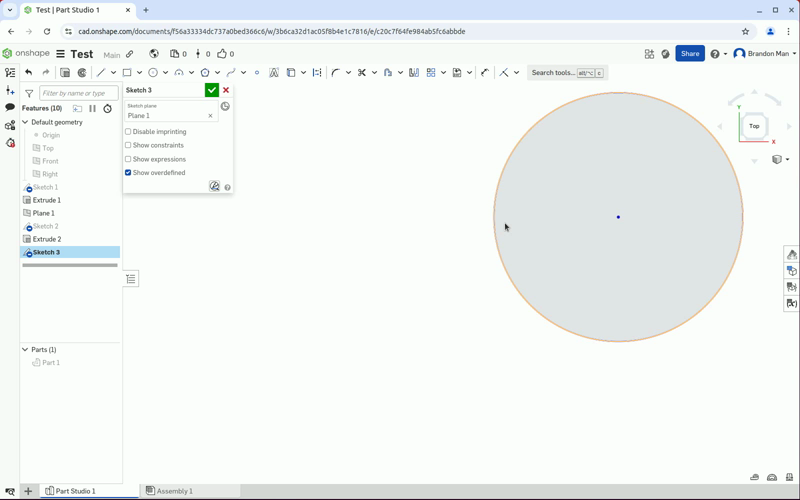
click(505, 222)
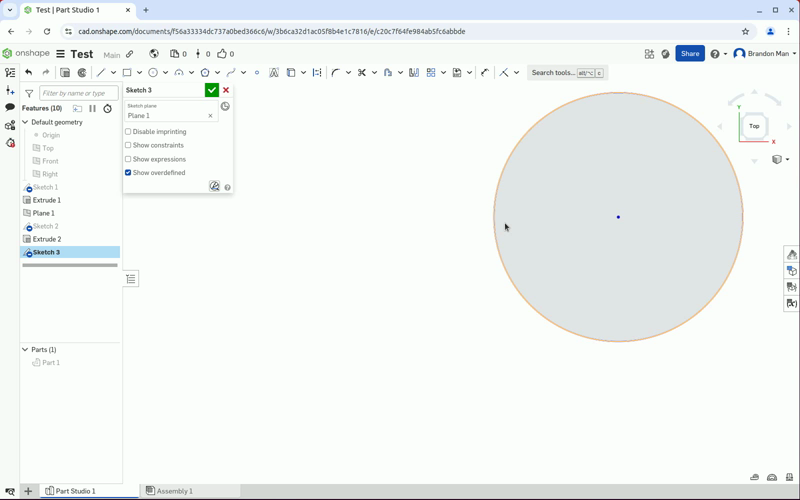
scroll(-6)
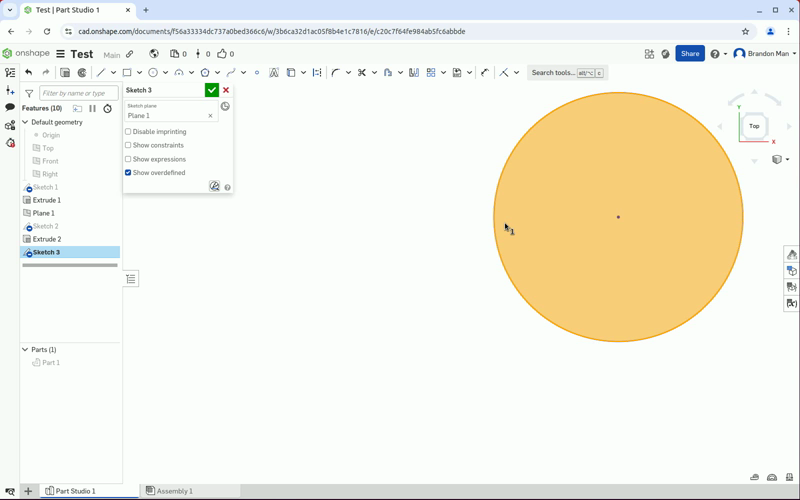
scroll(-6)
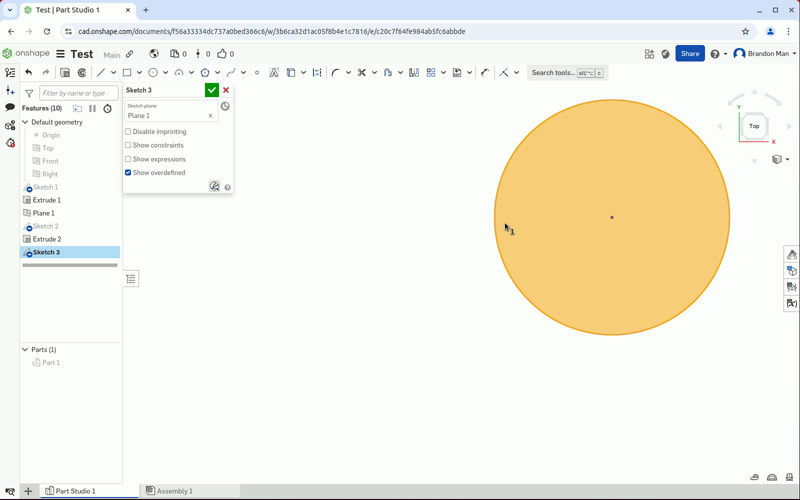
scroll(-6)
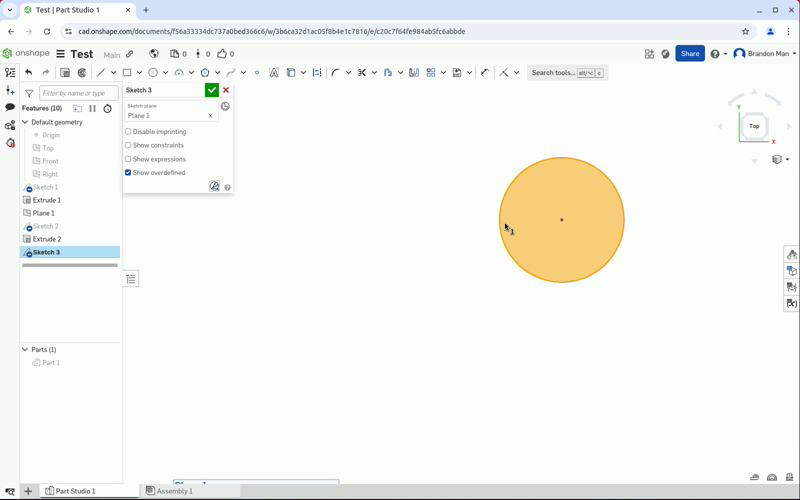
scroll(-6)
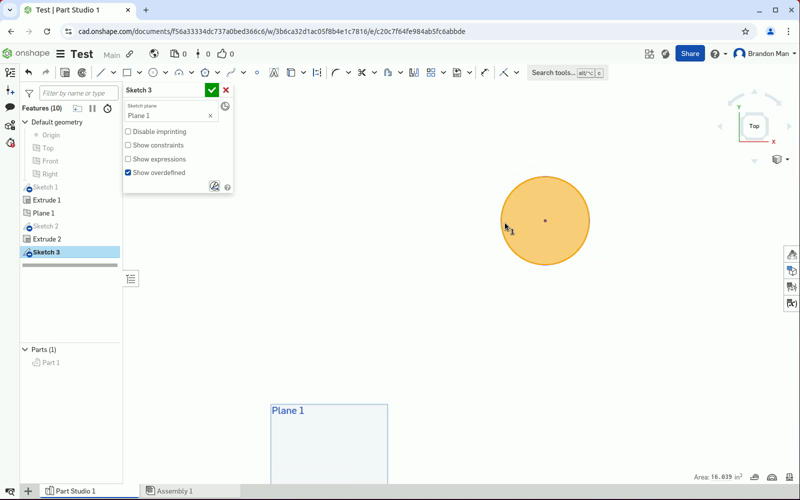
scroll(-6)
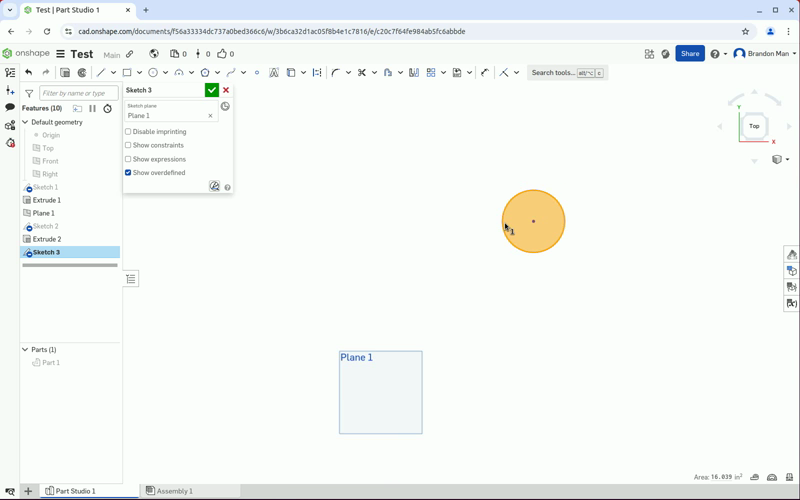
scroll(-6)
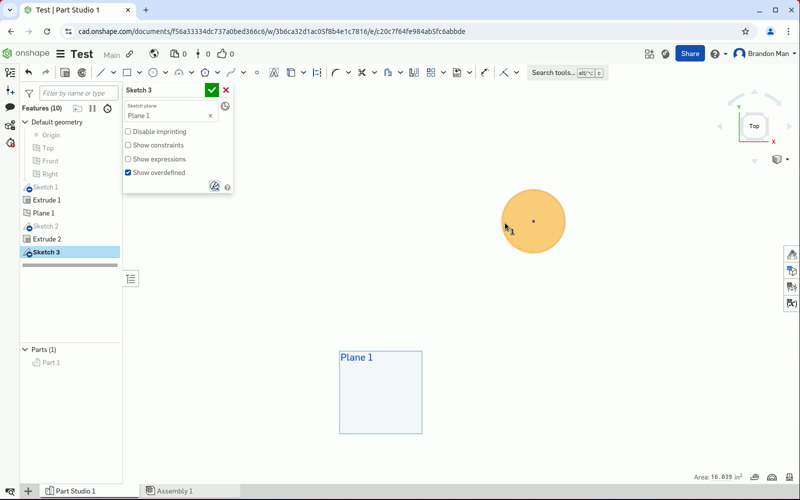
scroll(-6)
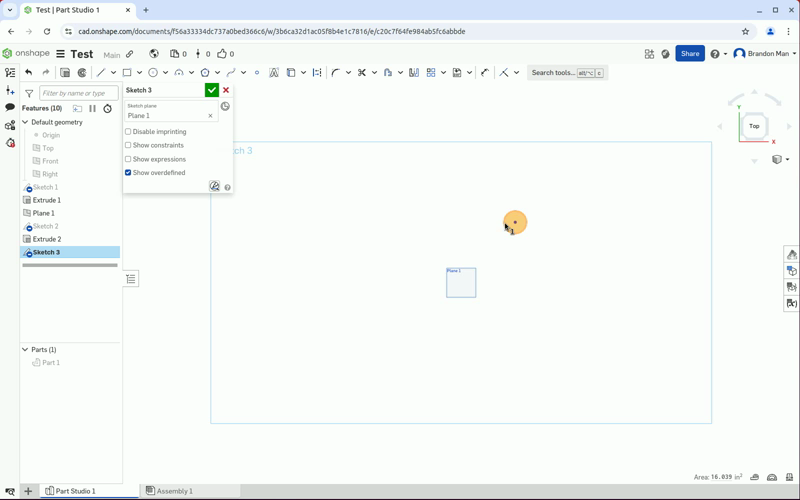
mouse_move(73, 352)
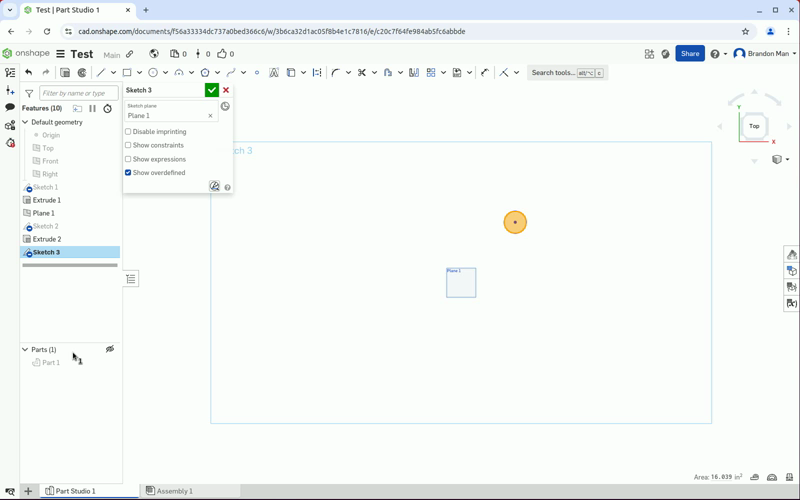
key(shift+y)
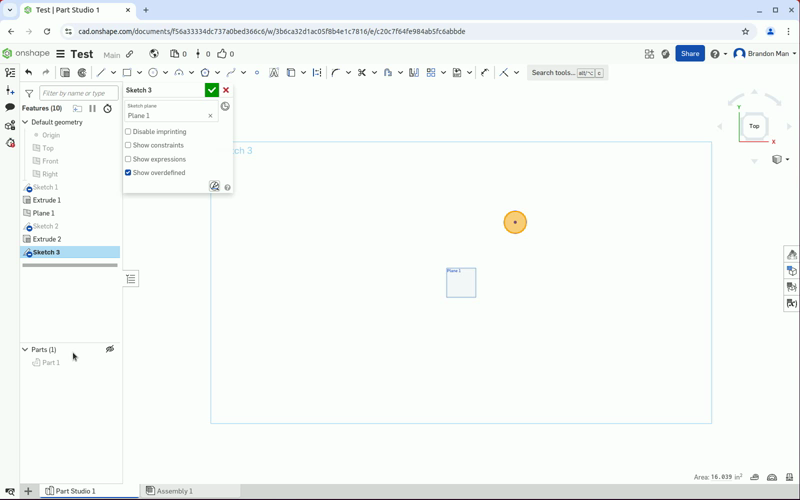
key(shift+e)
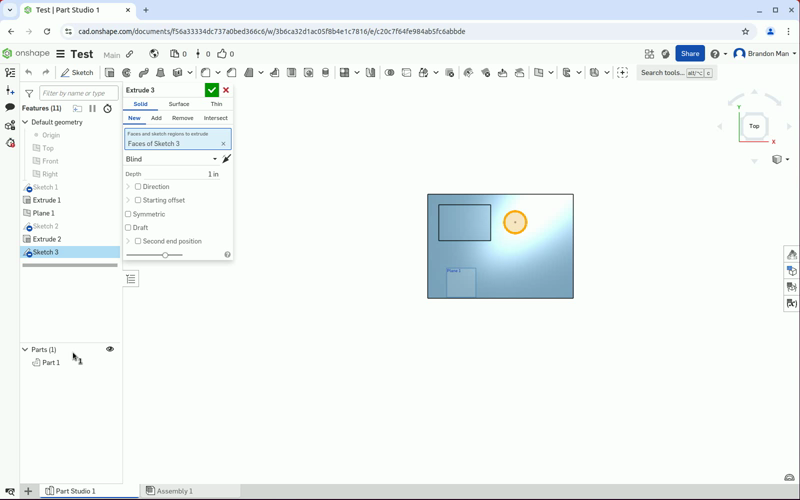
mouse_move(143, 106)
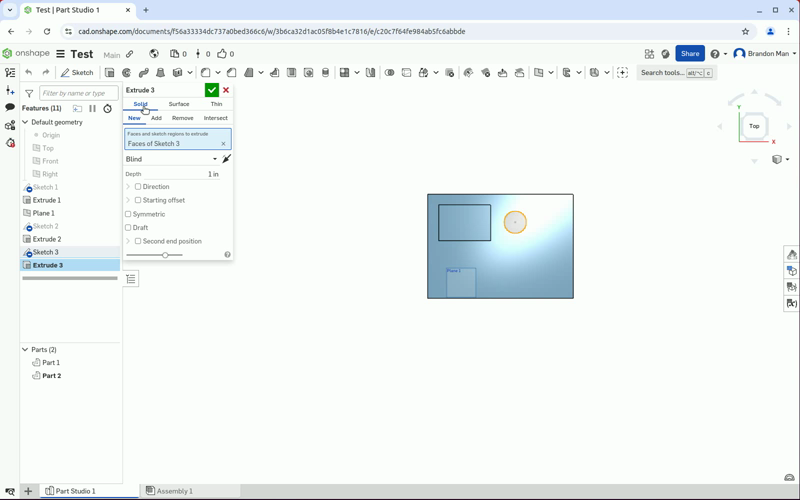
click(143, 106)
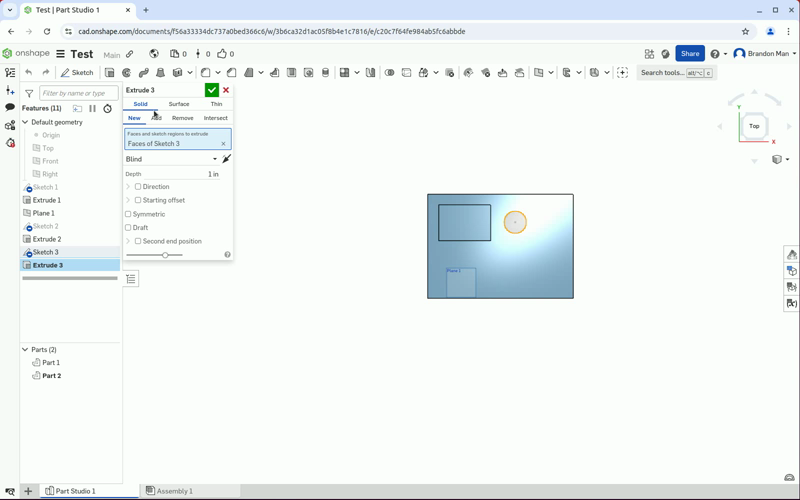
mouse_move(186, 120)
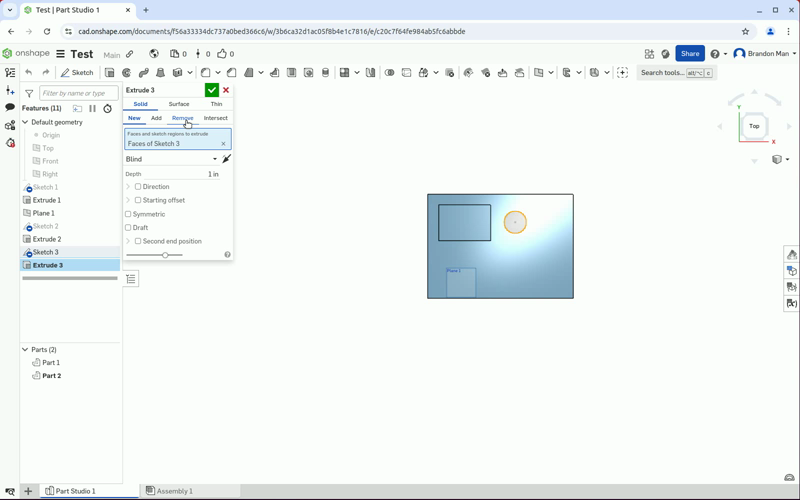
click(186, 120)
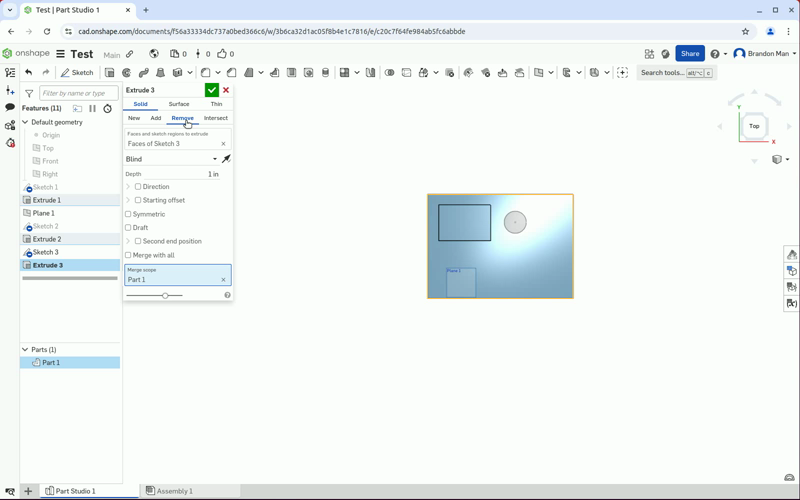
key(tab, 4)
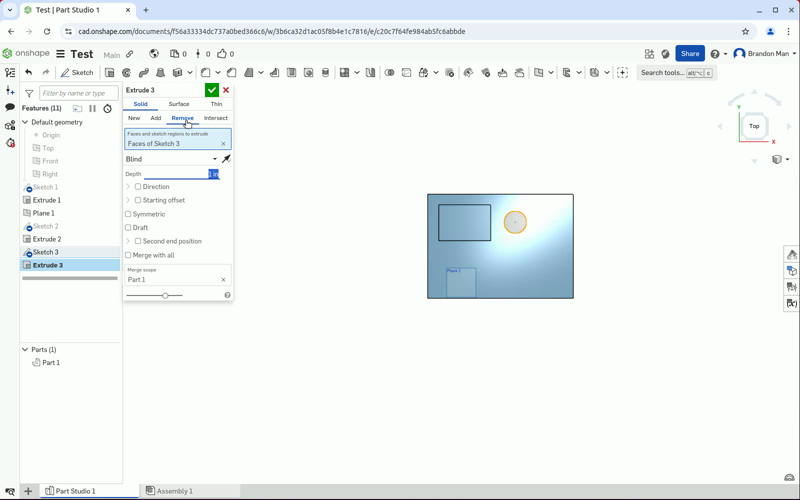
text(10.591)
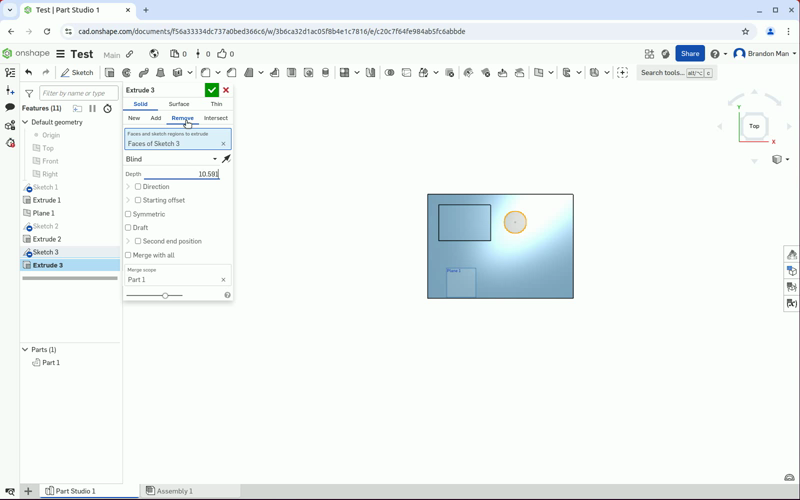
key(tab, 6)
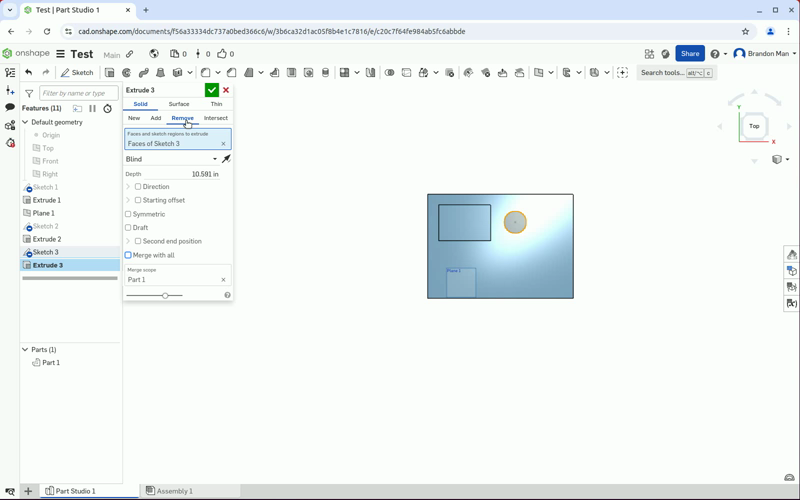
key(space)
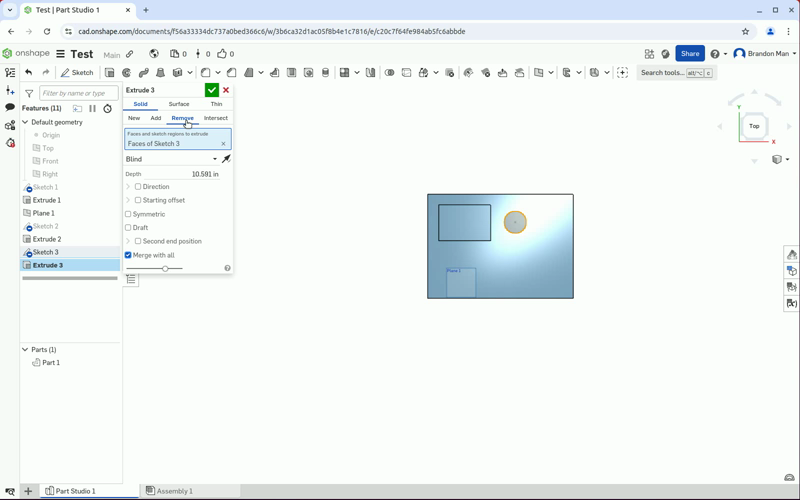
key(enter)
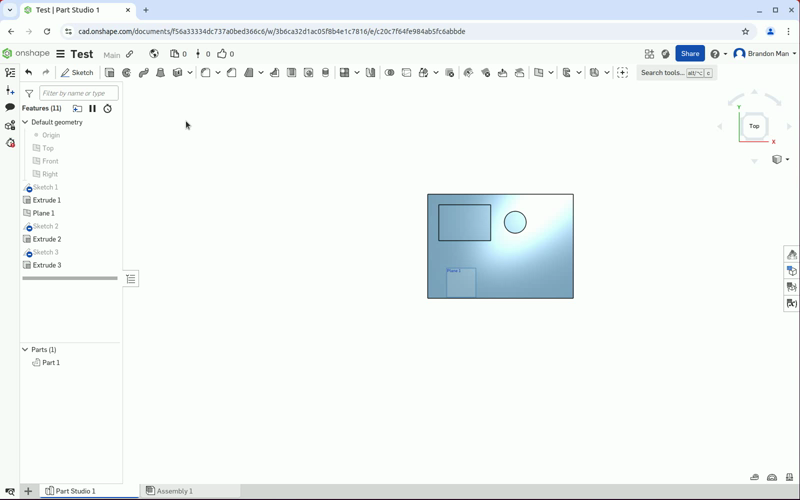
key(shift+h)
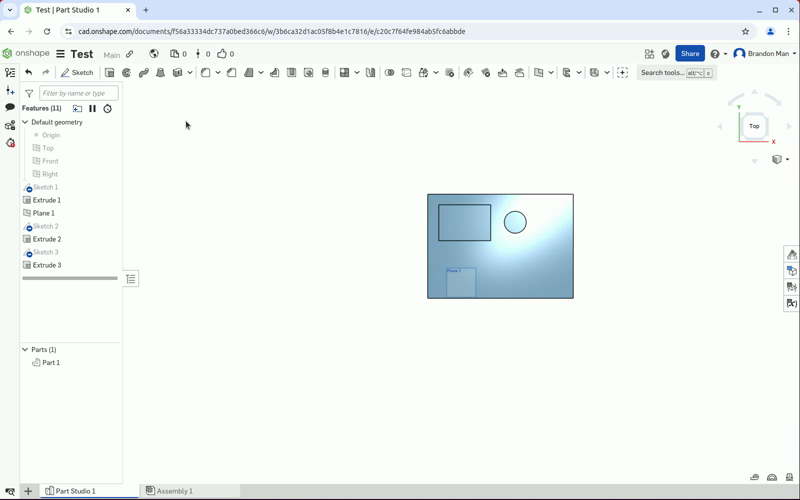
key(shift+h)
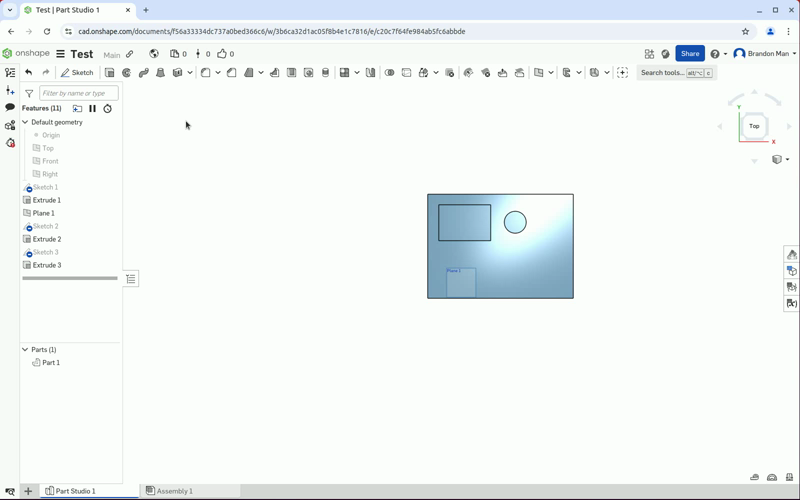
mouse_move(73, 189)
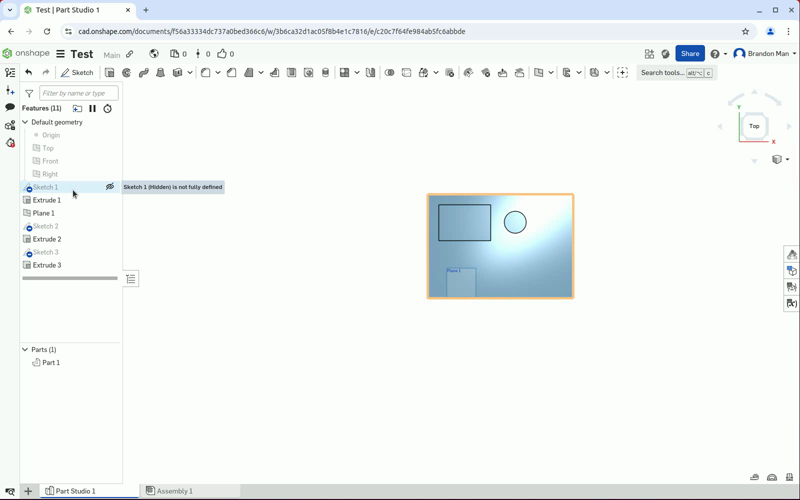
click(73, 189)
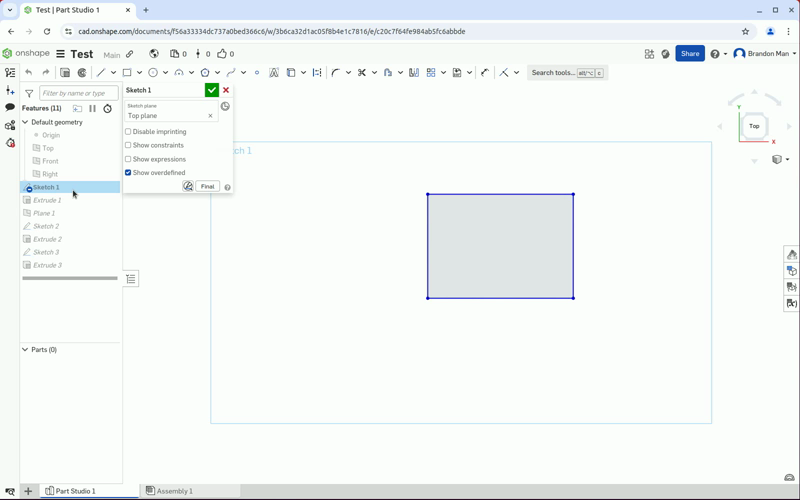
mouse_move(229, 92)
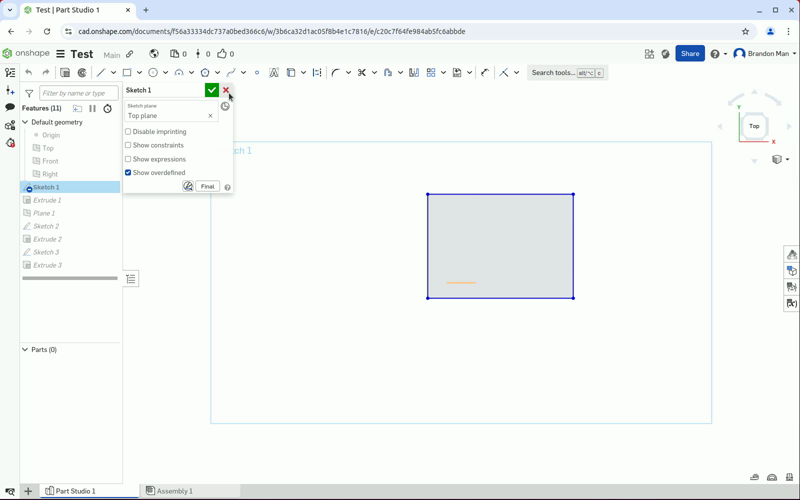
click(229, 92)
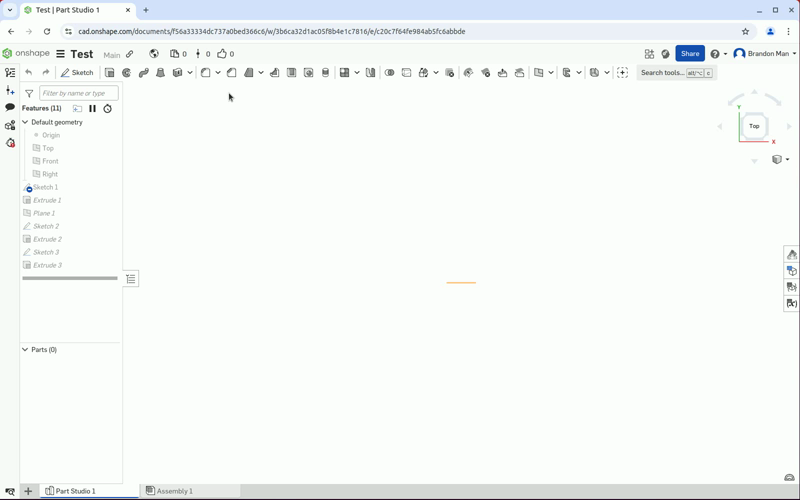
key(shift+s)
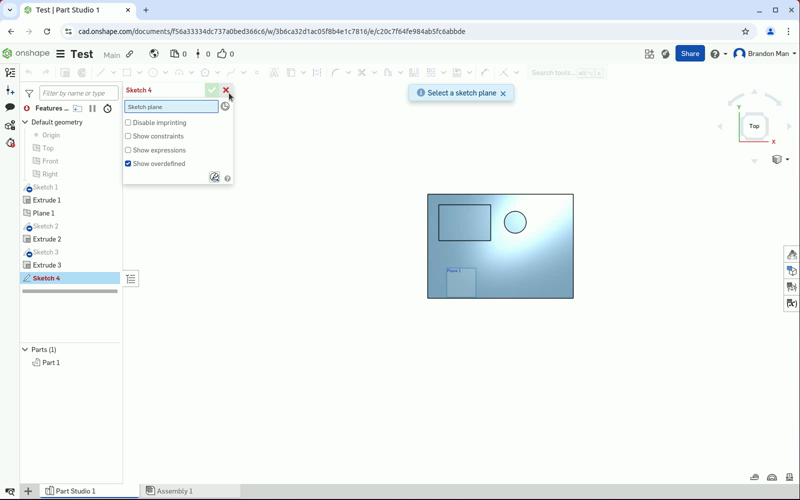
mouse_move(73, 215)
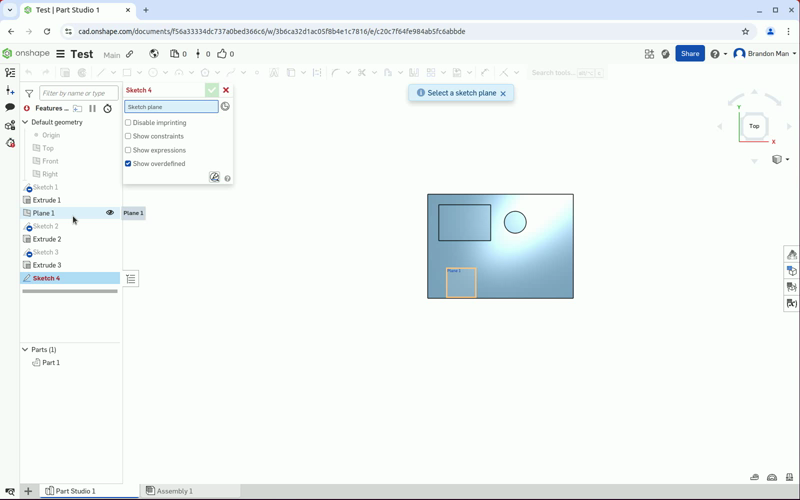
click(73, 215)
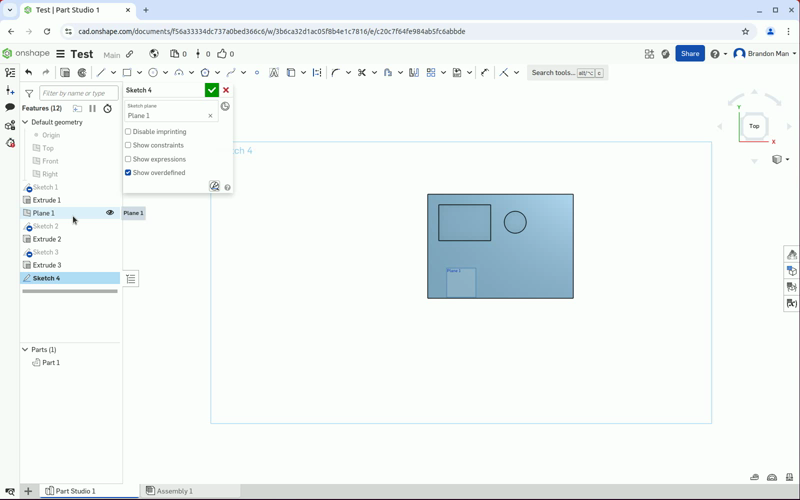
mouse_move(73, 352)
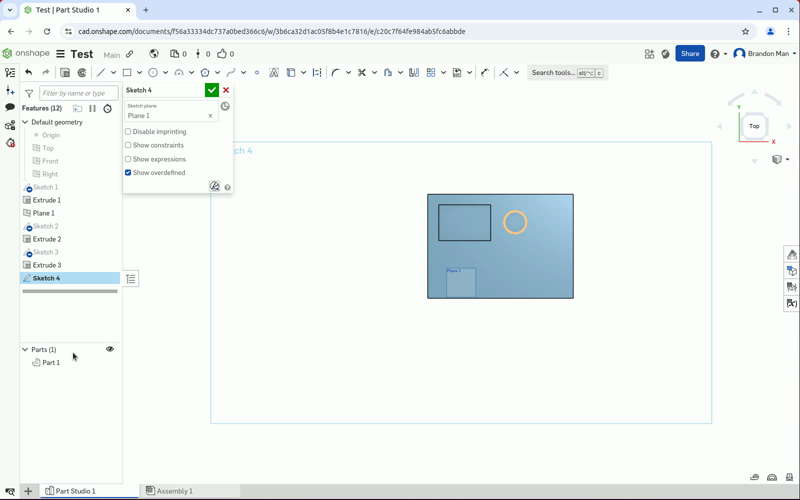
key(y)
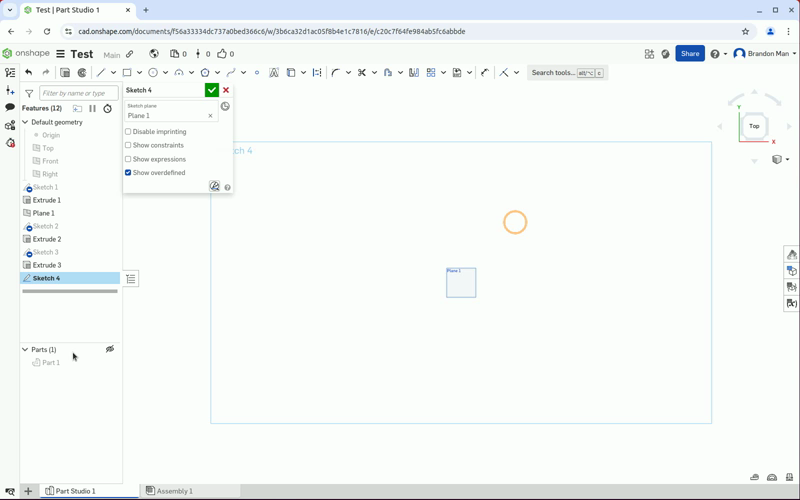
key(c)
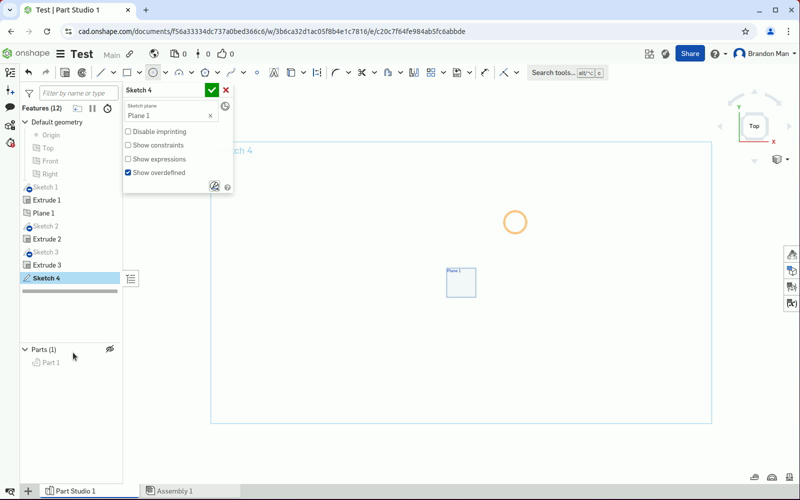
key_down(shift)
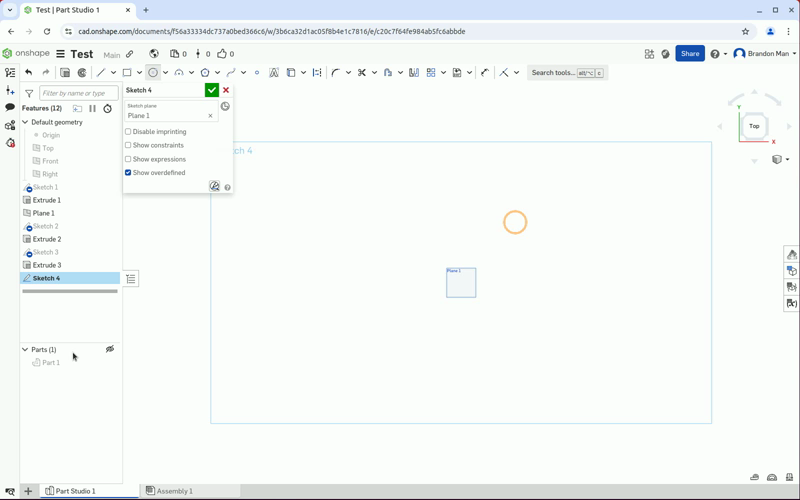
mouse_move(549, 222)
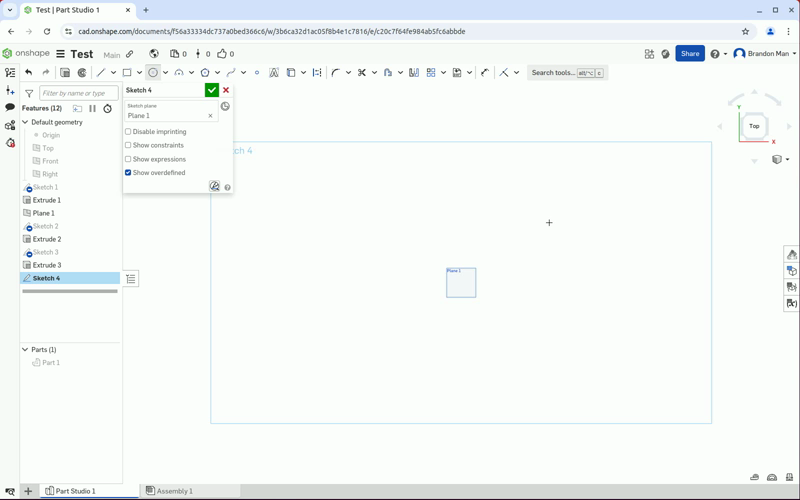
click(549, 222)
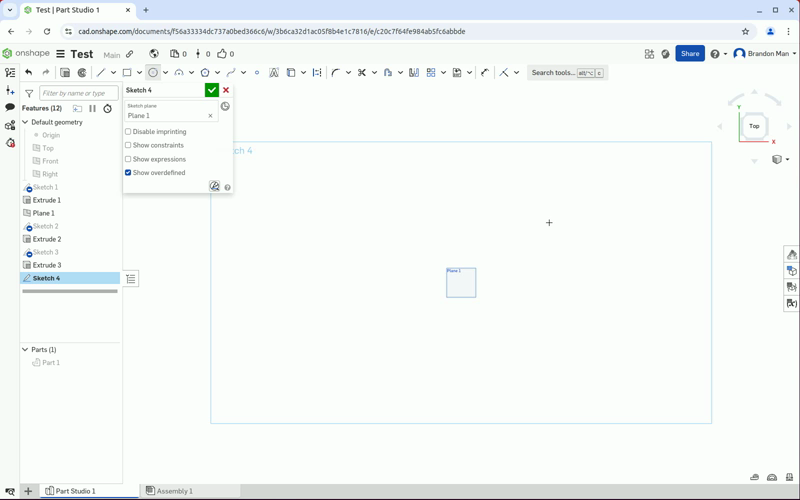
key_up(shift)
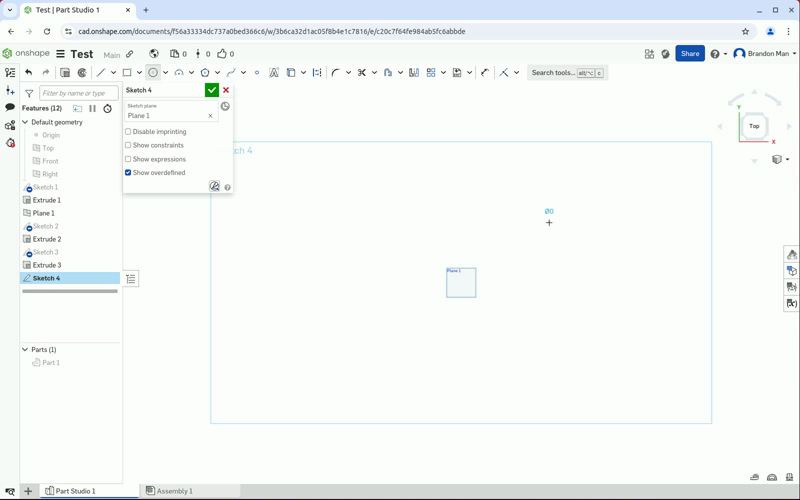
mouse_move(560, 222)
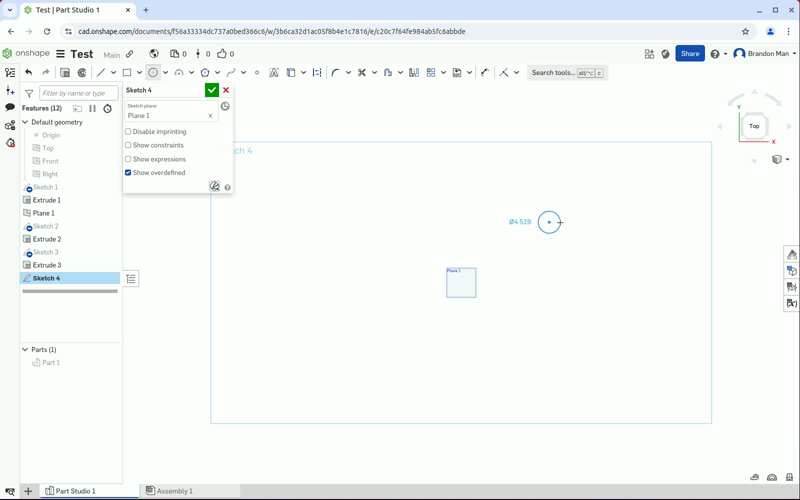
click(560, 222)
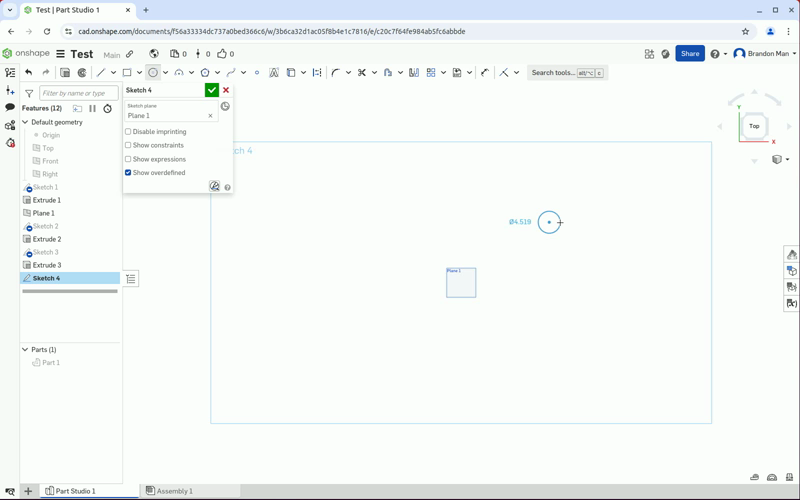
key(esc)
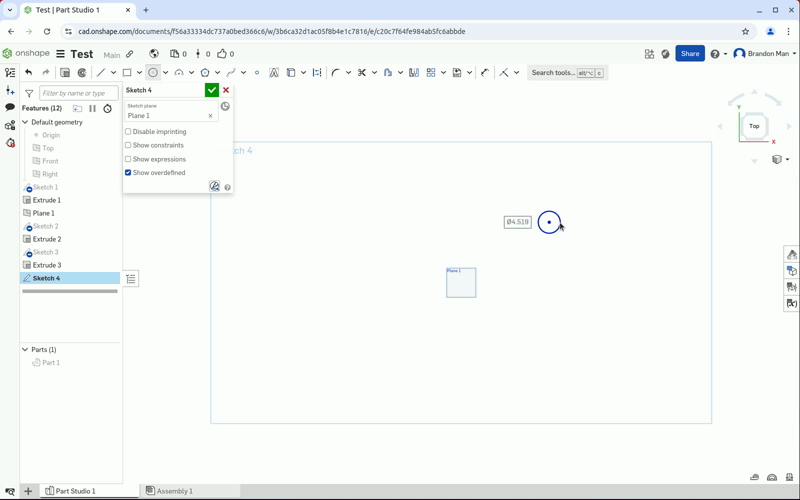
mouse_move(547, 212)
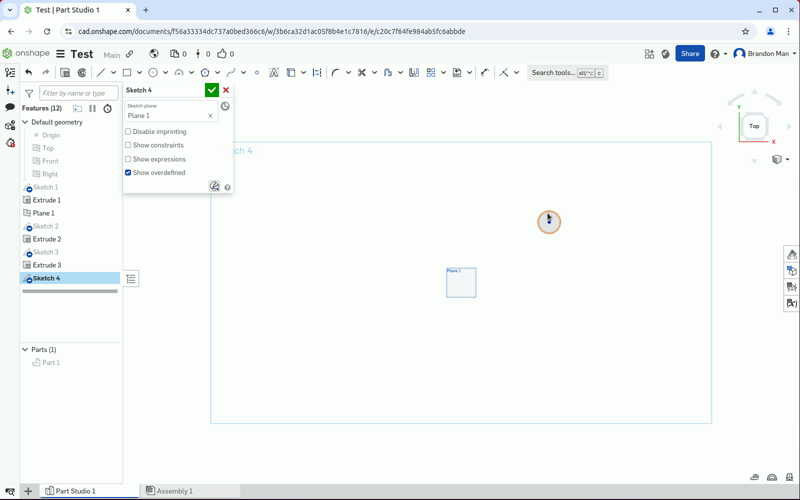
scroll(6)
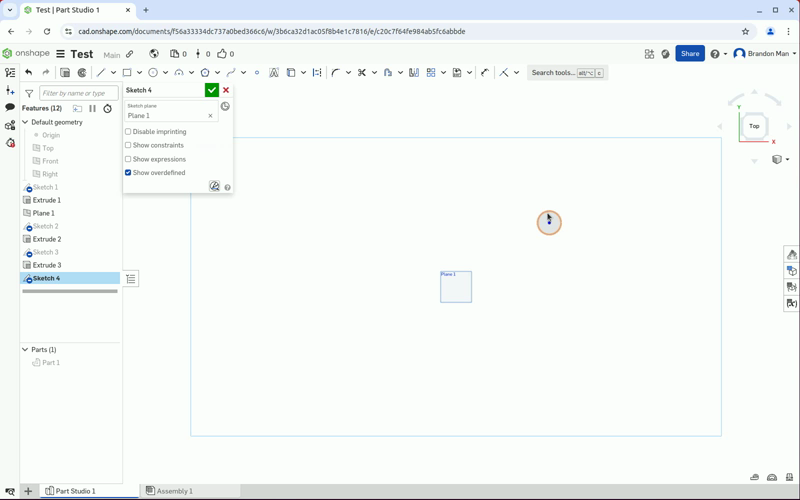
scroll(6)
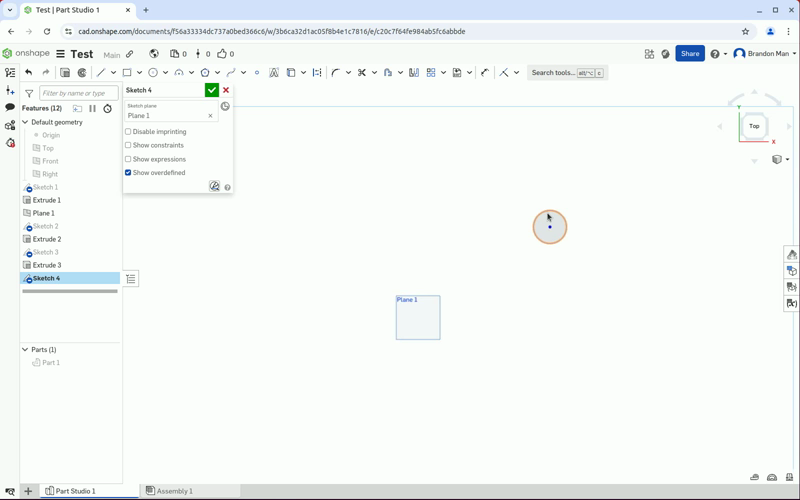
scroll(6)
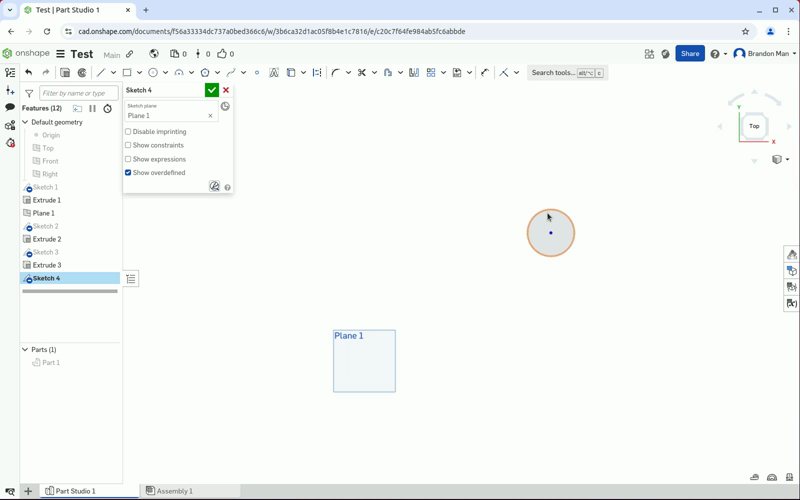
scroll(6)
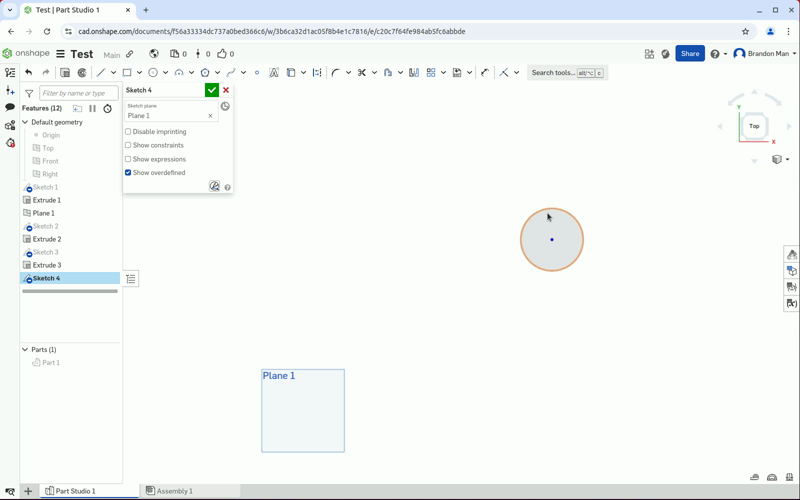
scroll(6)
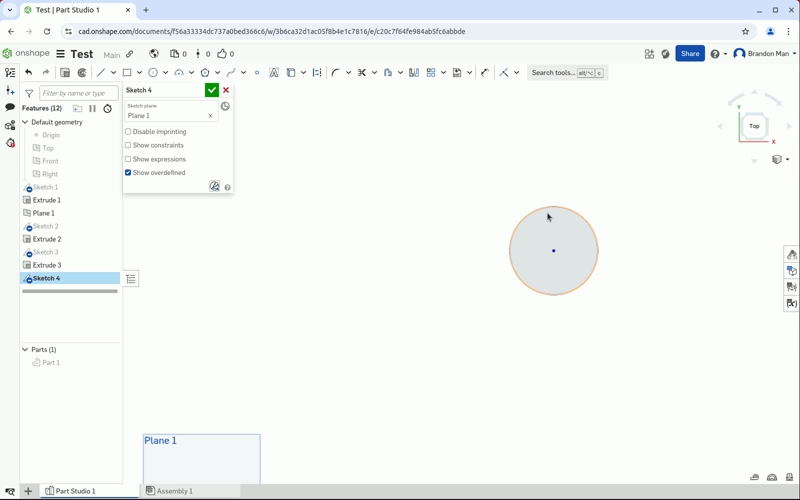
scroll(6)
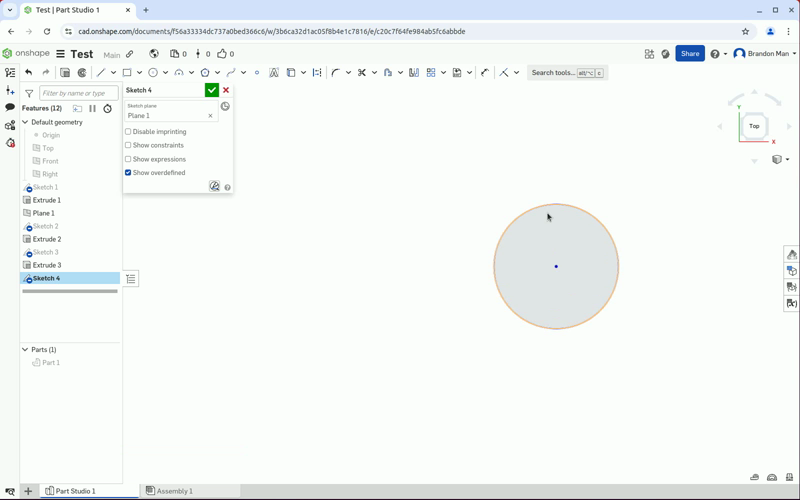
scroll(6)
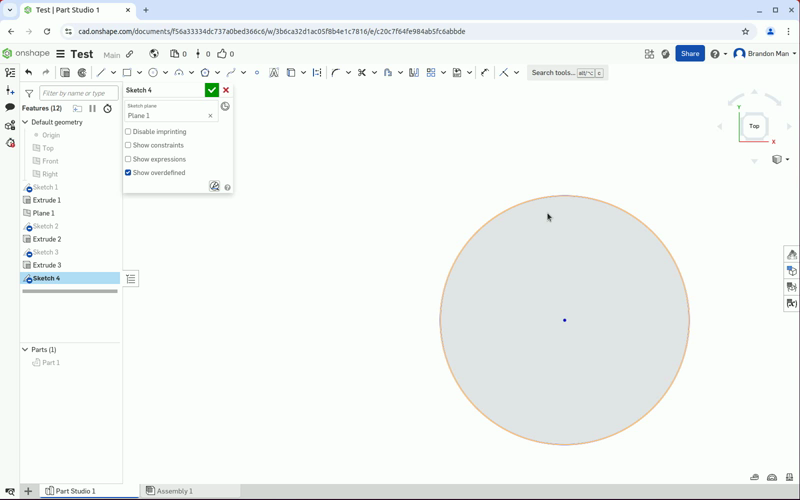
click(547, 212)
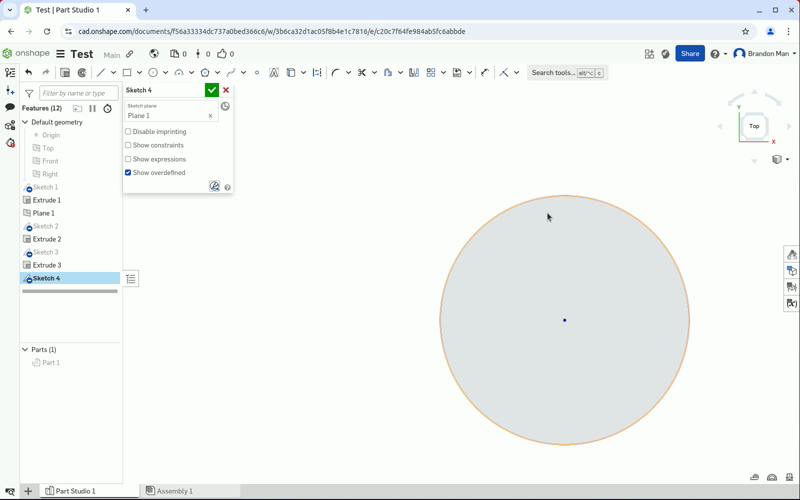
scroll(-6)
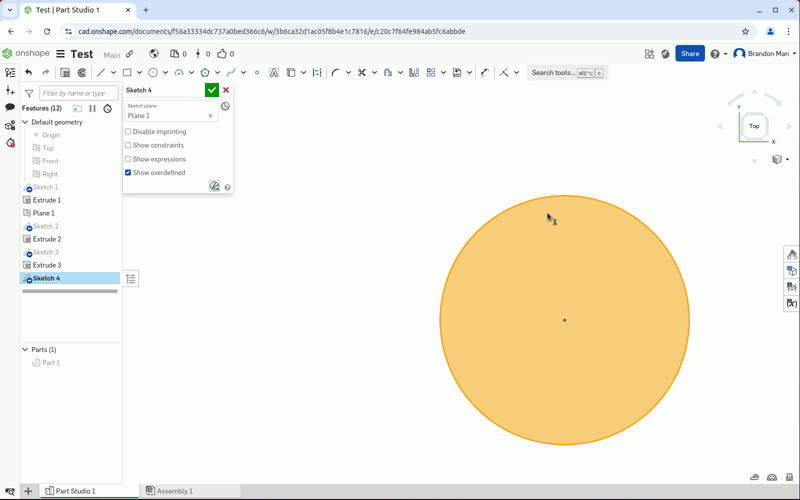
scroll(-6)
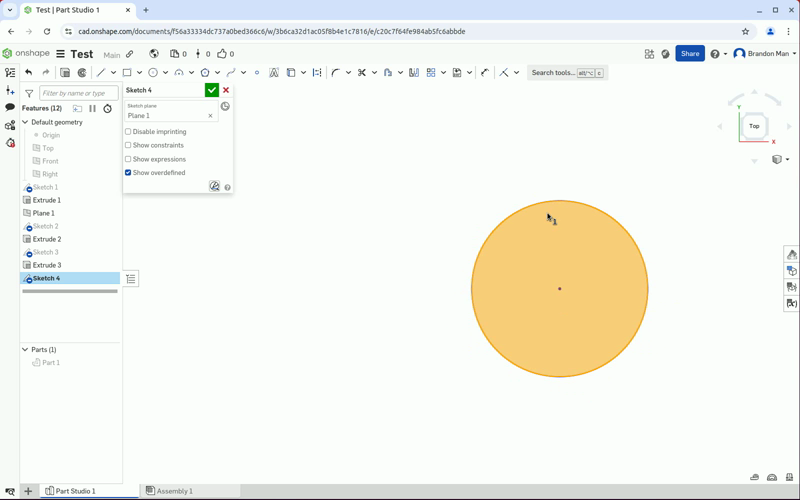
scroll(-6)
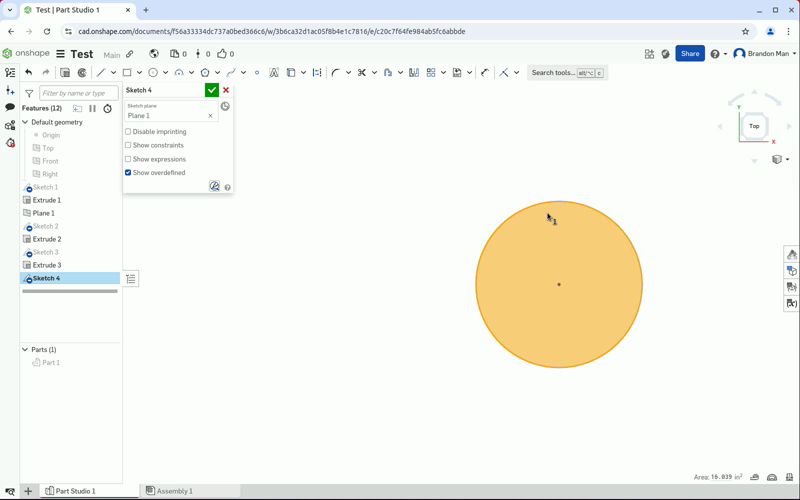
scroll(-6)
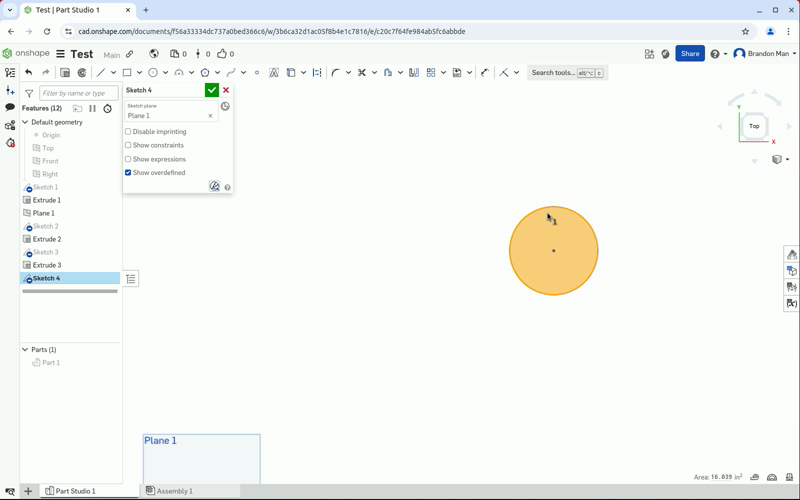
scroll(-6)
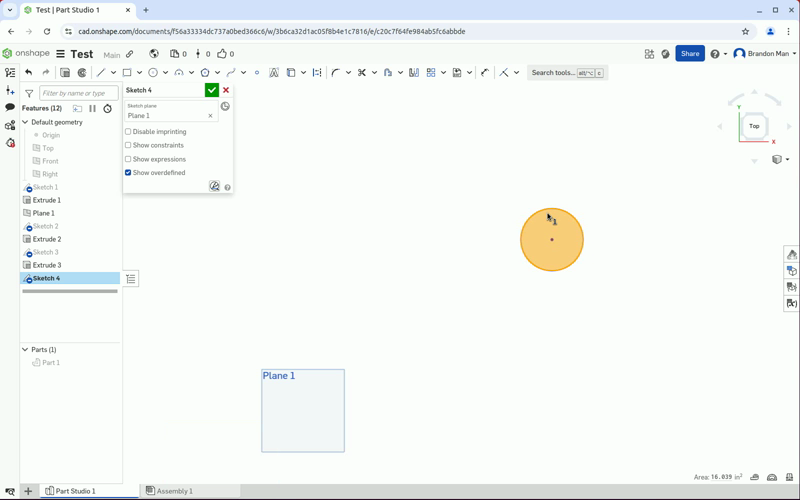
scroll(-6)
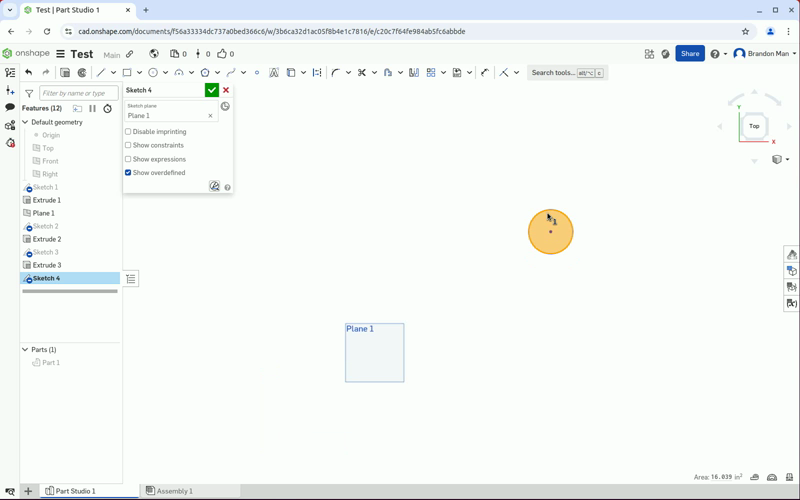
scroll(-6)
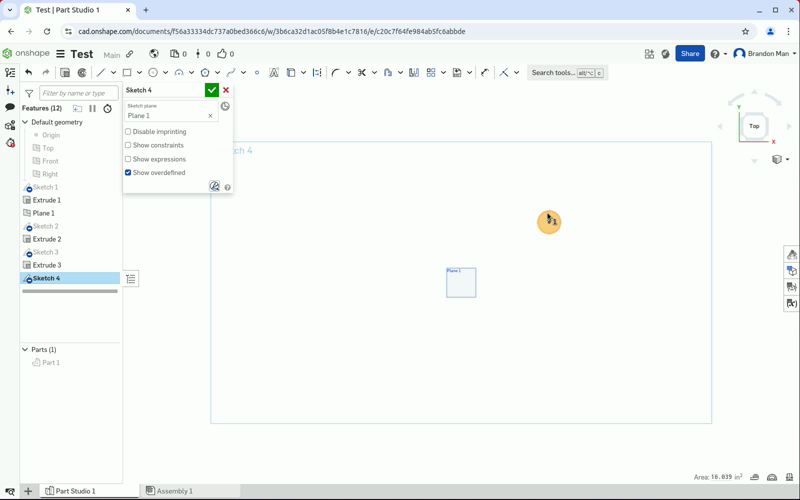
mouse_move(73, 352)
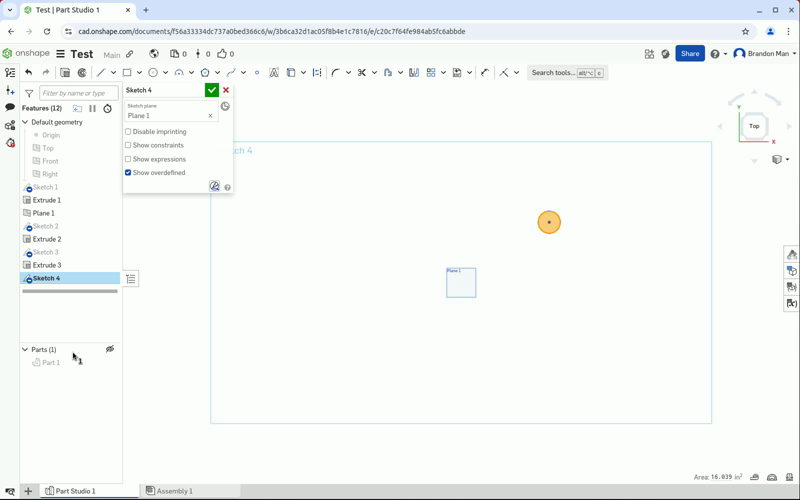
key(shift+y)
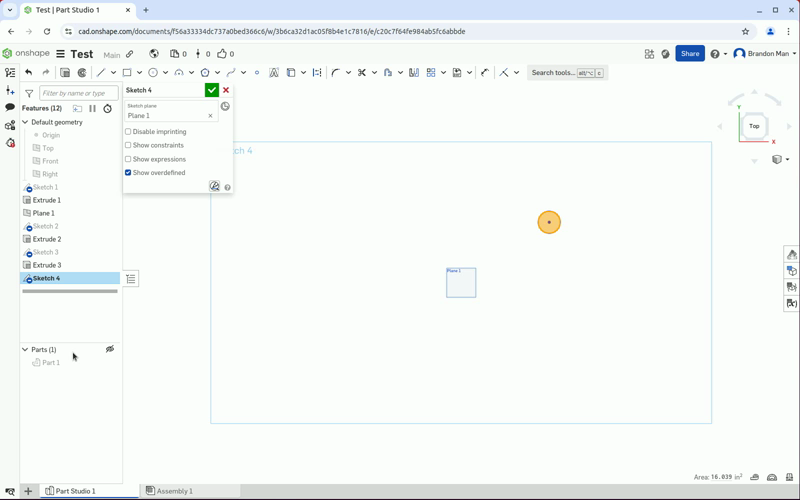
key(shift+e)
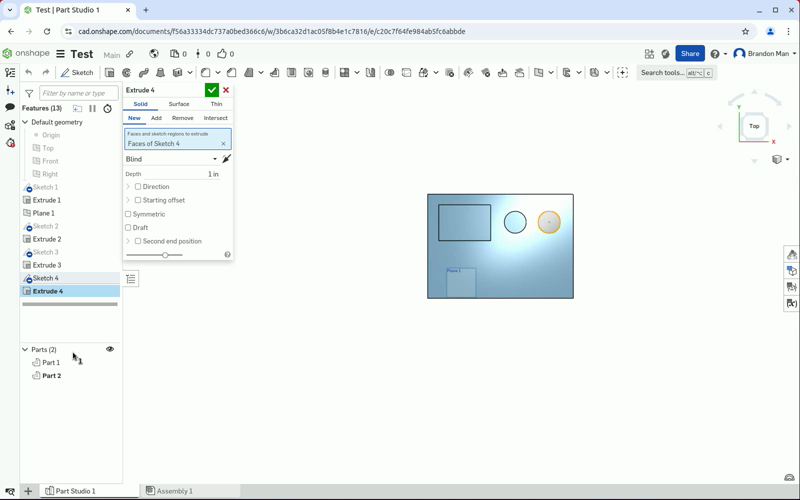
mouse_move(143, 106)
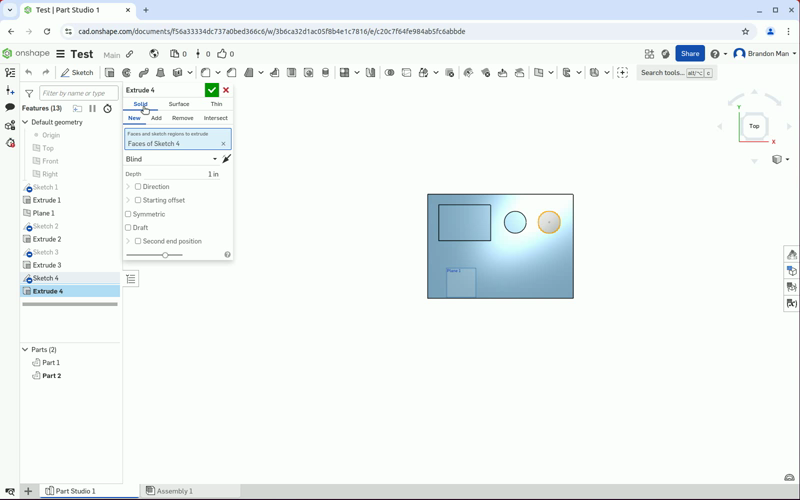
click(143, 106)
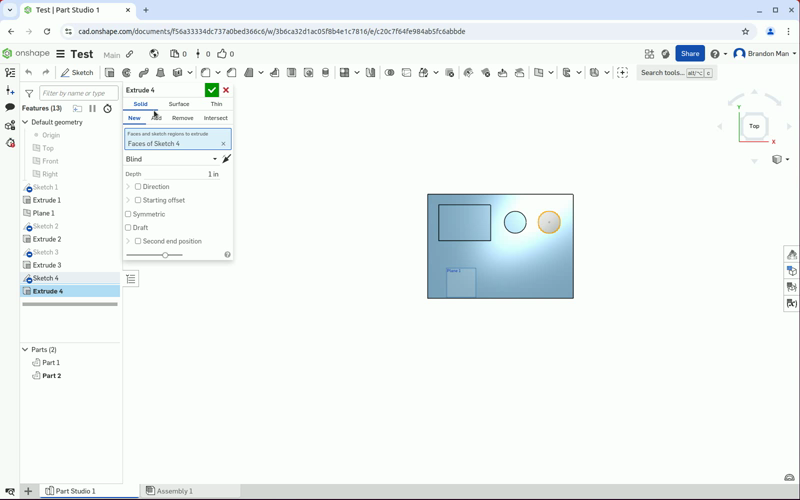
mouse_move(186, 120)
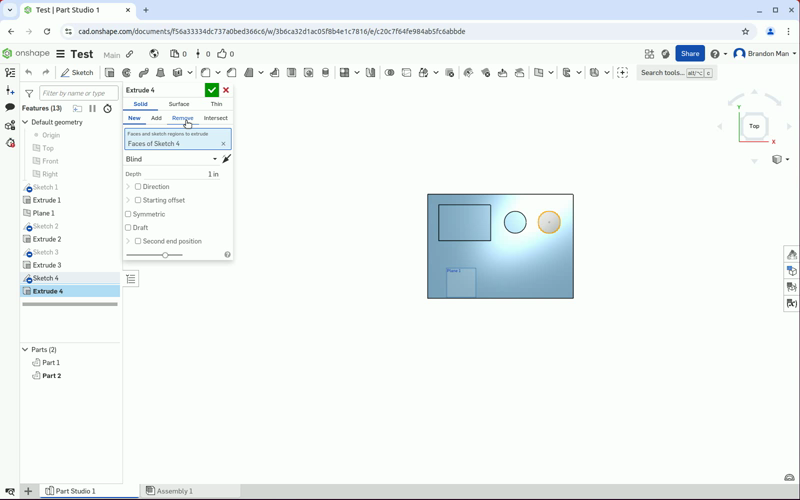
click(186, 120)
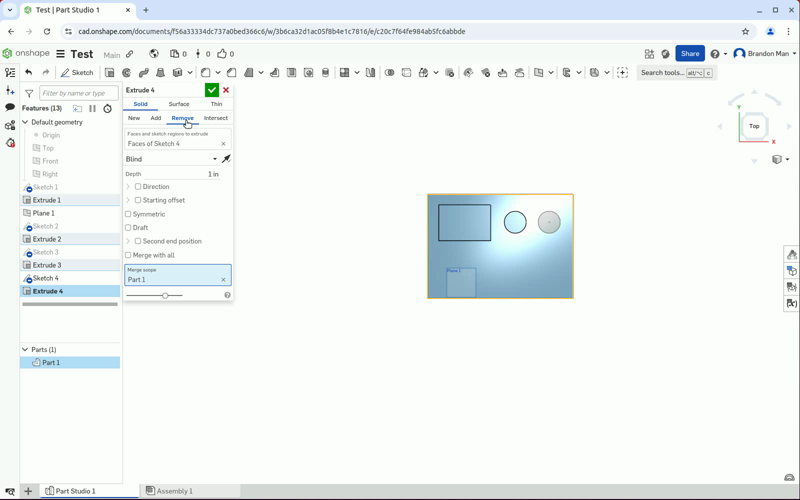
key(tab, 4)
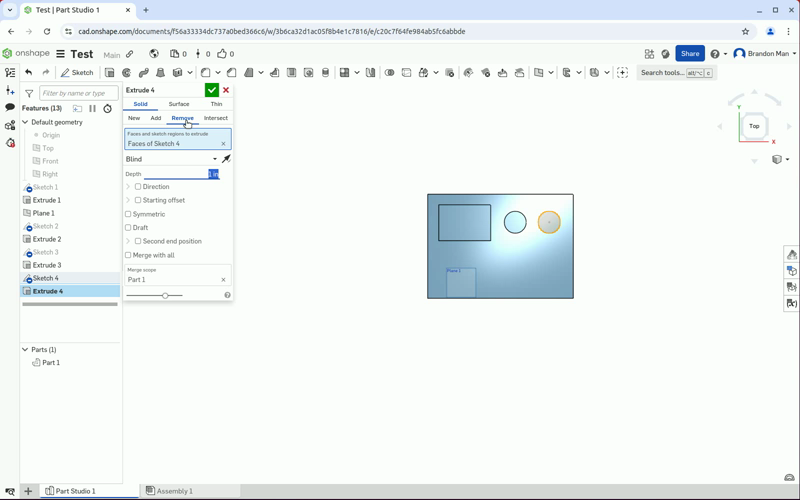
text(10.591)
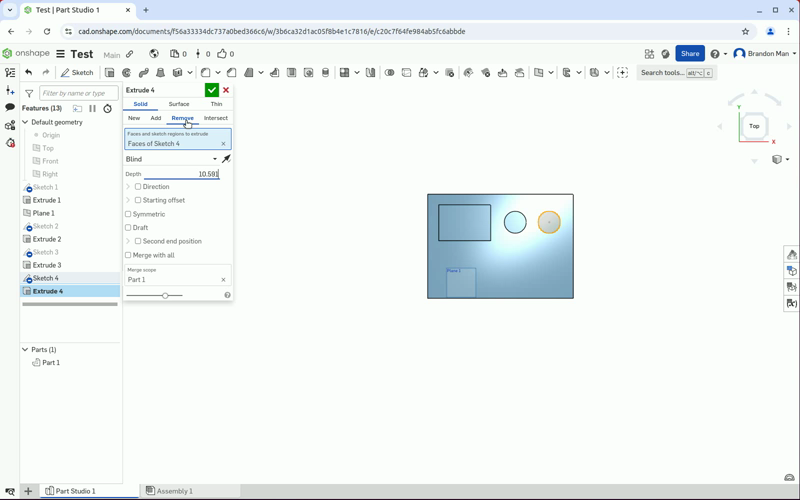
key(tab, 6)
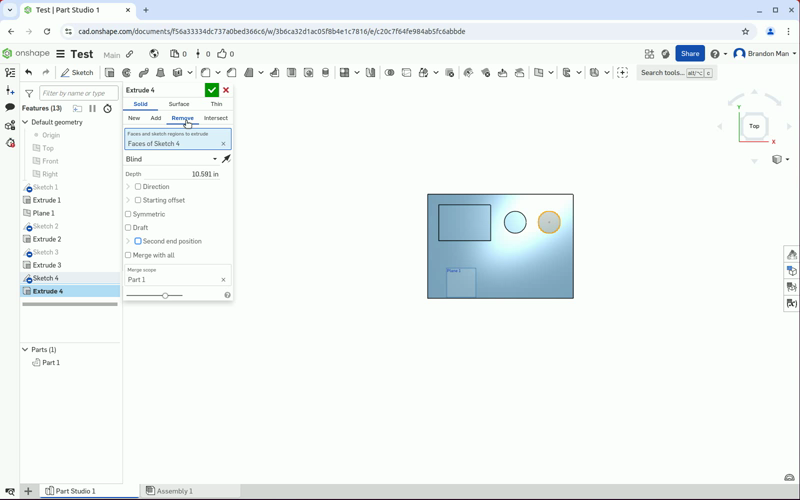
key(space)
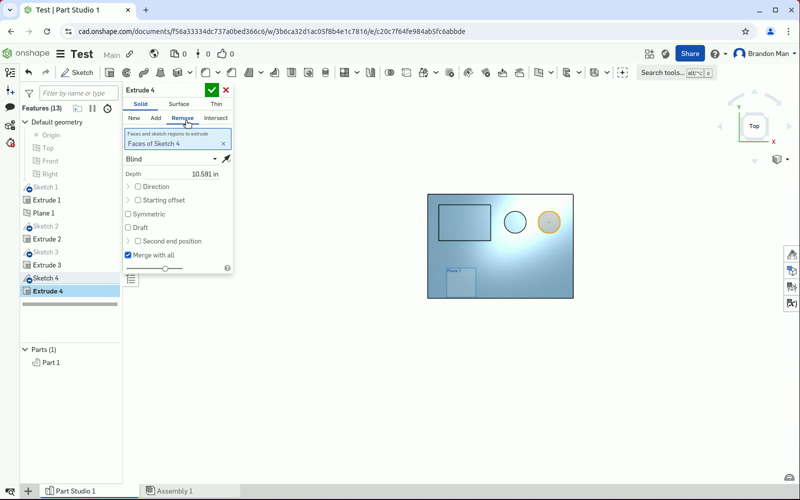
key(enter)
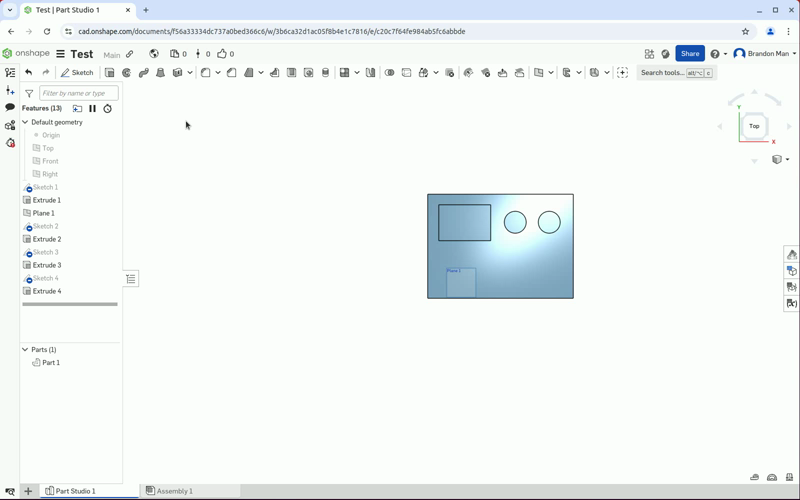
key(shift+h)
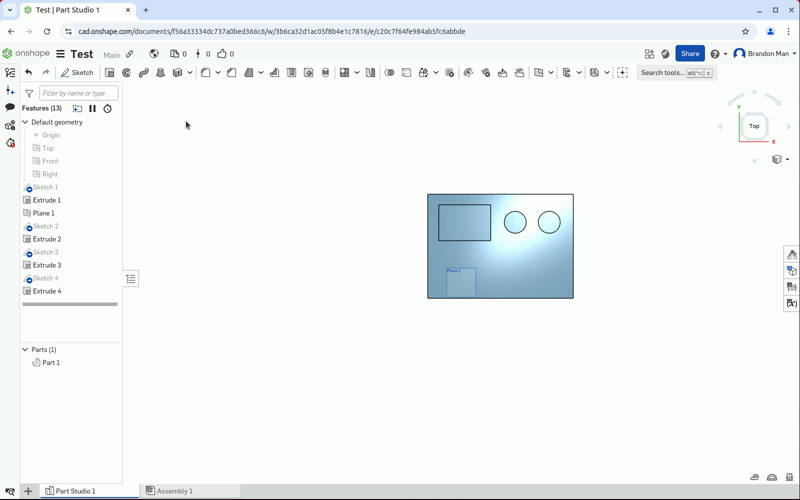
key(shift+h)
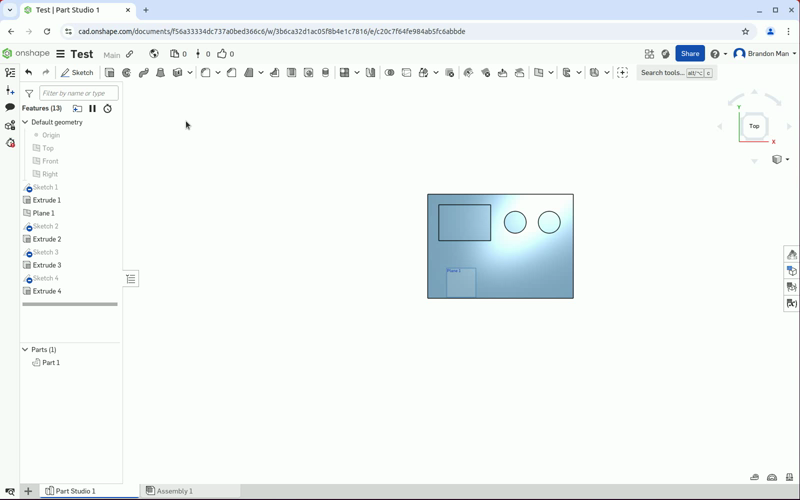
mouse_move(73, 189)
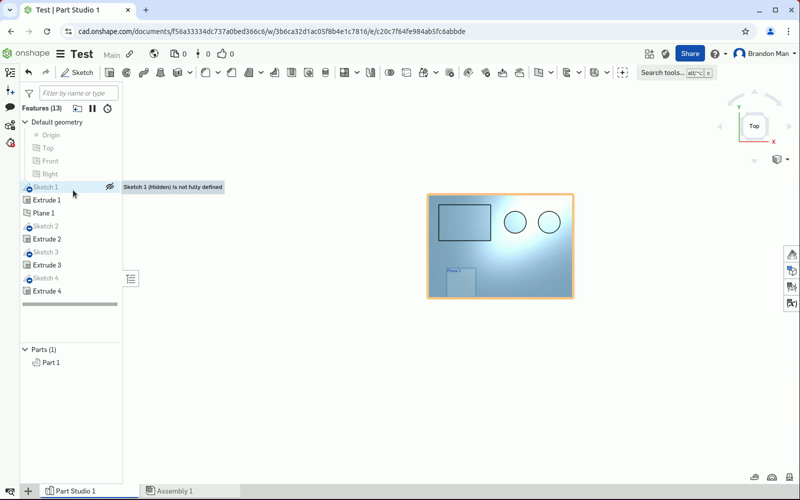
click(73, 189)
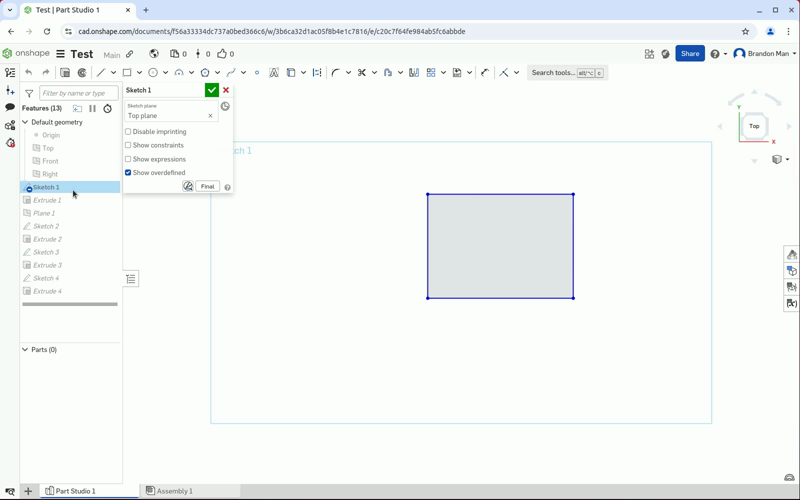
mouse_move(229, 92)
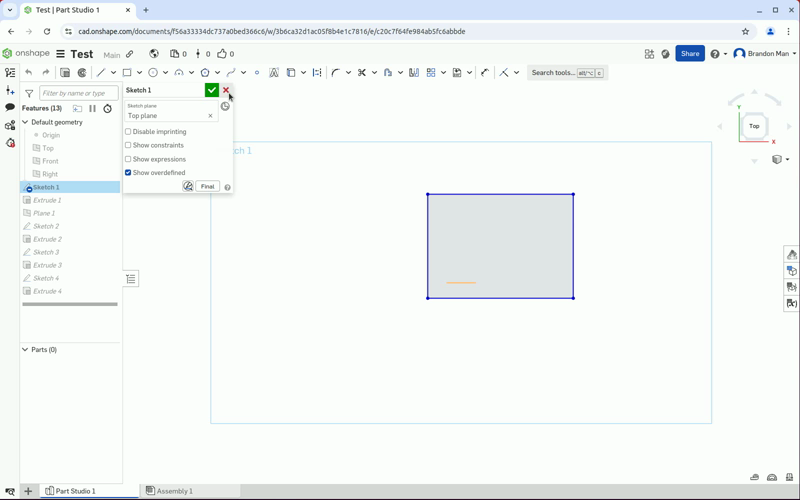
click(229, 92)
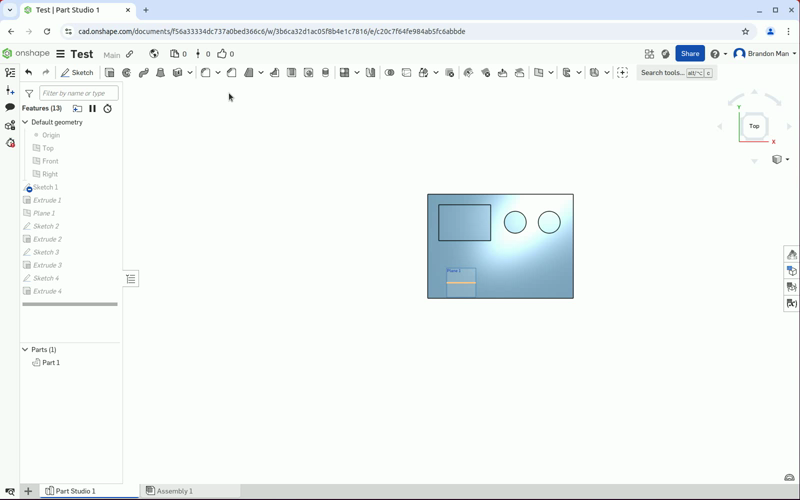
key(shift+s)
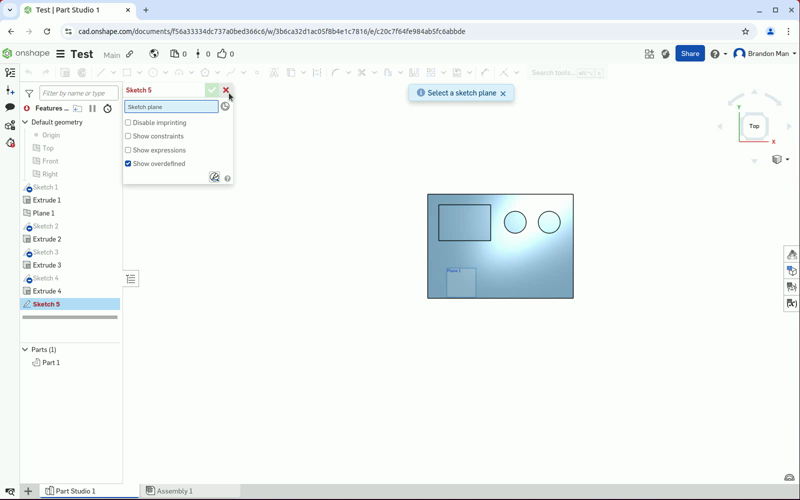
mouse_move(73, 215)
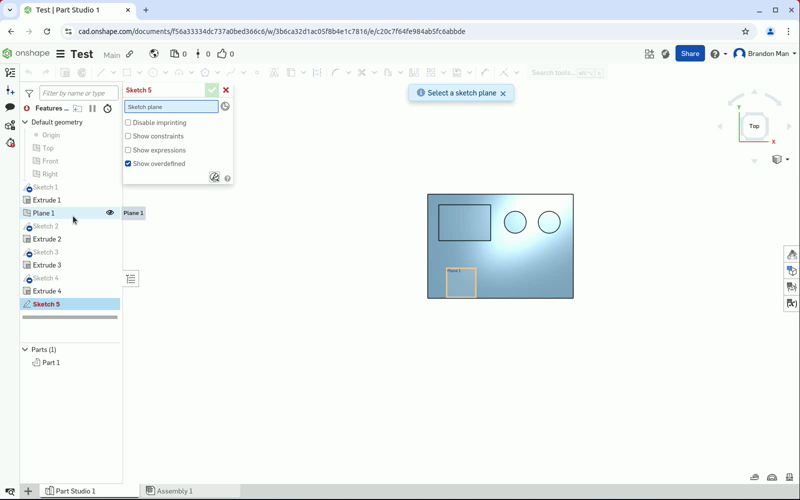
click(73, 215)
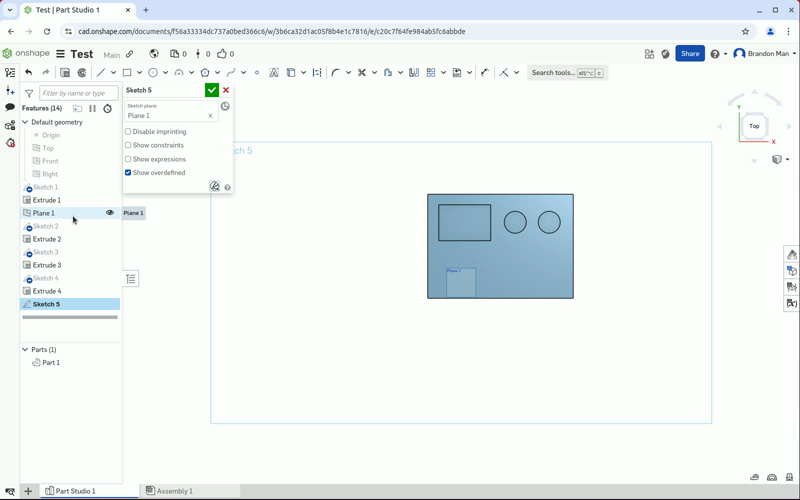
mouse_move(73, 352)
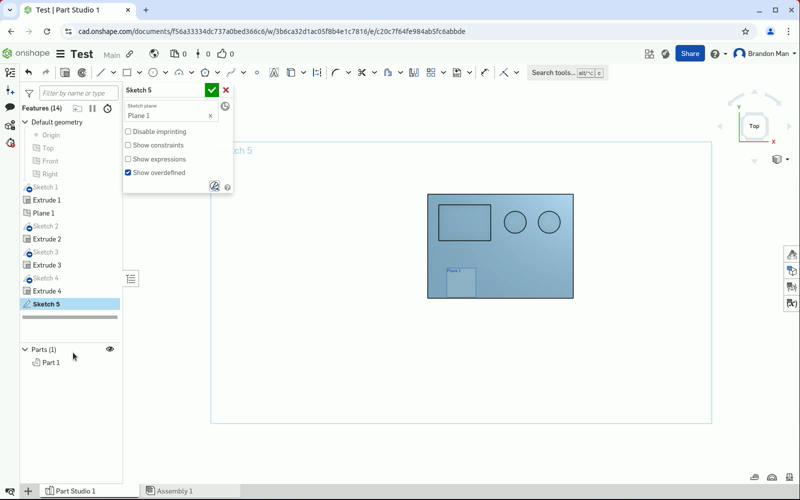
key(y)
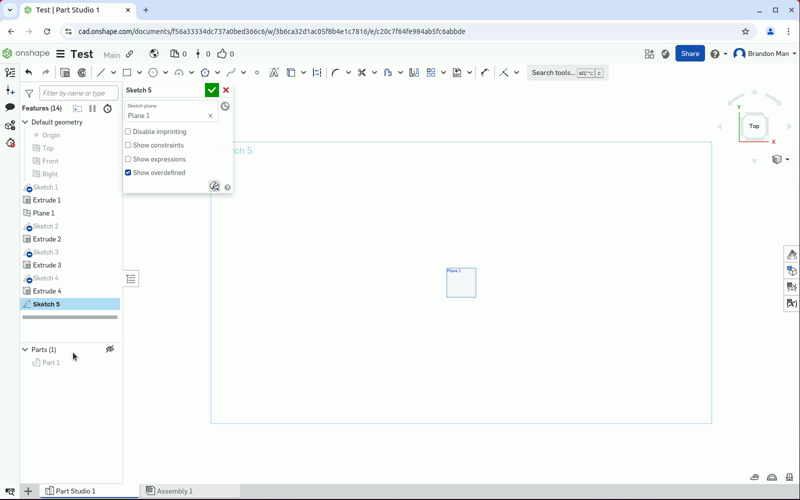
key(c)
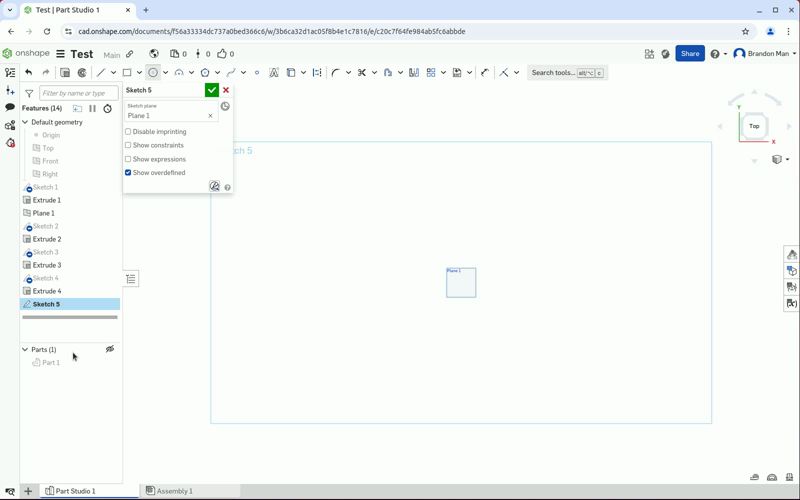
key_down(shift)
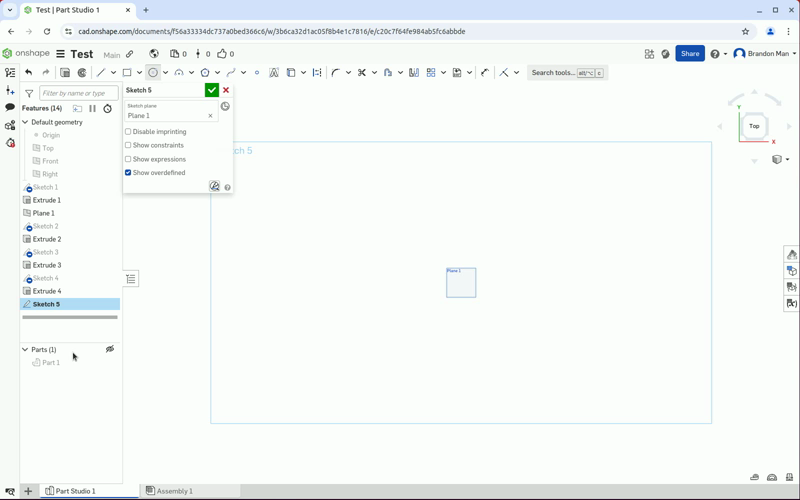
mouse_move(453, 254)
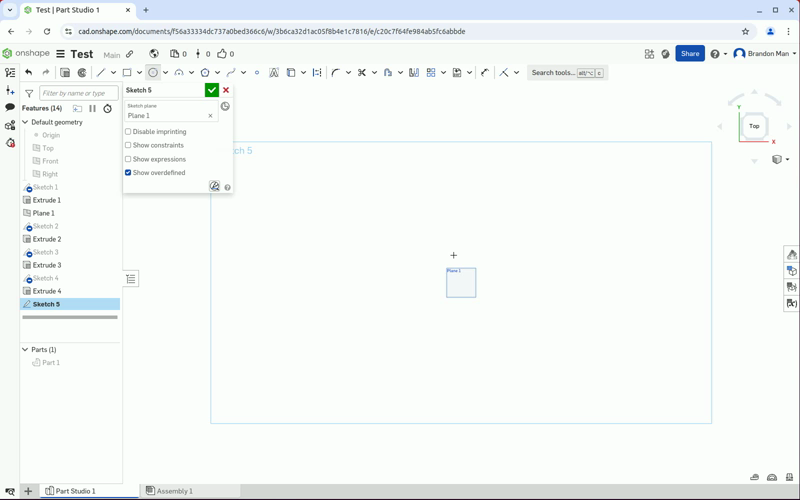
click(453, 254)
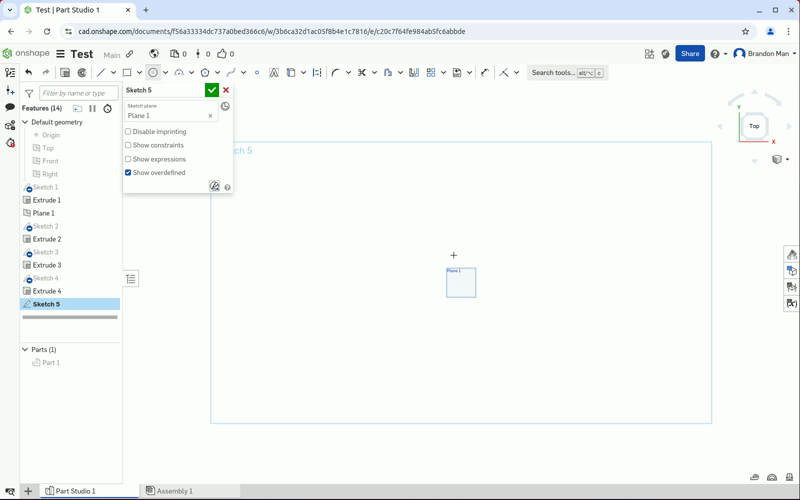
key_up(shift)
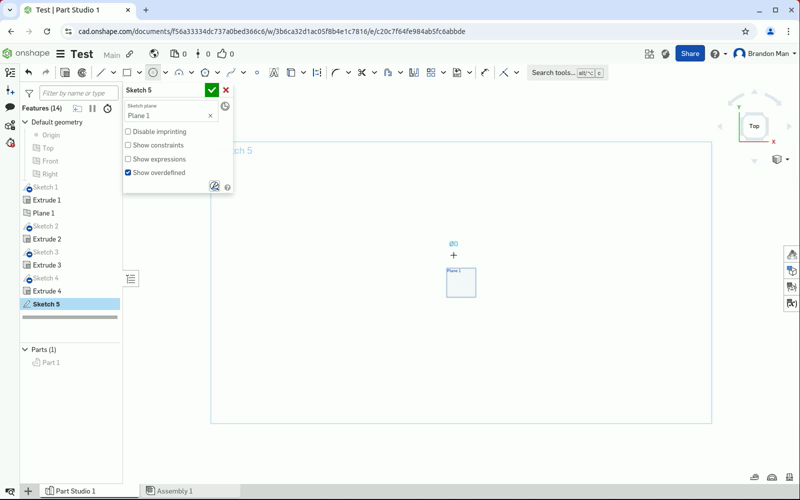
mouse_move(459, 254)
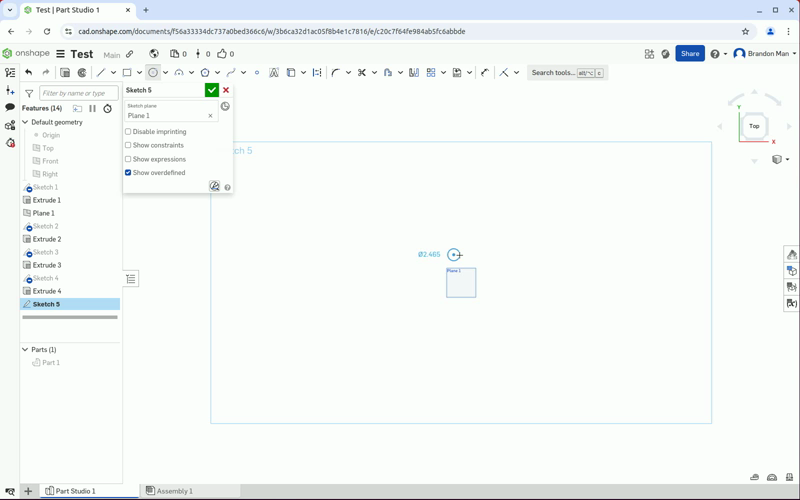
click(459, 254)
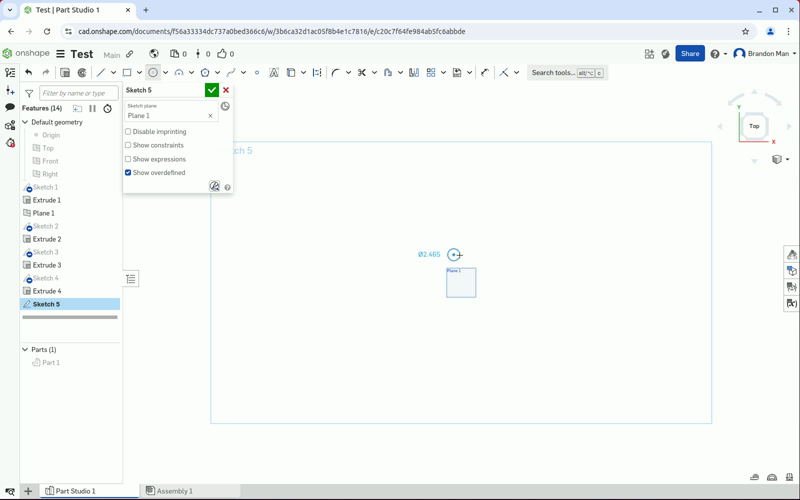
key(esc)
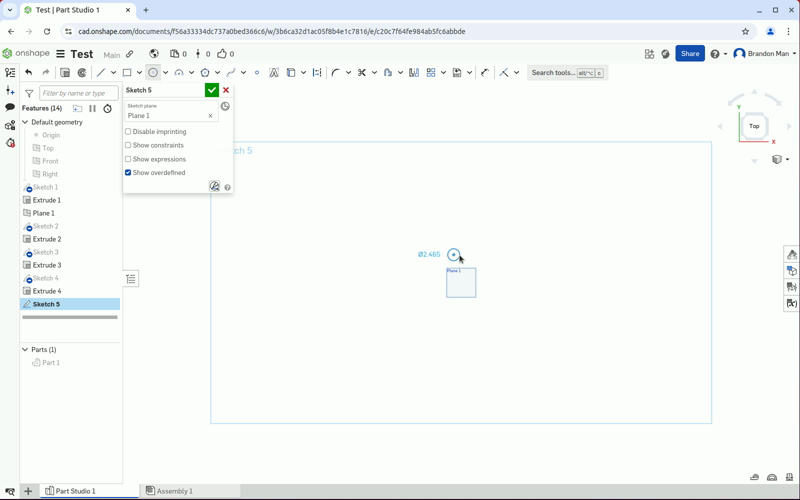
mouse_move(451, 252)
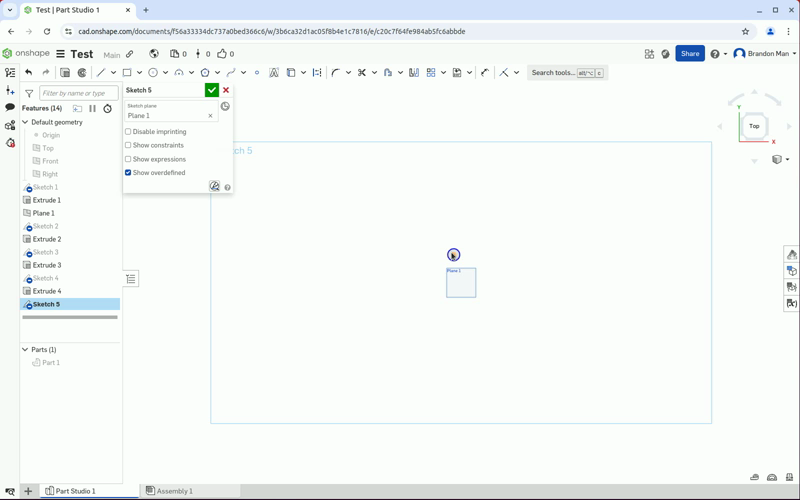
scroll(6)
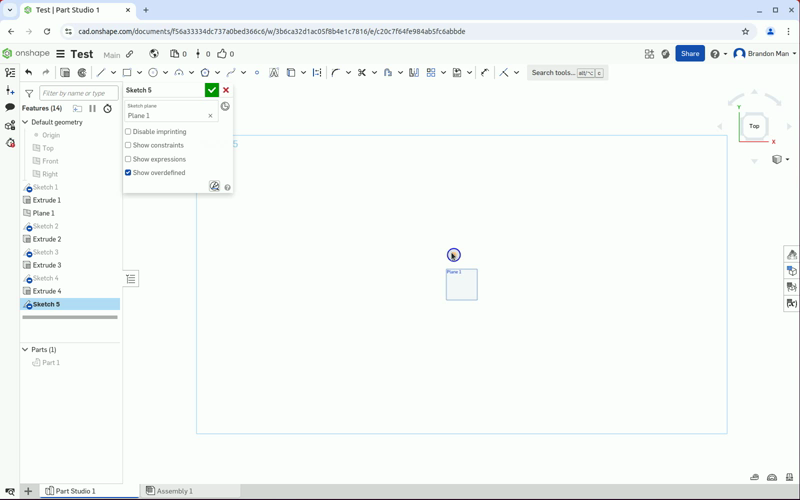
scroll(6)
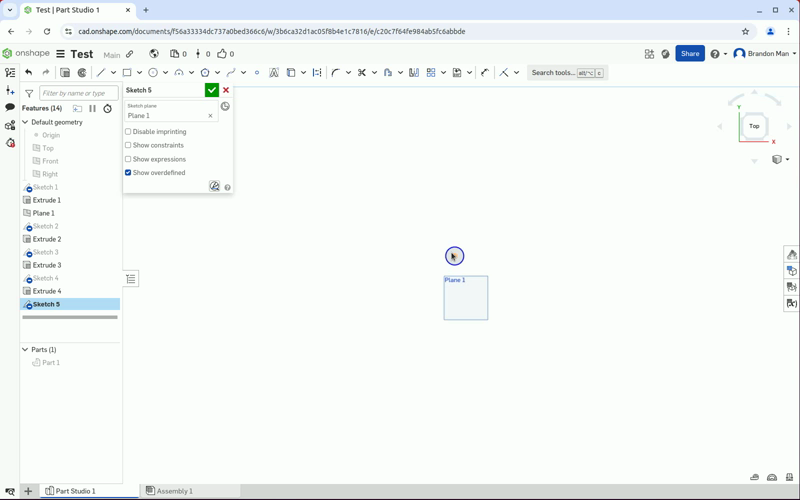
scroll(6)
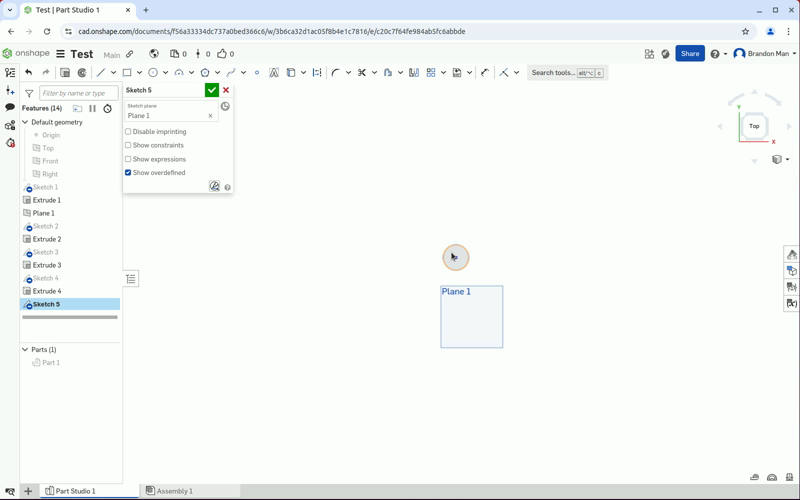
scroll(6)
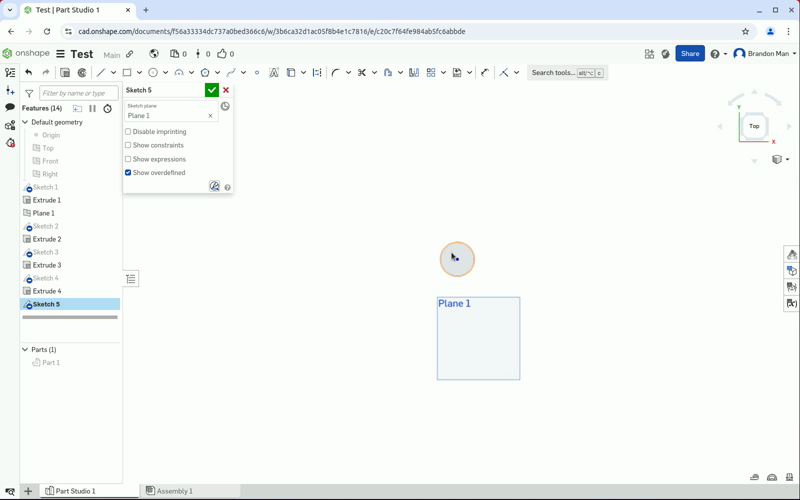
scroll(6)
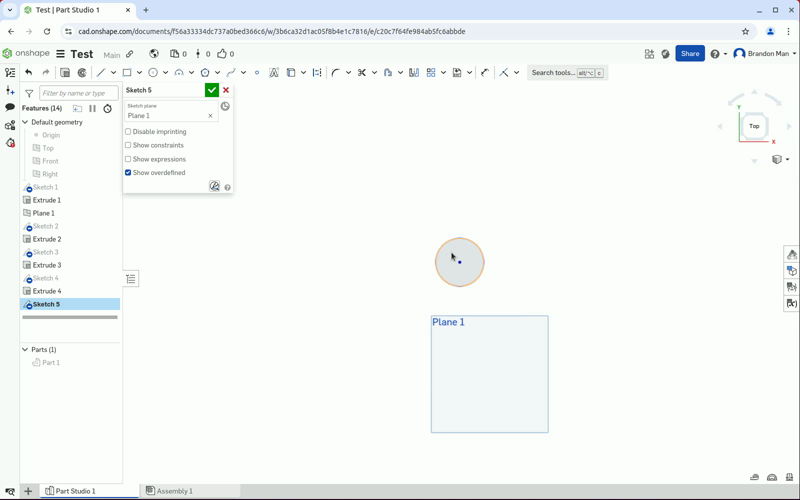
scroll(6)
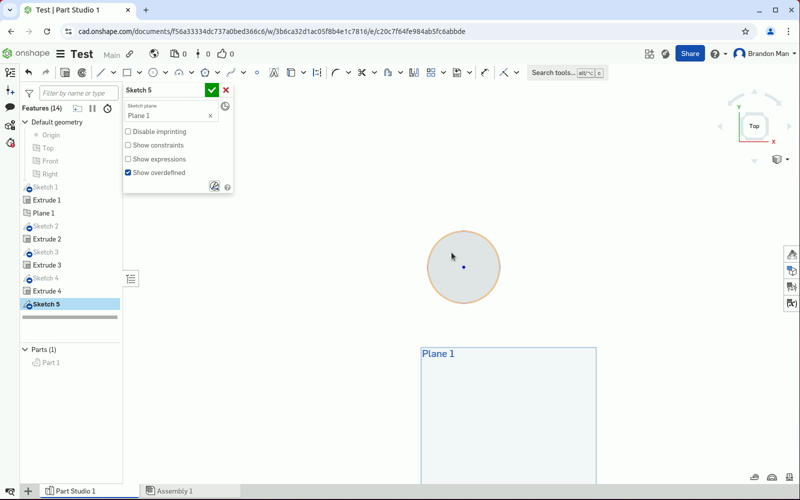
scroll(6)
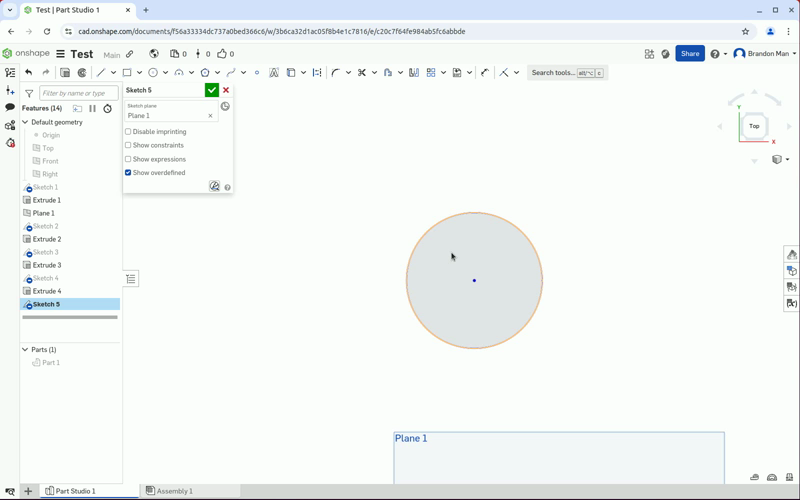
click(451, 252)
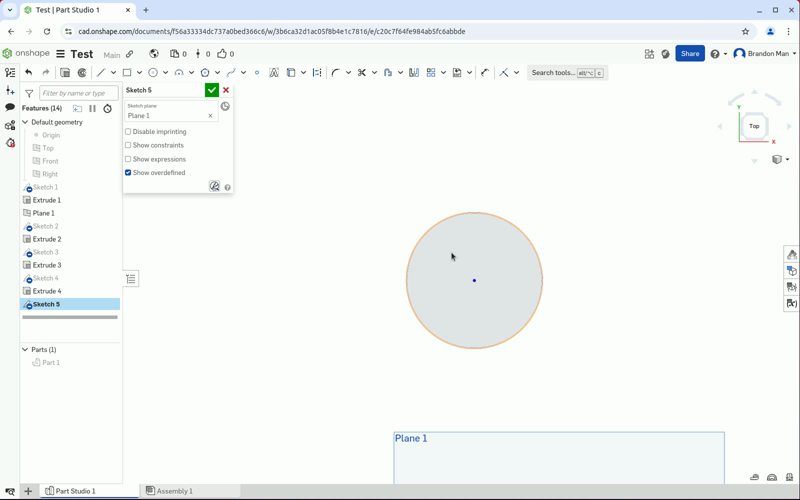
scroll(-6)
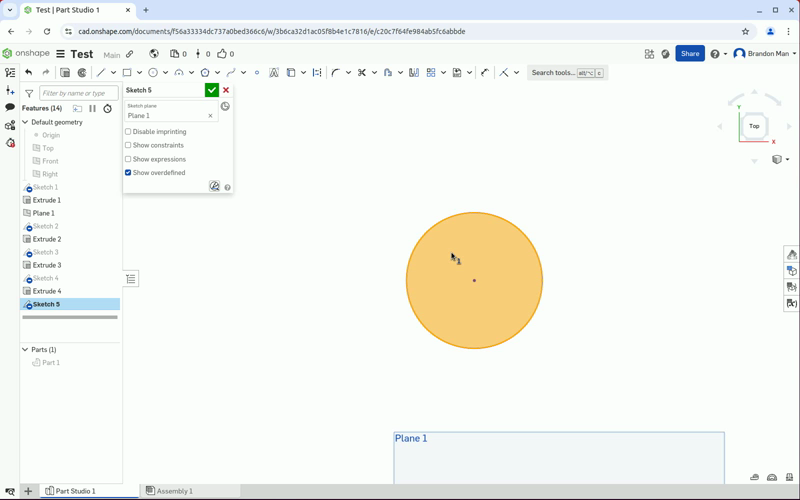
scroll(-6)
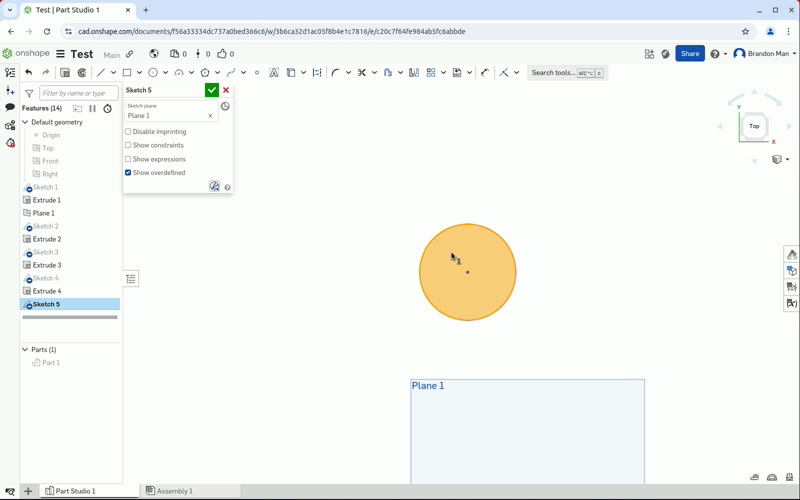
scroll(-6)
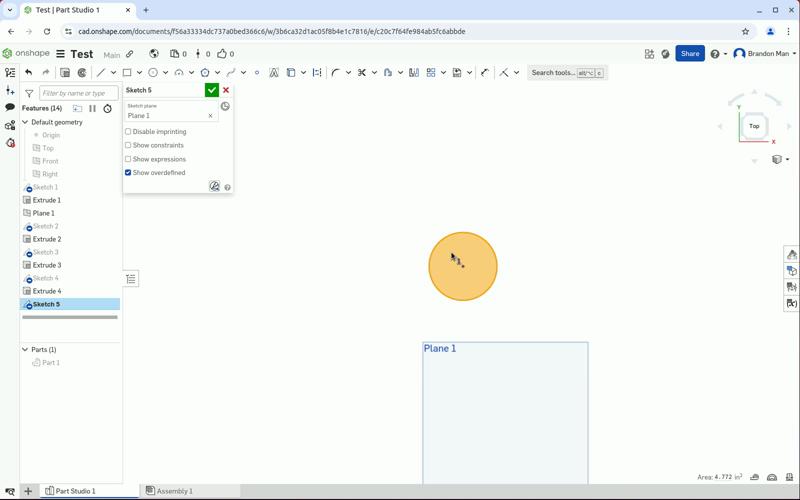
scroll(-6)
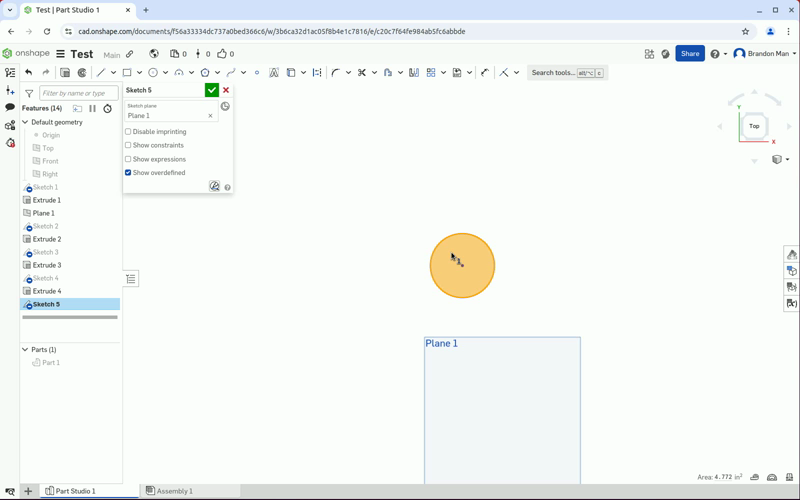
scroll(-6)
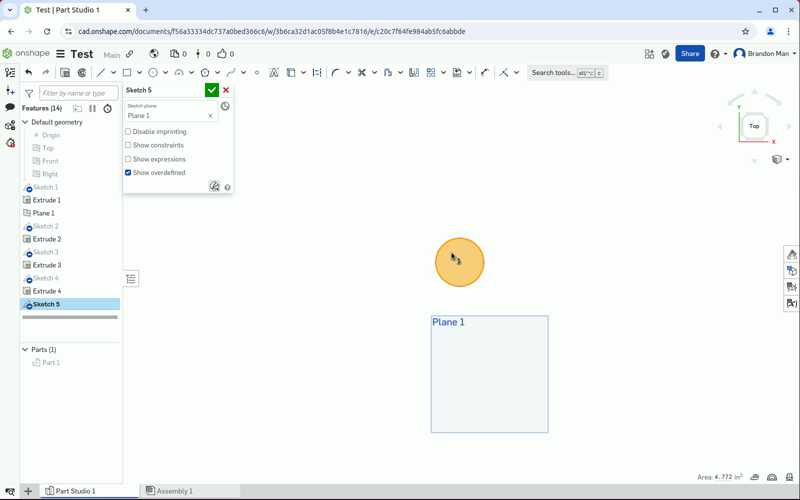
scroll(-6)
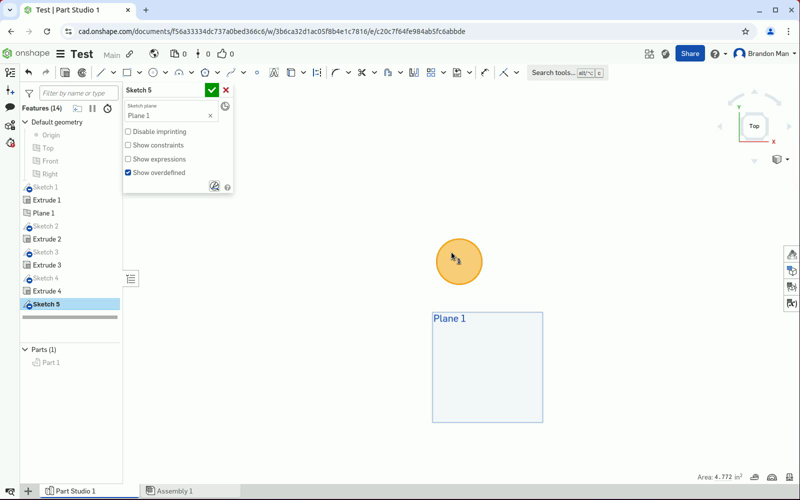
scroll(-6)
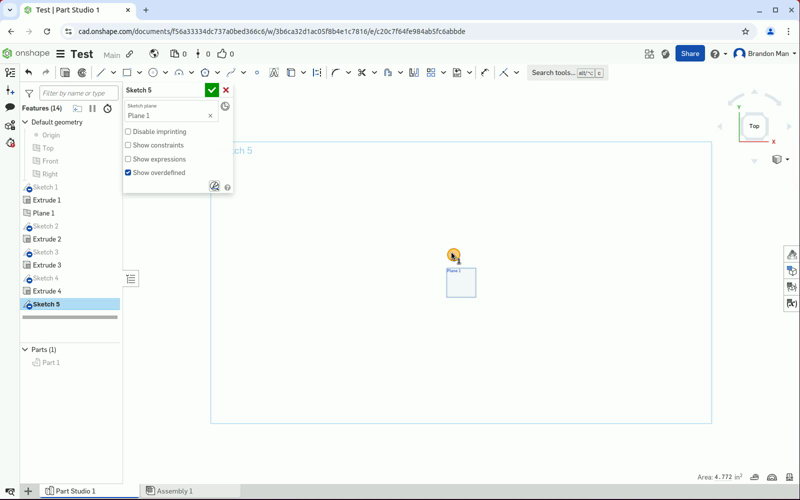
mouse_move(73, 352)
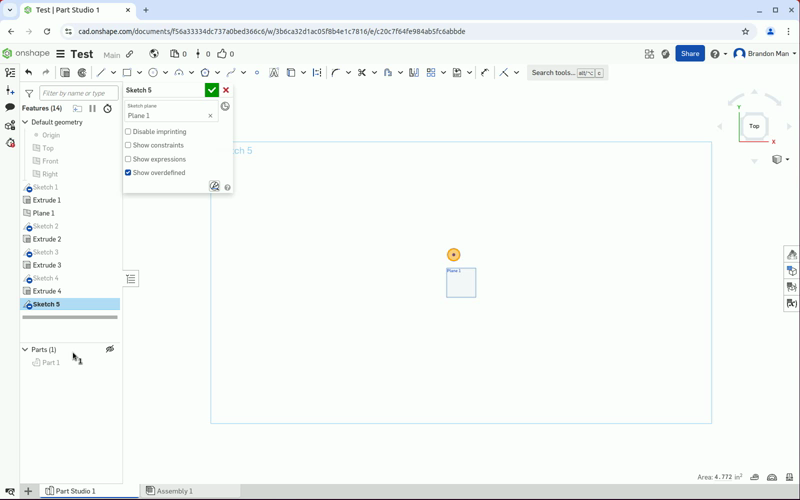
key(shift+y)
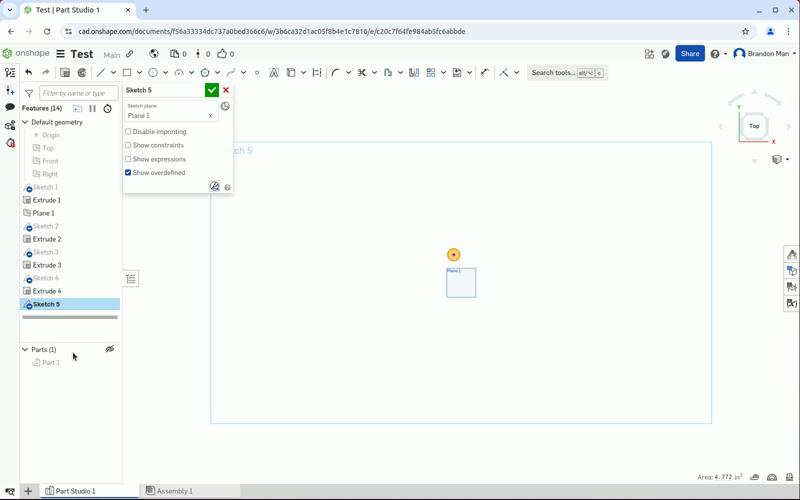
key(shift+e)
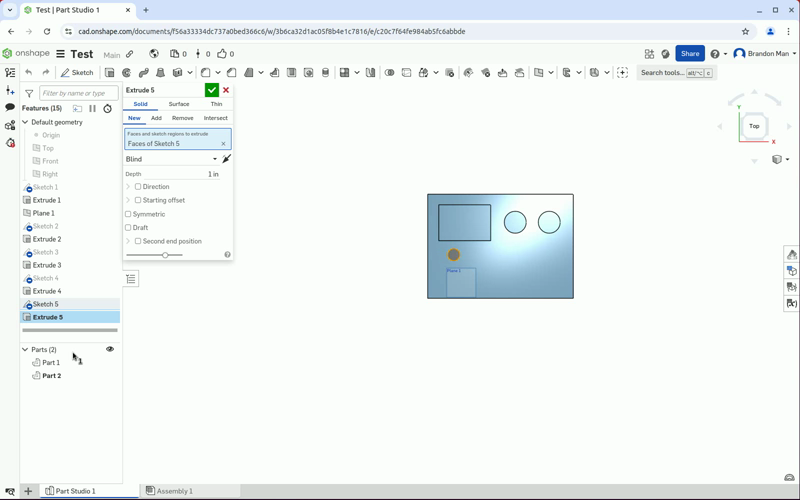
mouse_move(143, 106)
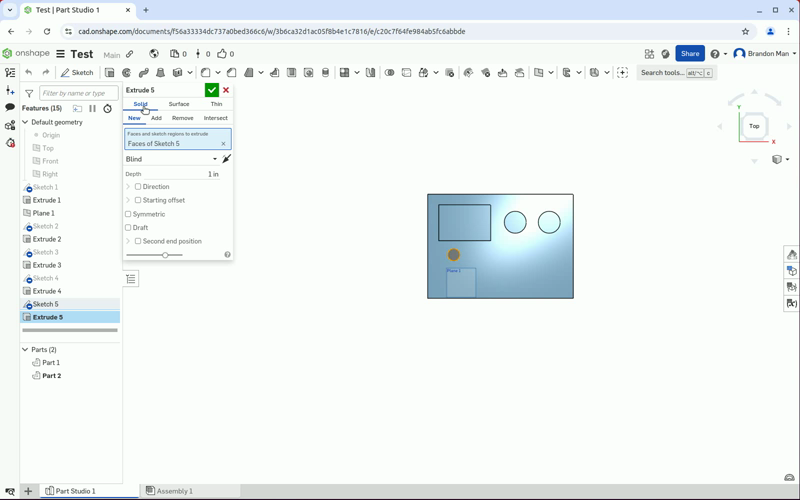
click(143, 106)
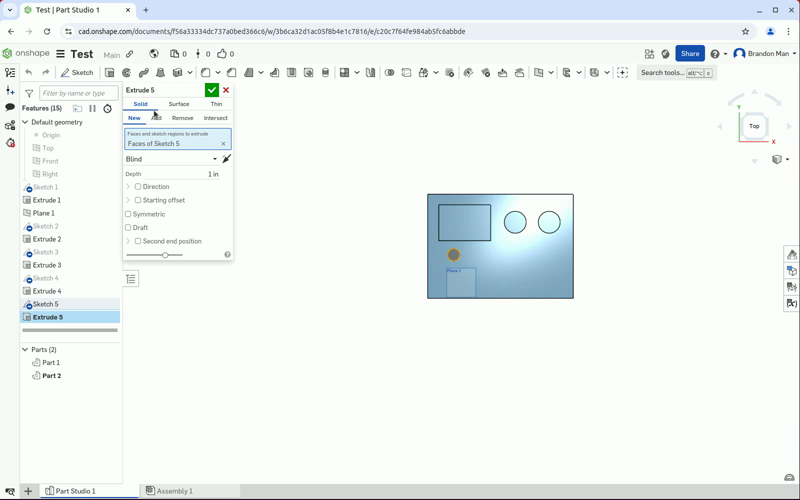
mouse_move(186, 120)
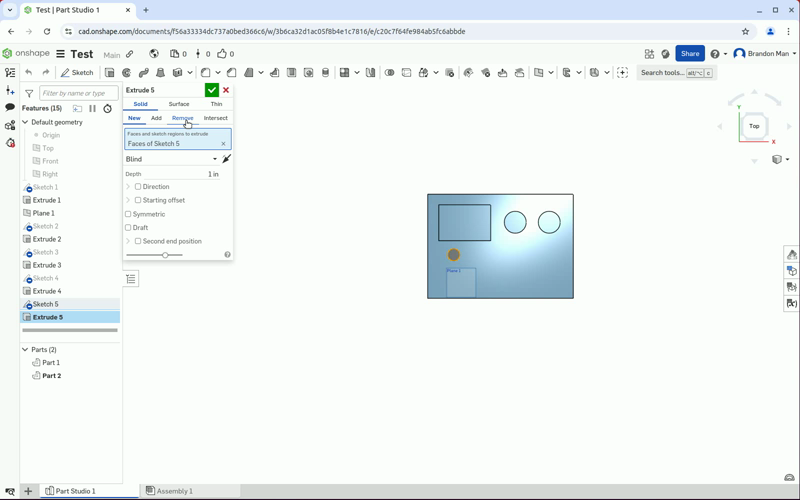
click(186, 120)
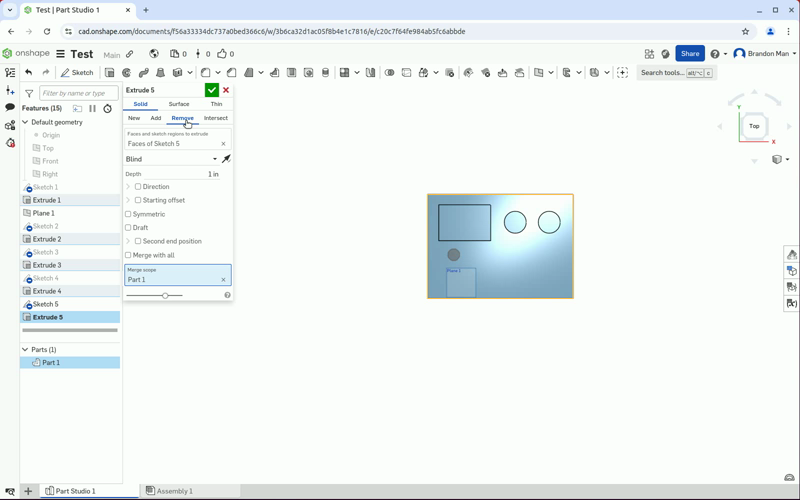
key(tab, 4)
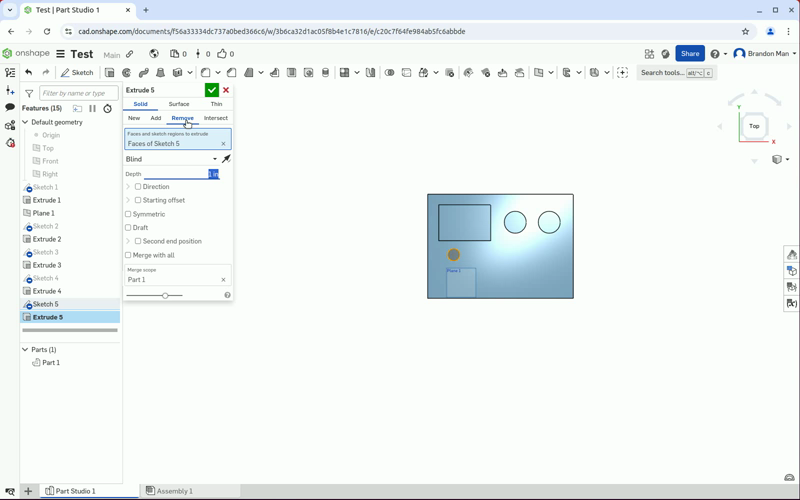
text(10.591)
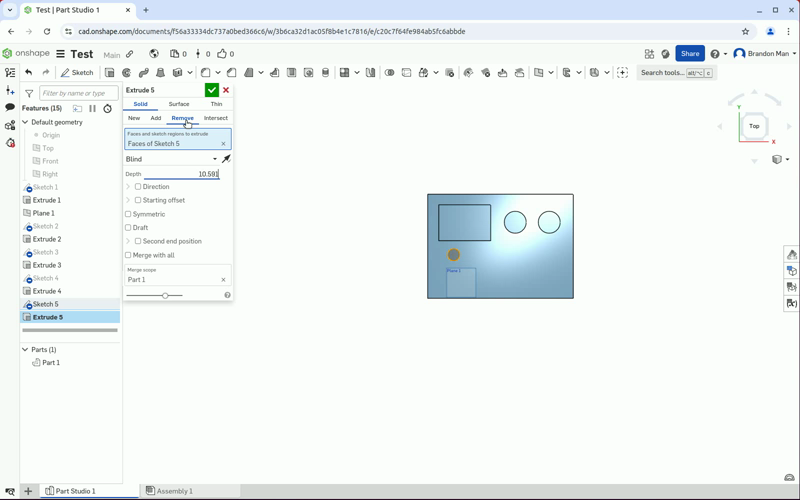
key(tab, 6)
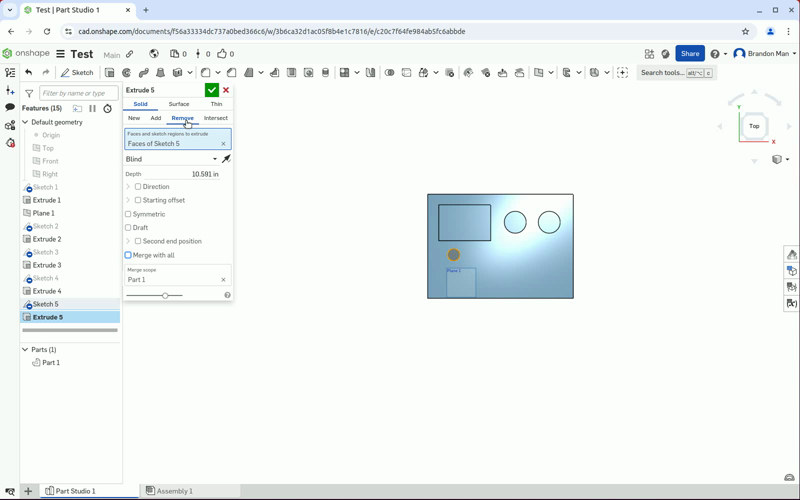
key(space)
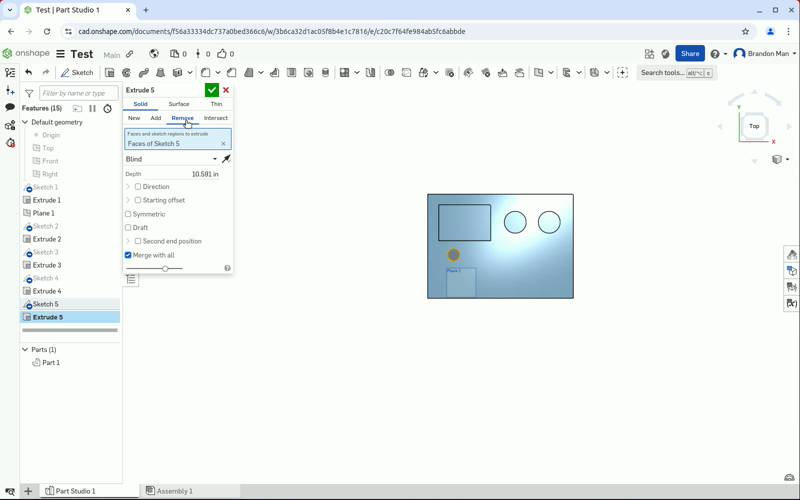
key(enter)
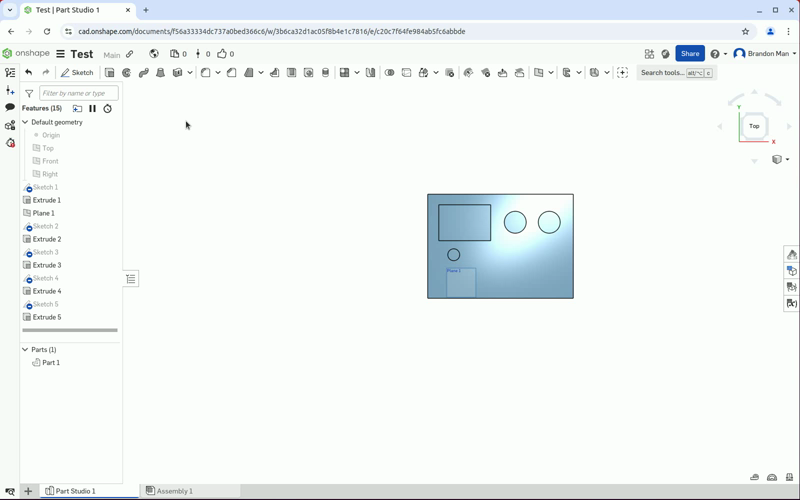
key(shift+h)
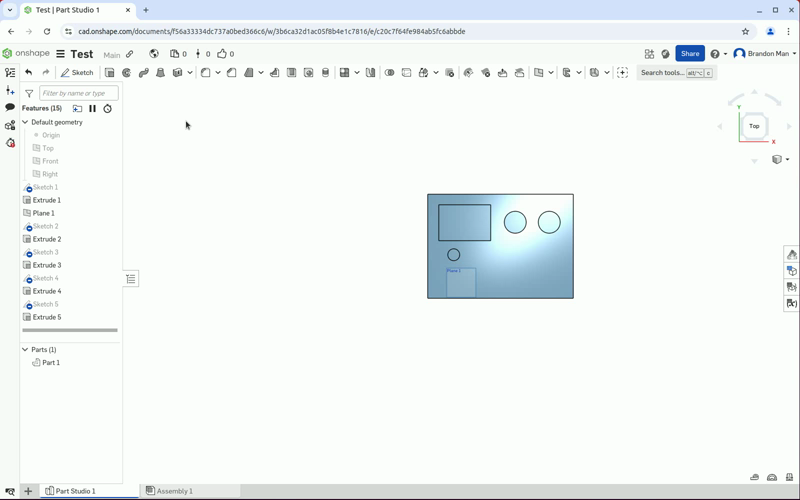
key(shift+h)
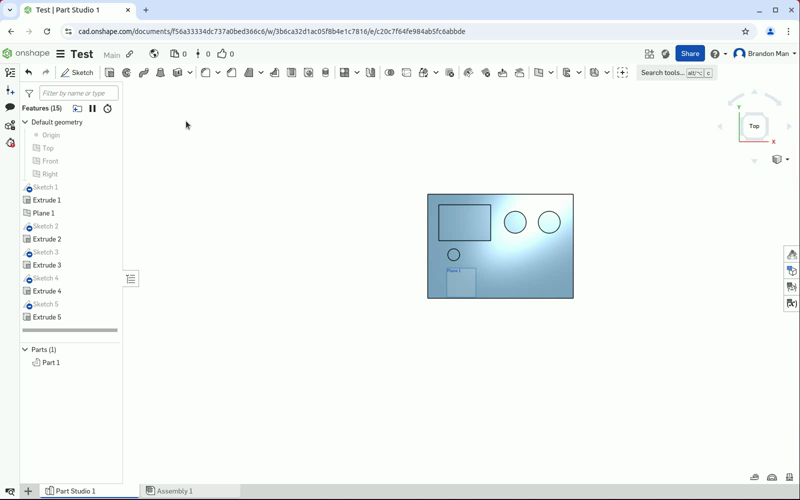
mouse_move(73, 189)
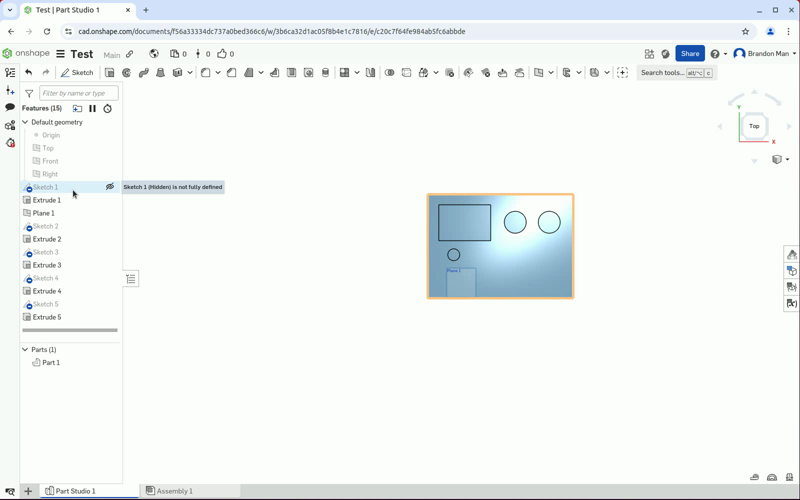
click(73, 189)
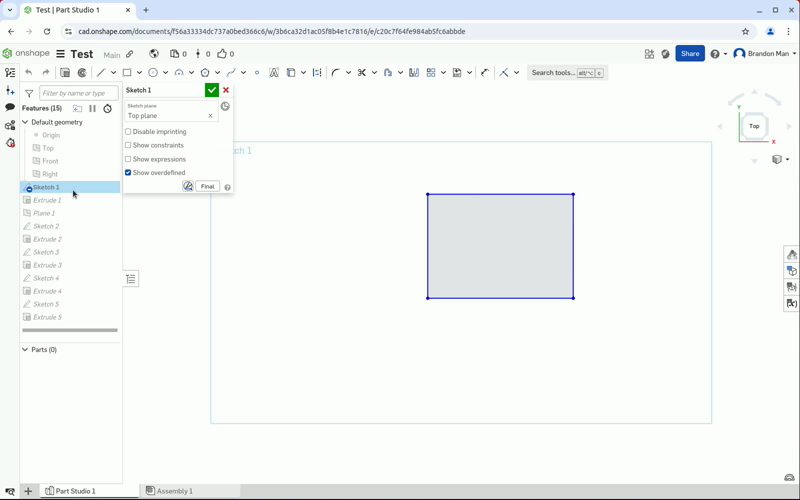
mouse_move(229, 92)
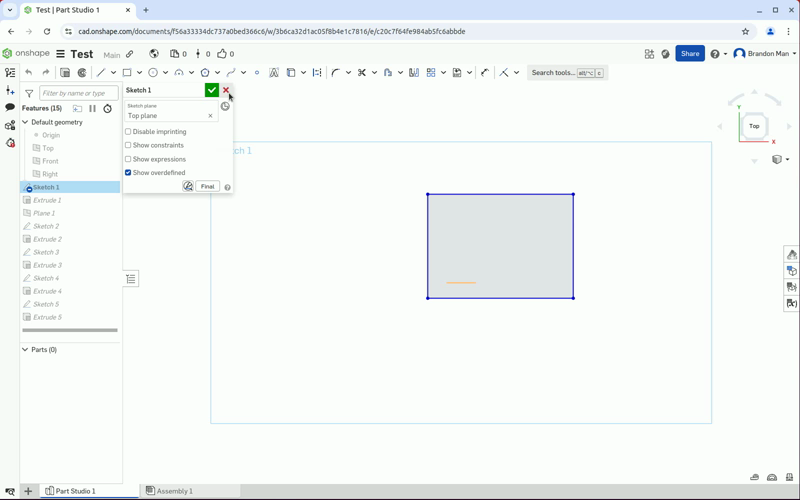
click(229, 92)
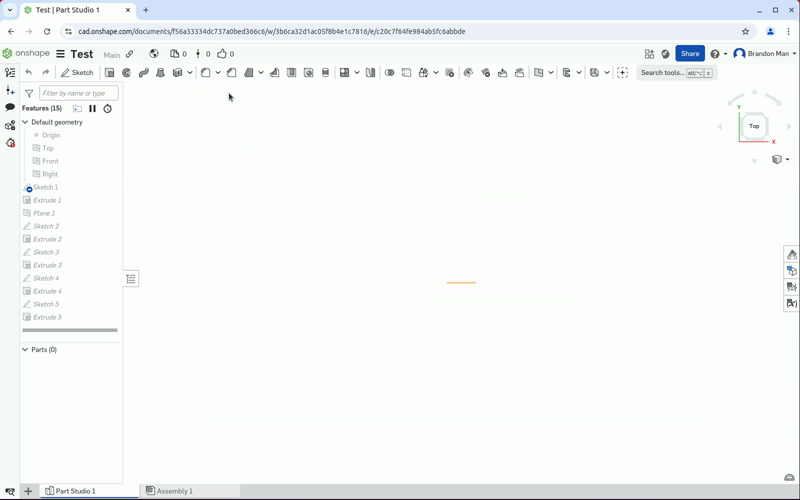
key(shift+s)
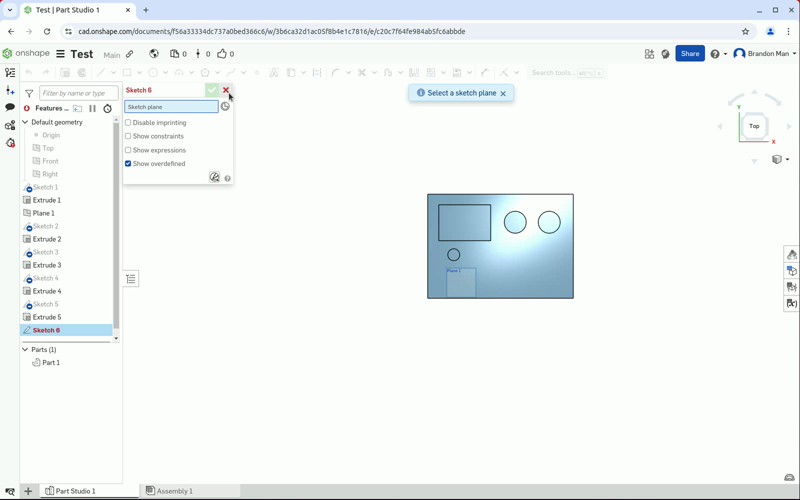
mouse_move(69, 215)
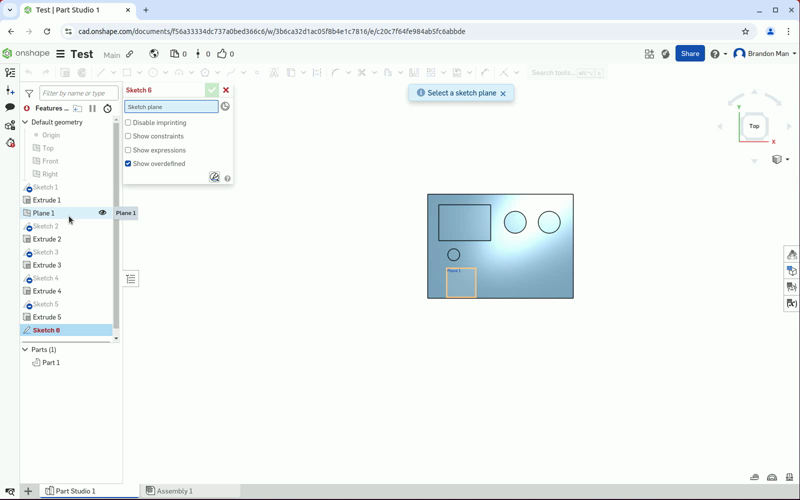
click(69, 215)
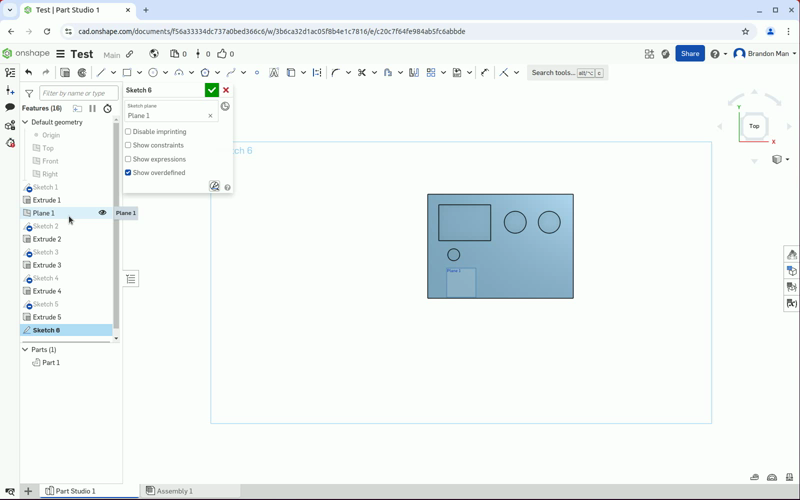
mouse_move(73, 352)
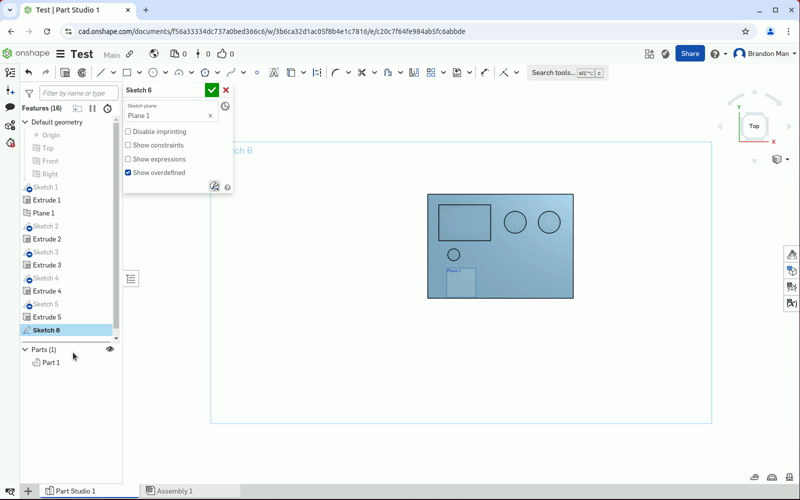
key(y)
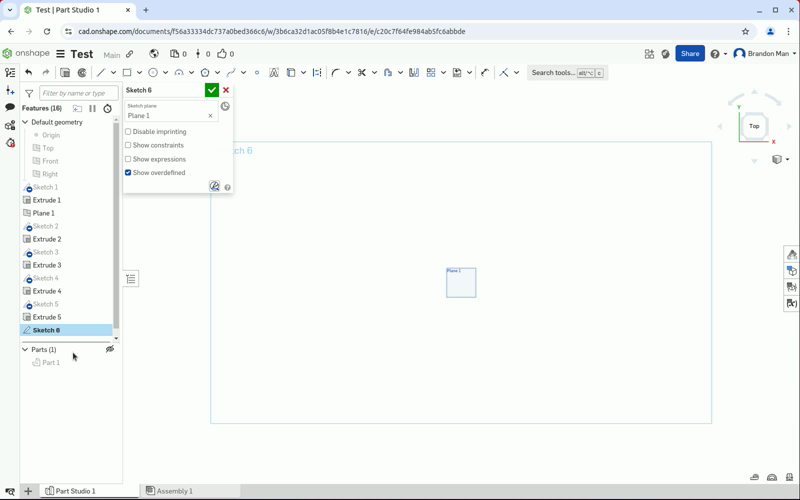
key(c)
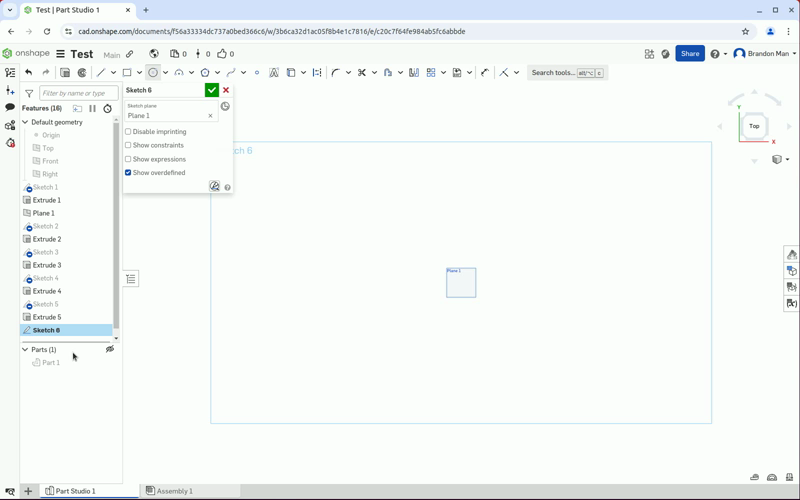
key_down(shift)
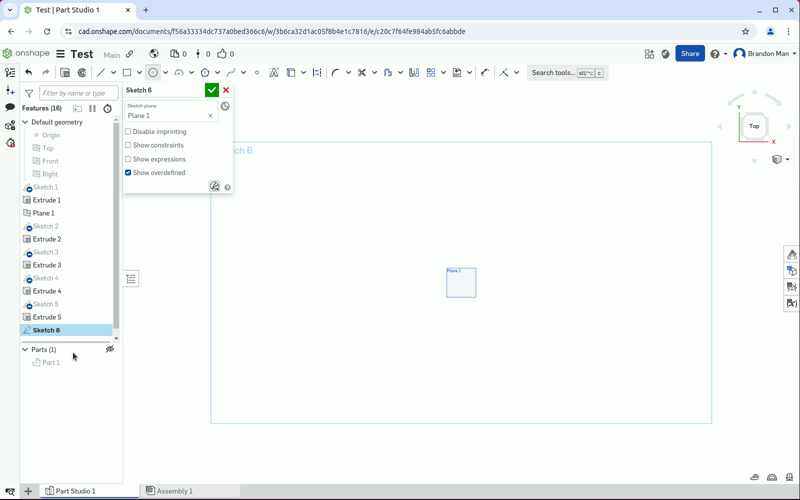
mouse_move(479, 254)
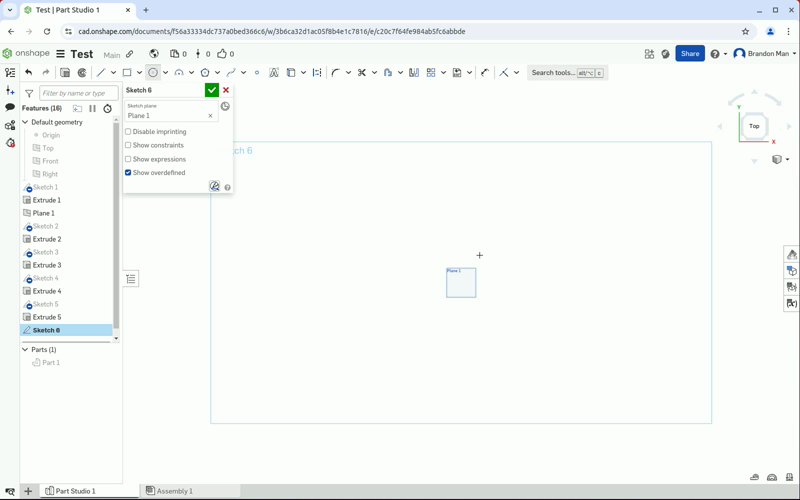
click(479, 254)
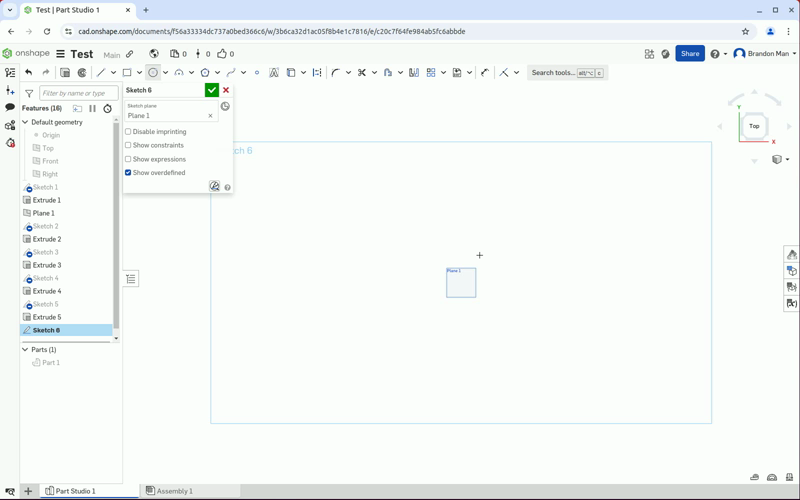
key_up(shift)
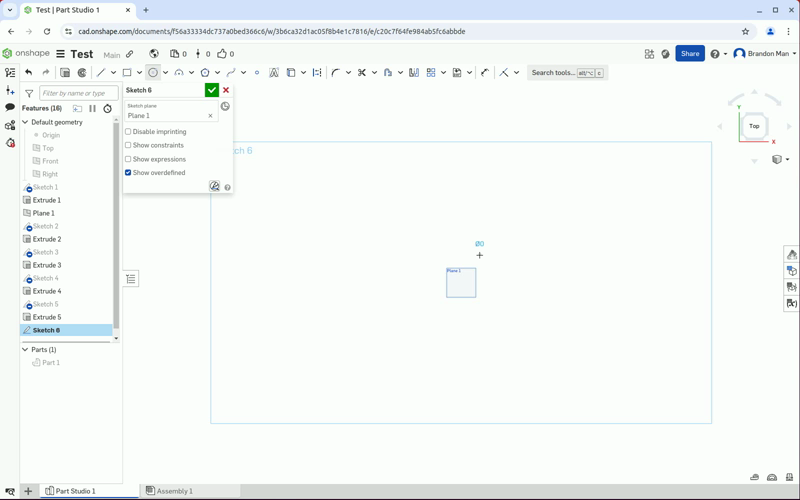
mouse_move(485, 254)
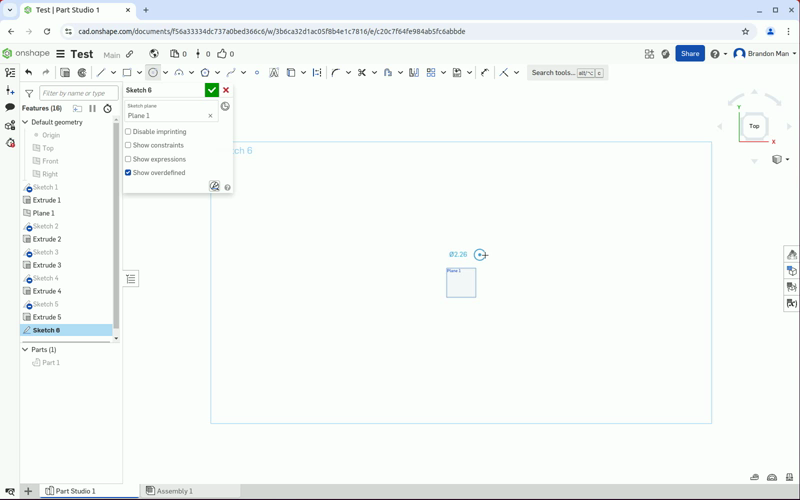
click(485, 254)
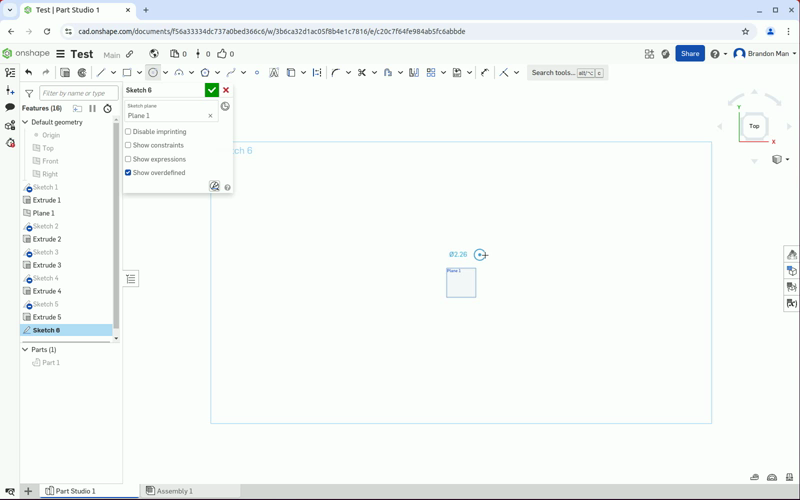
key(esc)
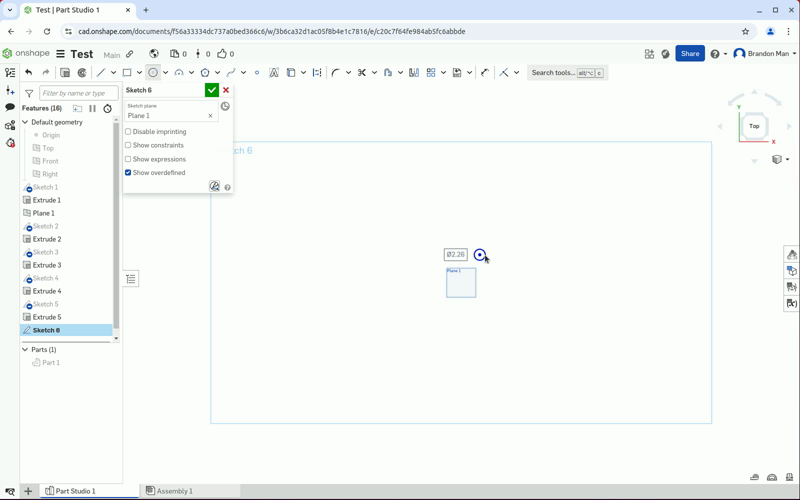
mouse_move(484, 256)
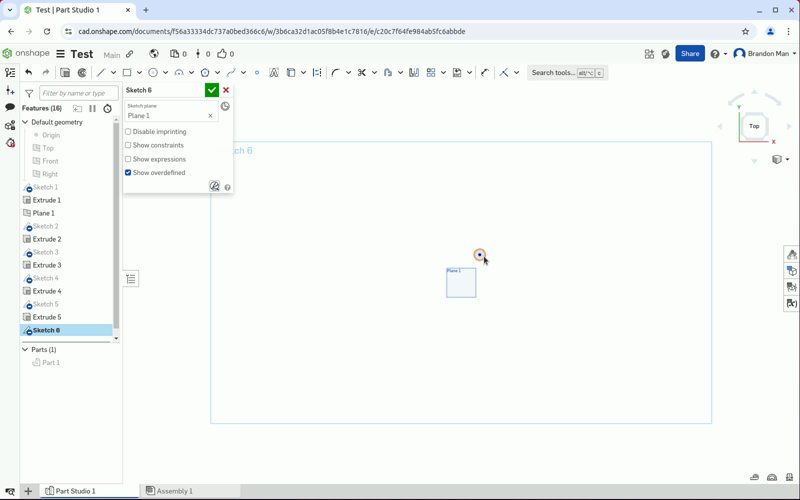
scroll(6)
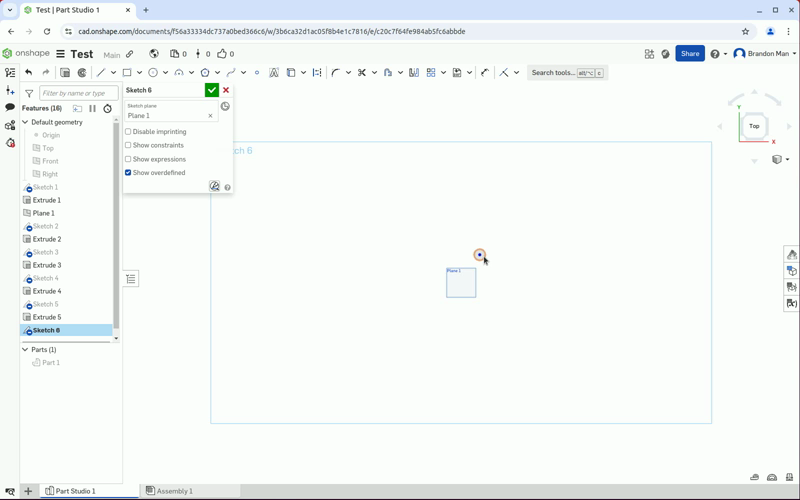
scroll(6)
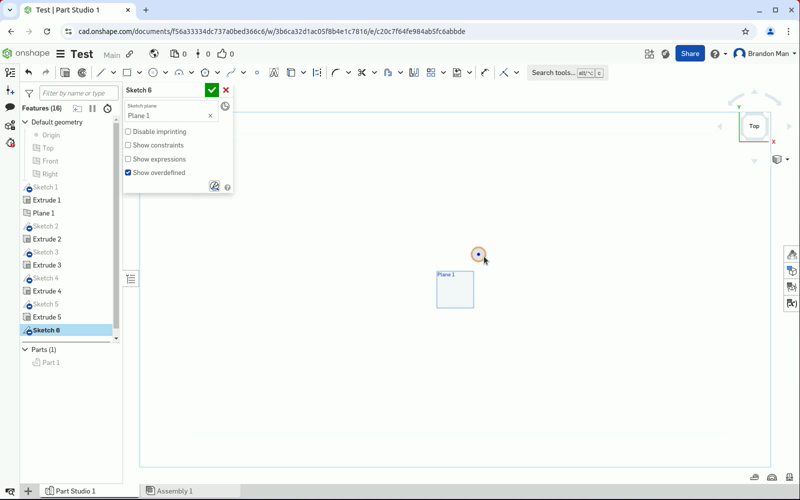
scroll(6)
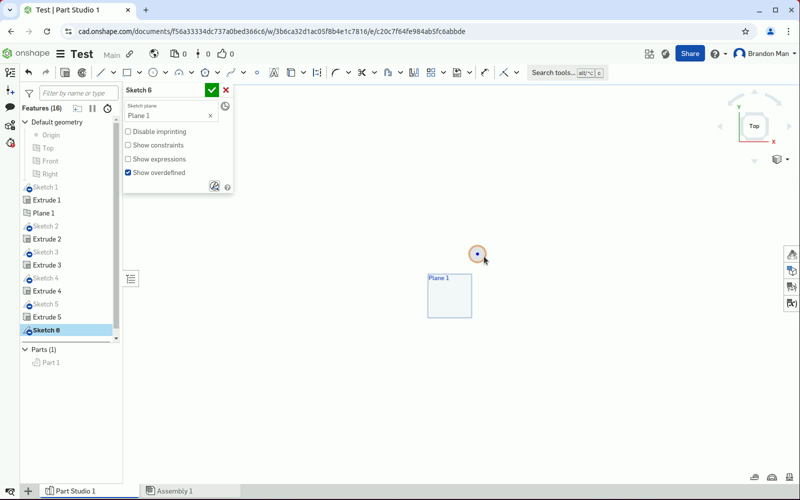
scroll(6)
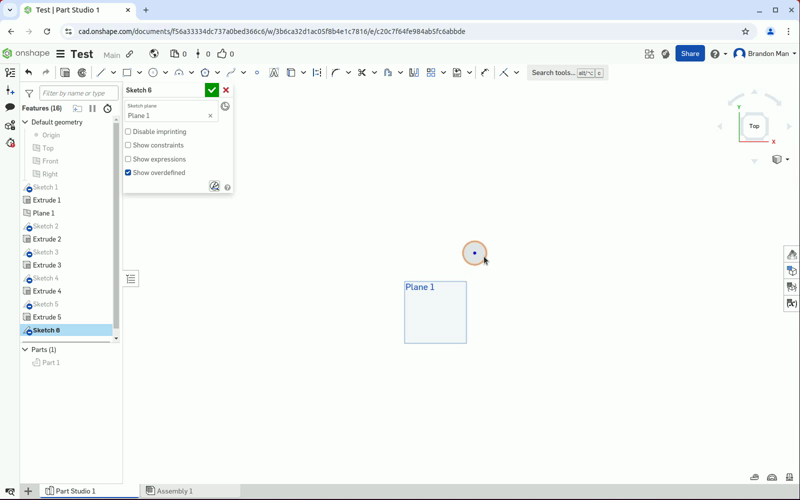
scroll(6)
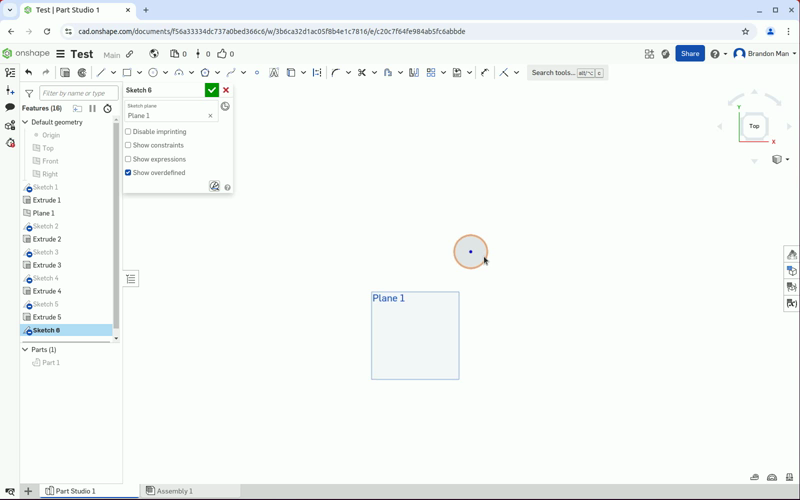
scroll(6)
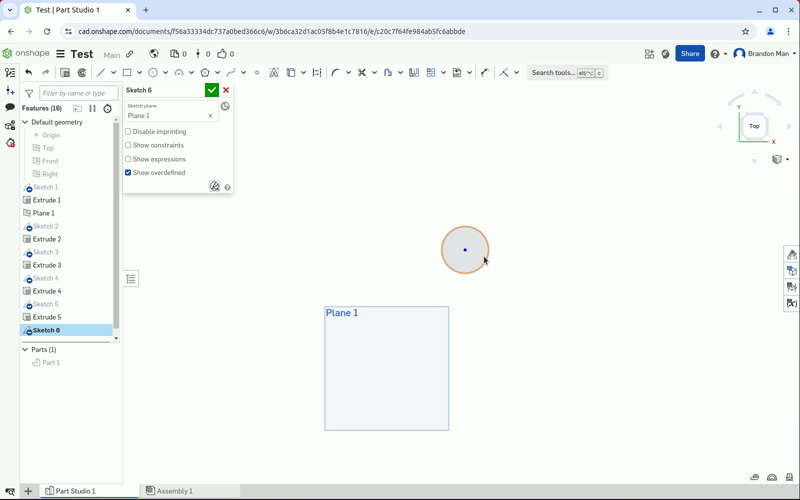
scroll(6)
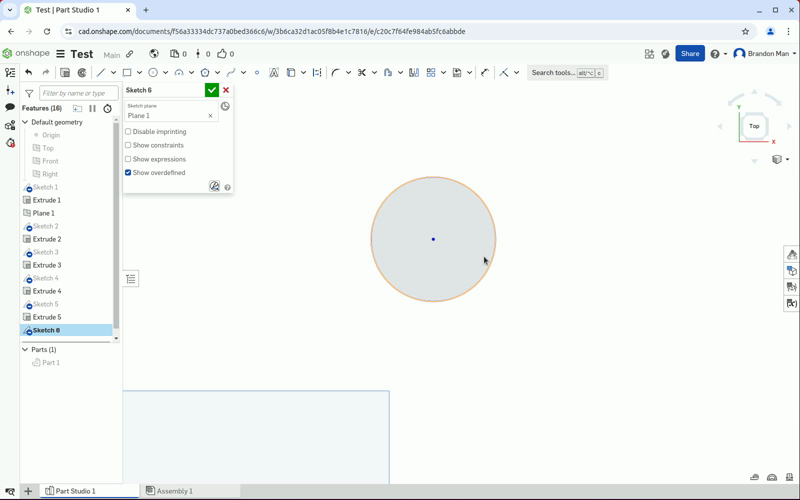
click(484, 256)
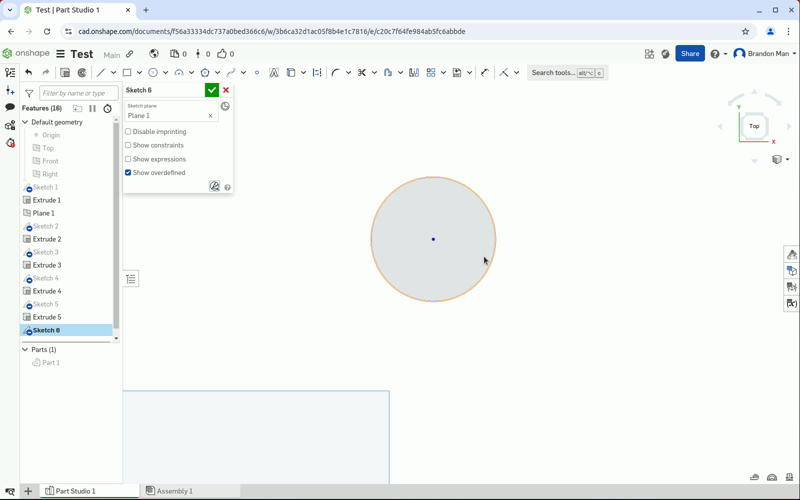
scroll(-6)
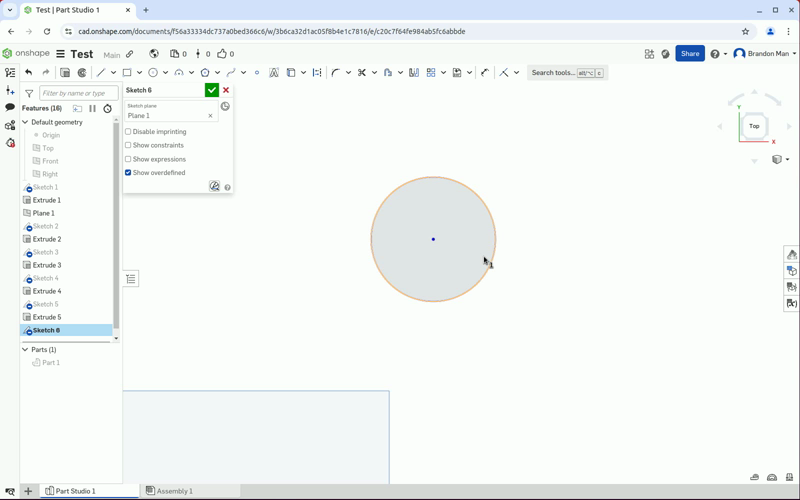
scroll(-6)
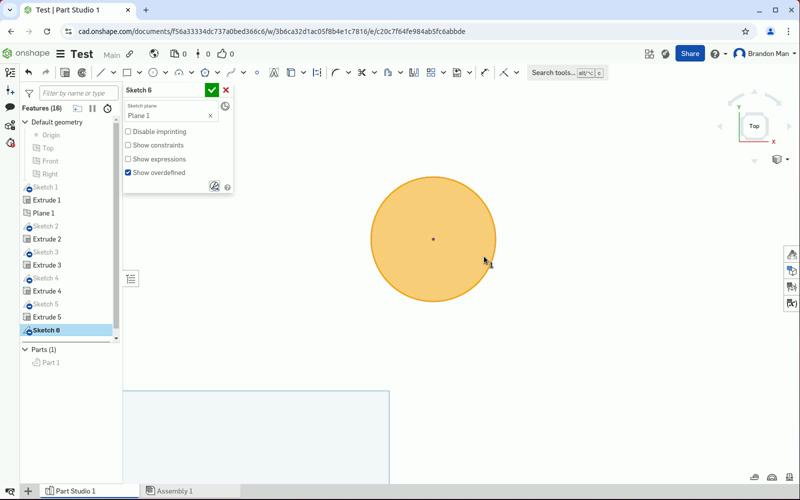
scroll(-6)
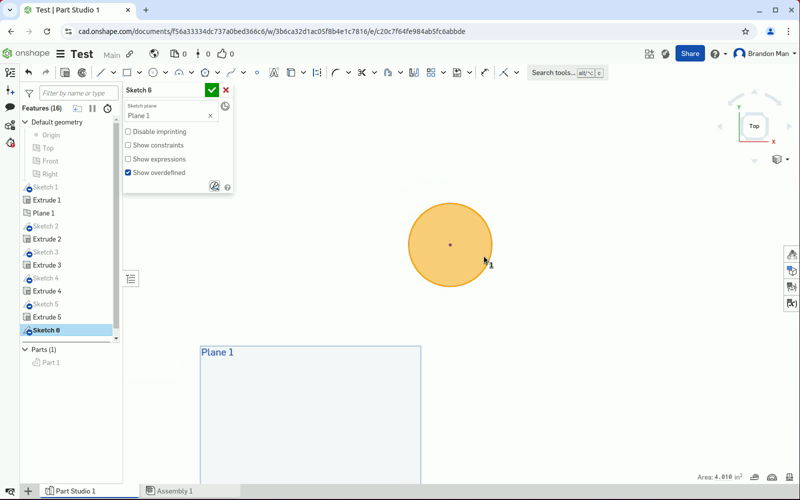
scroll(-6)
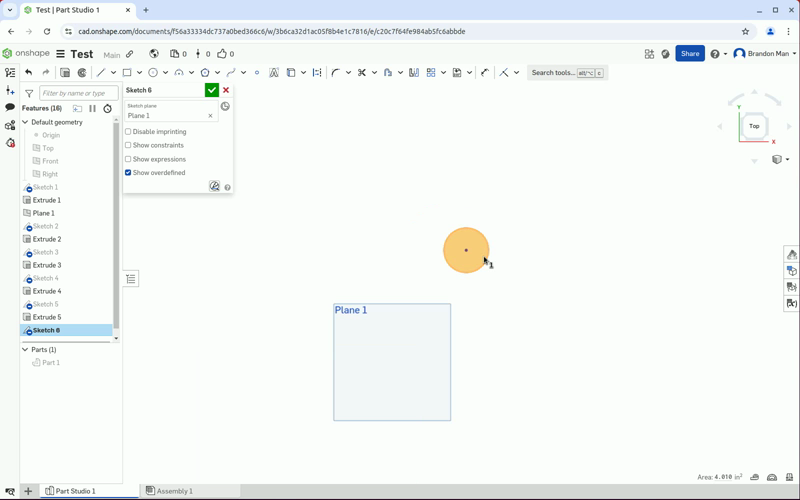
scroll(-6)
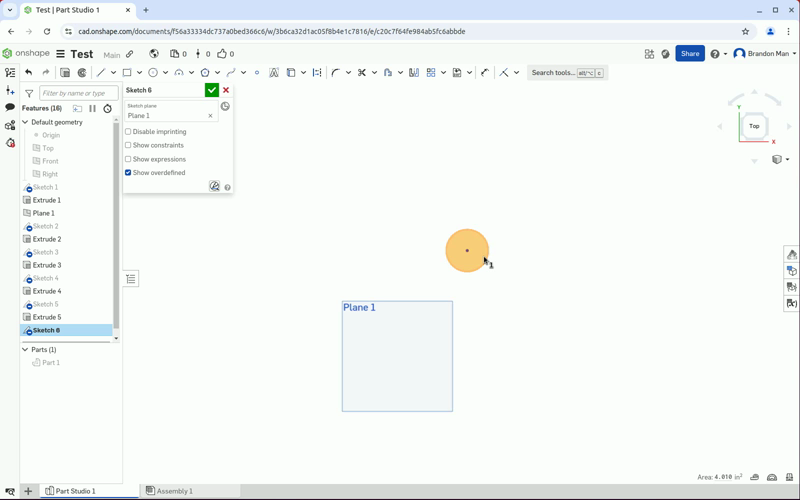
scroll(-6)
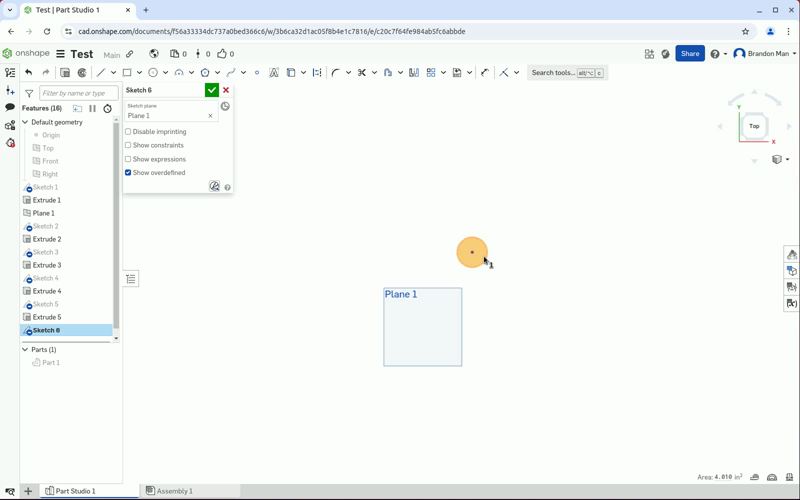
scroll(-6)
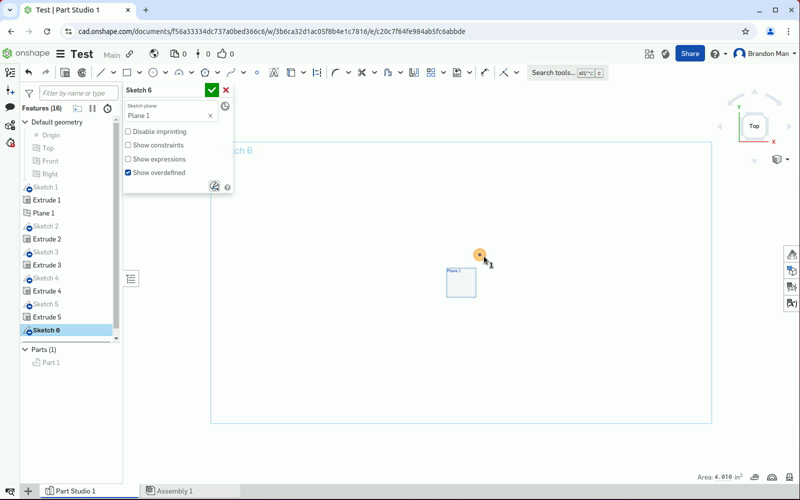
mouse_move(73, 352)
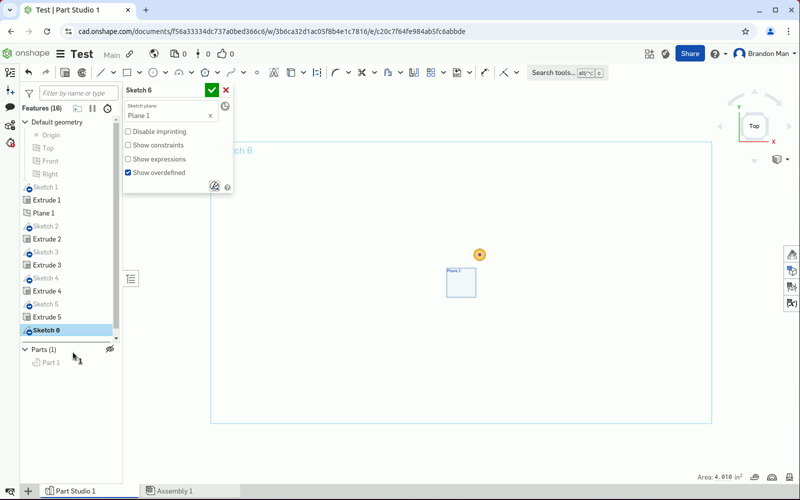
key(shift+y)
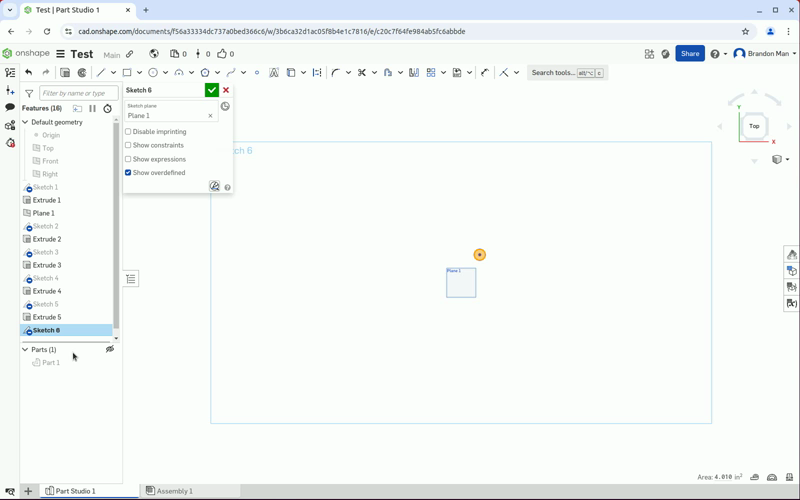
key(shift+e)
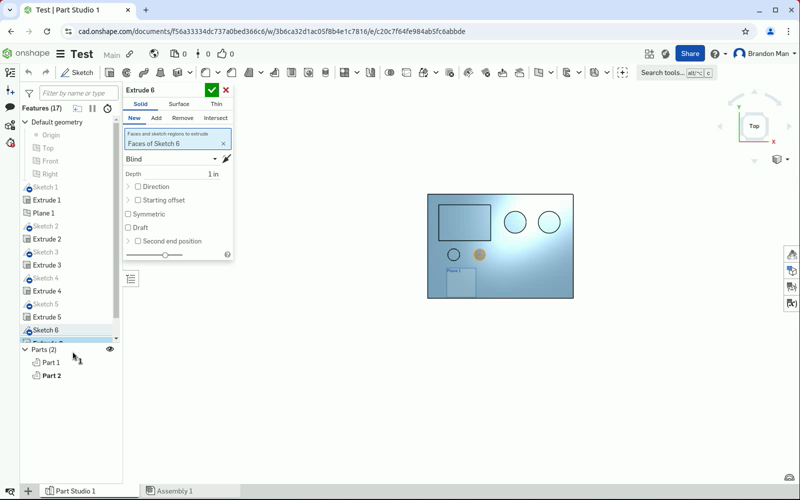
mouse_move(143, 106)
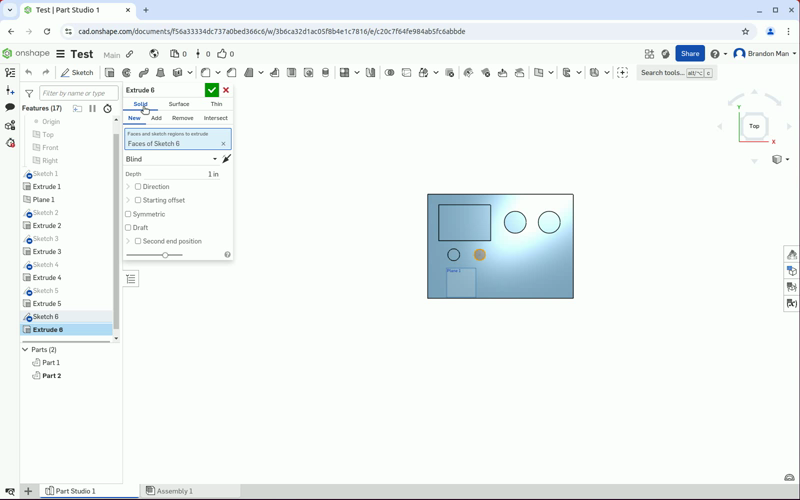
click(143, 106)
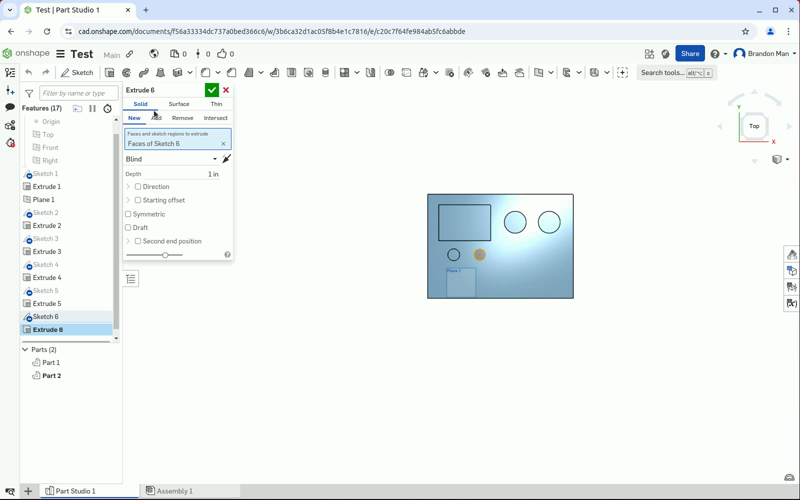
mouse_move(186, 120)
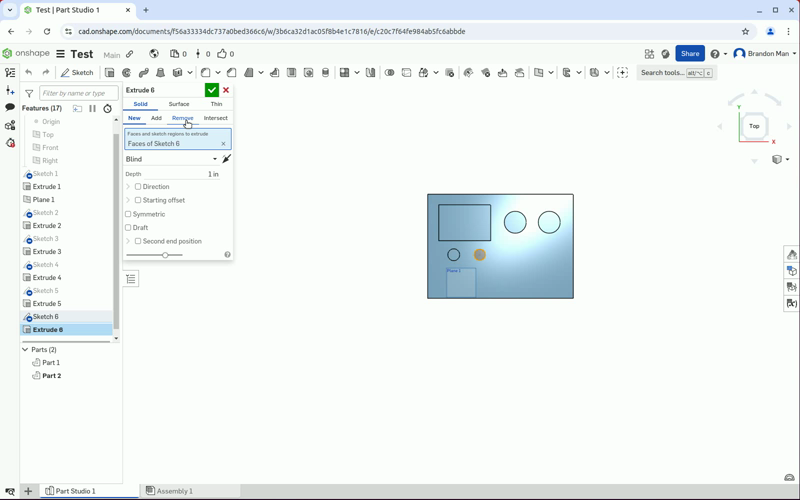
click(186, 120)
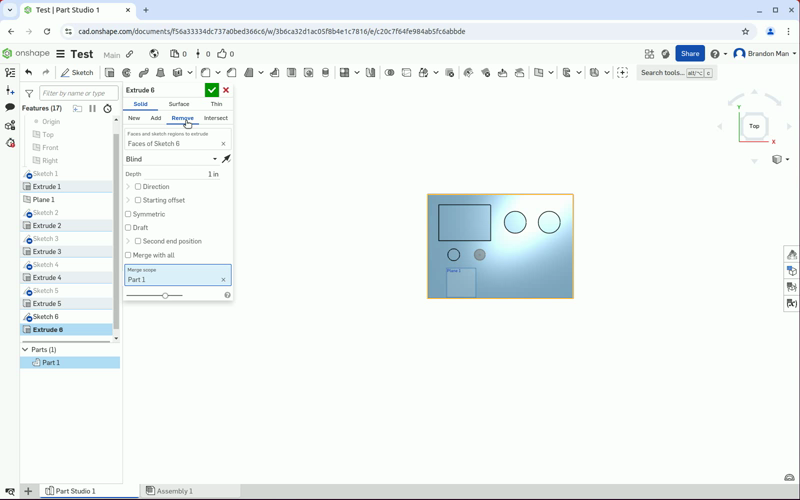
key(tab, 4)
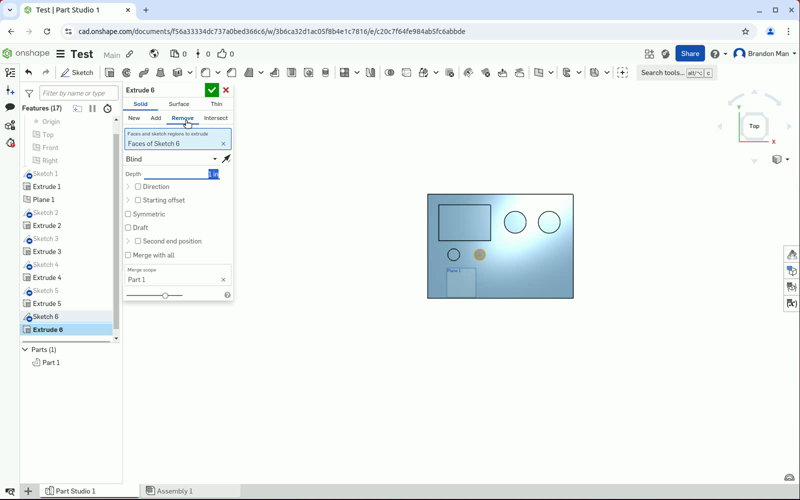
text(10.591)
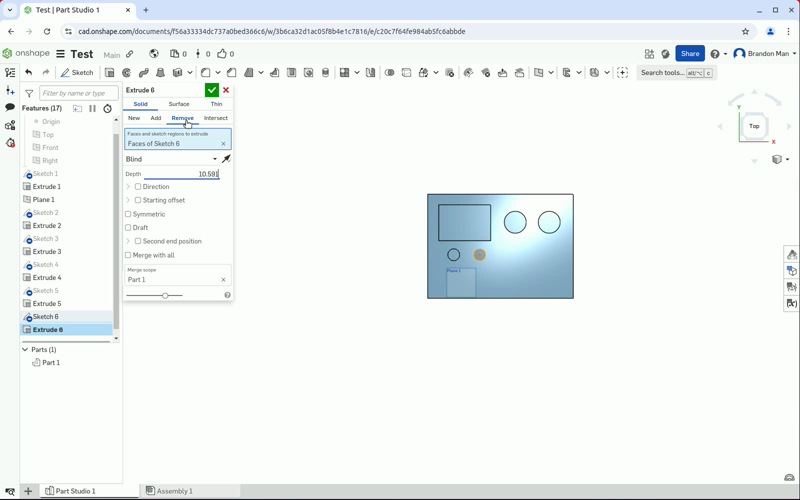
key(tab, 6)
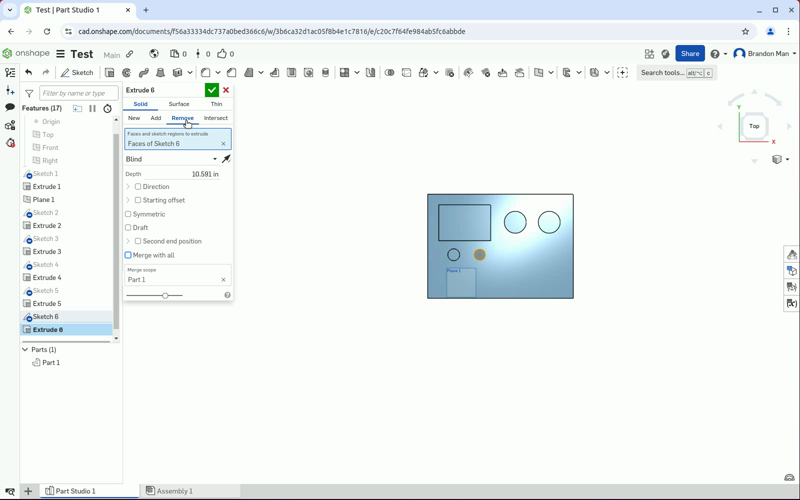
key(space)
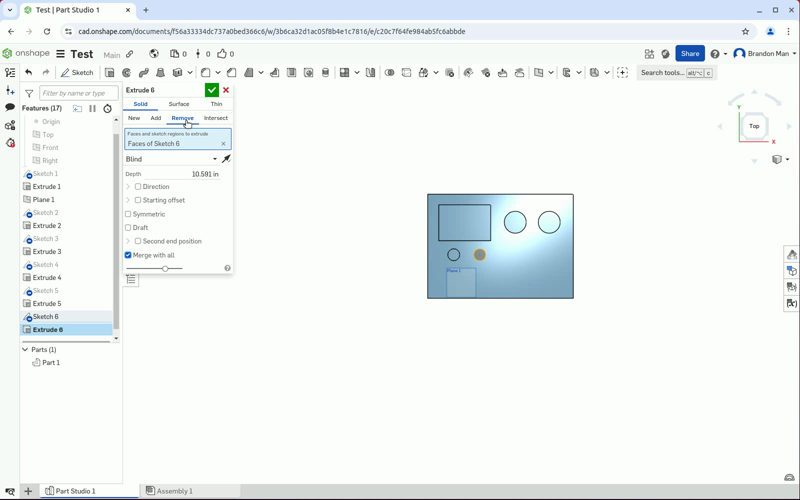
key(enter)
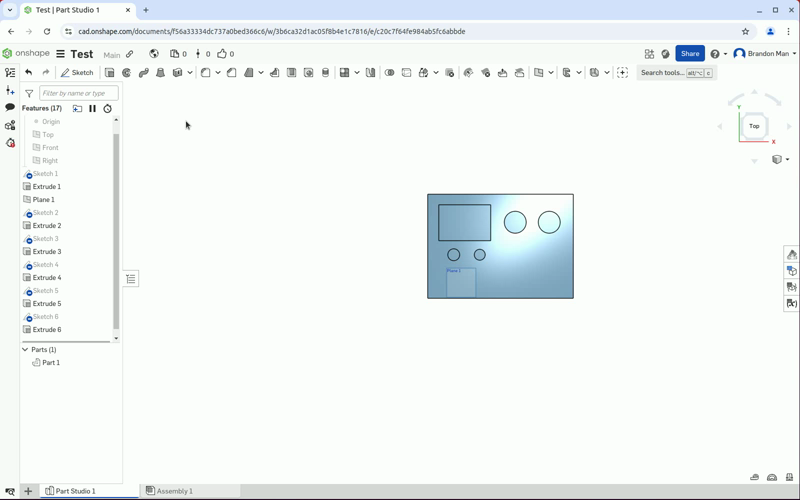
key(shift+h)
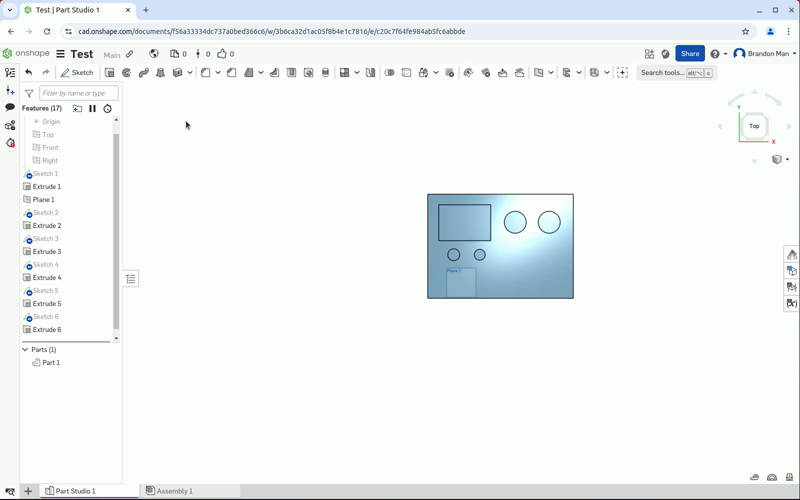
key(shift+h)
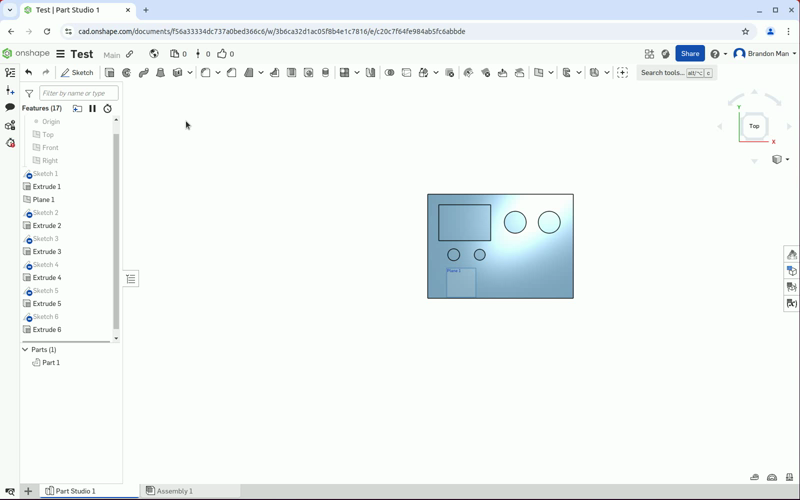
mouse_move(69, 176)
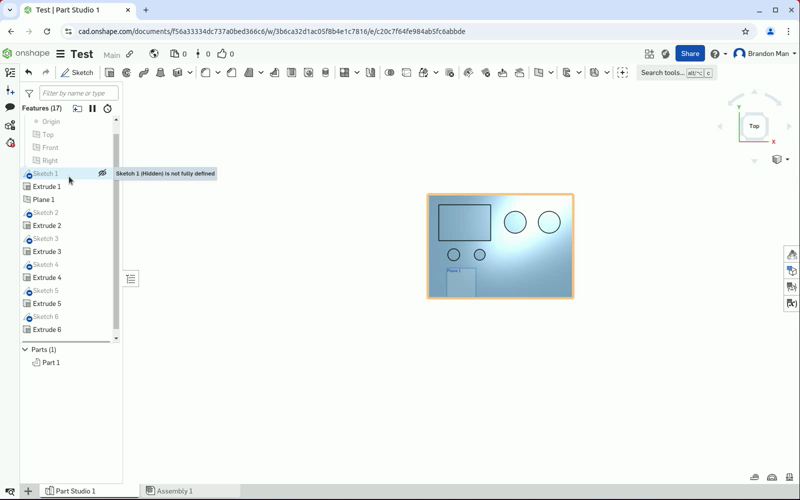
click(69, 176)
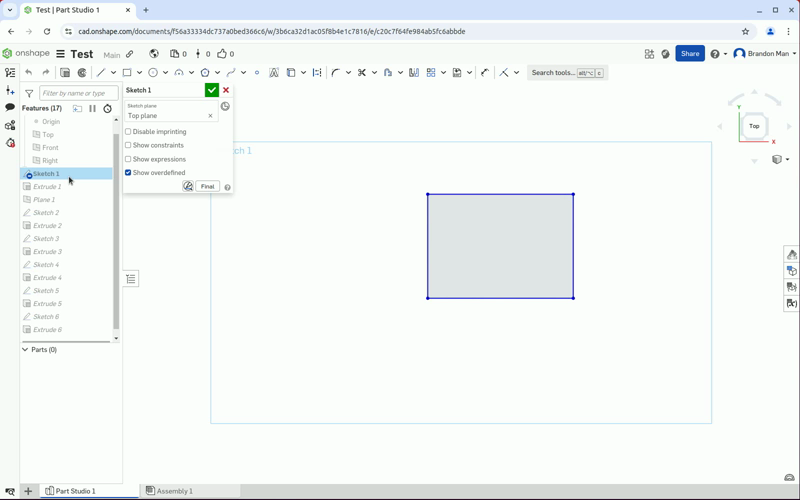
mouse_move(229, 92)
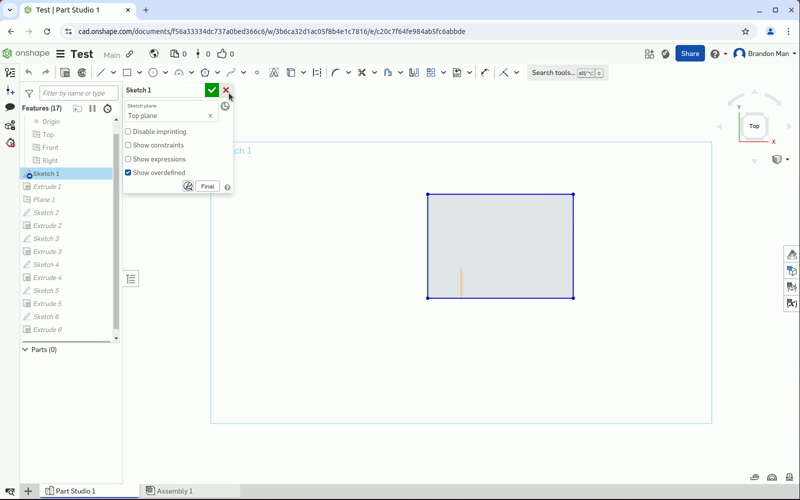
click(229, 92)
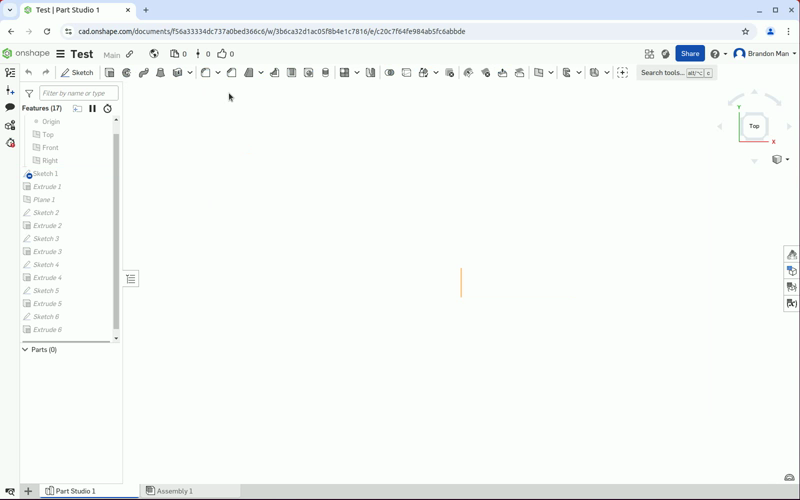
key(shift+s)
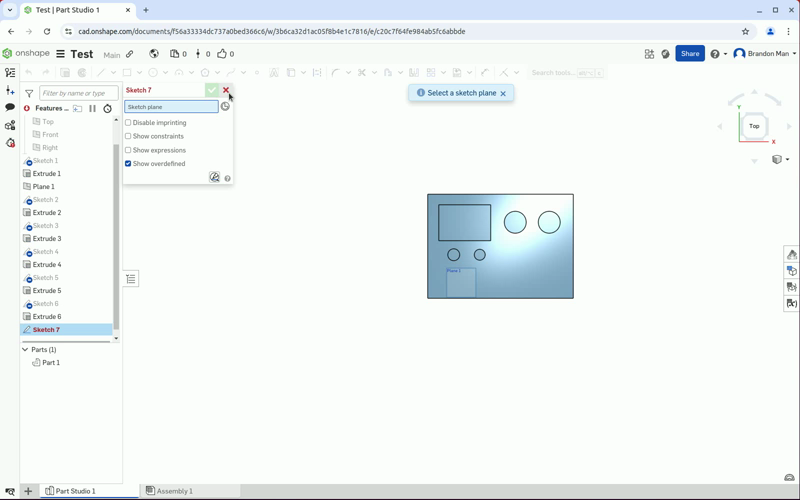
mouse_move(69, 189)
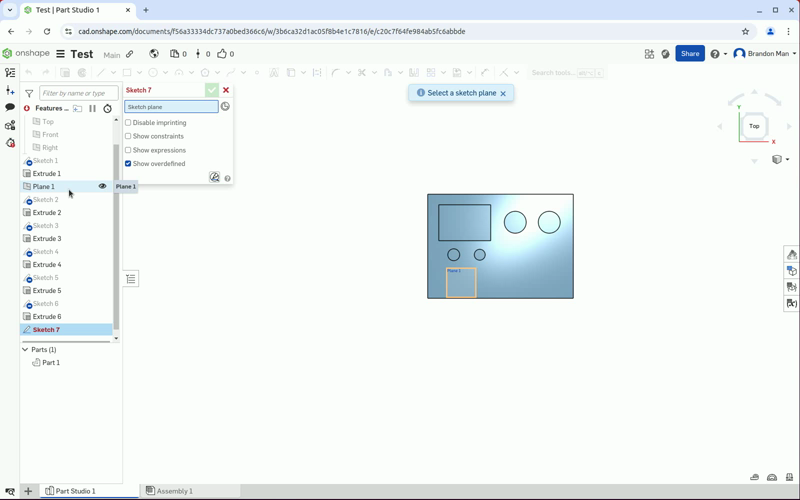
click(69, 189)
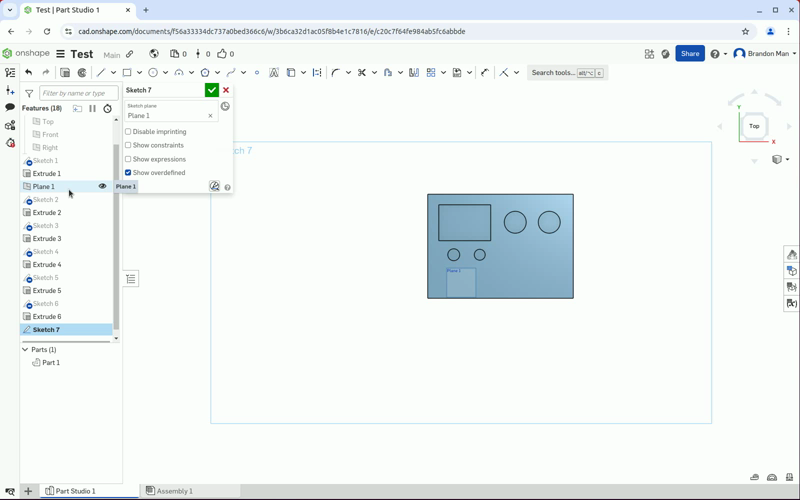
mouse_move(73, 352)
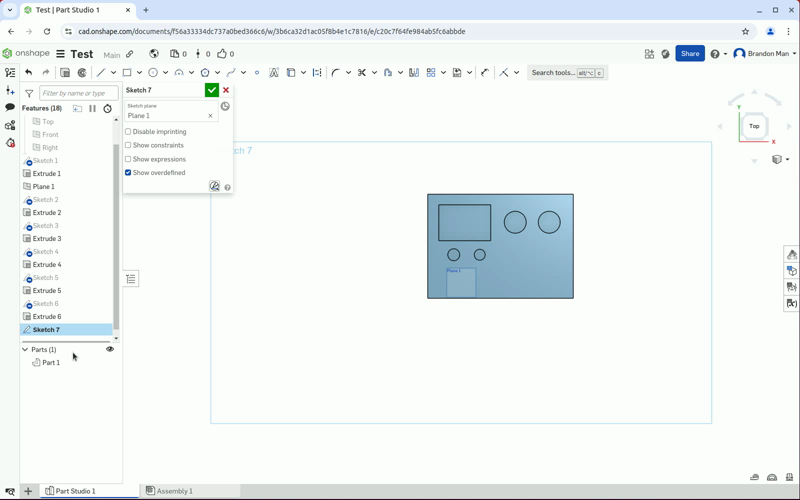
key(y)
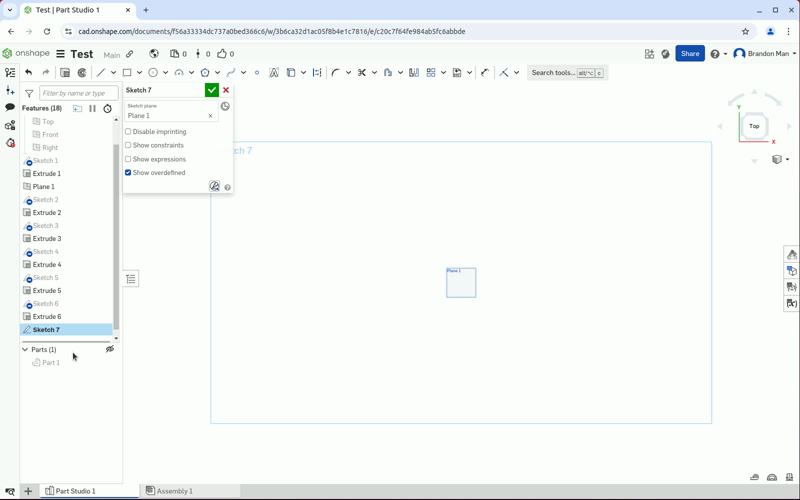
key(l)
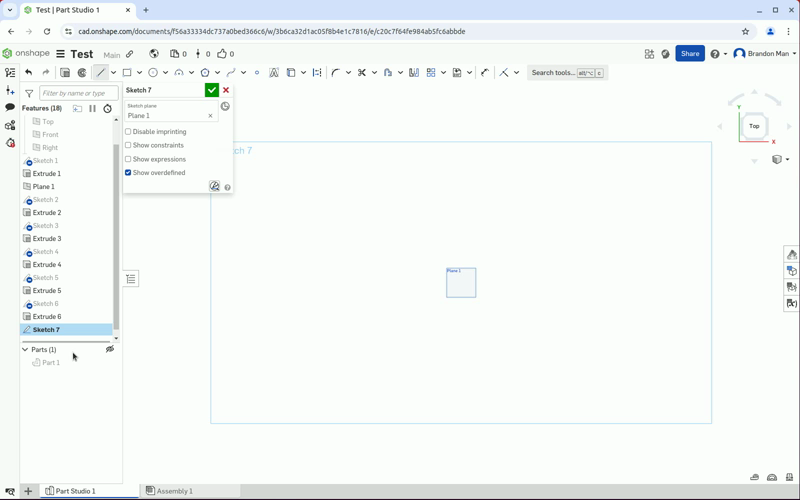
key_down(shift)
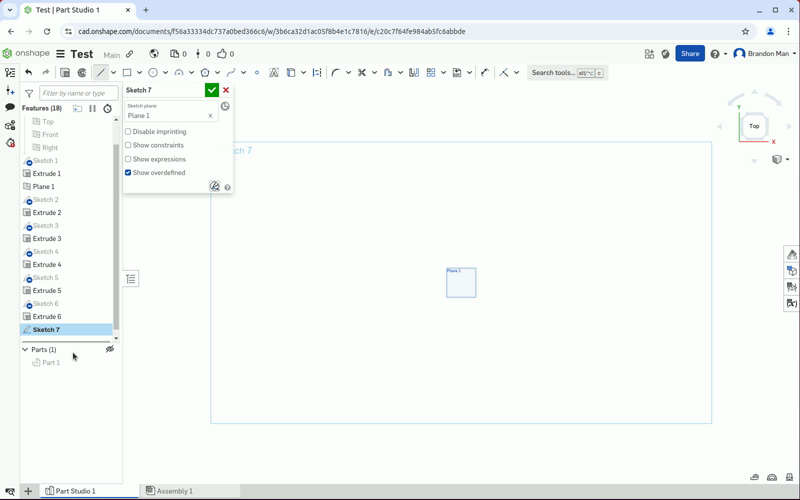
mouse_move(493, 261)
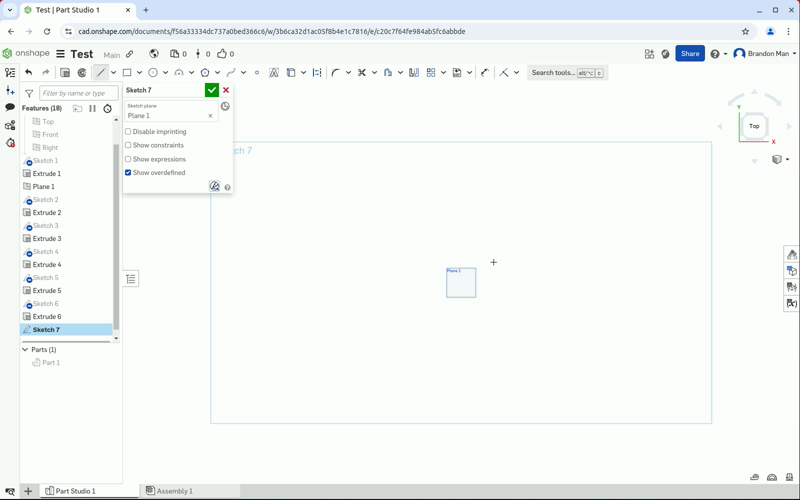
click(493, 261)
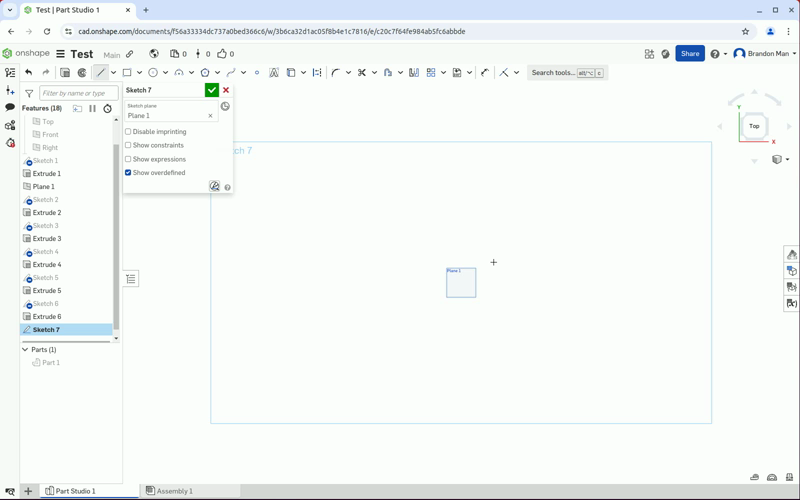
key_up(shift)
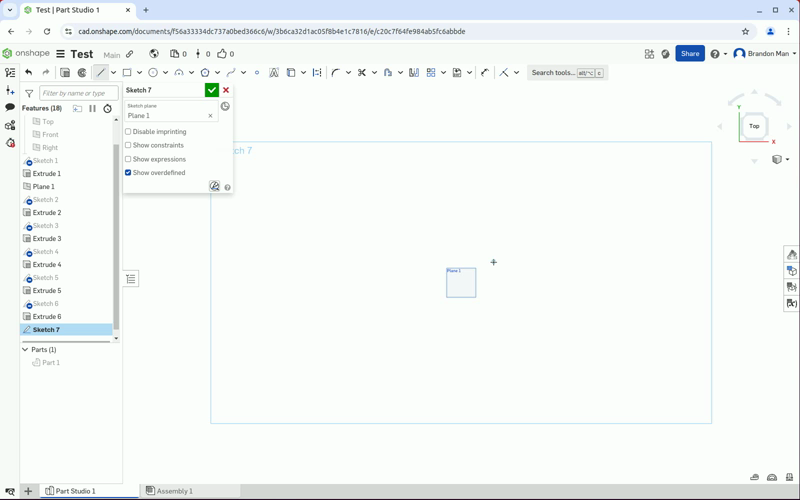
key_down(shift)
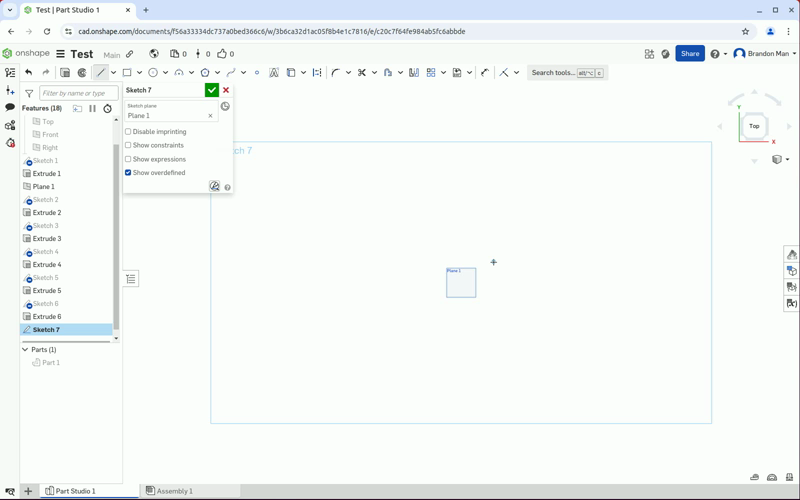
mouse_move(562, 261)
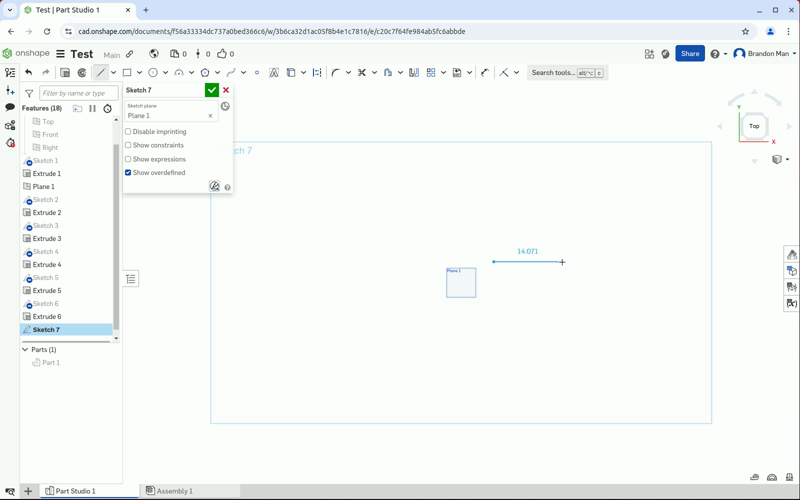
click(562, 261)
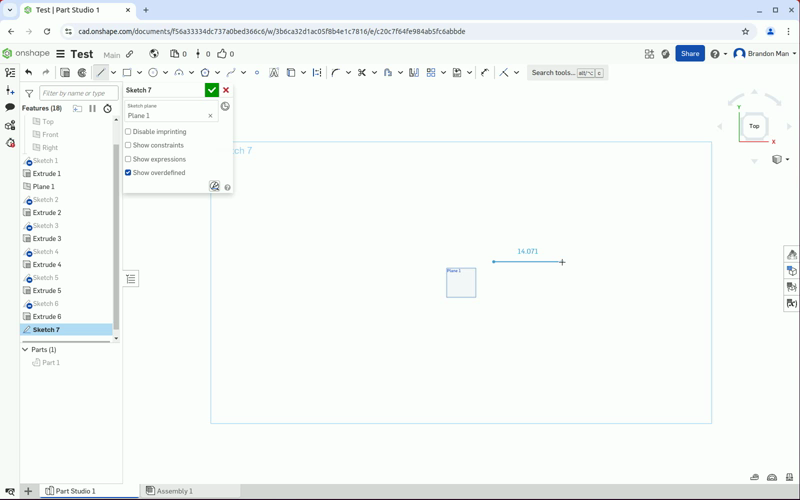
key_up(shift)
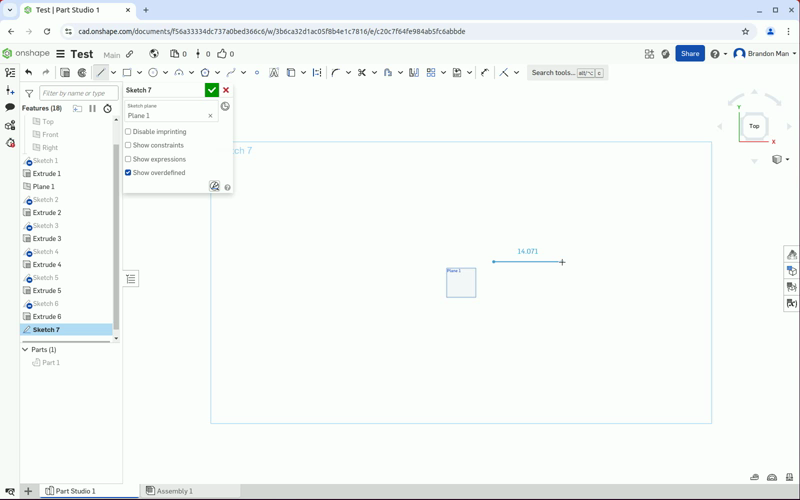
key_down(shift)
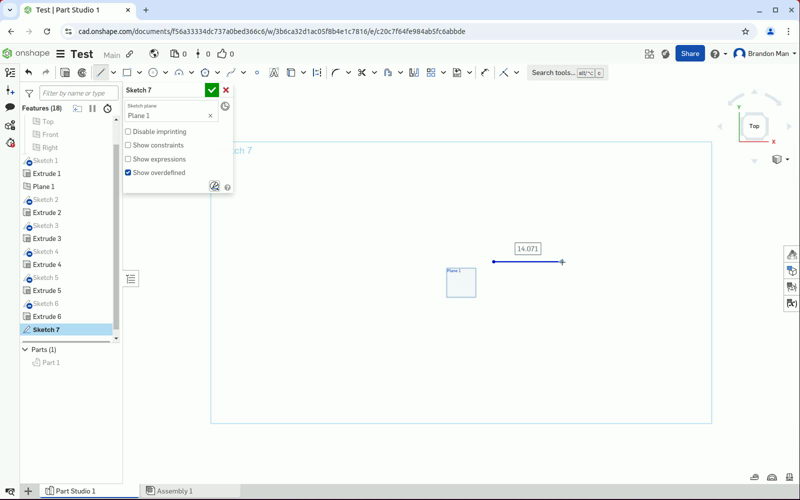
mouse_move(589, 261)
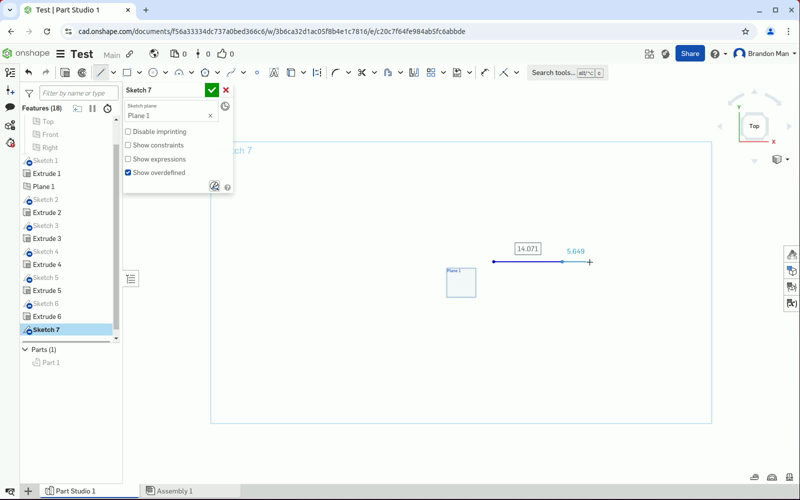
mouse_move(562, 249)
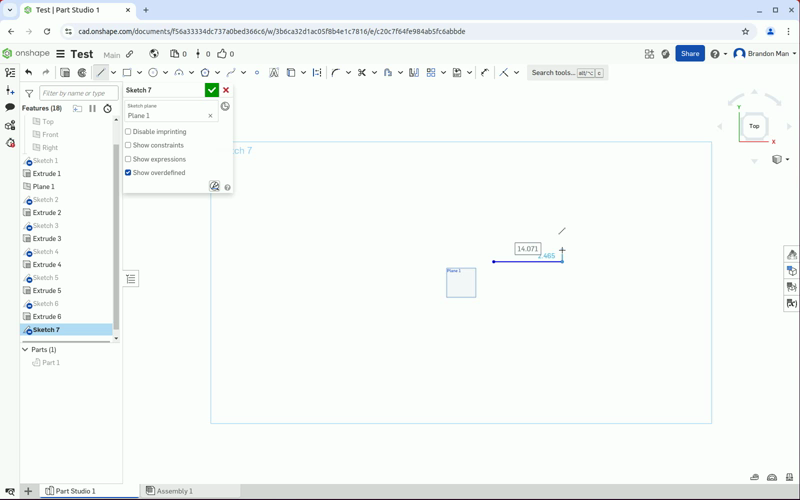
click(562, 249)
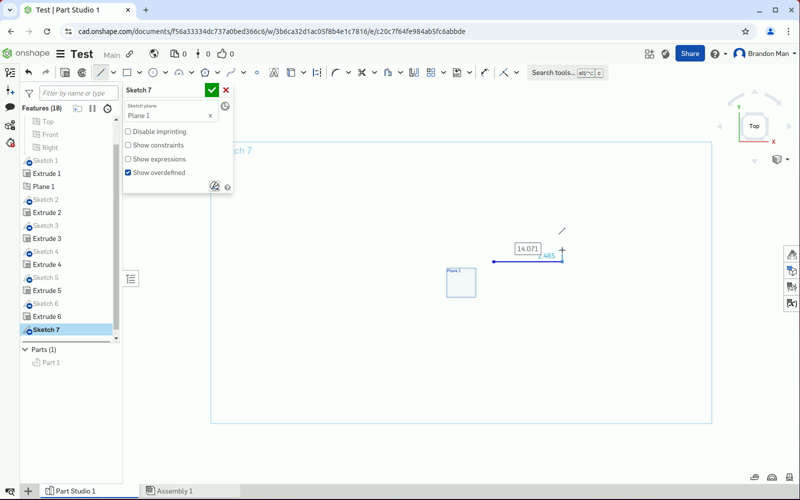
key_up(shift)
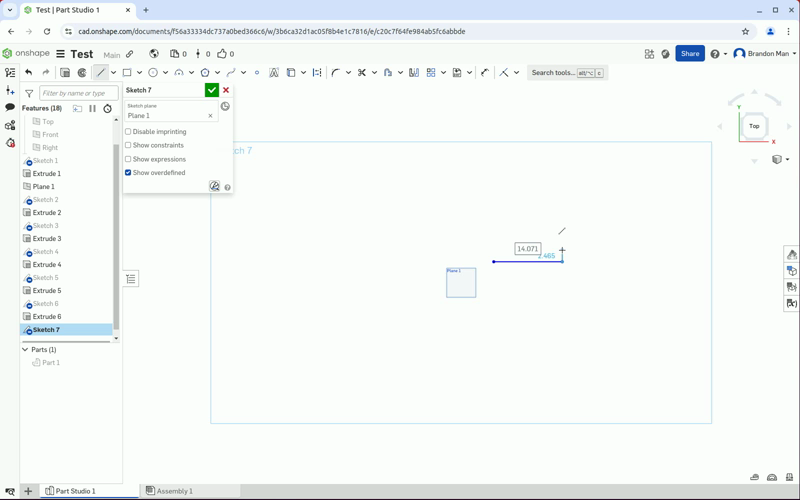
key_down(shift)
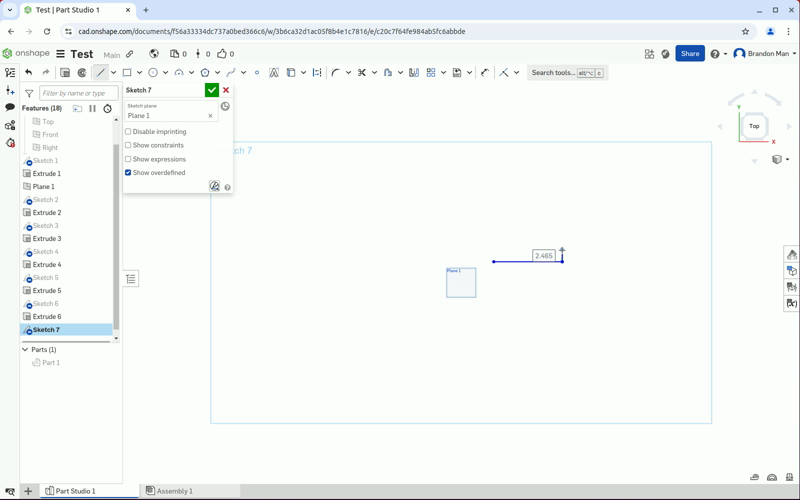
mouse_move(493, 249)
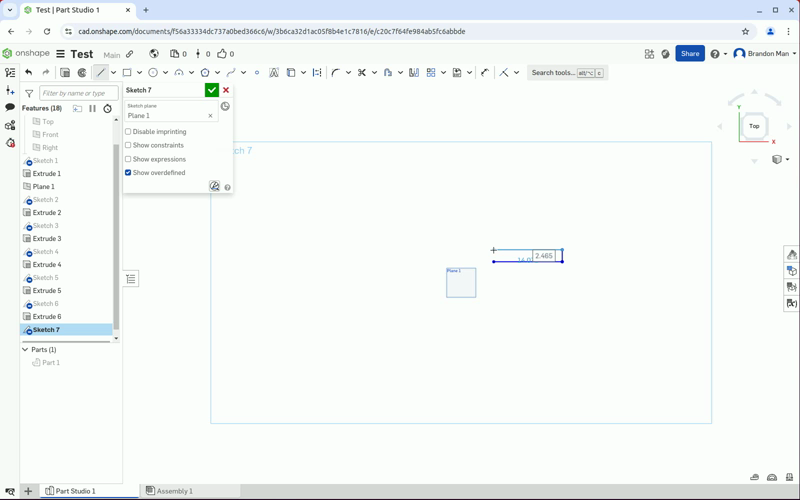
click(493, 249)
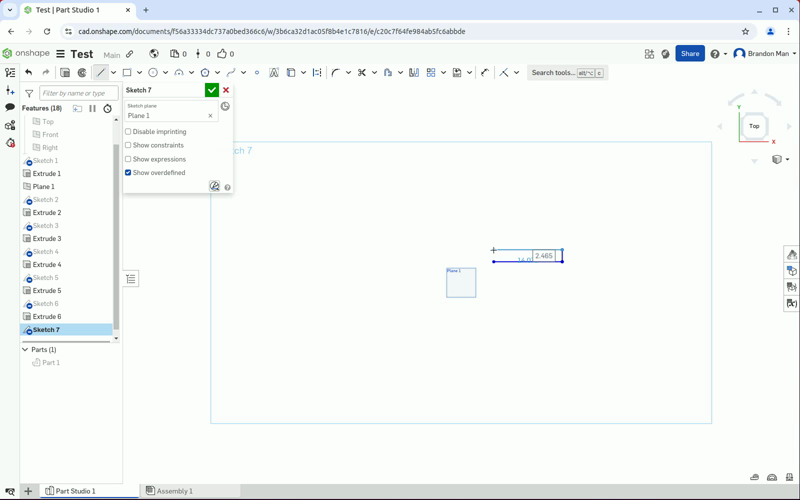
key_up(shift)
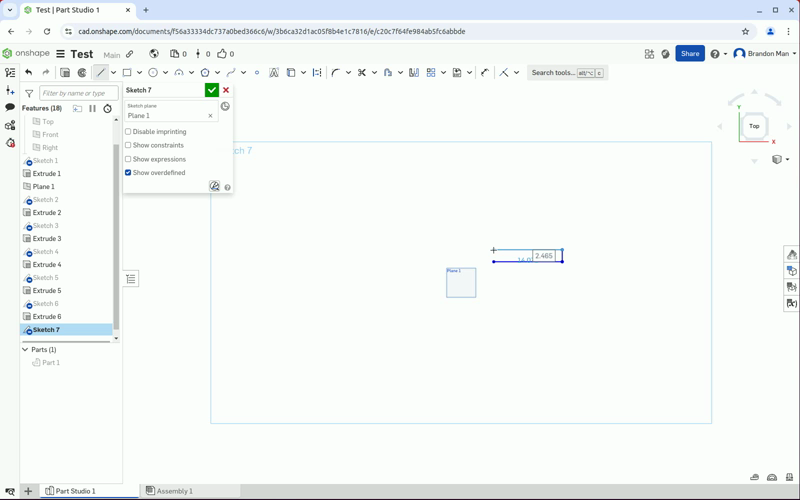
mouse_move(523, 249)
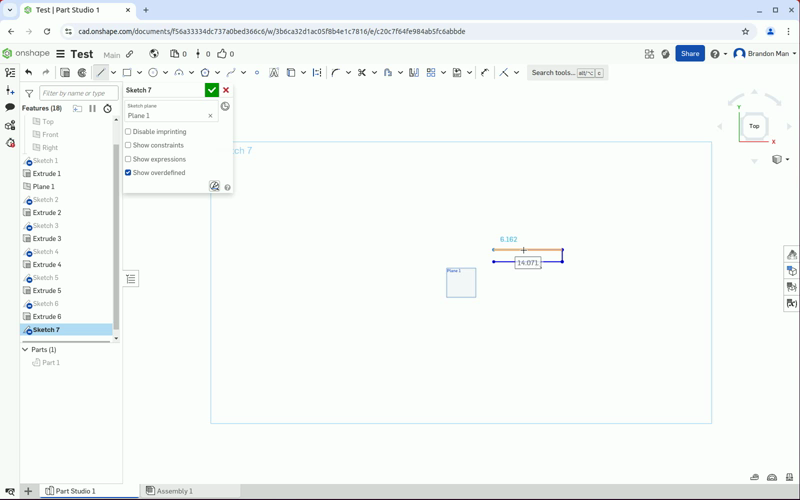
key_down(shift)
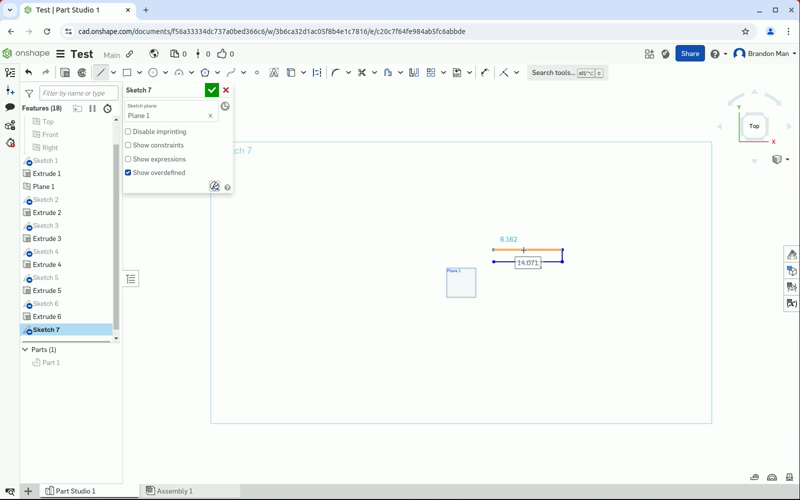
mouse_move(493, 261)
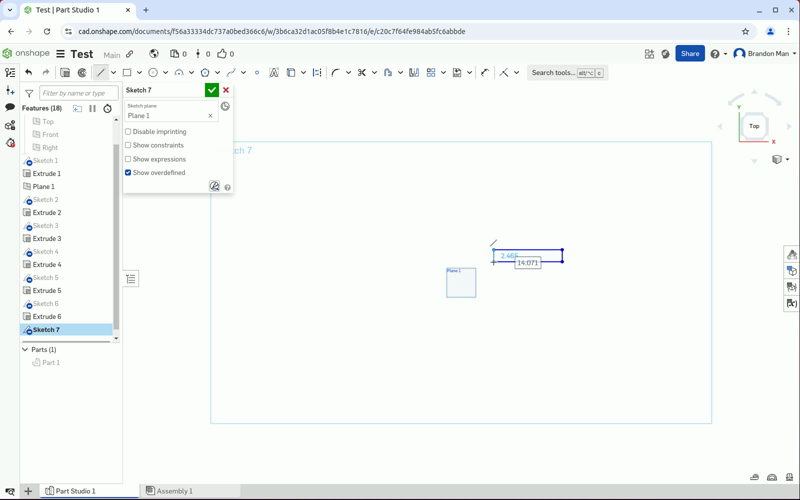
key_up(shift)
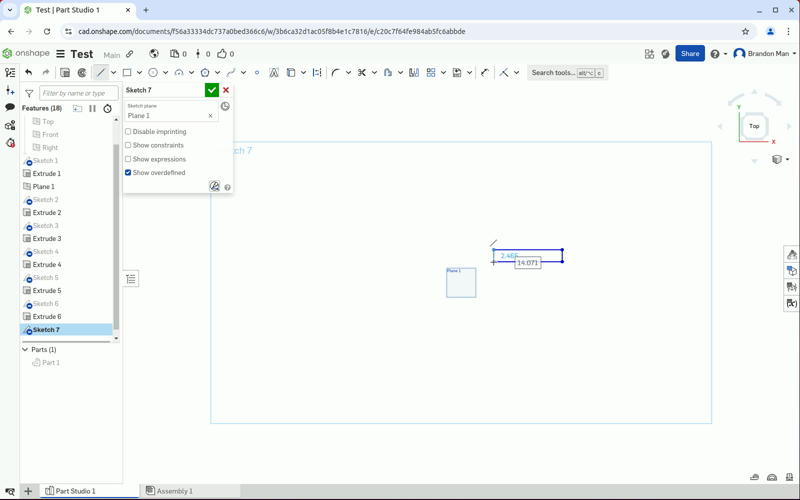
click(493, 261)
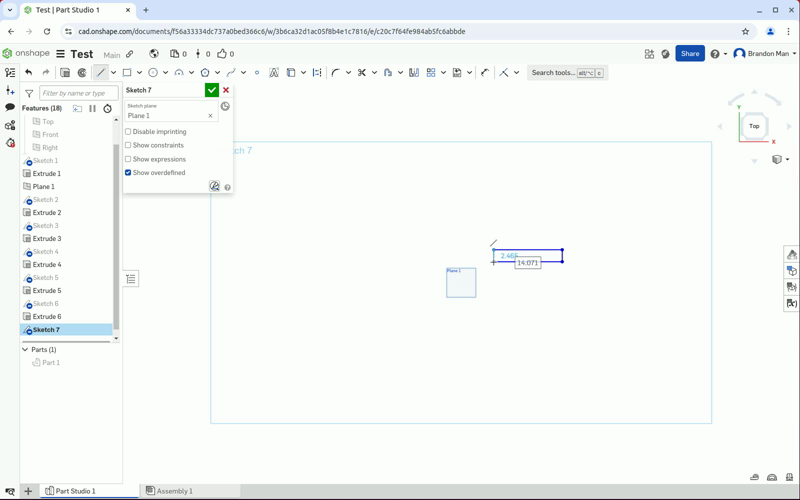
key(esc)
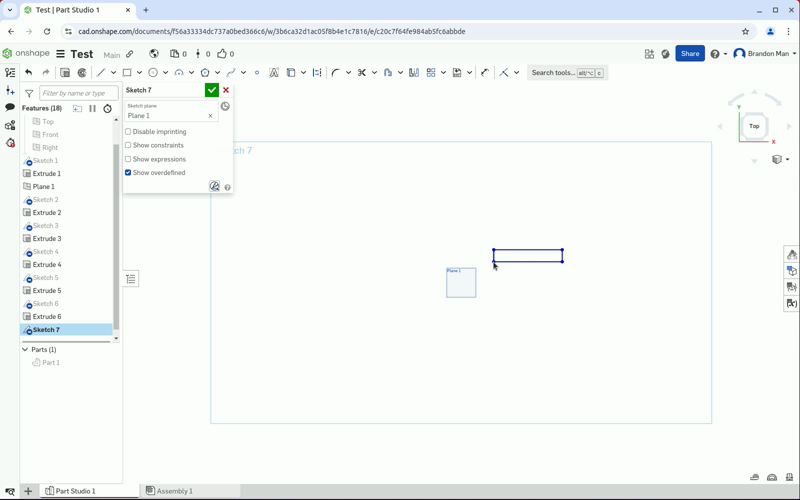
mouse_move(505, 251)
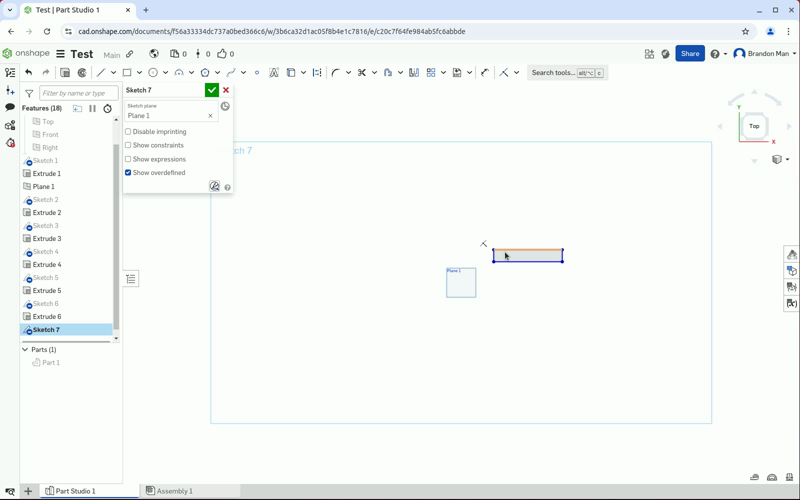
scroll(6)
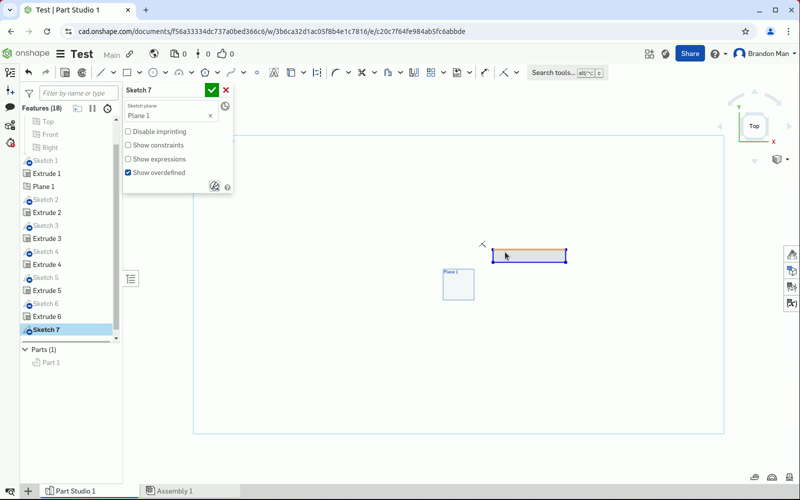
scroll(6)
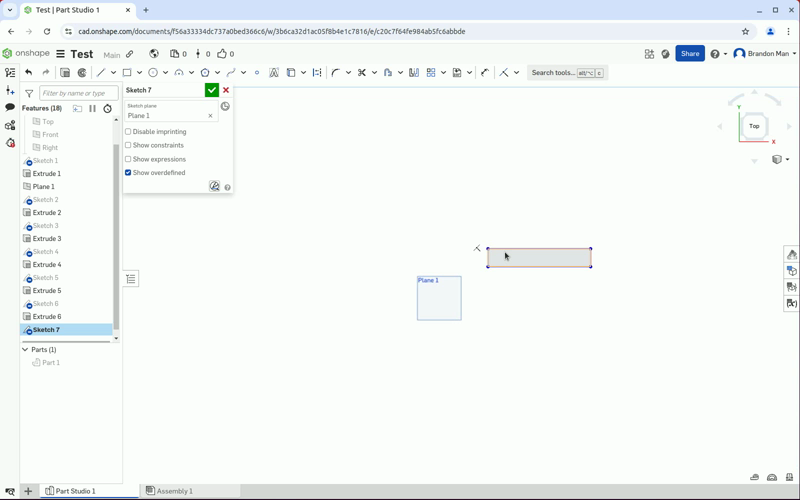
scroll(6)
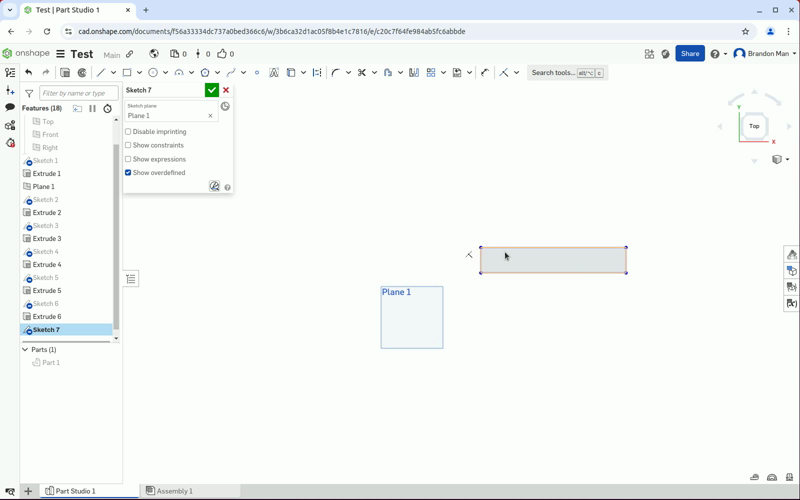
scroll(6)
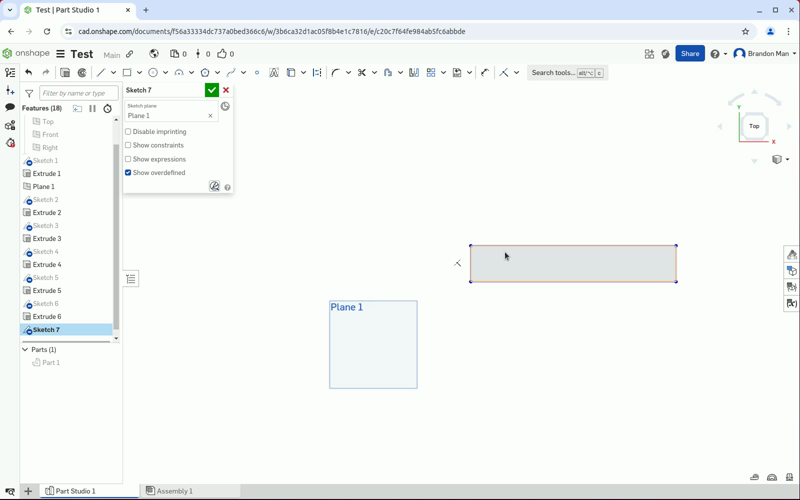
scroll(6)
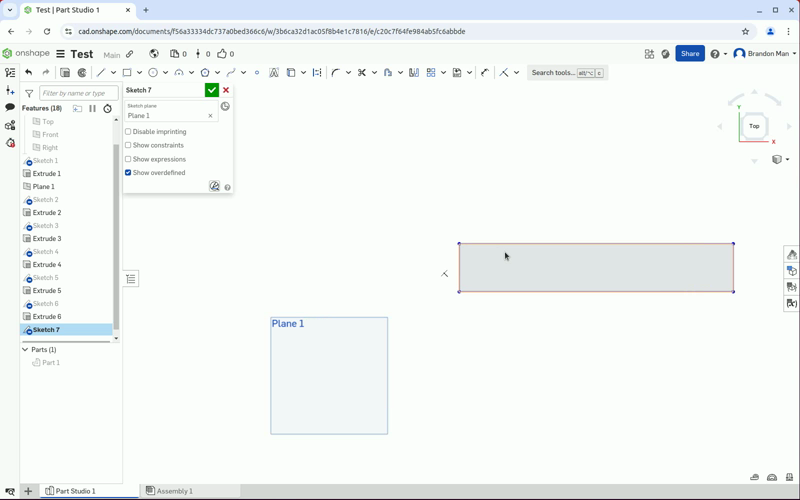
scroll(6)
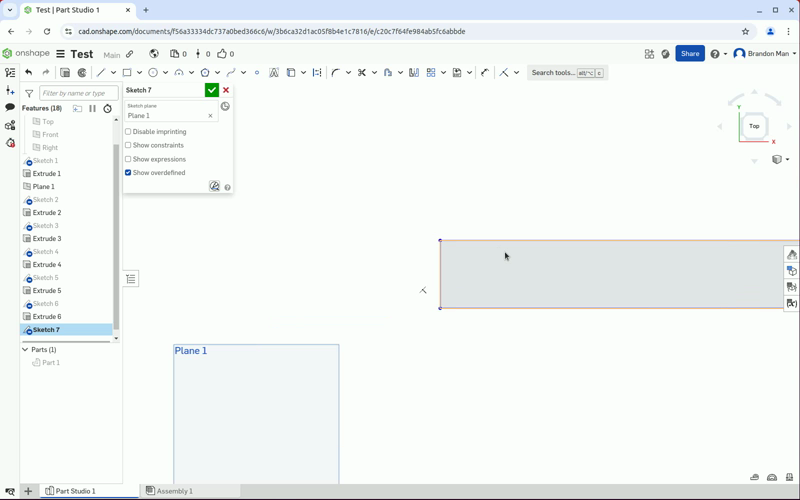
scroll(6)
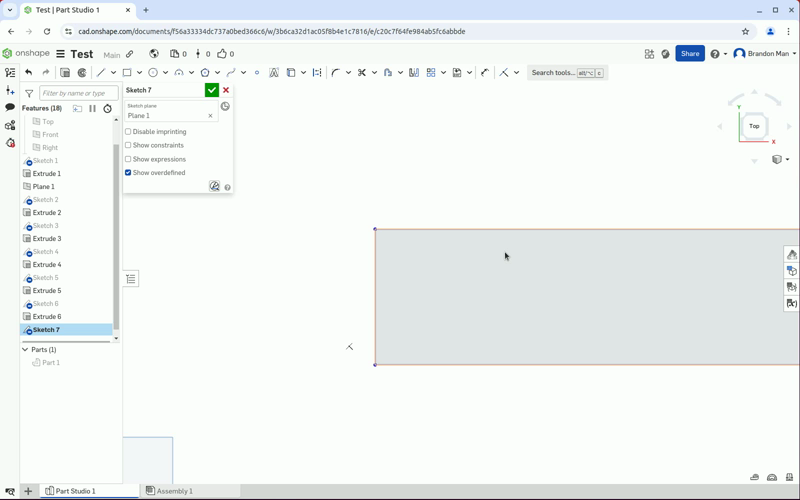
click(505, 251)
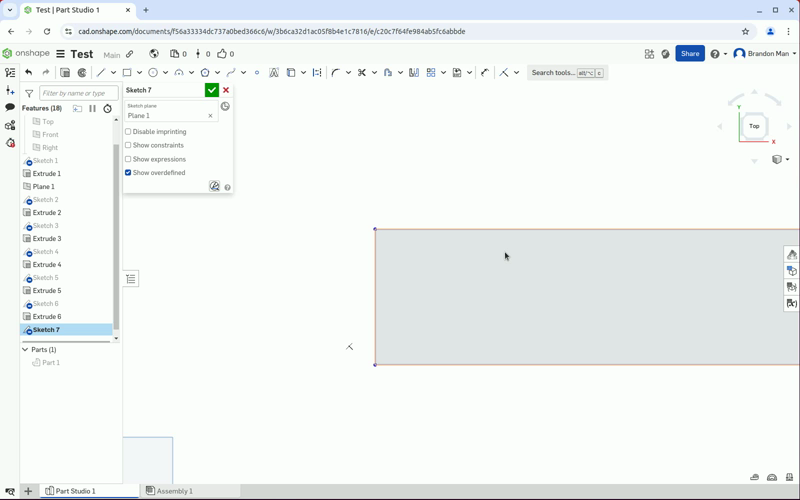
scroll(-6)
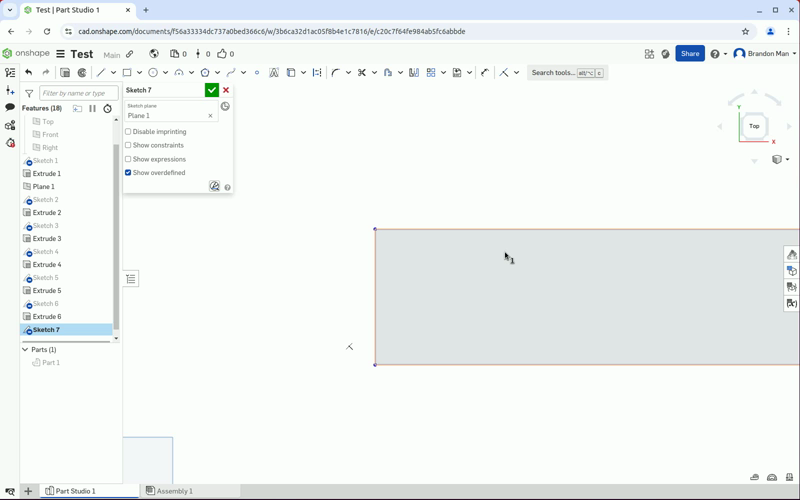
scroll(-6)
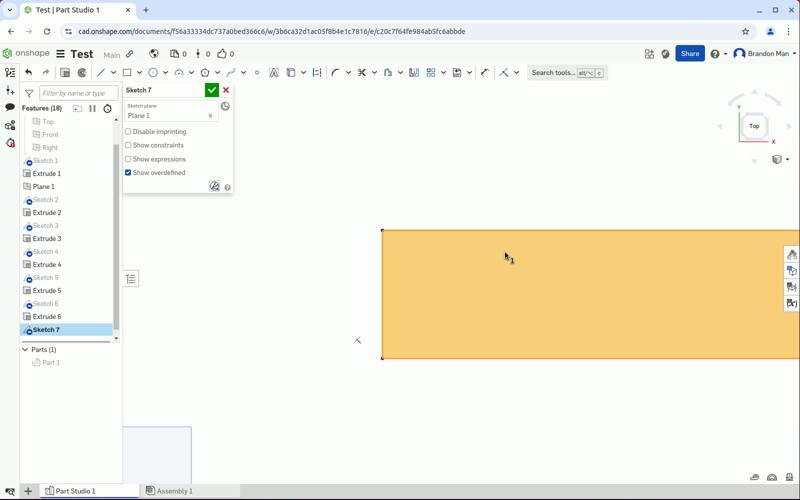
scroll(-6)
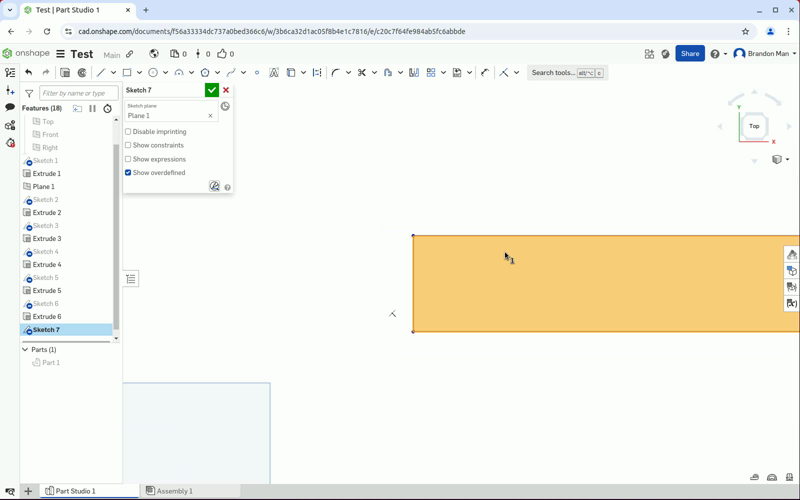
scroll(-6)
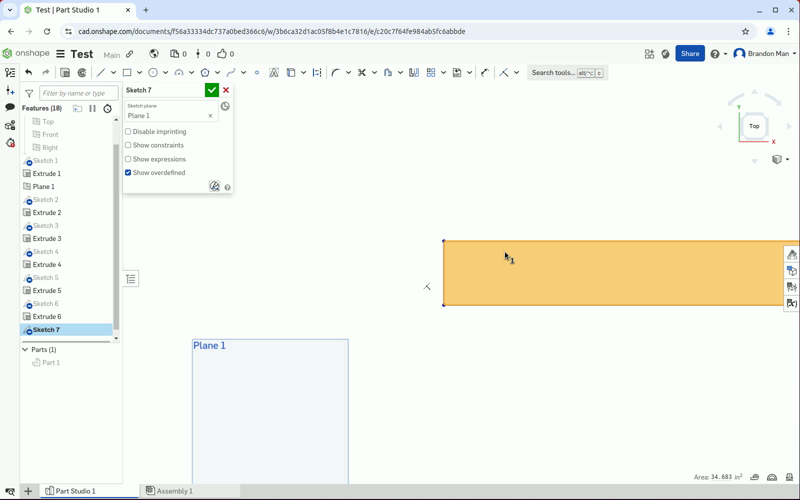
scroll(-6)
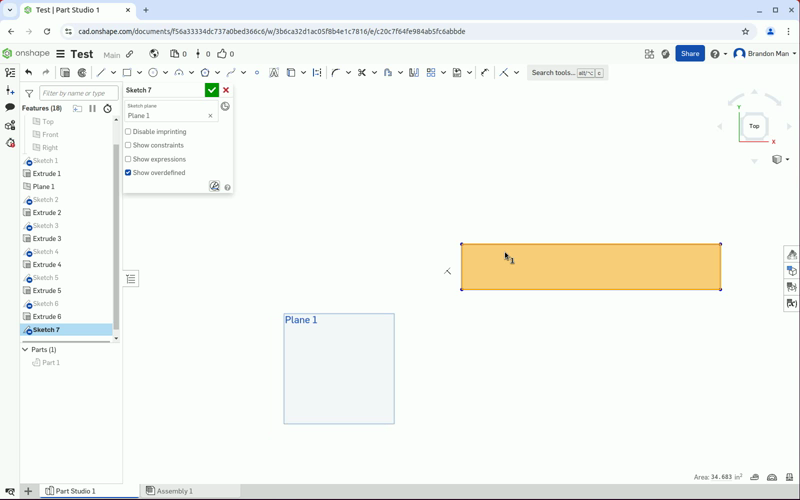
scroll(-6)
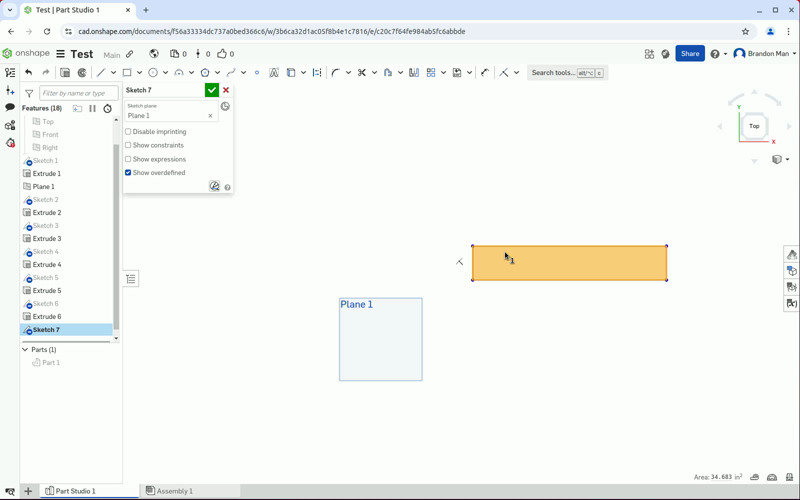
scroll(-6)
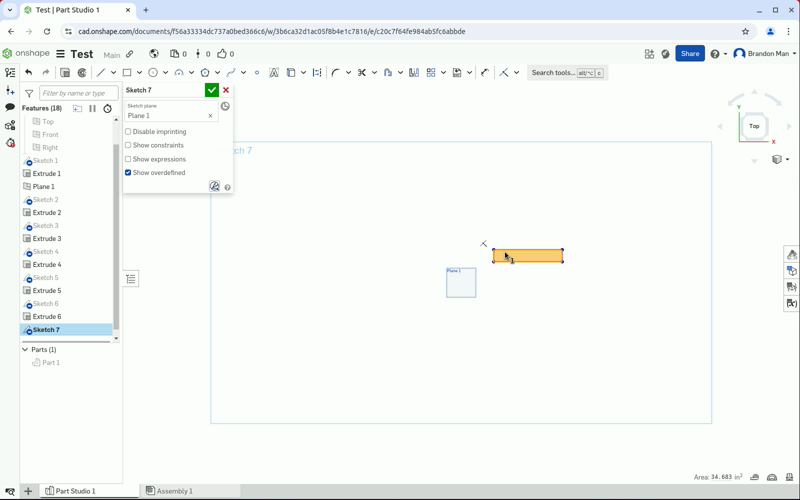
mouse_move(73, 352)
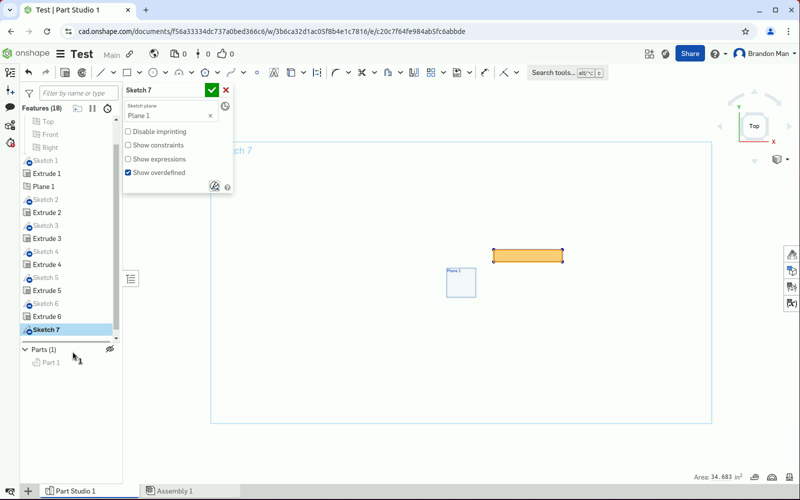
key(shift+y)
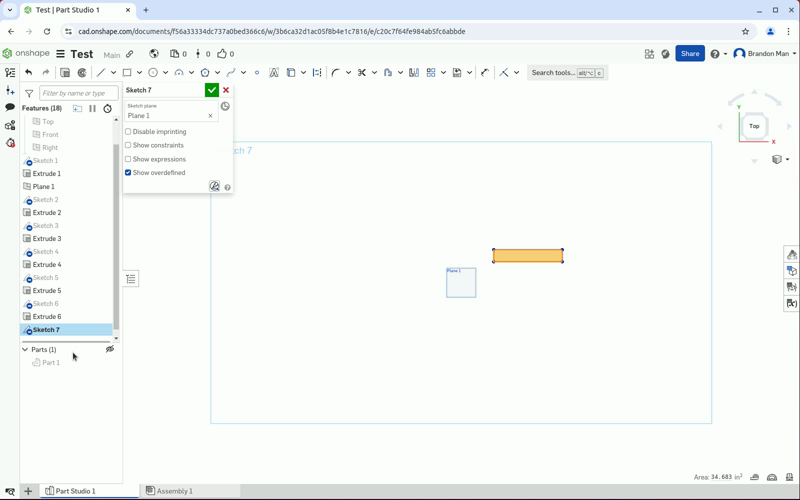
key(shift+e)
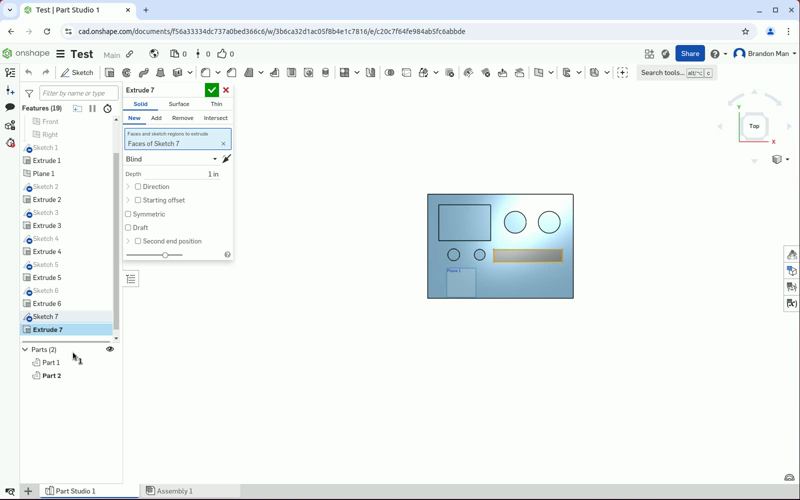
mouse_move(143, 106)
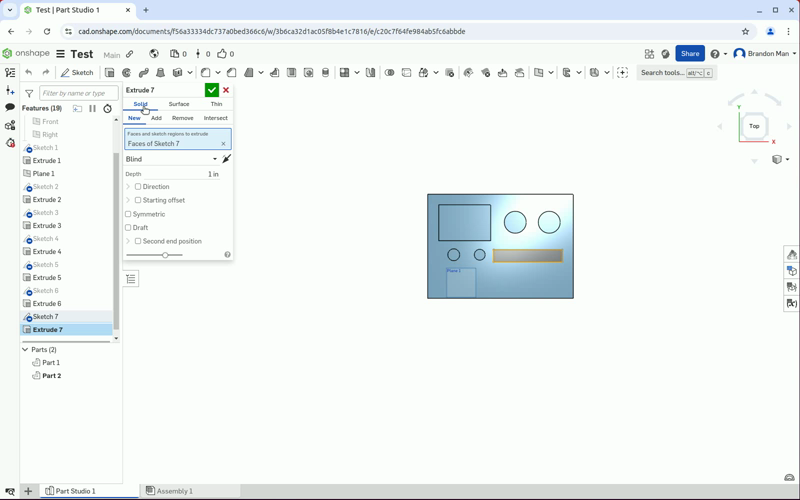
click(143, 106)
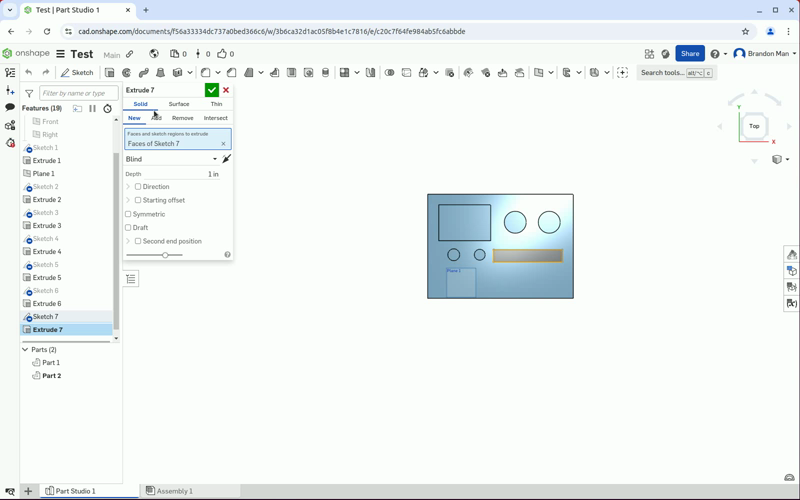
mouse_move(186, 120)
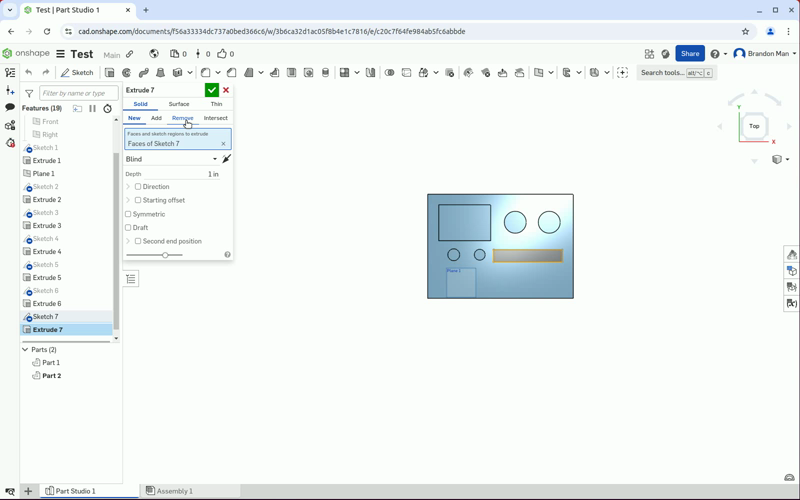
click(186, 120)
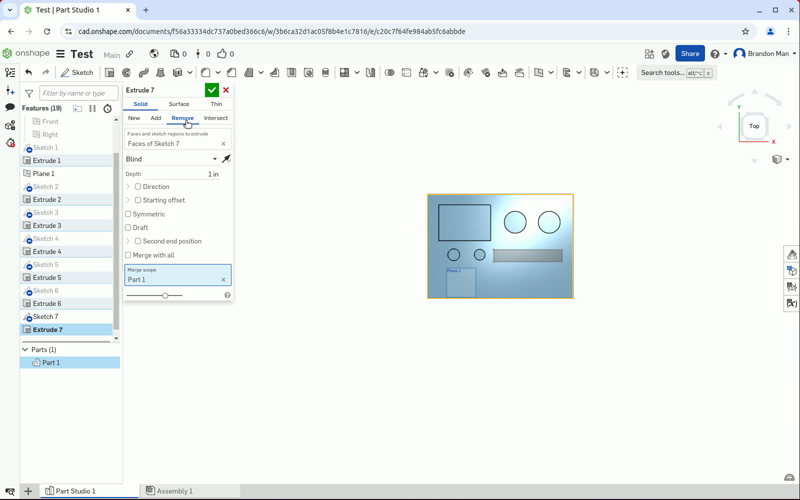
key(tab, 4)
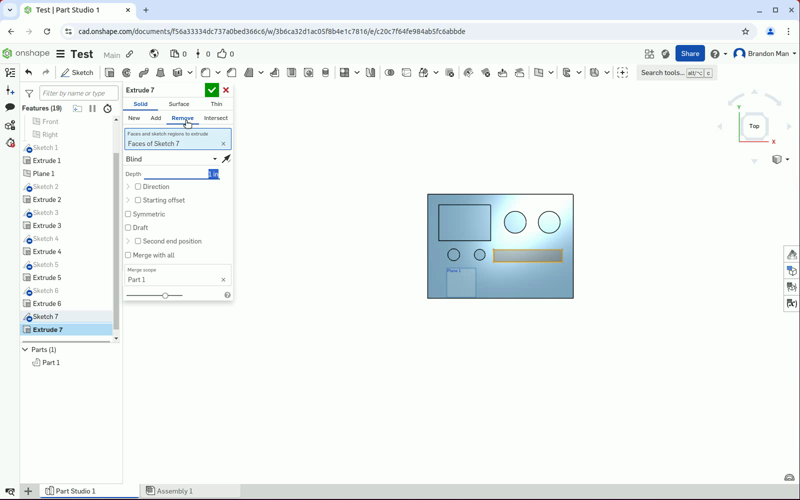
text(10.591)
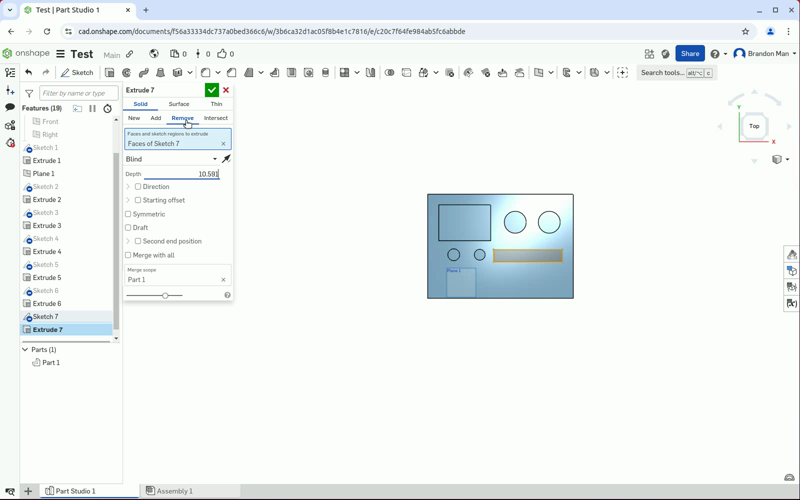
key(tab, 6)
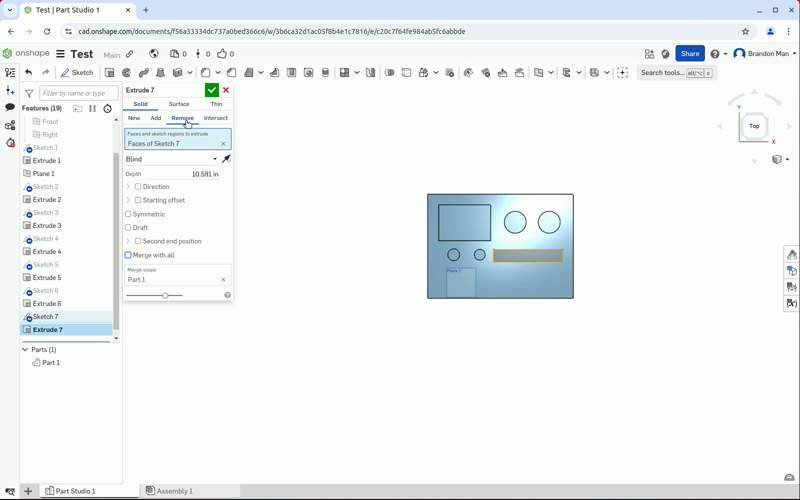
key(space)
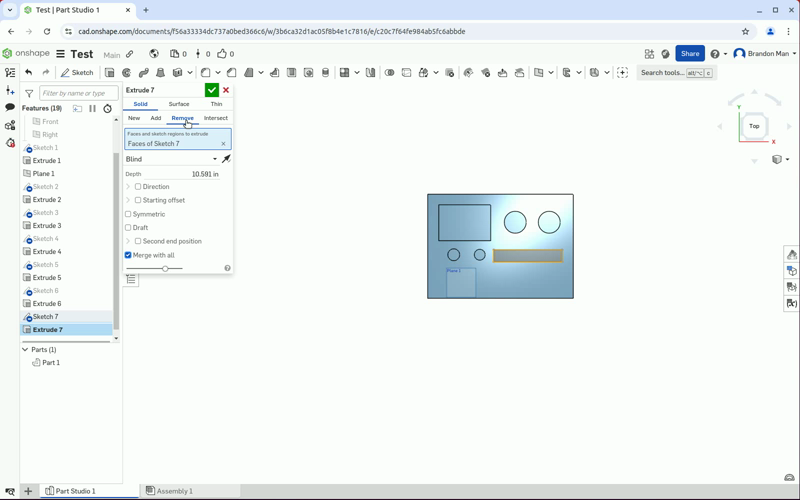
key(enter)
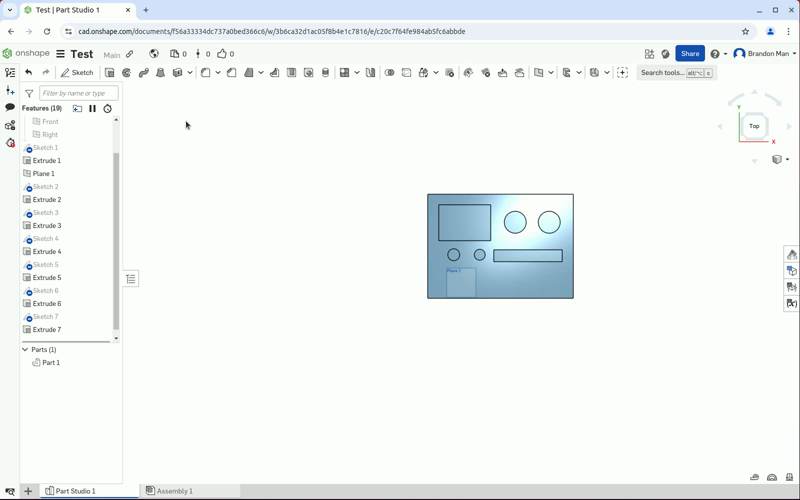
key(shift+h)
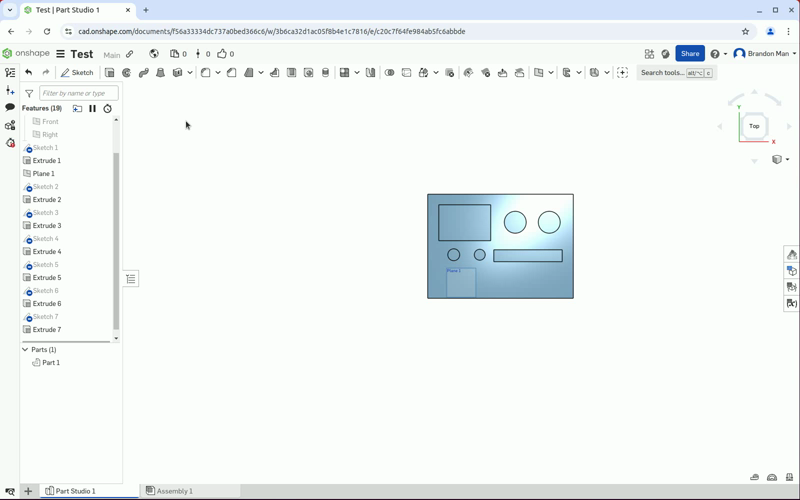
key(shift+h)
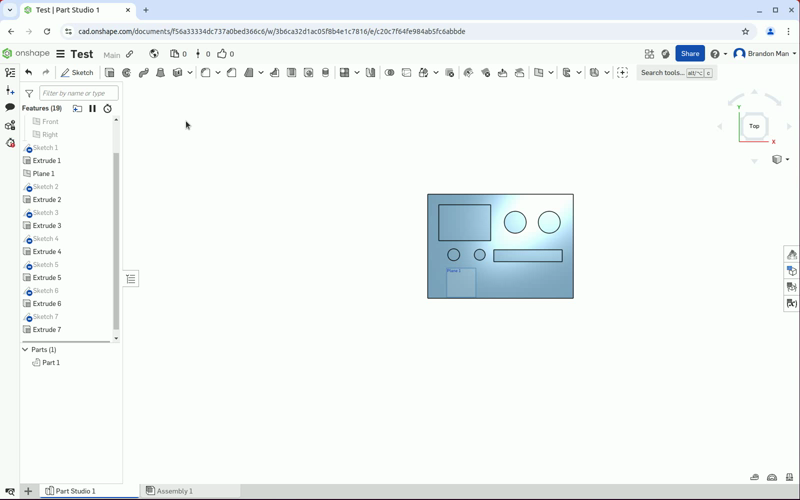
mouse_move(69, 150)
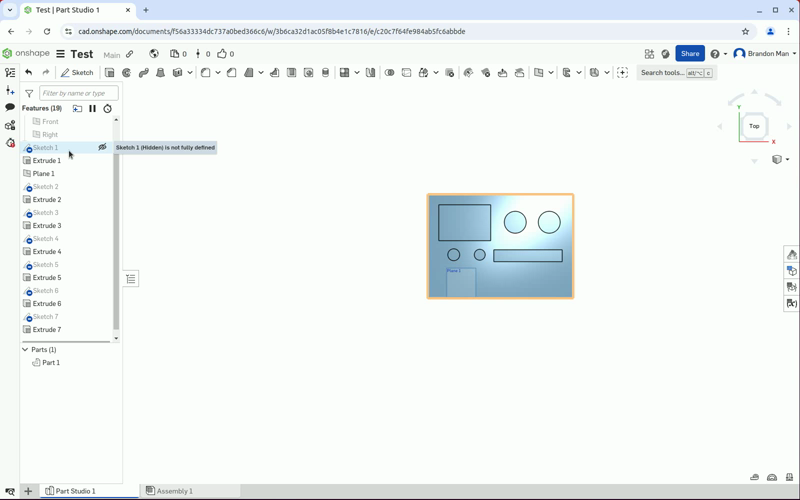
click(69, 150)
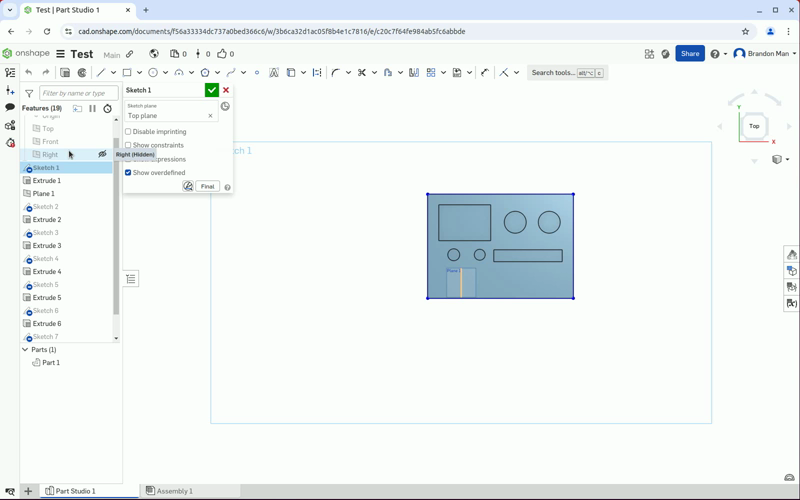
mouse_move(229, 92)
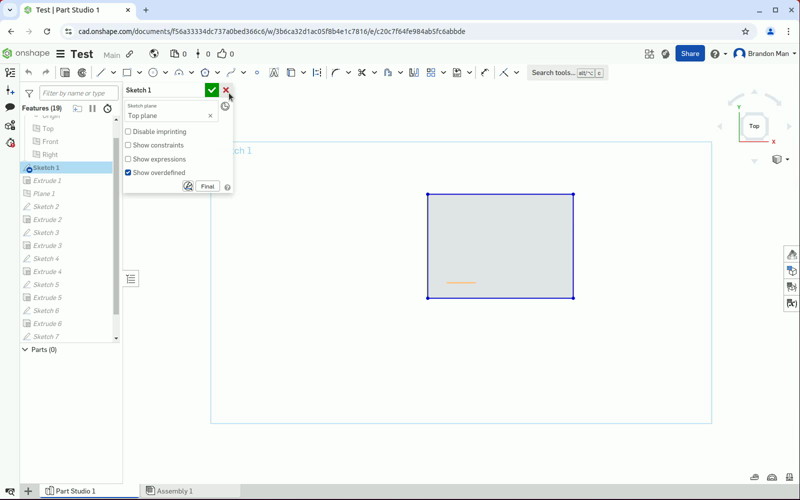
click(229, 92)
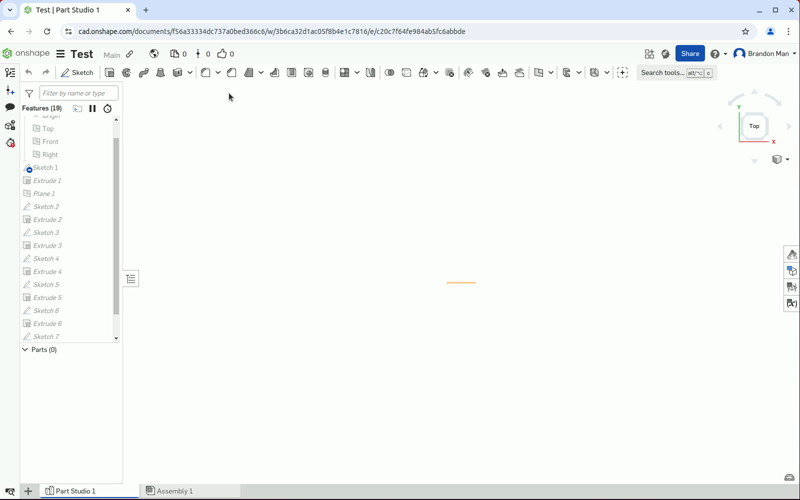
key(shift+s)
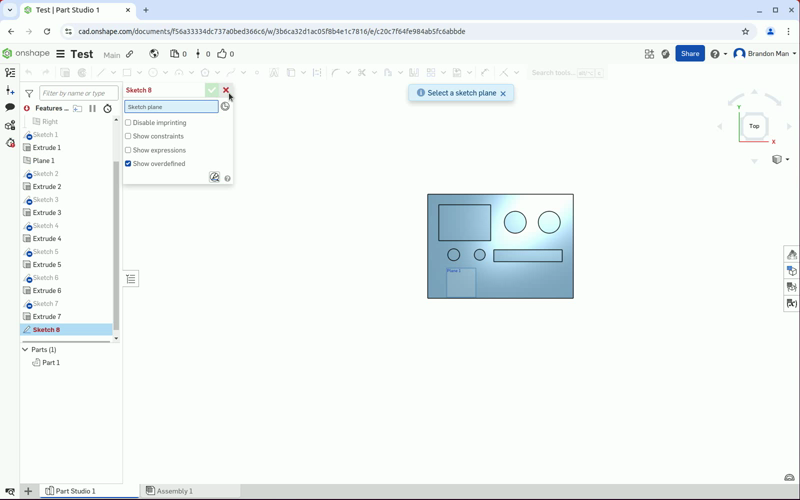
mouse_move(69, 163)
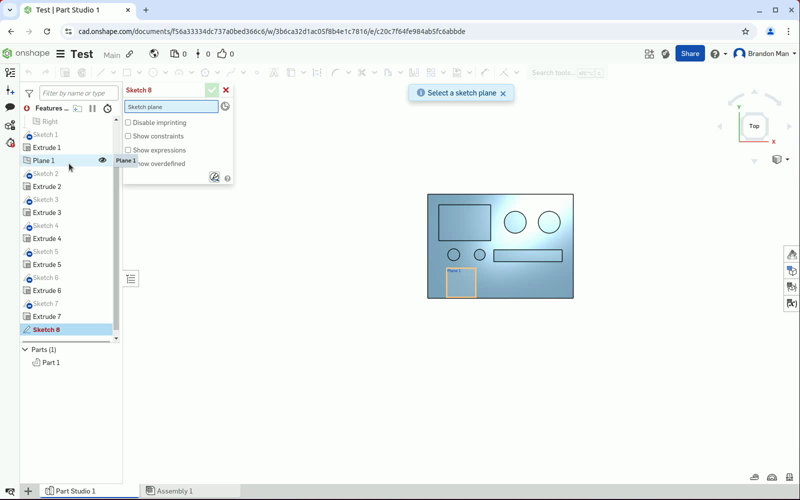
click(69, 163)
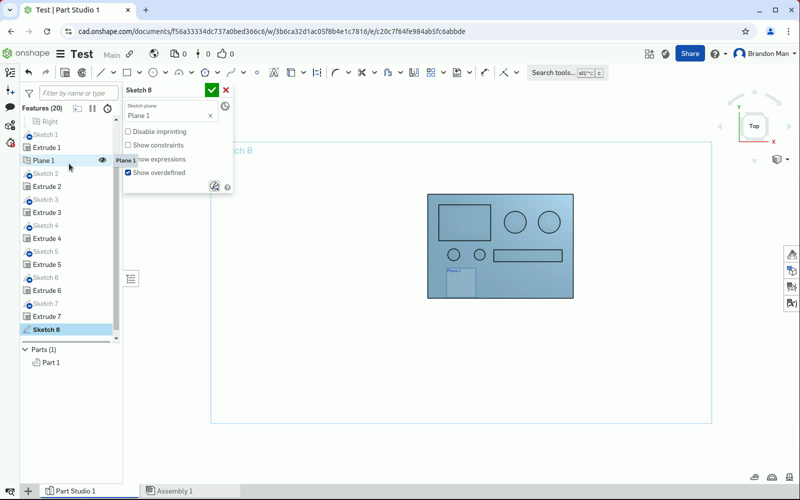
mouse_move(73, 352)
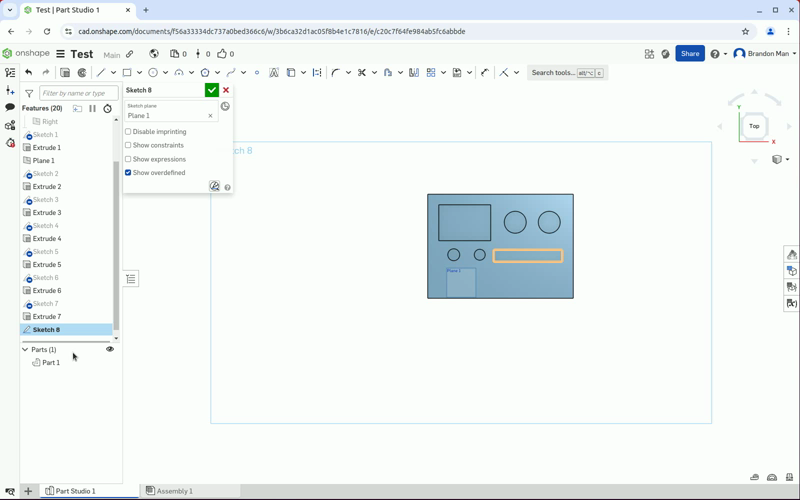
key(y)
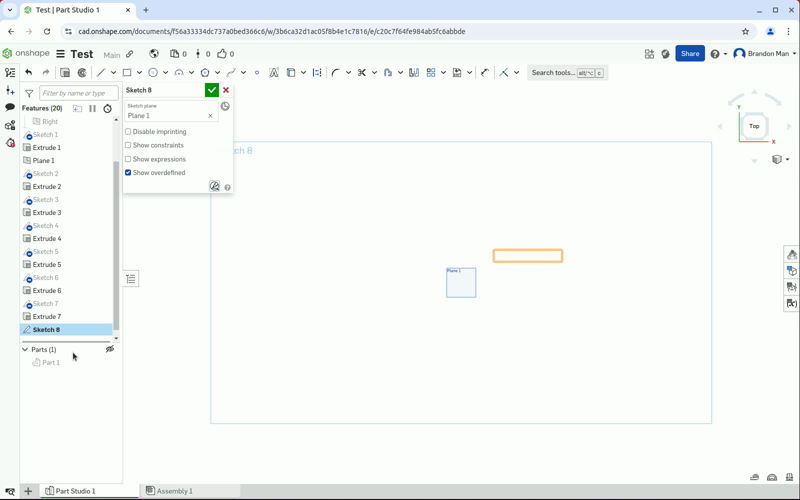
key(l)
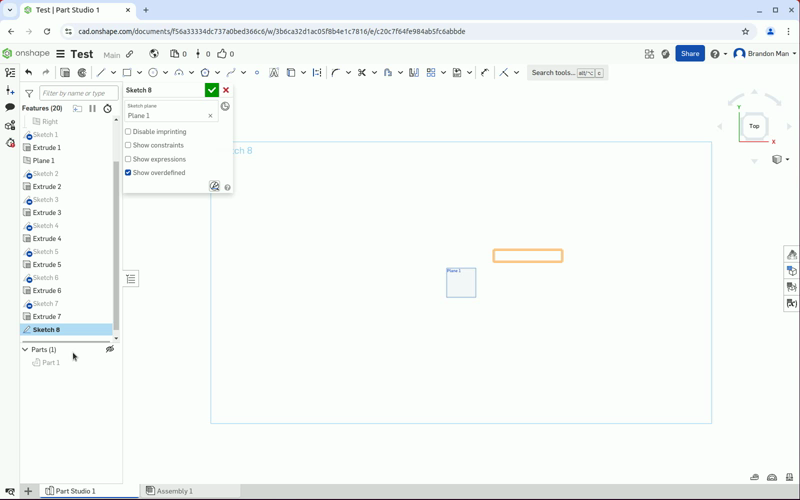
key_down(shift)
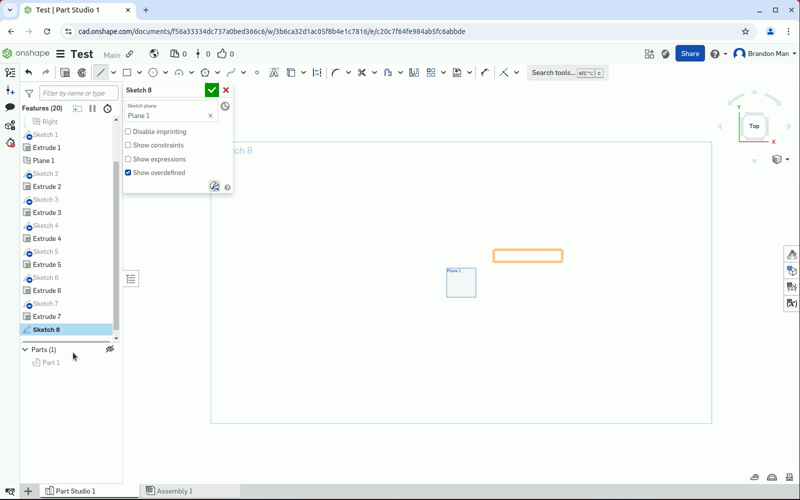
mouse_move(427, 270)
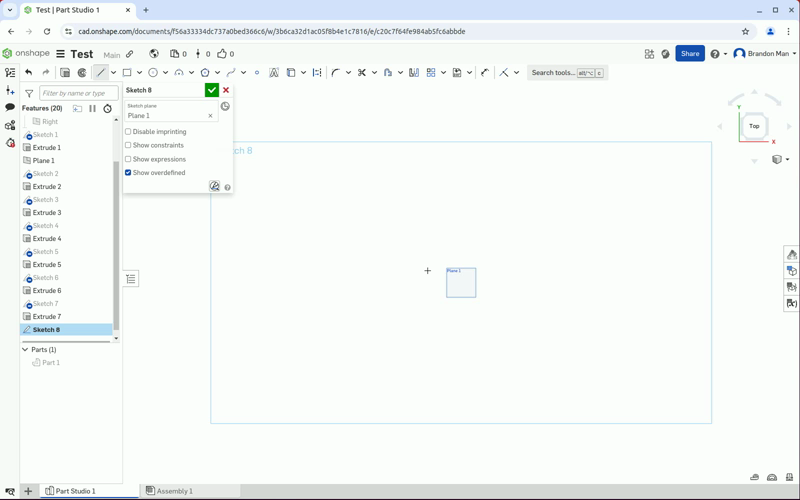
click(427, 270)
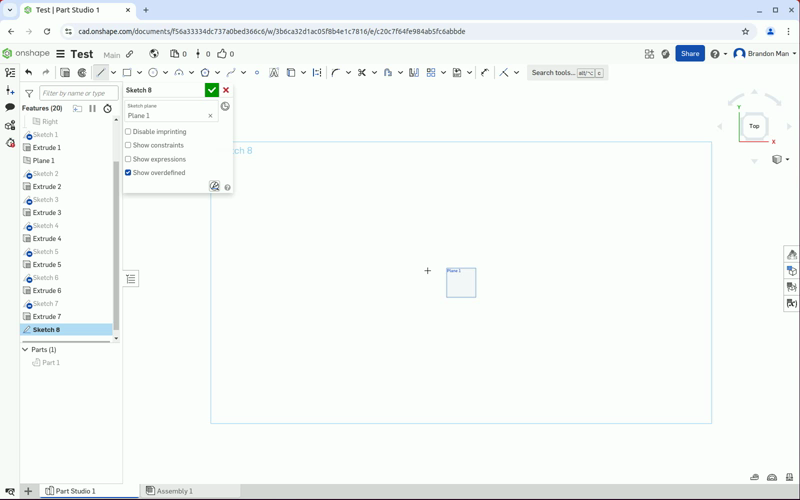
key_up(shift)
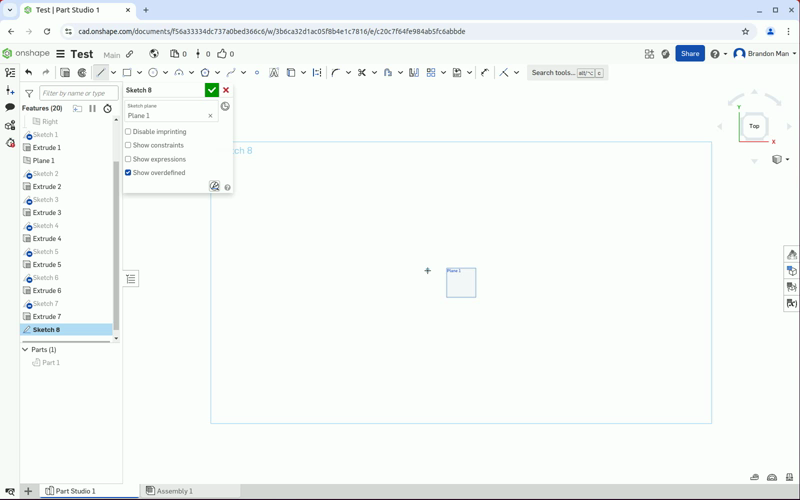
key_down(shift)
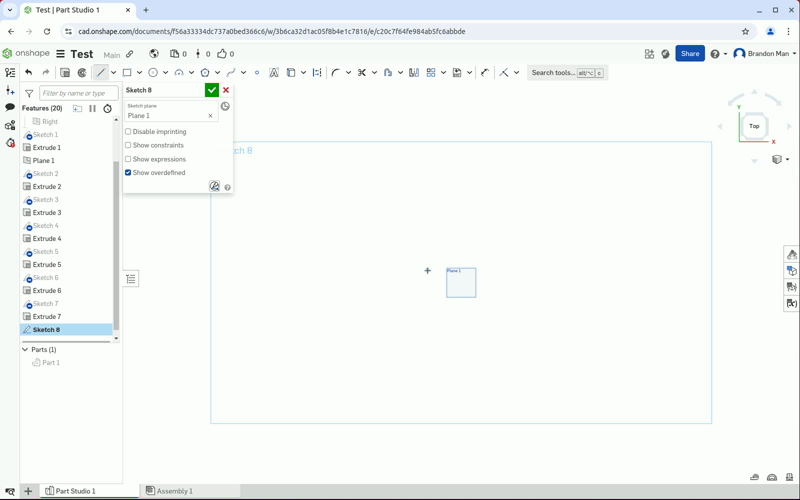
mouse_move(573, 270)
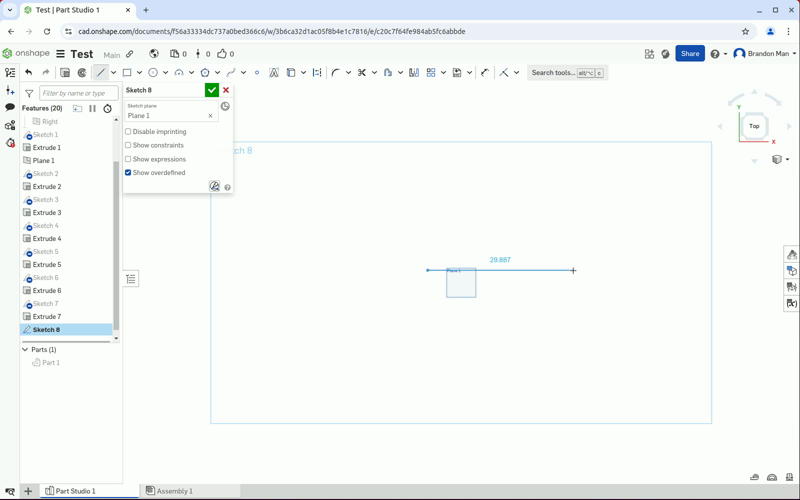
click(573, 270)
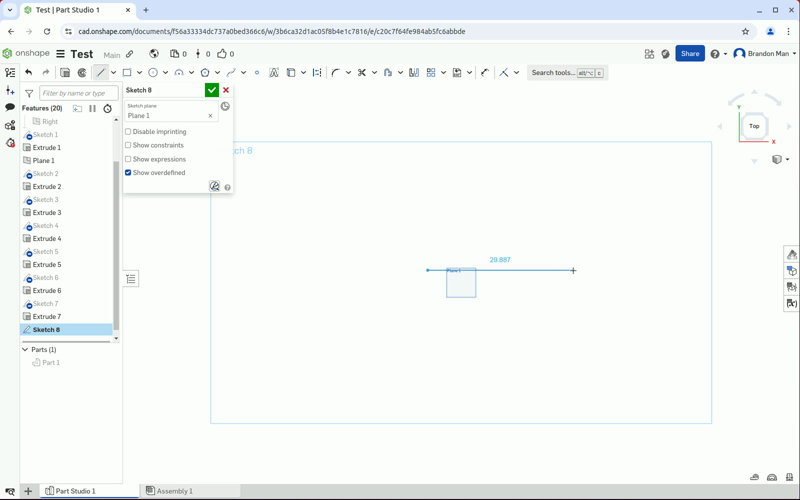
key_up(shift)
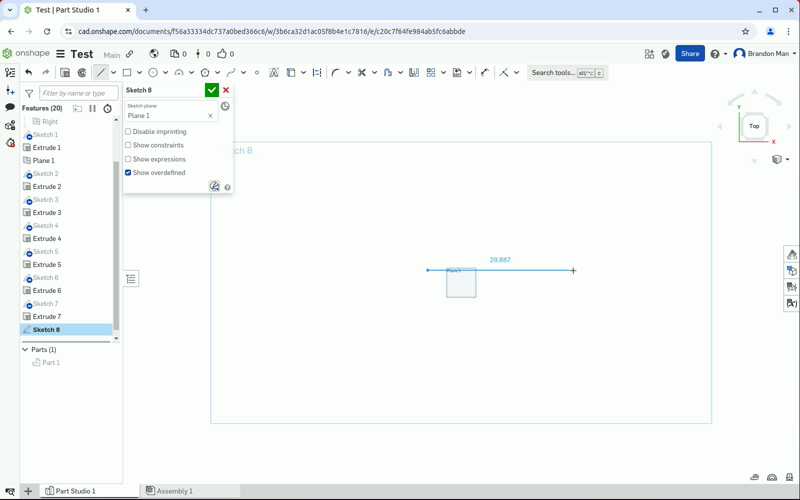
key_down(shift)
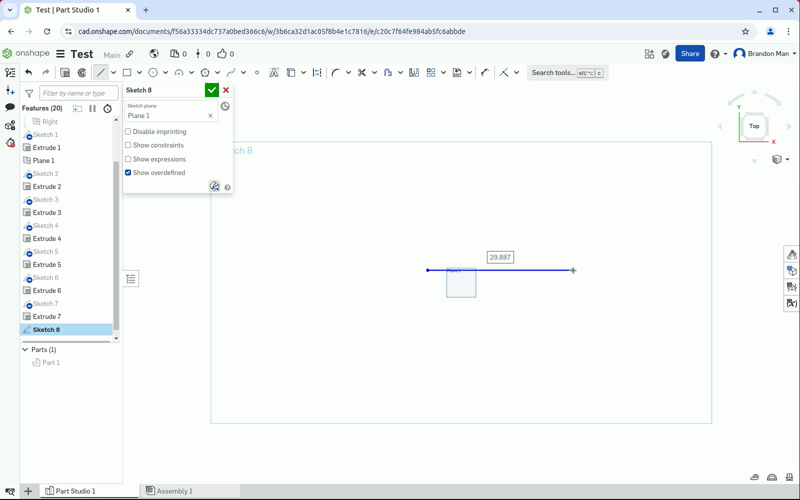
mouse_move(589, 270)
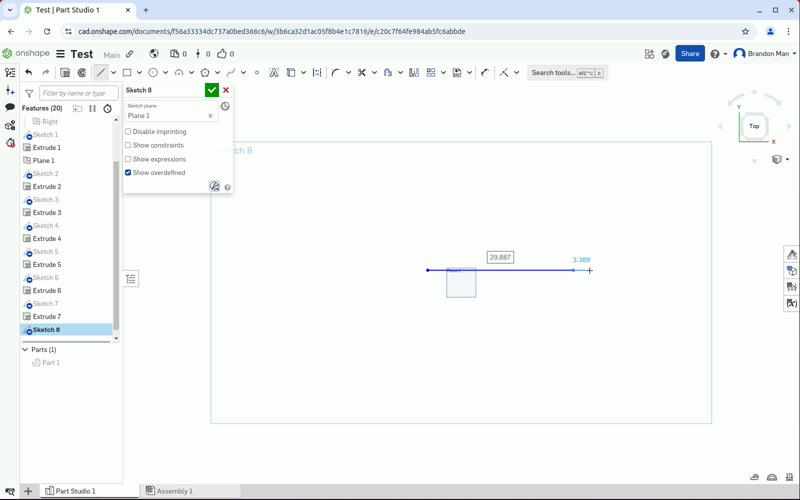
mouse_move(573, 268)
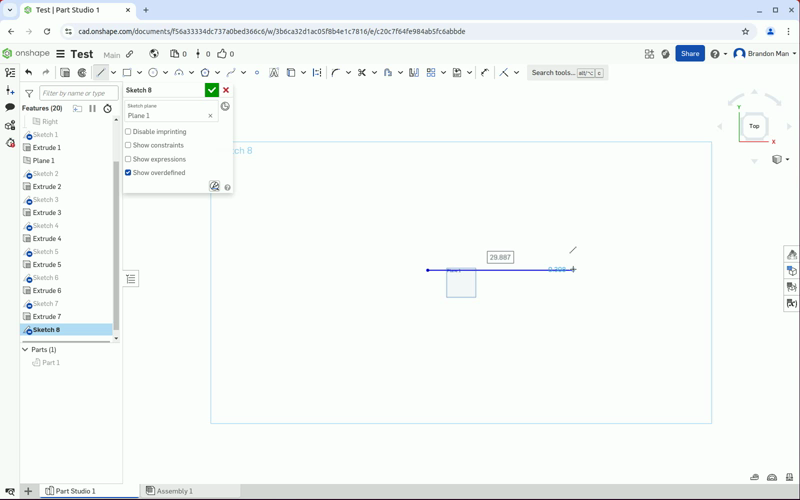
scroll(6)
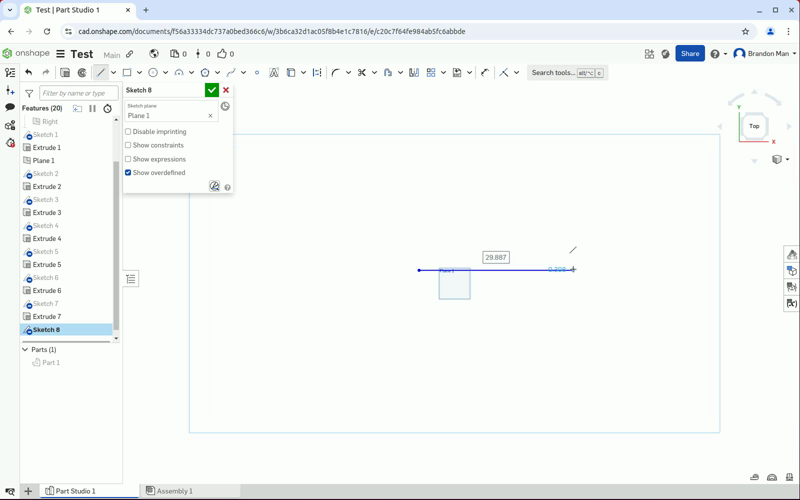
scroll(6)
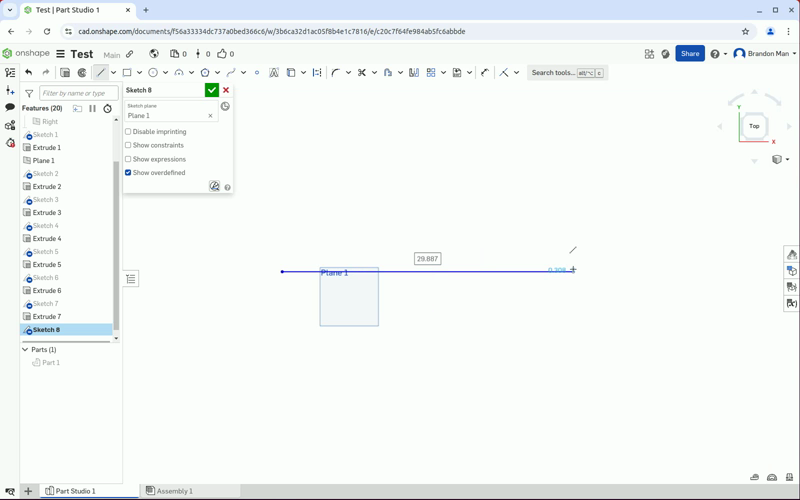
scroll(6)
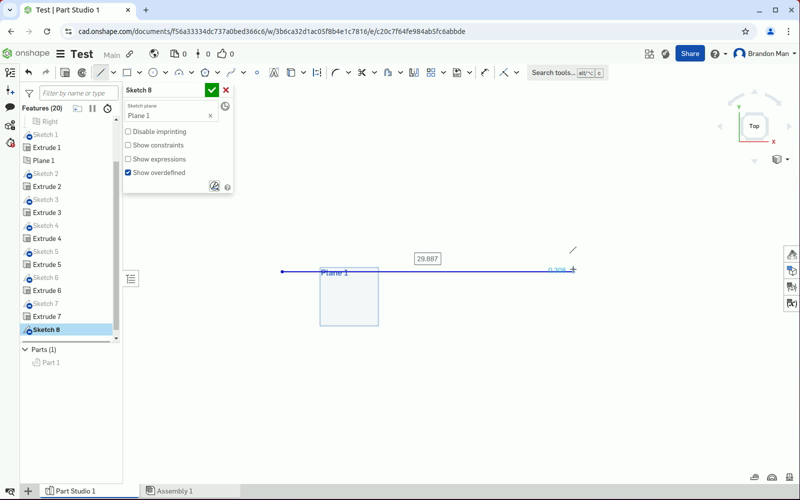
scroll(6)
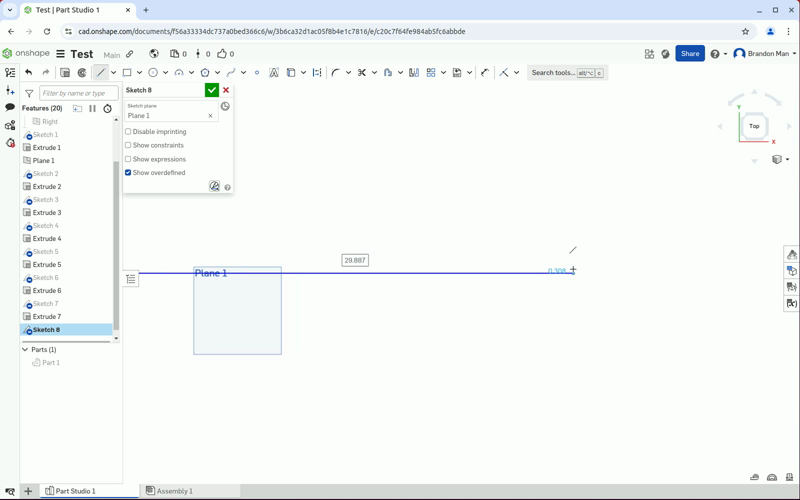
scroll(6)
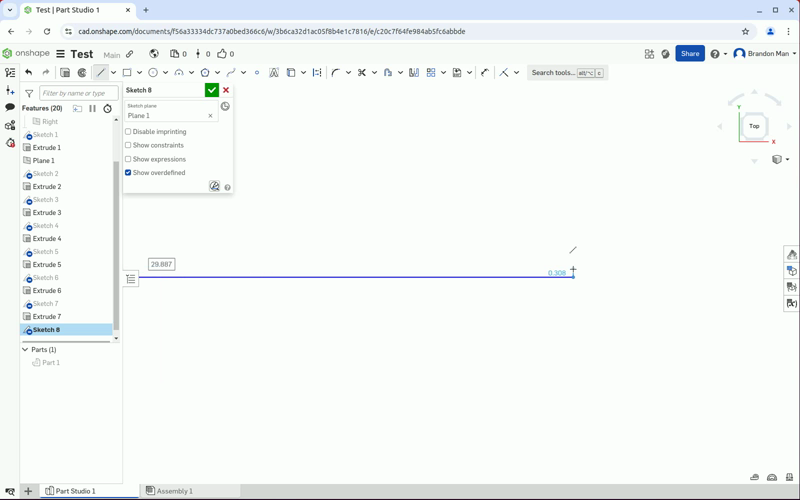
scroll(6)
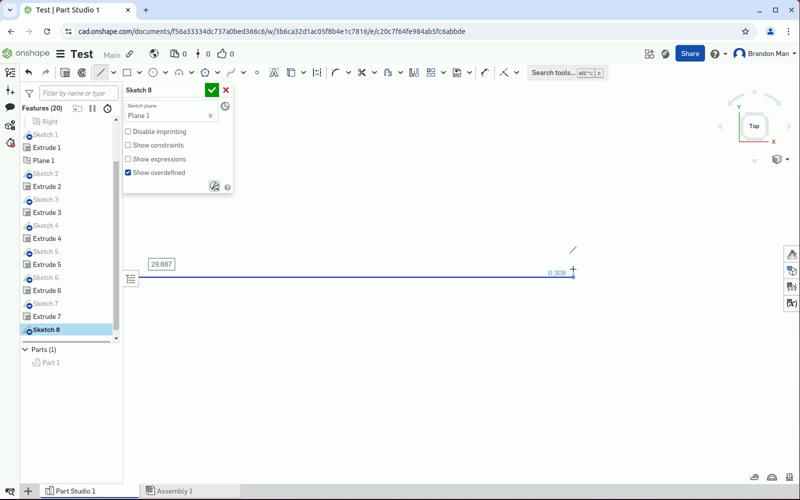
scroll(6)
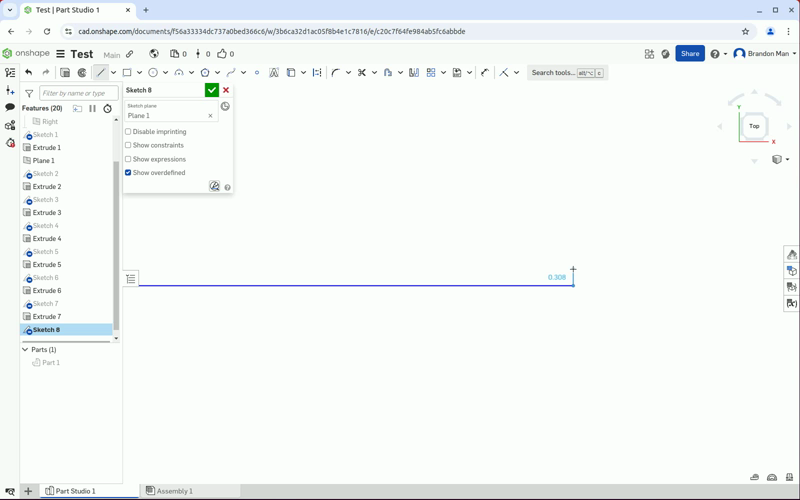
click(573, 268)
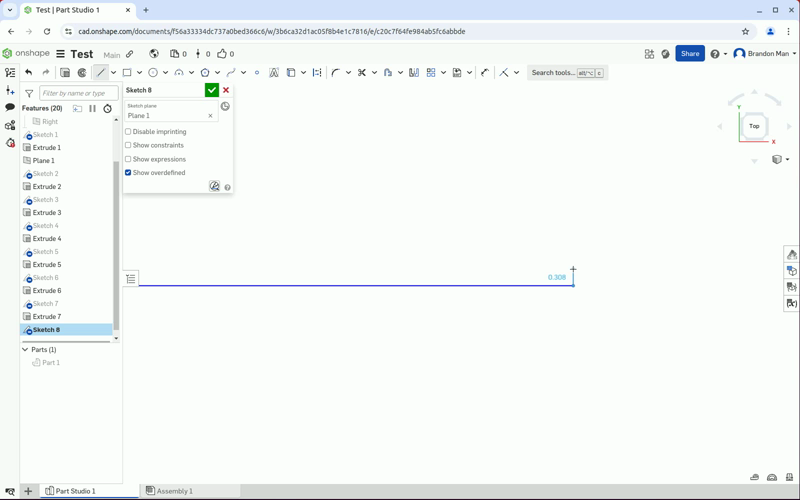
scroll(-6)
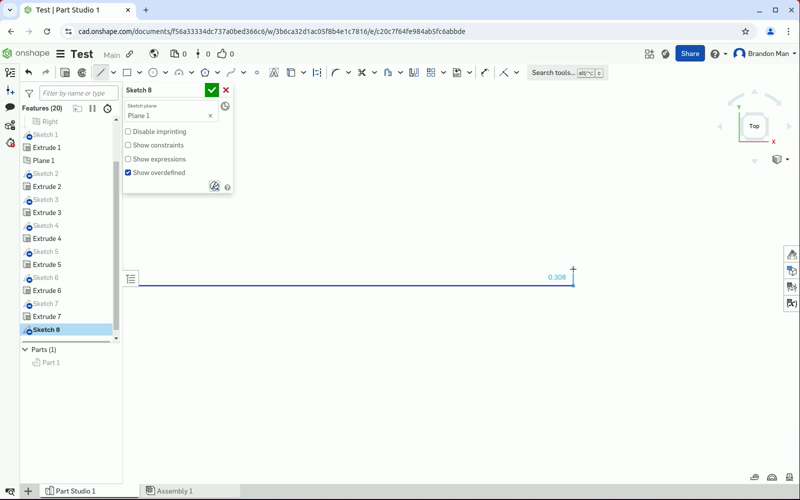
scroll(-6)
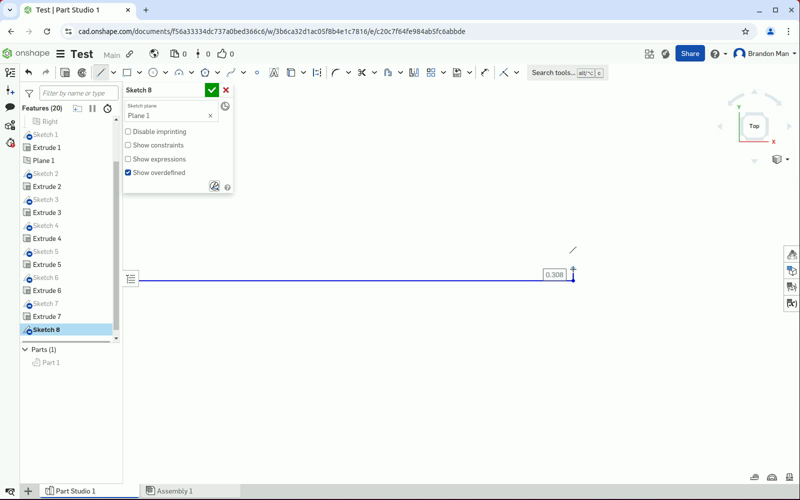
scroll(-6)
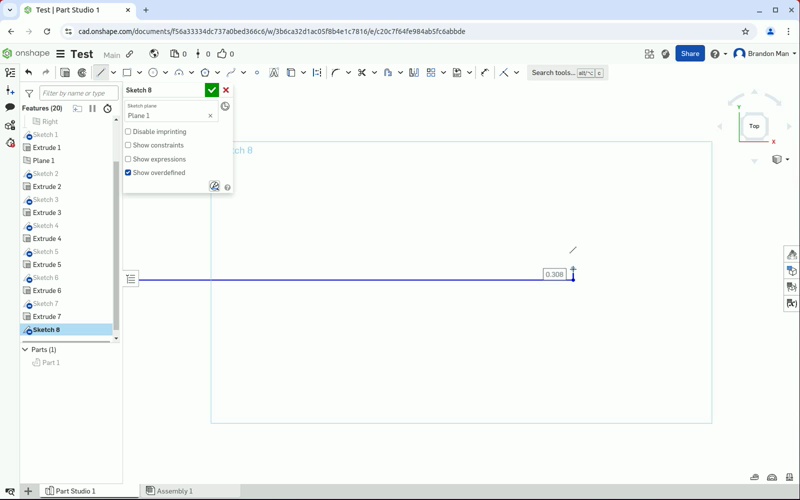
scroll(-6)
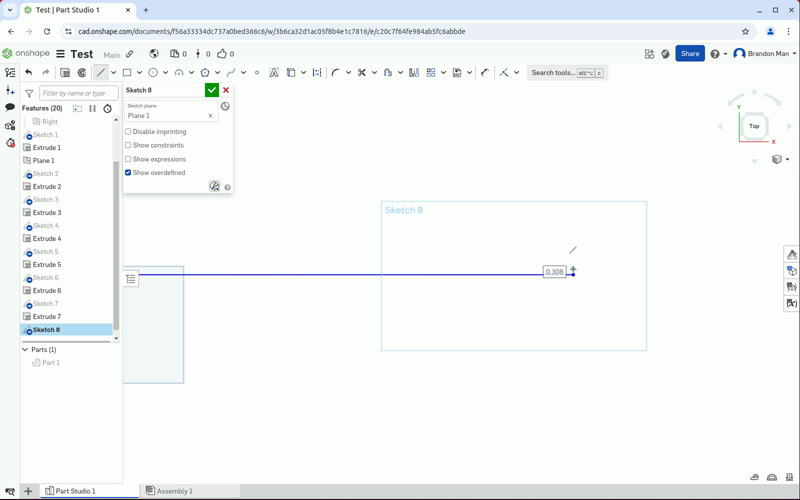
scroll(-6)
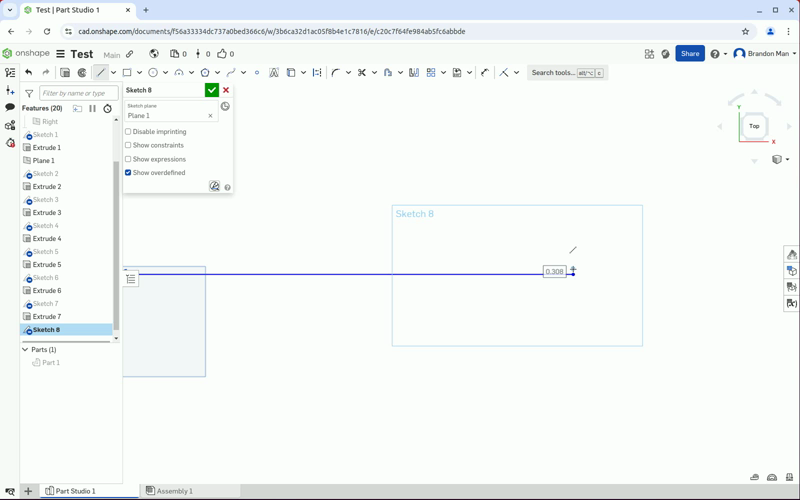
scroll(-6)
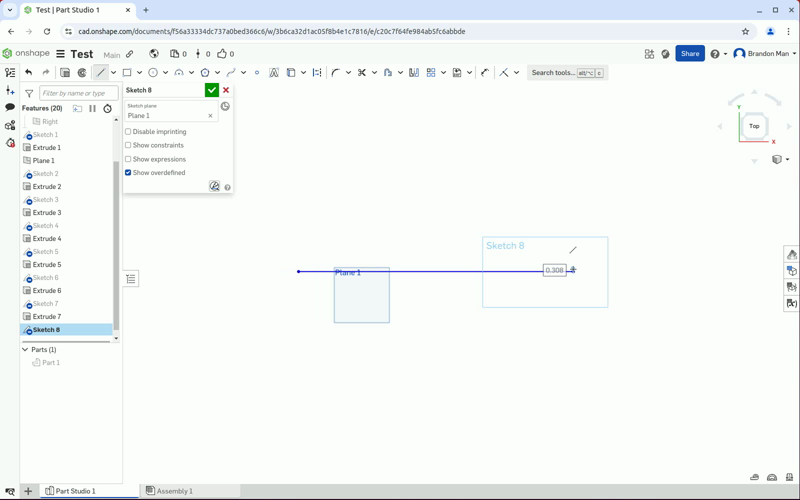
scroll(-6)
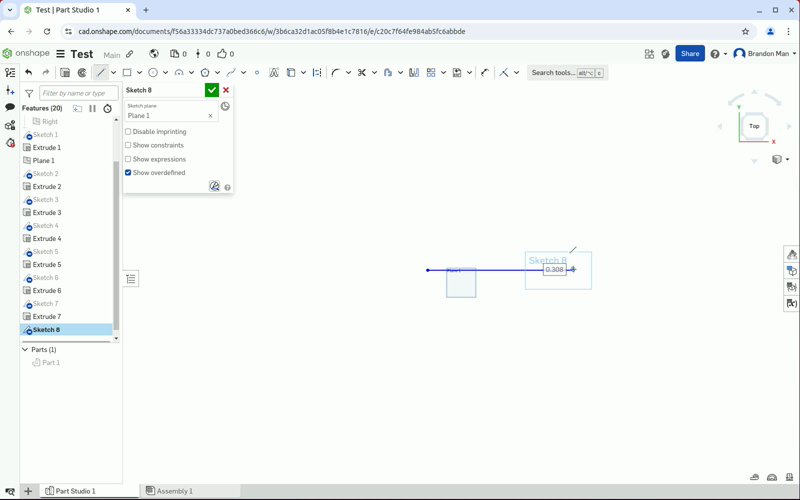
key_up(shift)
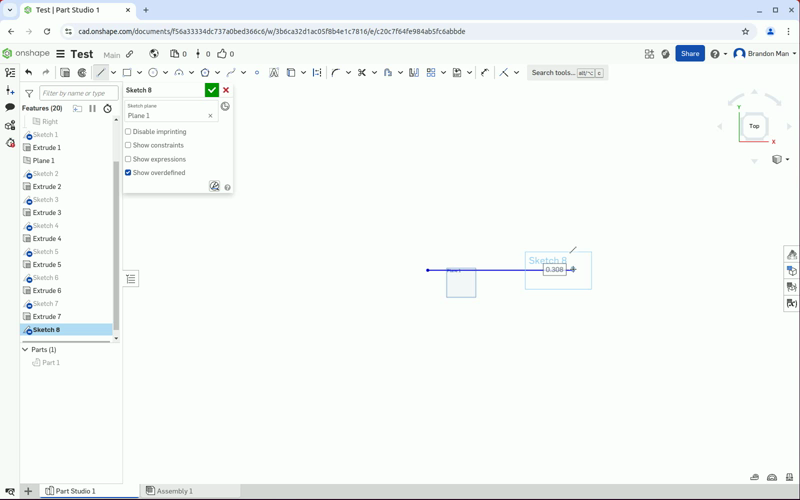
key_down(shift)
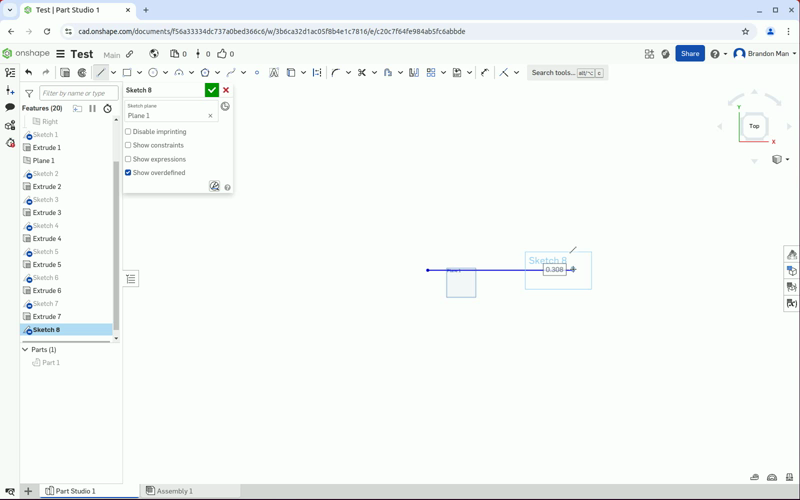
mouse_move(427, 268)
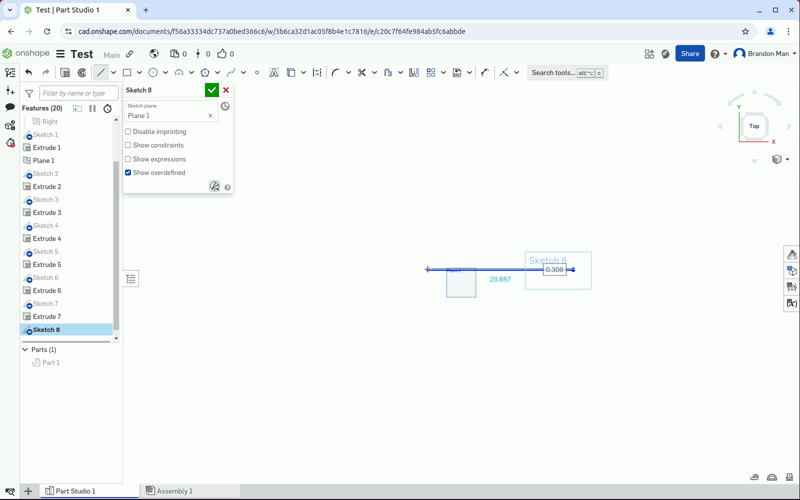
scroll(6)
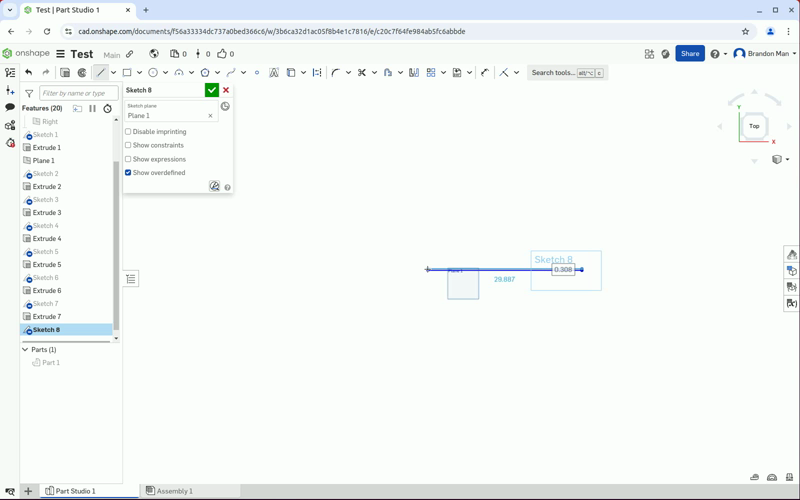
scroll(6)
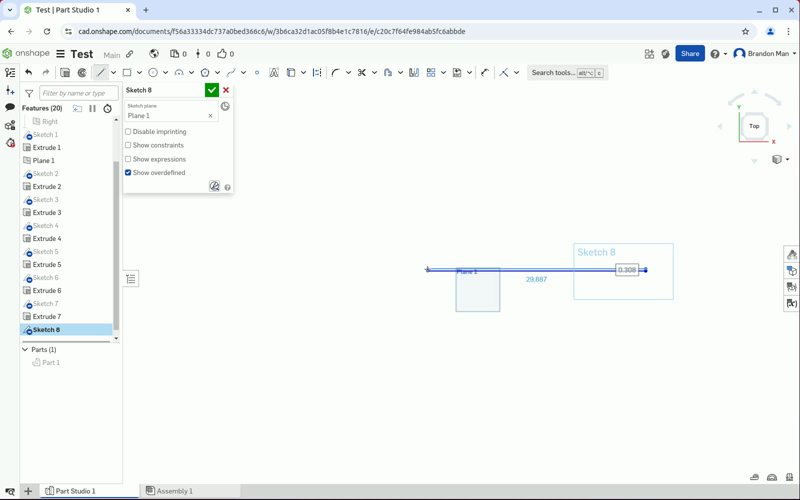
scroll(6)
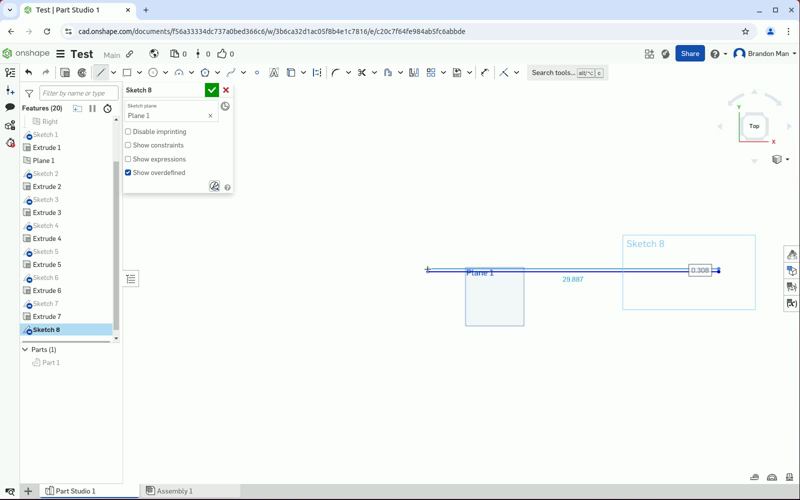
scroll(6)
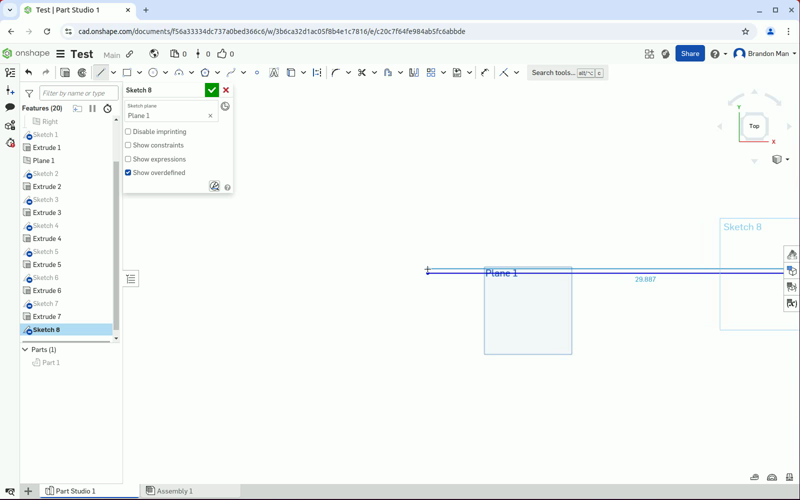
scroll(6)
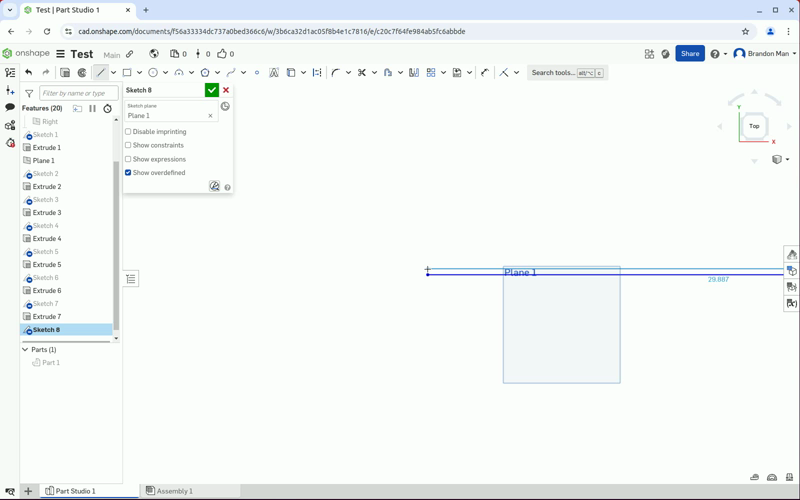
scroll(6)
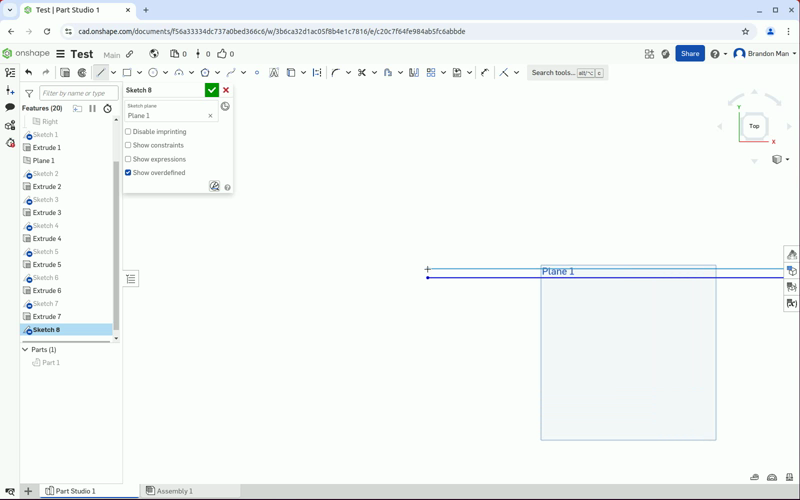
scroll(6)
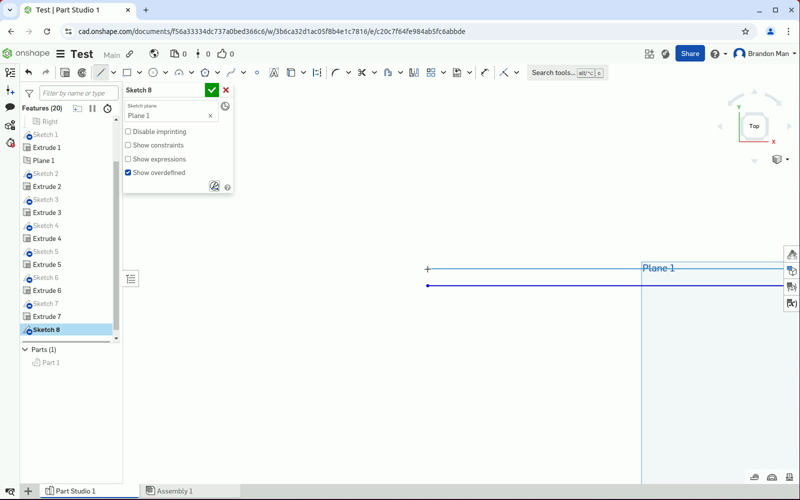
click(427, 268)
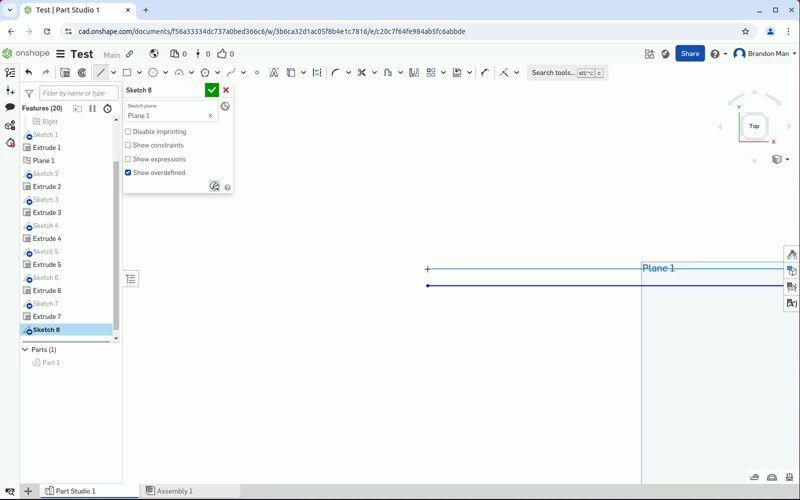
scroll(-6)
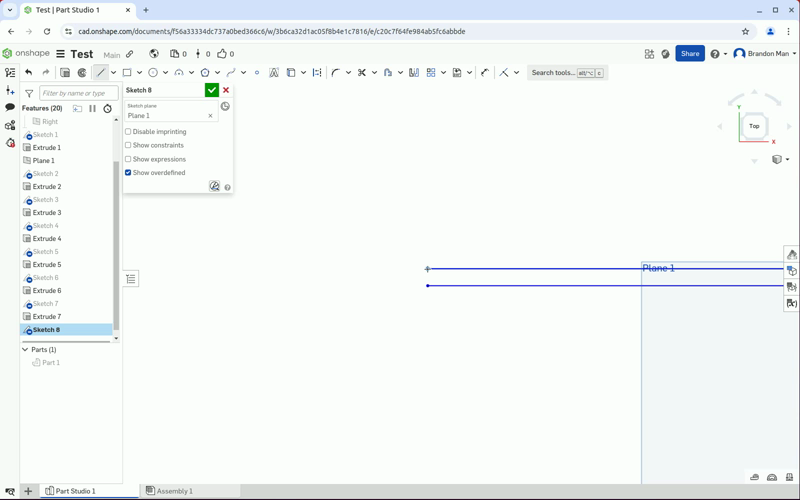
scroll(-6)
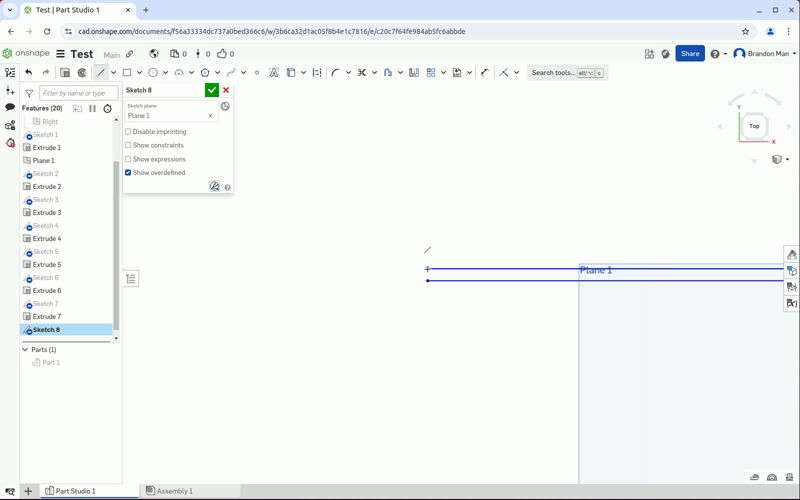
scroll(-6)
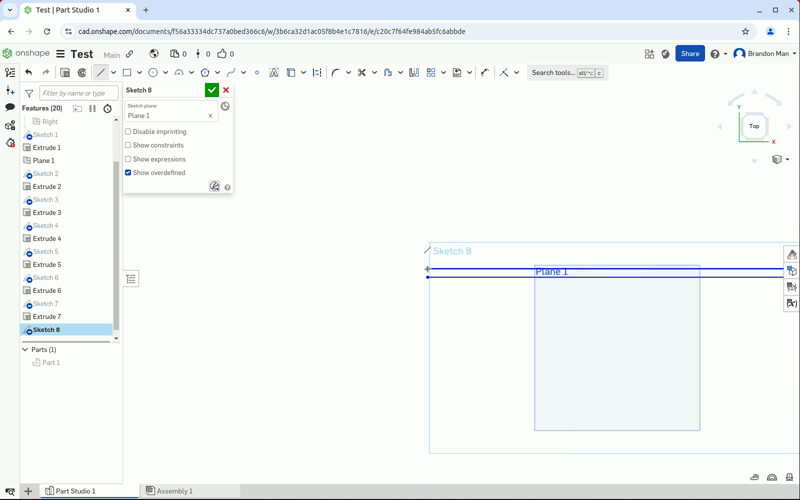
scroll(-6)
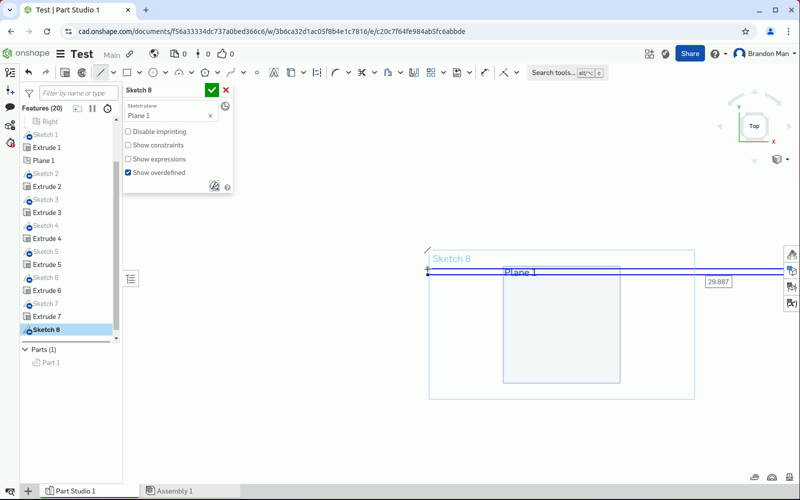
scroll(-6)
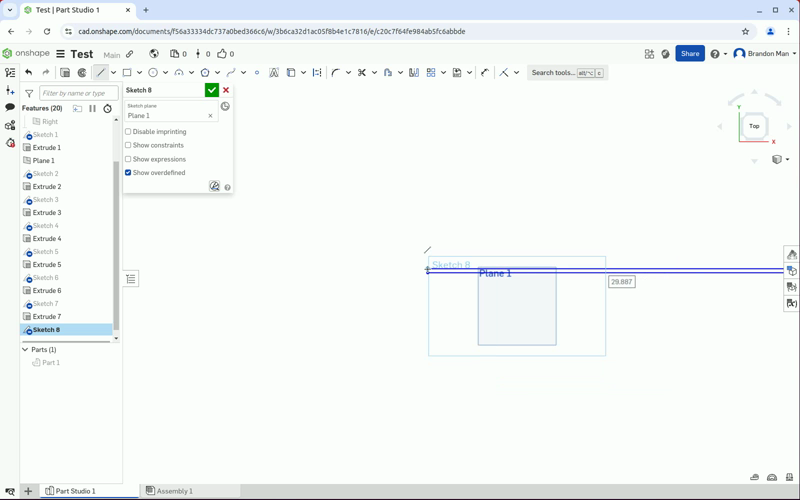
scroll(-6)
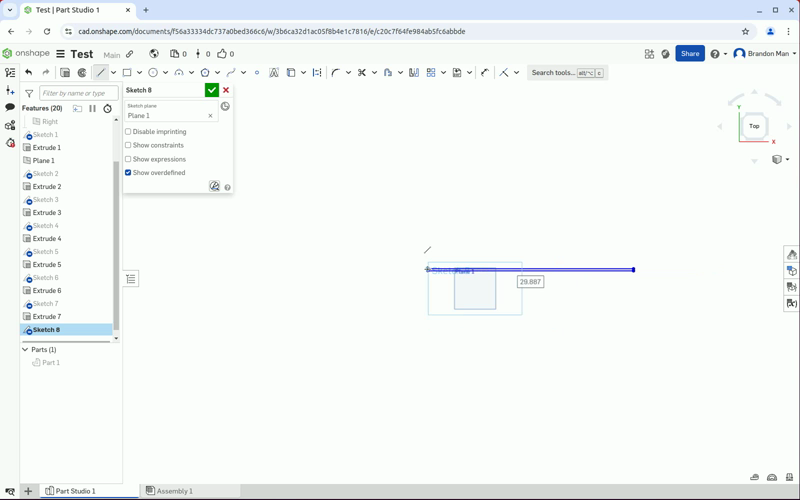
scroll(-6)
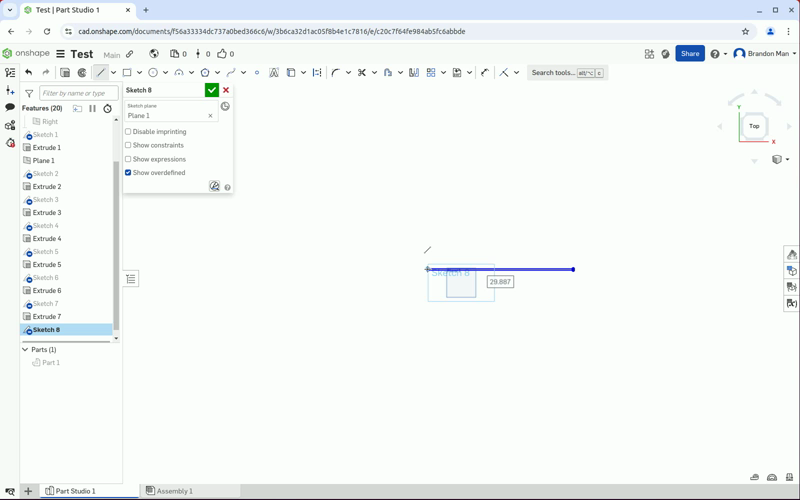
key_up(shift)
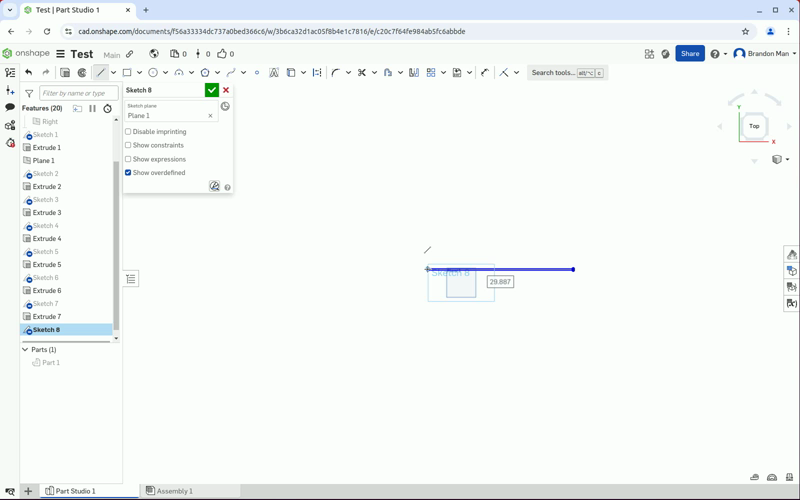
mouse_move(457, 268)
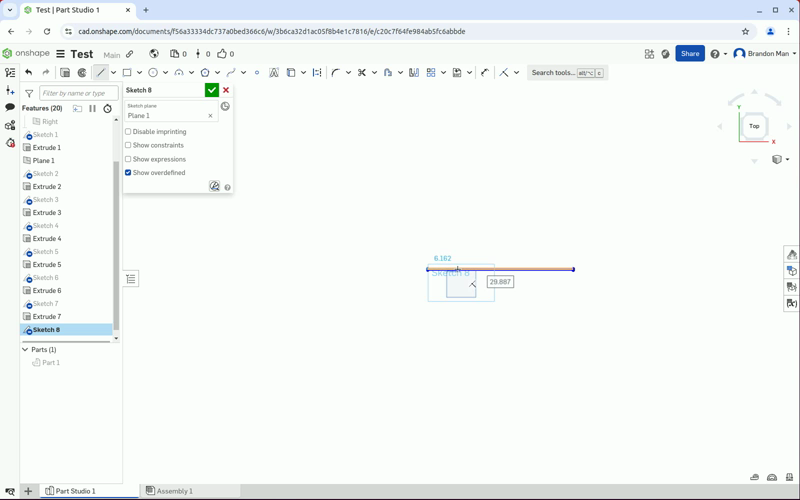
key_down(shift)
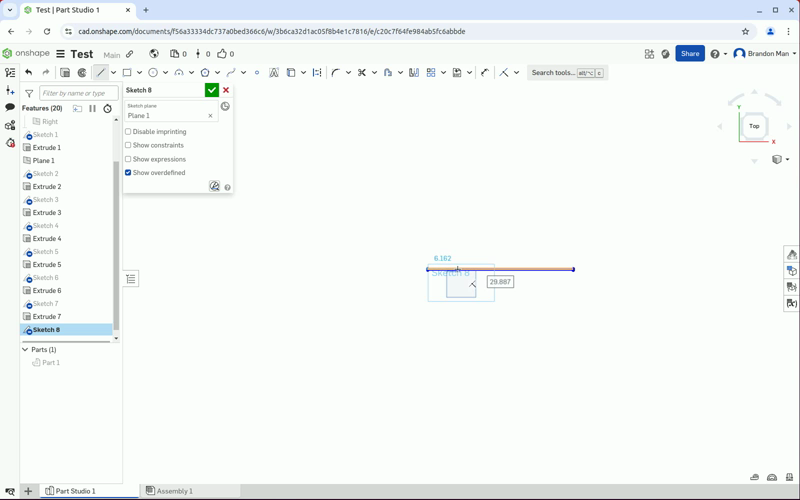
mouse_move(427, 270)
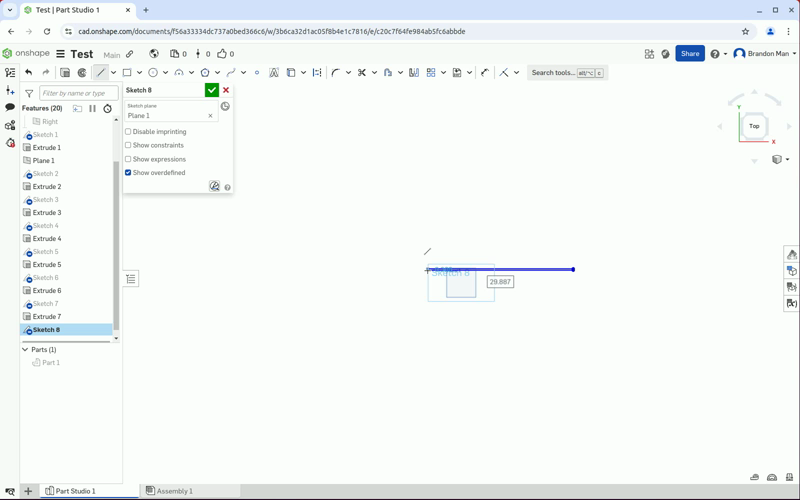
scroll(6)
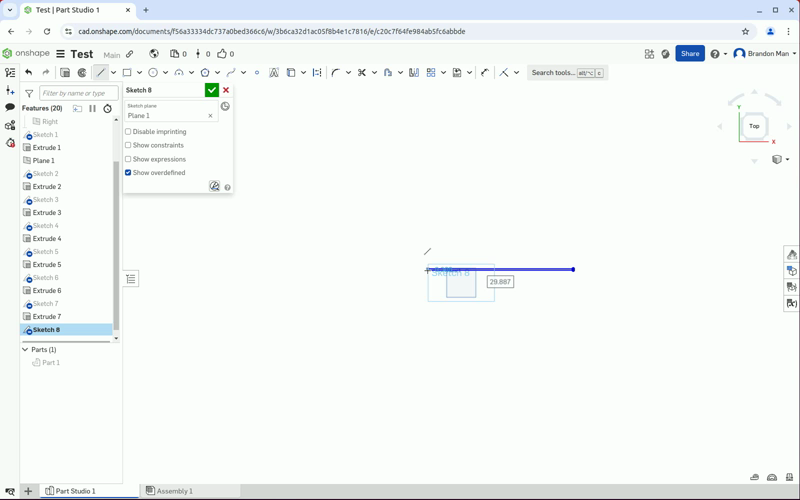
scroll(6)
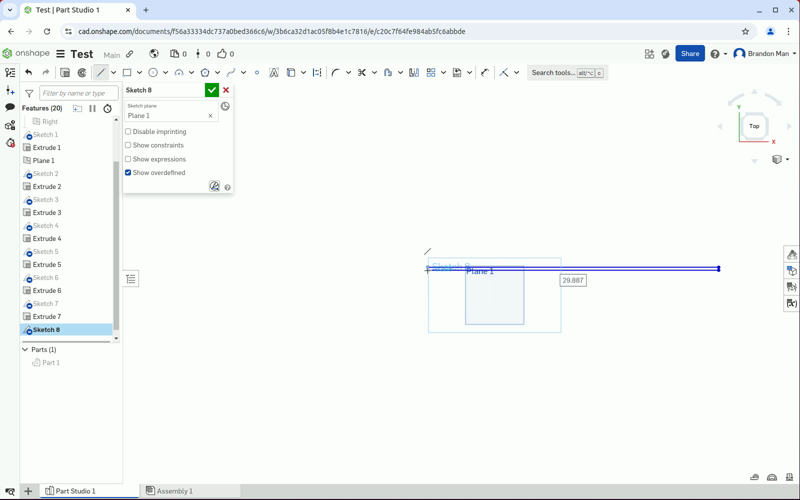
scroll(6)
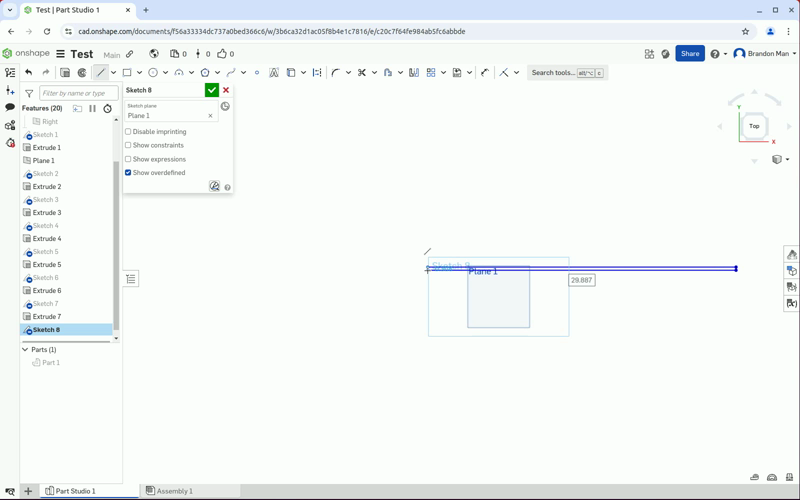
scroll(6)
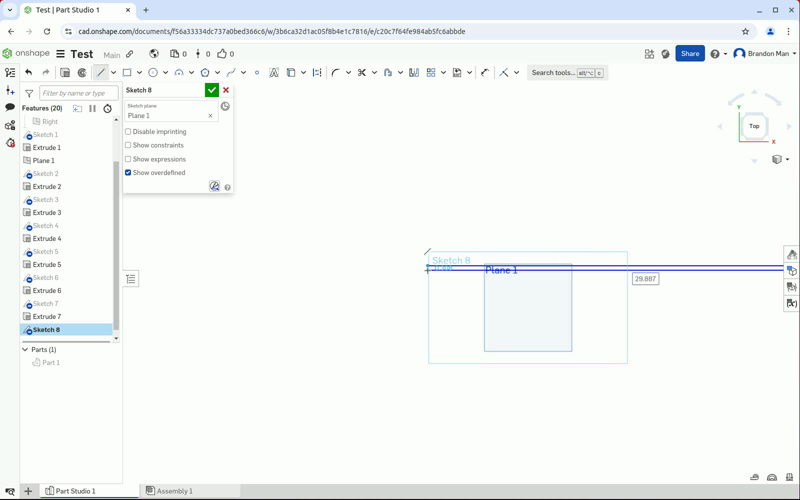
scroll(6)
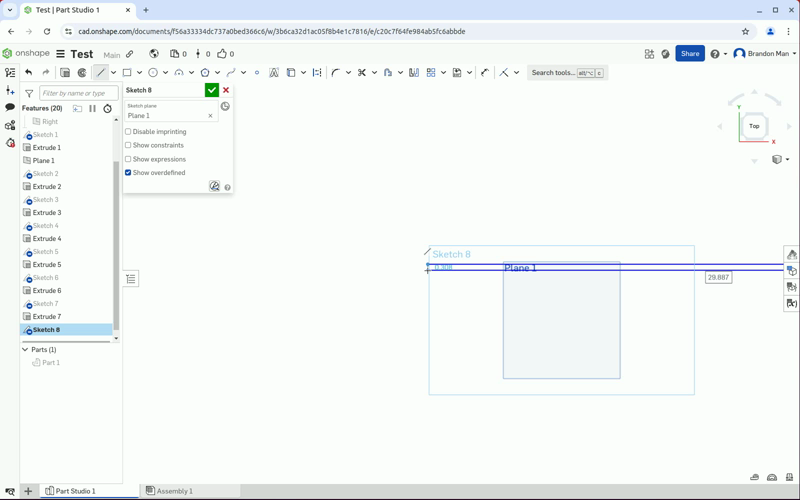
scroll(6)
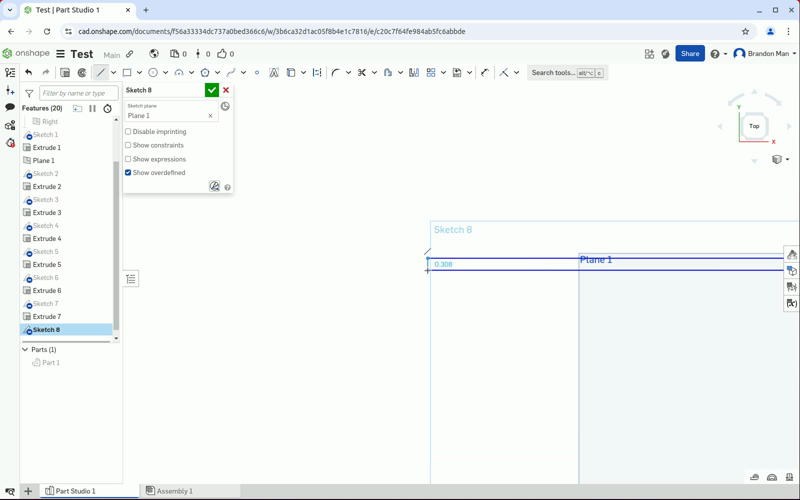
scroll(6)
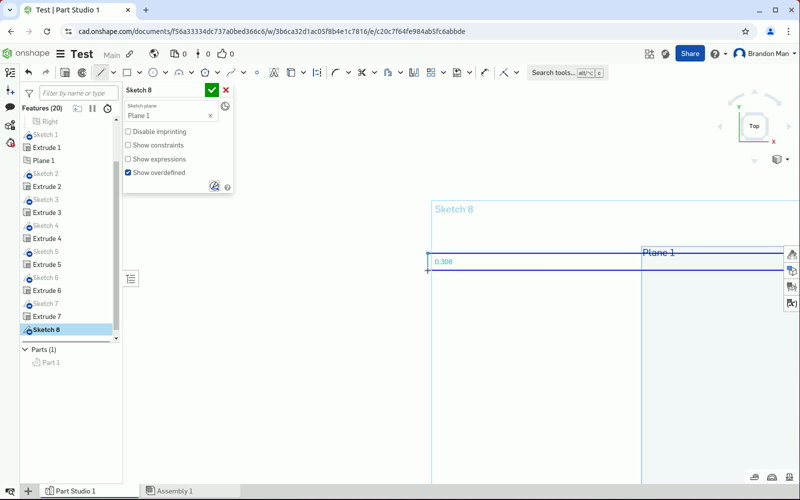
key_up(shift)
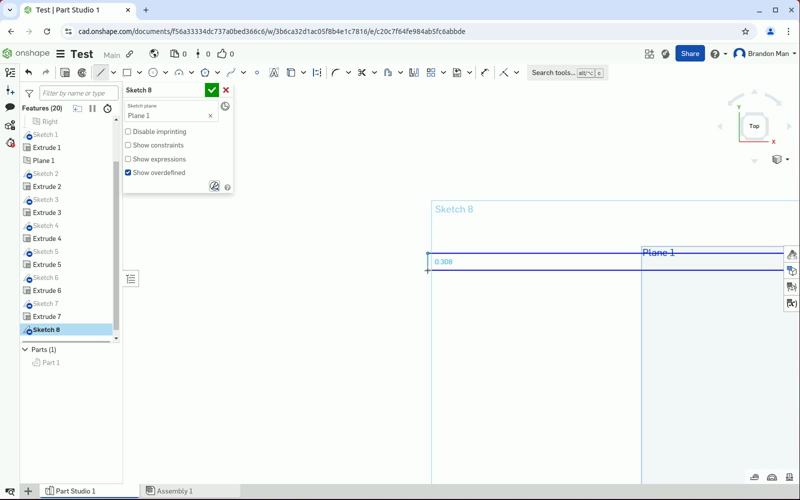
click(427, 270)
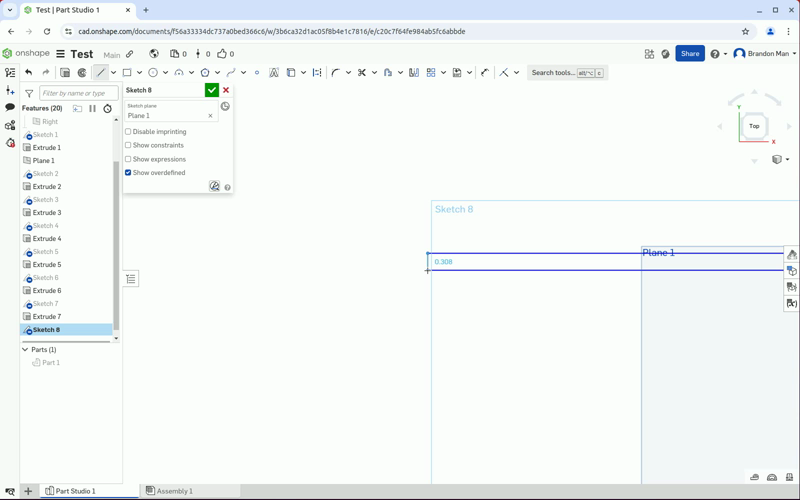
scroll(-6)
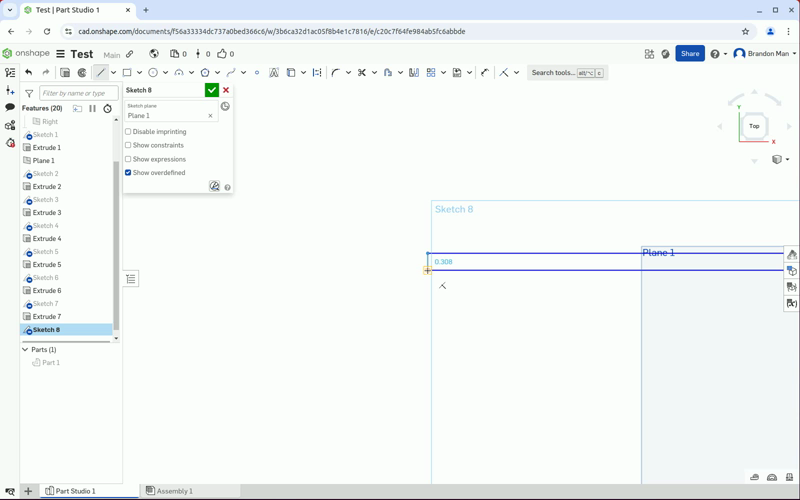
scroll(-6)
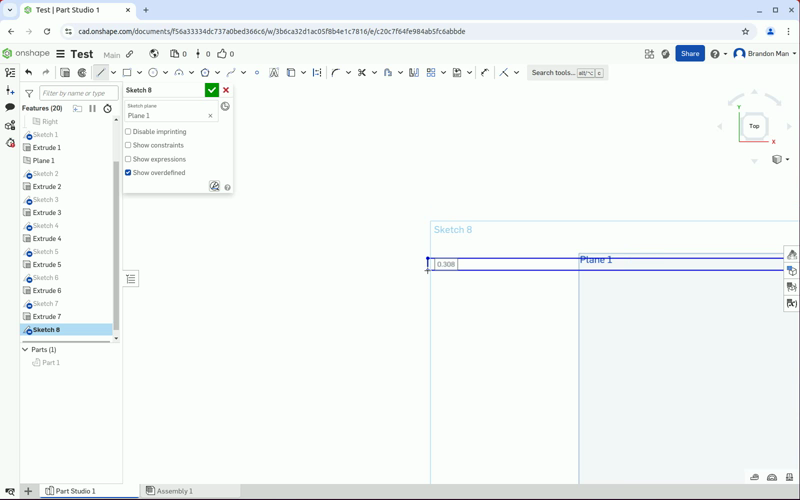
scroll(-6)
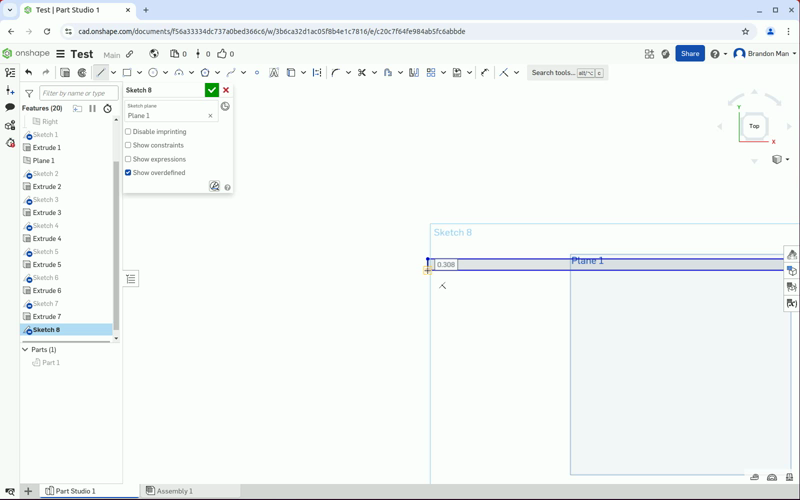
scroll(-6)
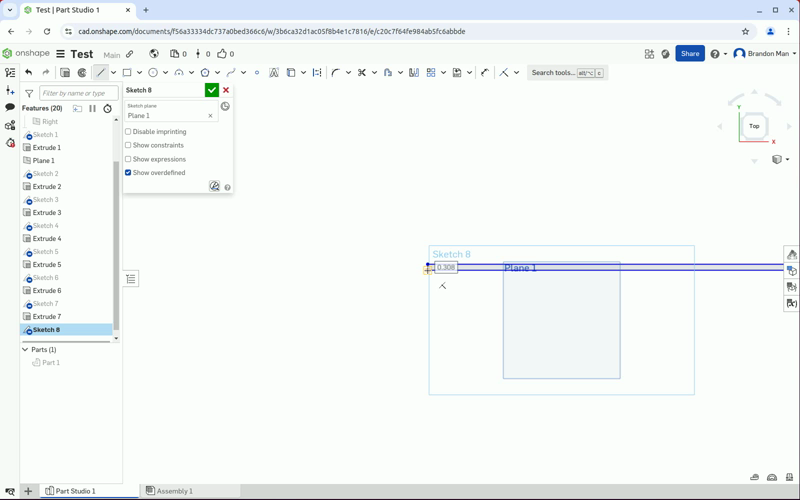
scroll(-6)
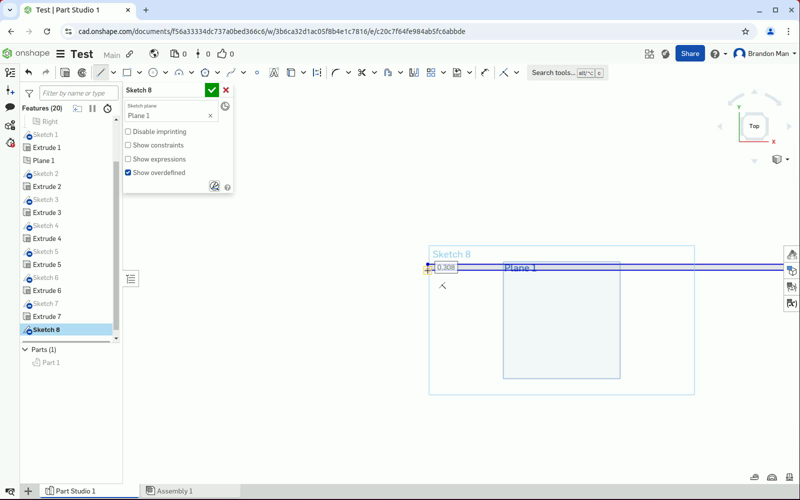
scroll(-6)
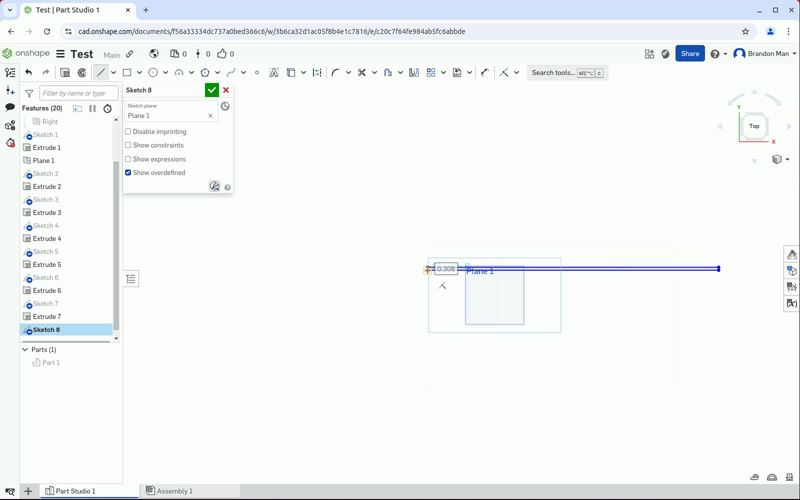
scroll(-6)
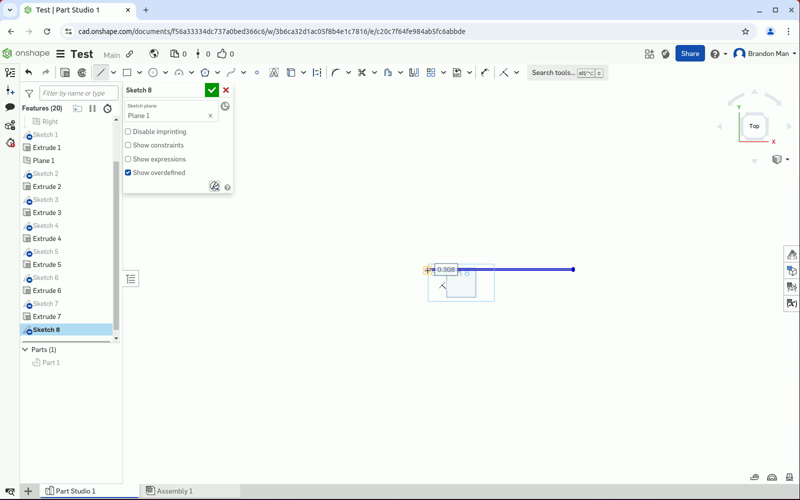
key(esc)
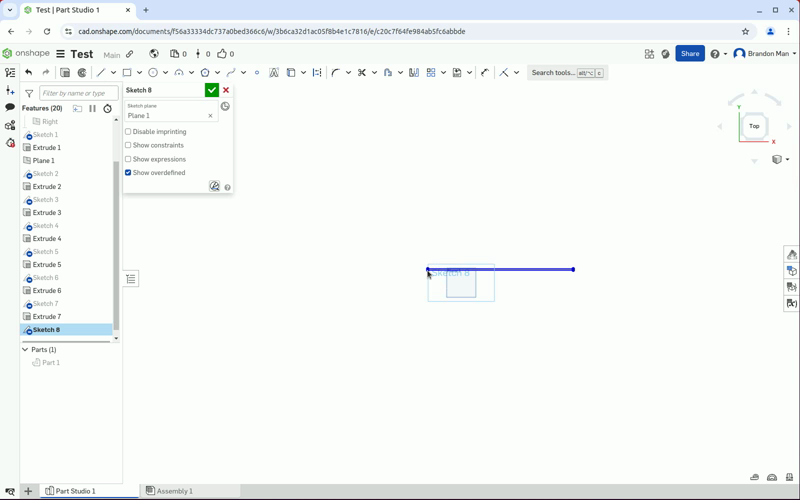
mouse_move(542, 269)
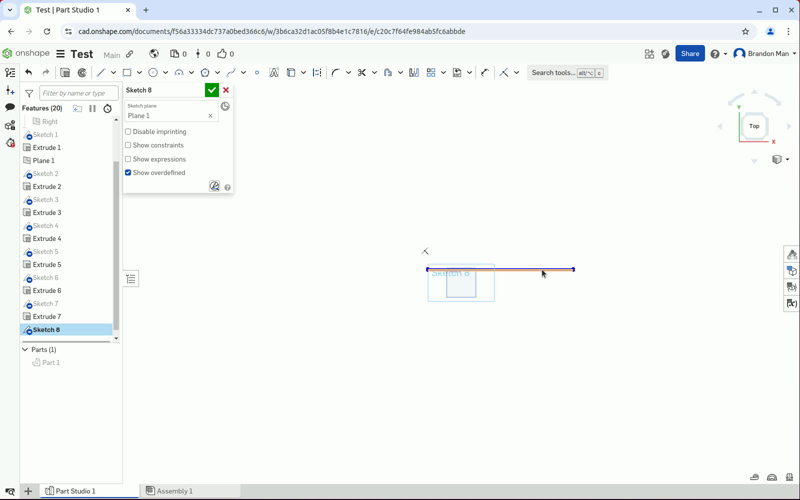
scroll(6)
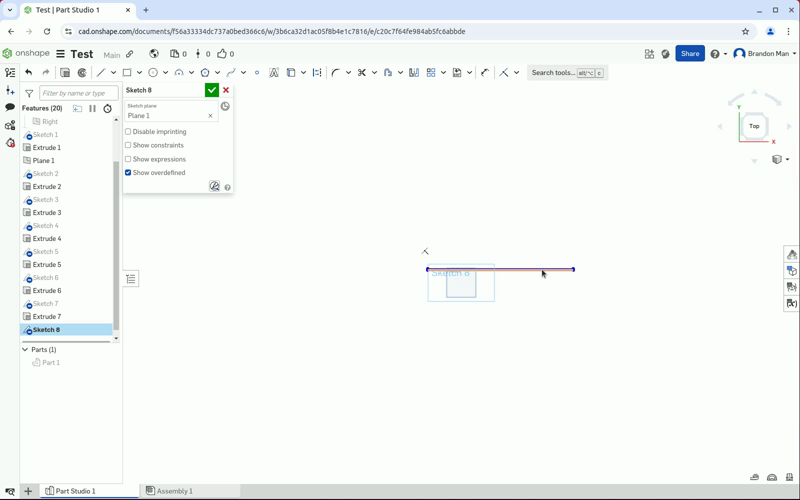
scroll(6)
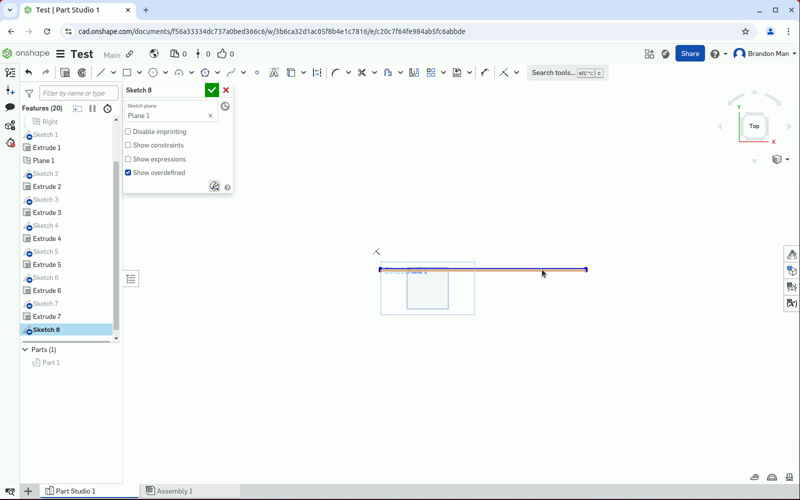
scroll(6)
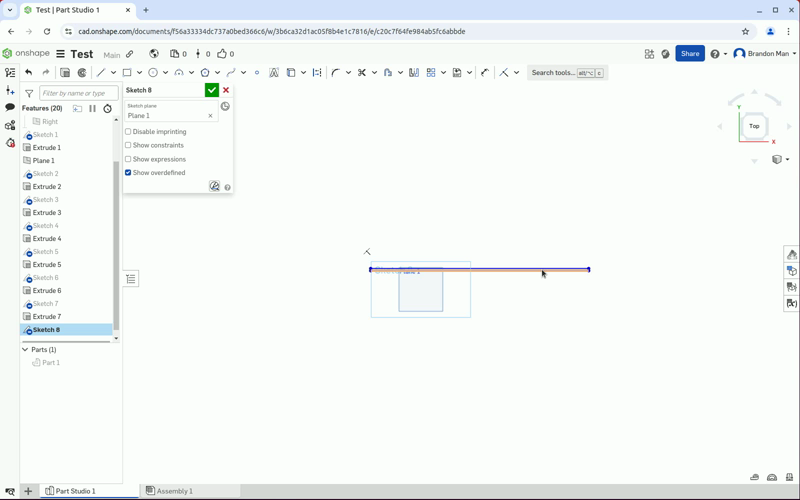
scroll(6)
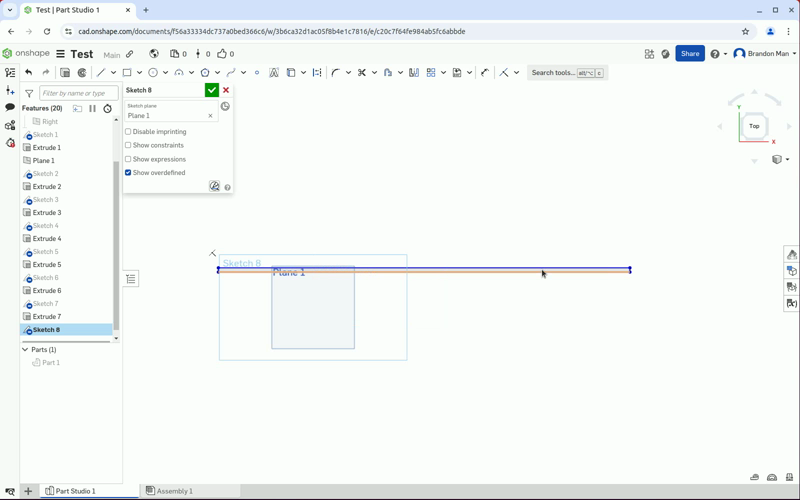
scroll(6)
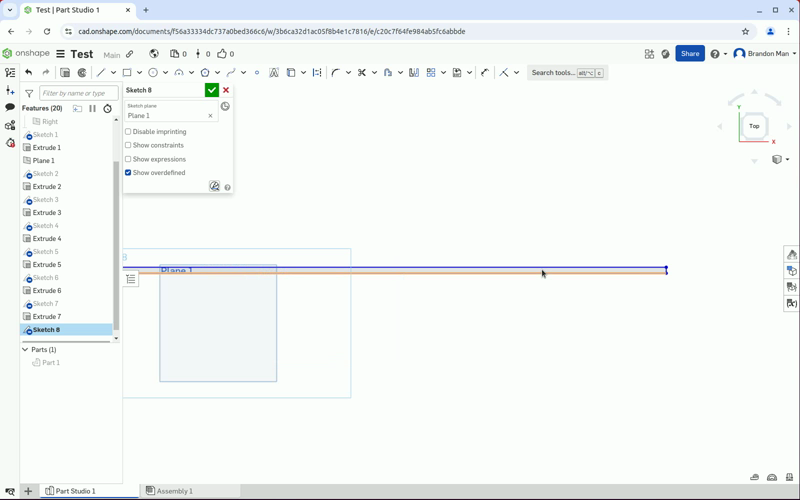
scroll(6)
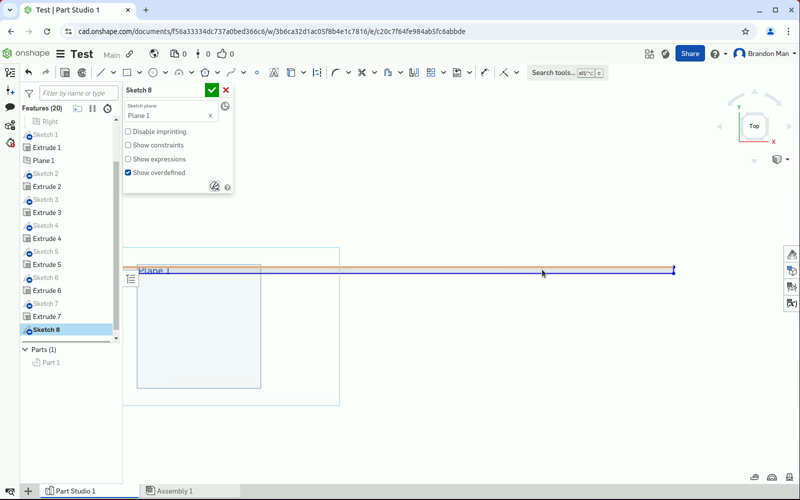
scroll(6)
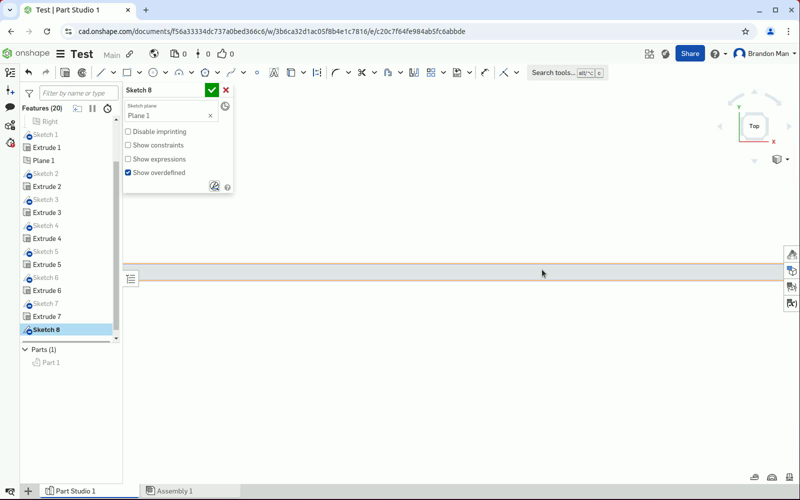
click(542, 269)
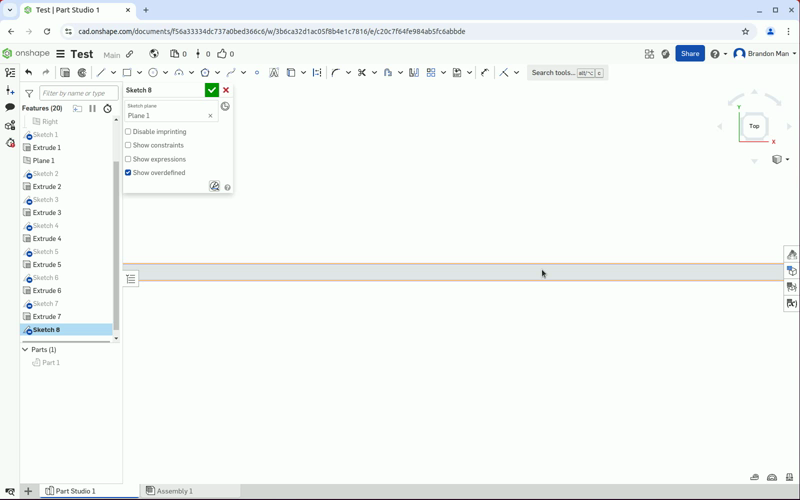
scroll(-6)
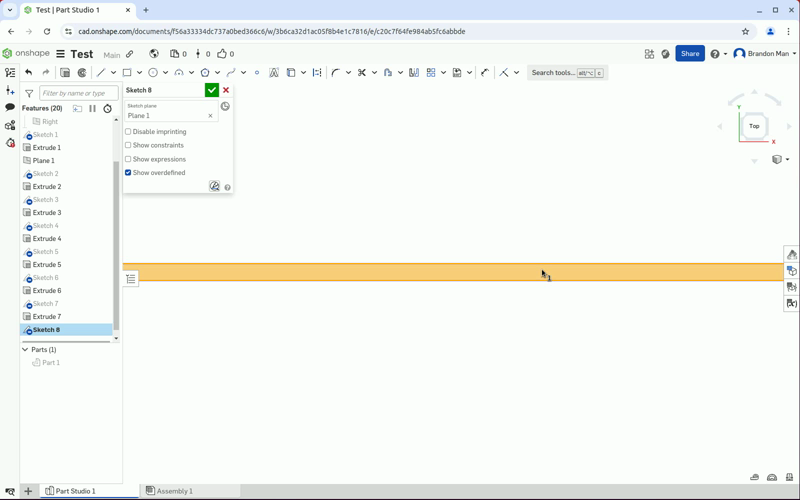
scroll(-6)
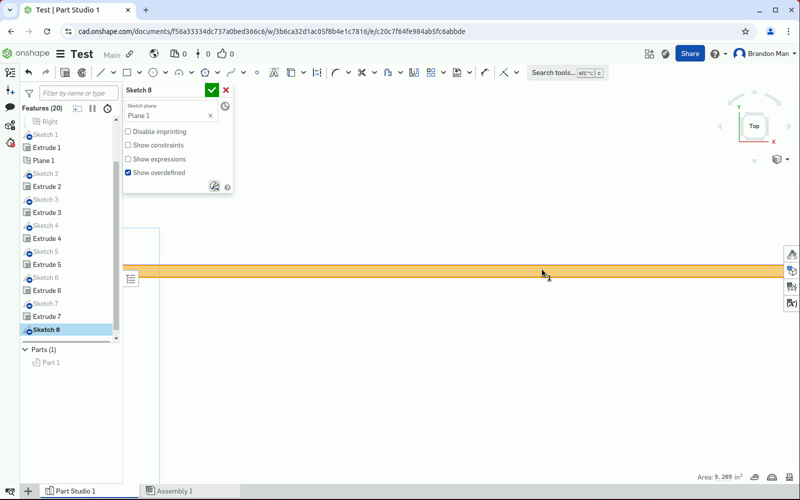
scroll(-6)
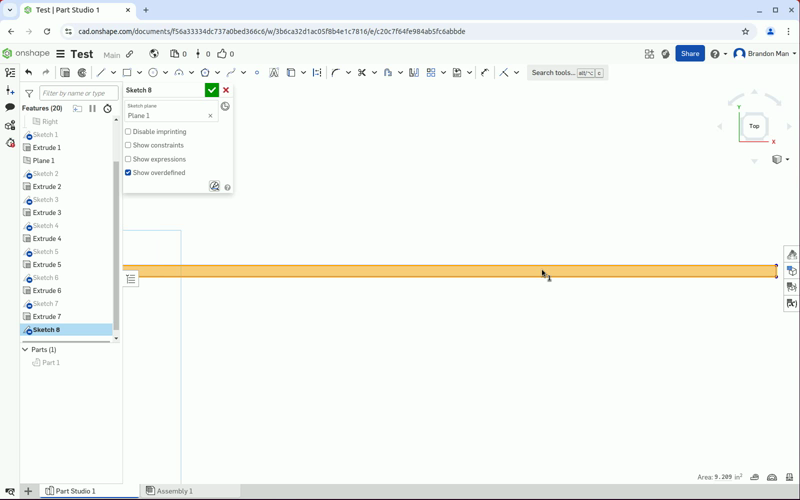
scroll(-6)
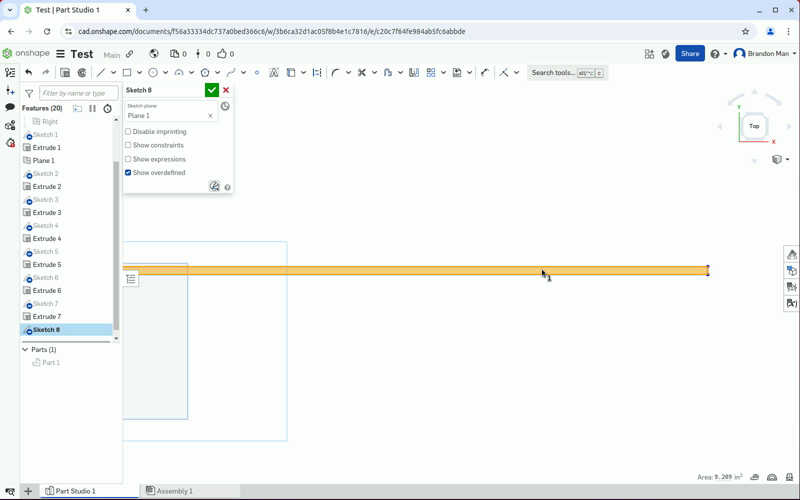
scroll(-6)
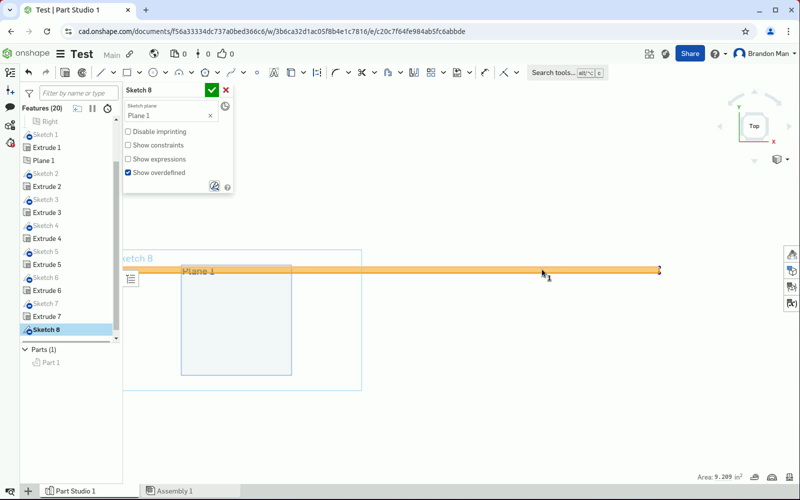
scroll(-6)
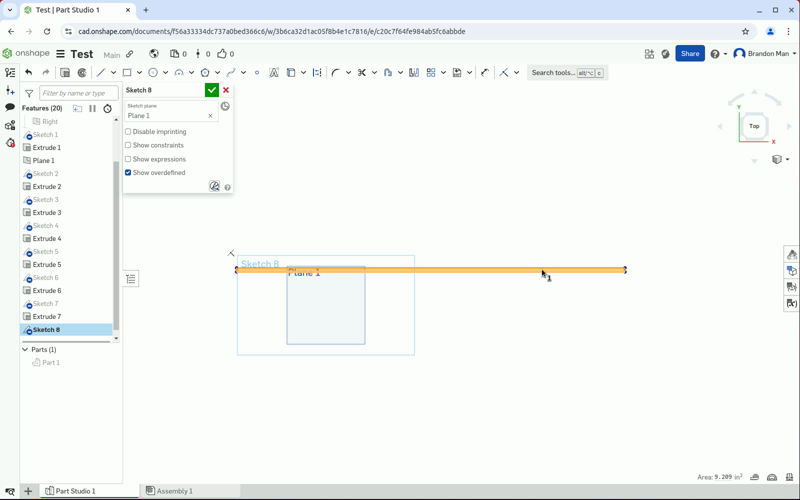
scroll(-6)
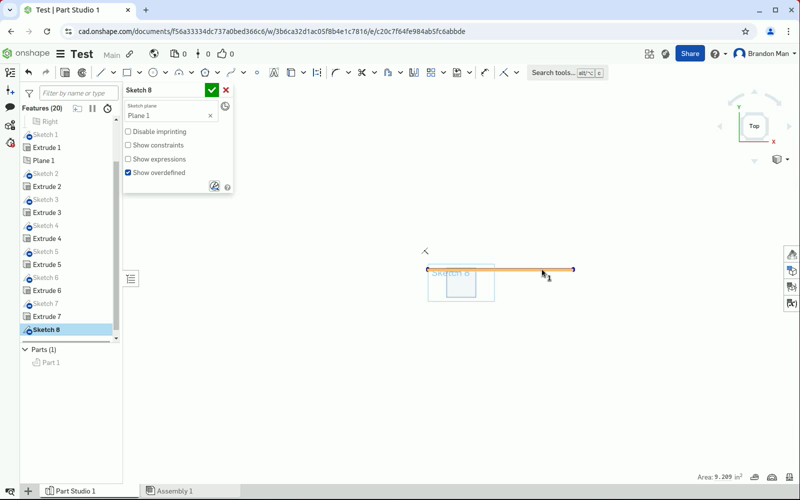
mouse_move(73, 352)
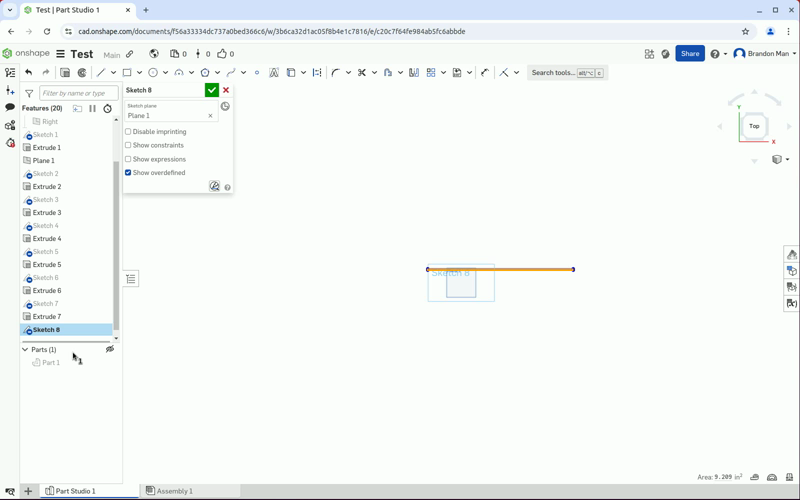
key(shift+y)
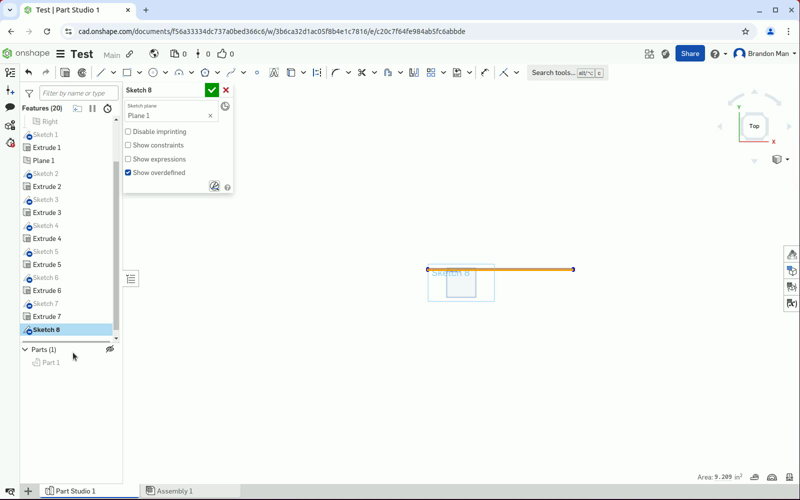
key(shift+e)
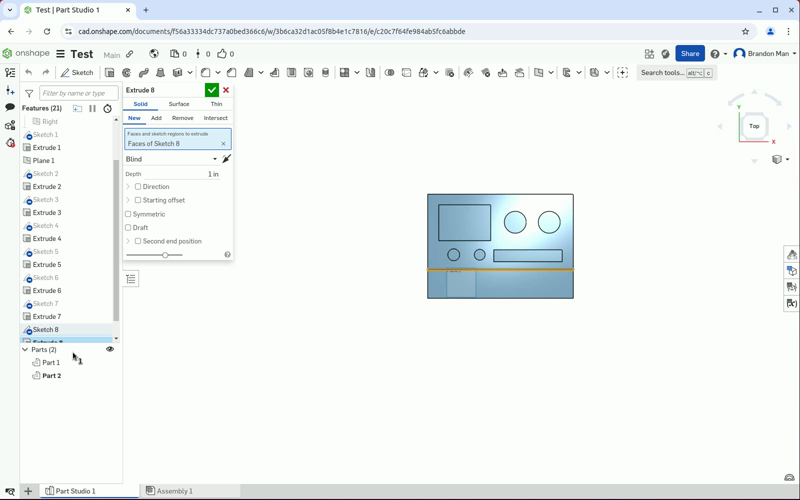
mouse_move(143, 106)
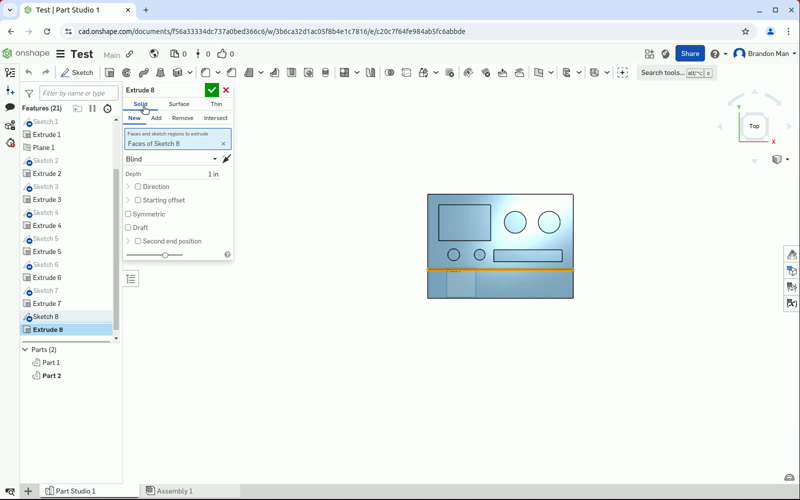
click(143, 106)
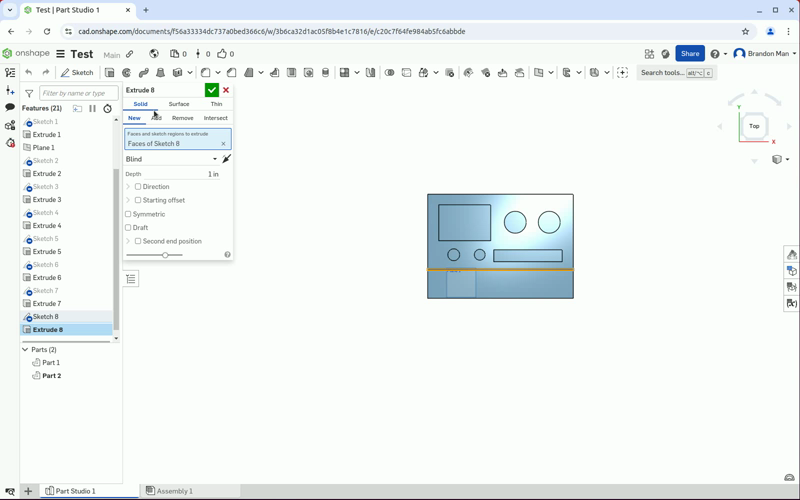
mouse_move(186, 120)
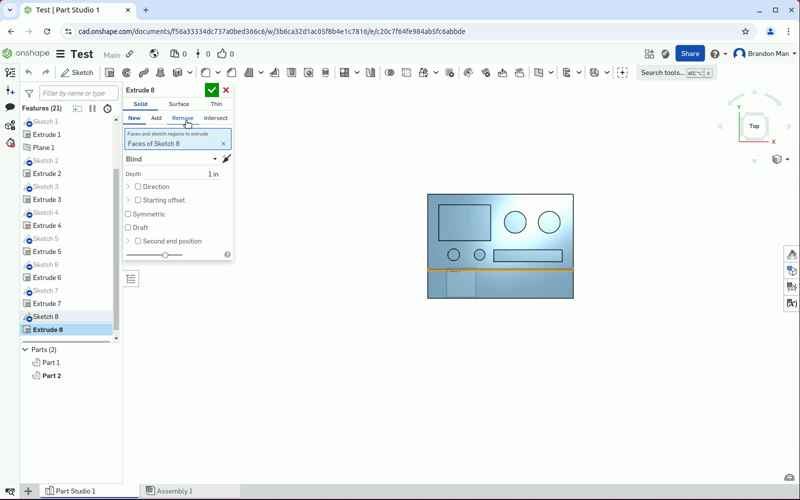
click(186, 120)
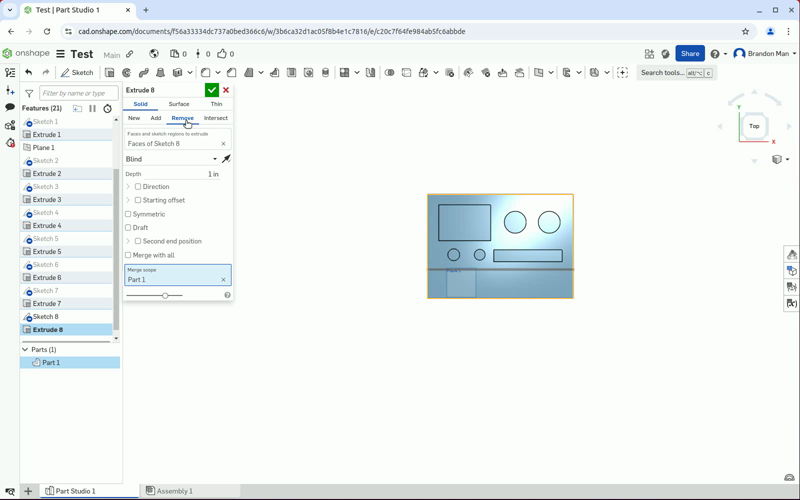
key(tab, 4)
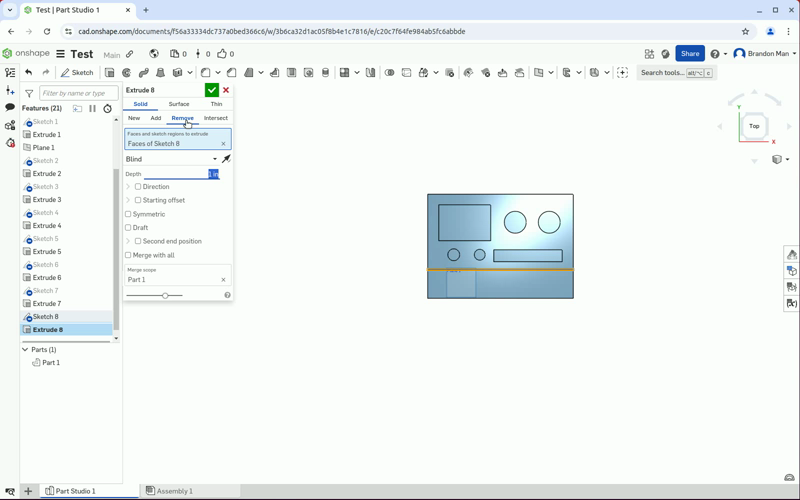
text(10.591)
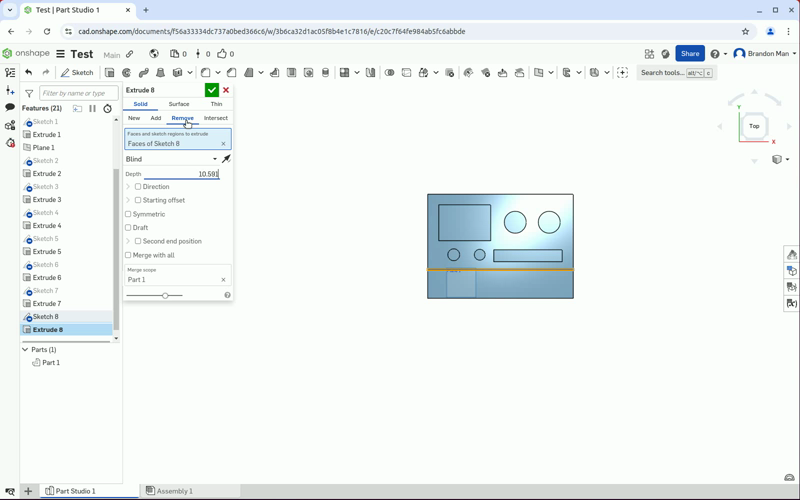
key(tab, 6)
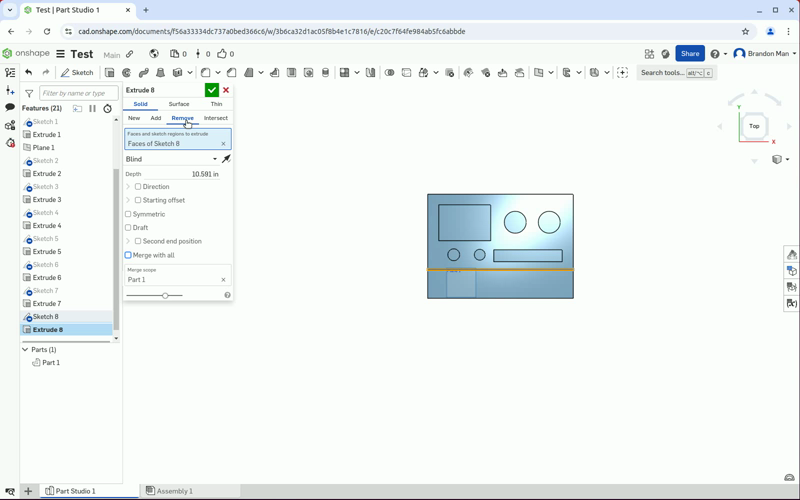
key(space)
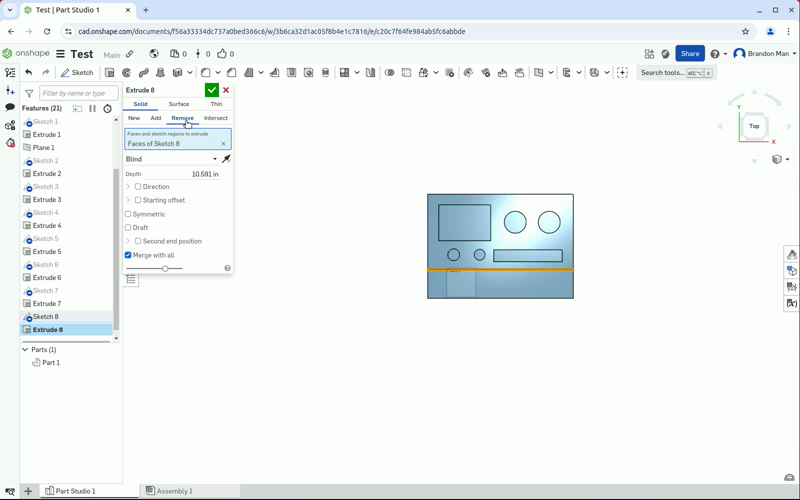
key(enter)
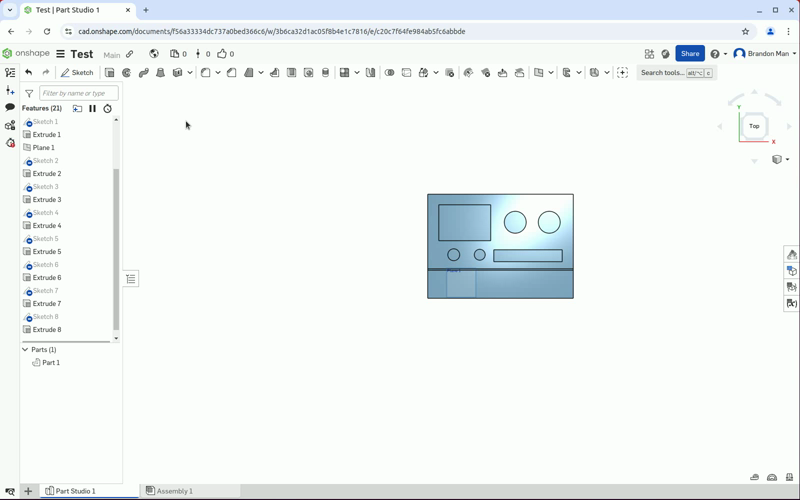
key(shift+h)
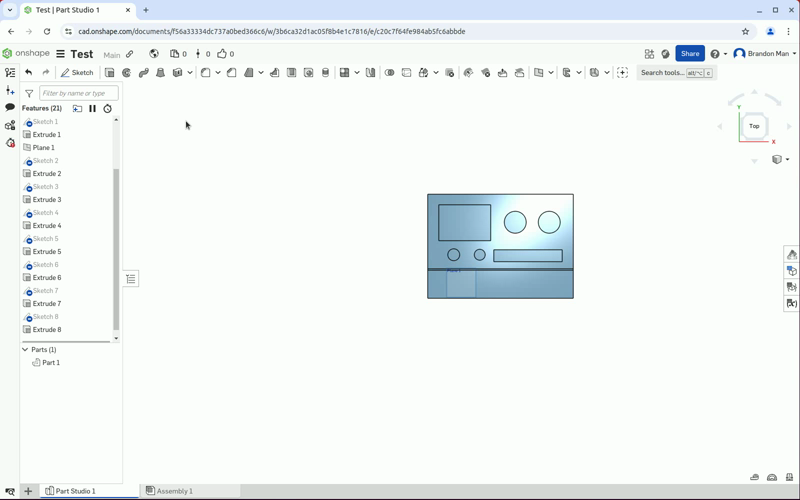
key(shift+h)
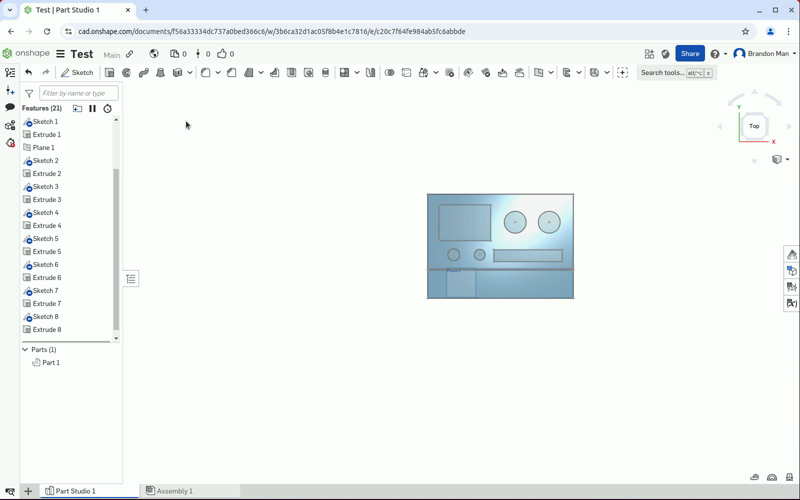
key(shift+7)
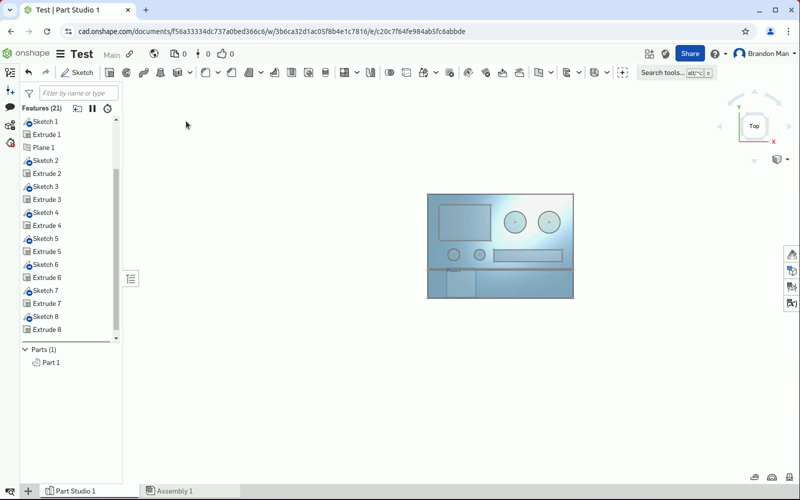
key(up, 3)
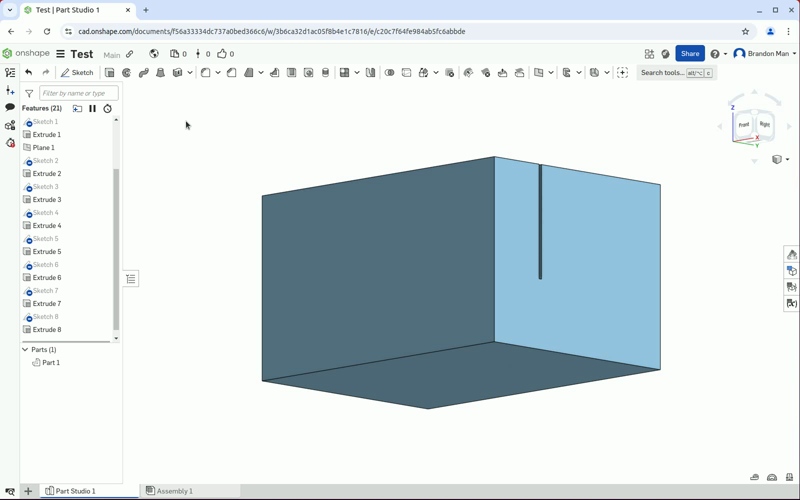
key(left, 3)
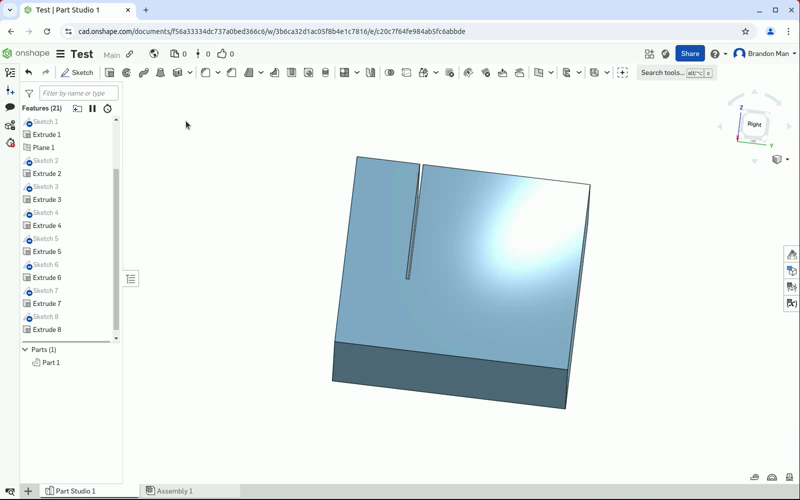
key(right, 3)
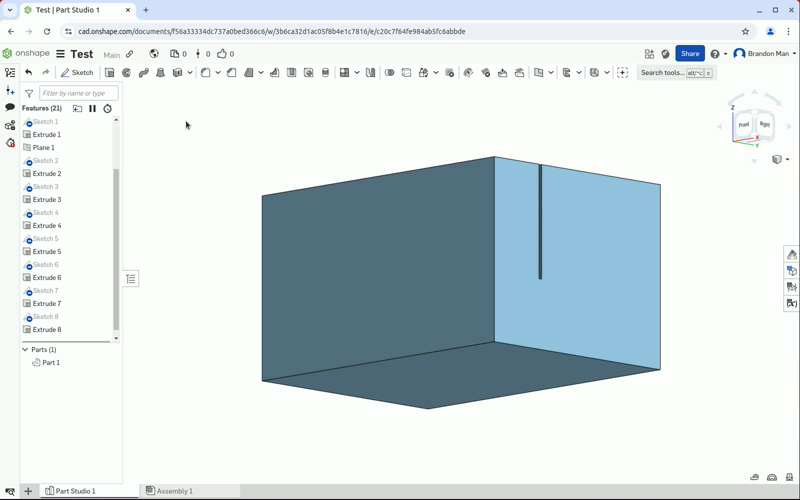
key(down, 3)
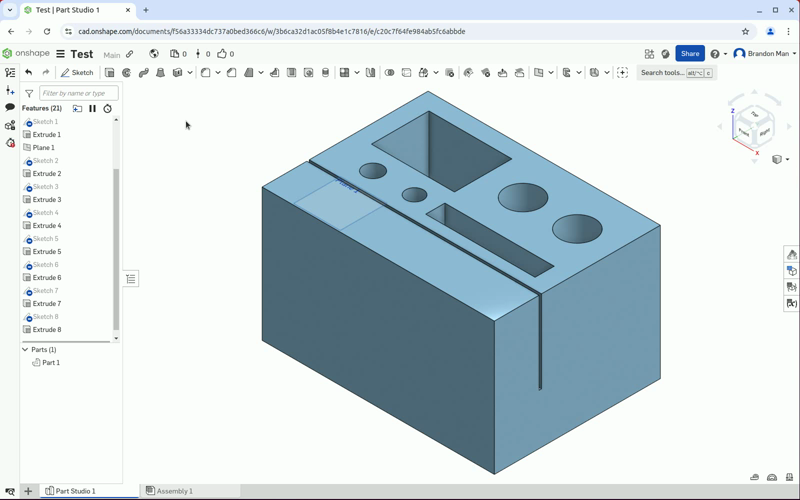
mouse_move(69, 124)
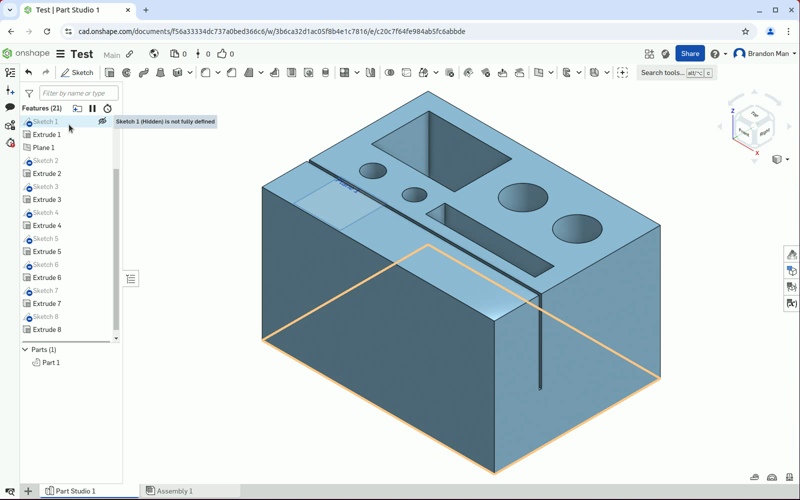
click(69, 124)